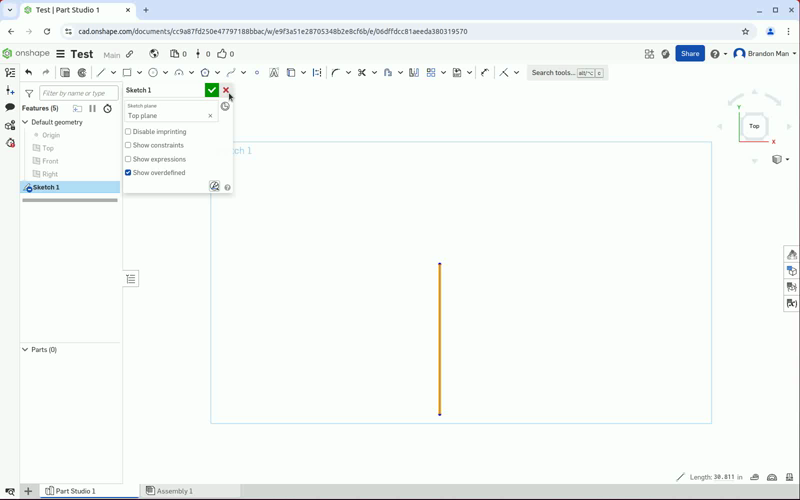
key(shift+h)
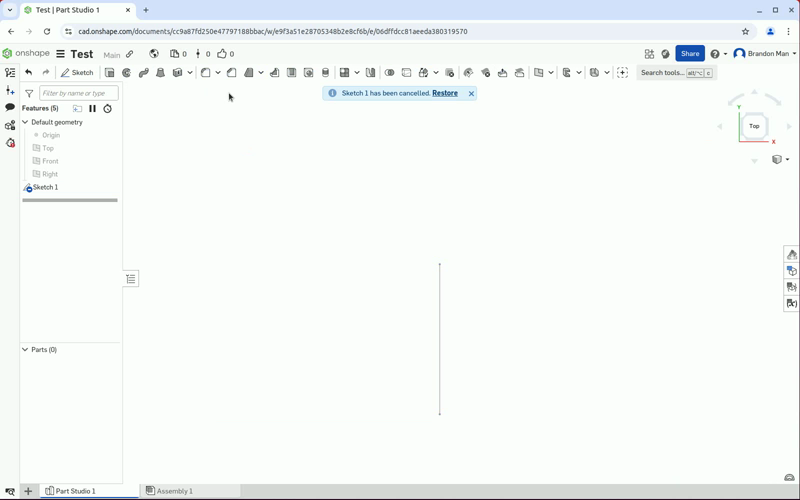
key(shift+s)
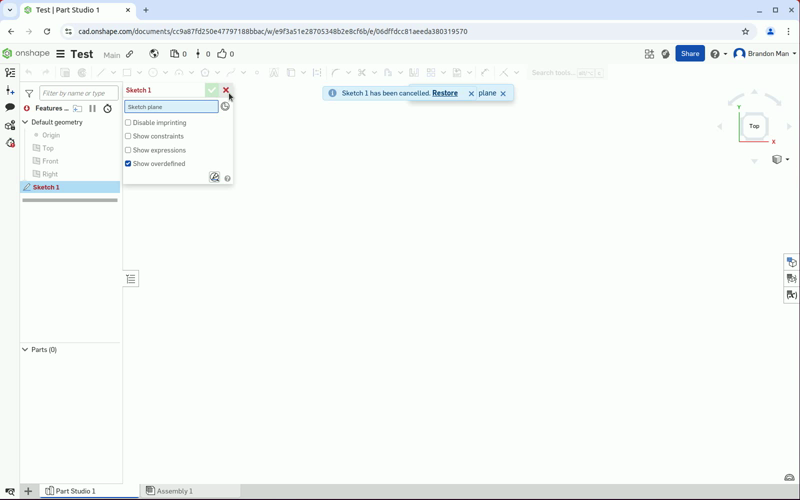
mouse_move(73, 150)
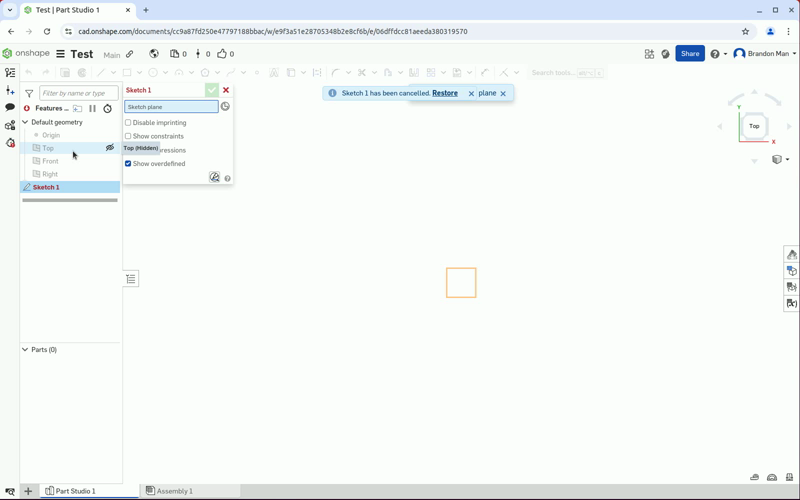
click(73, 150)
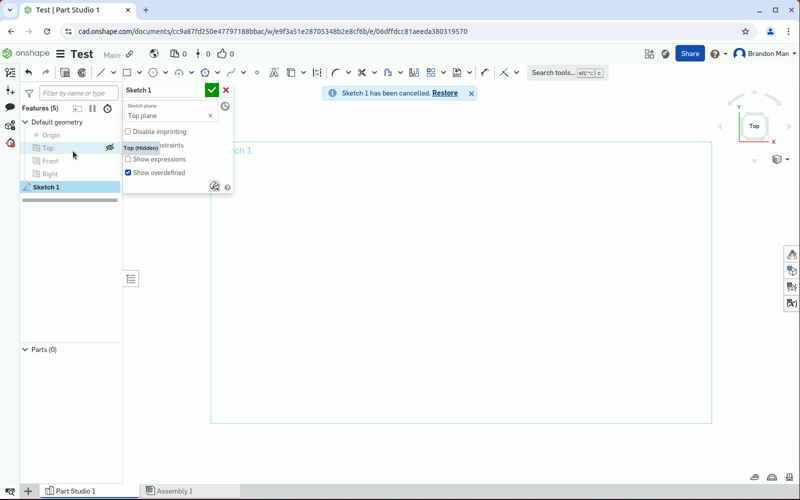
mouse_move(73, 352)
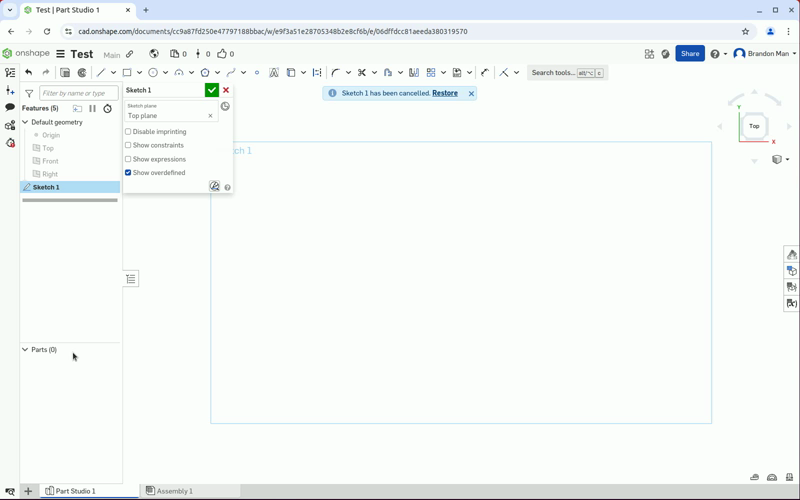
key(y)
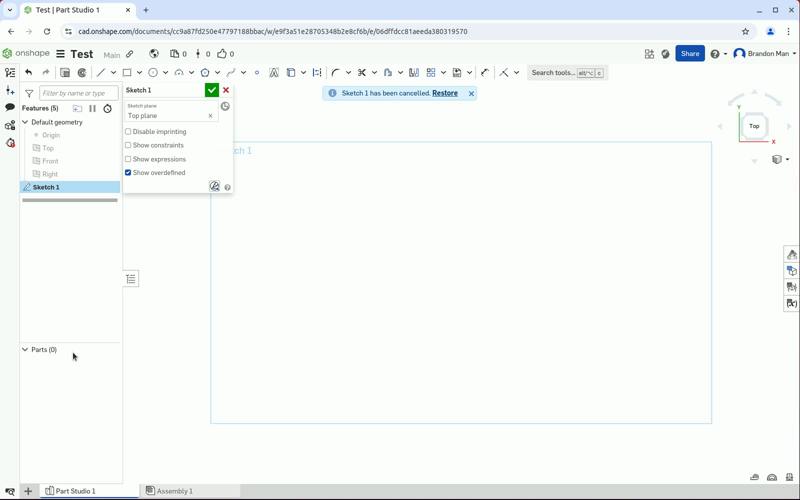
key(l)
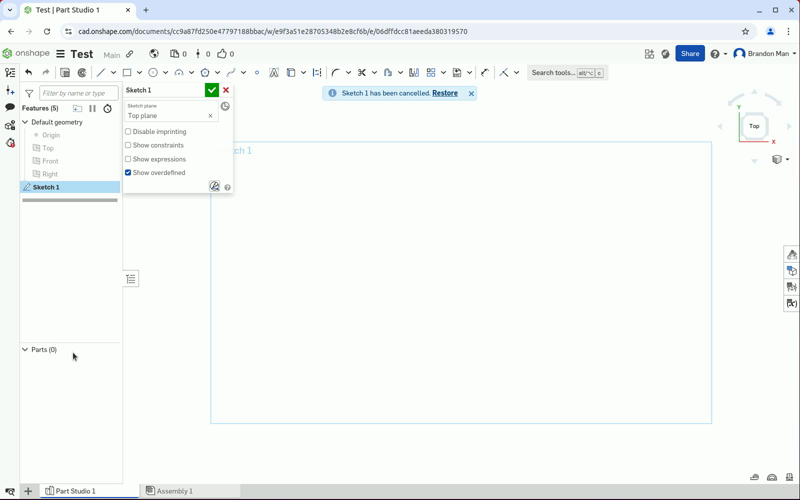
key_down(shift)
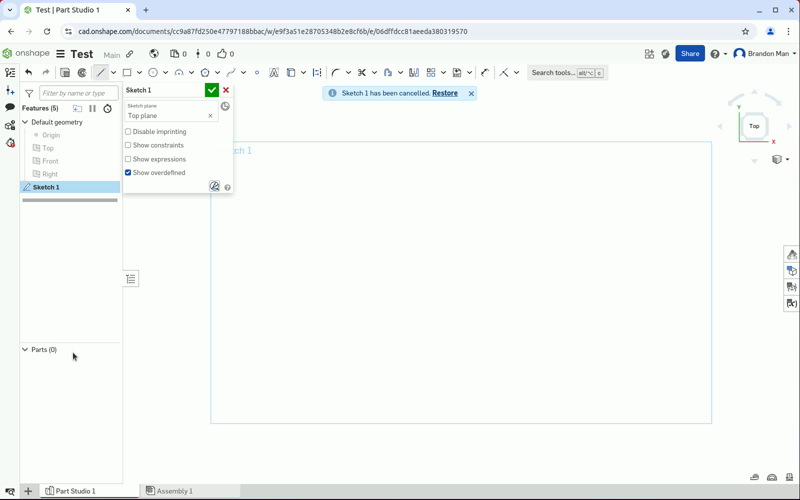
mouse_move(460, 297)
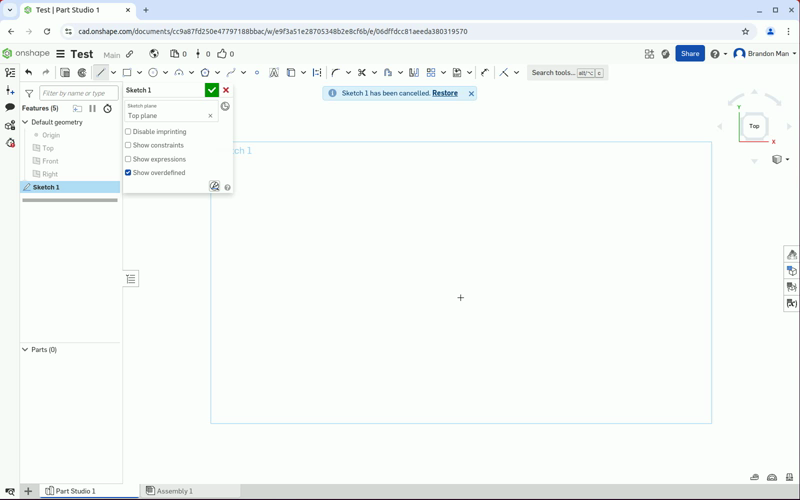
click(460, 297)
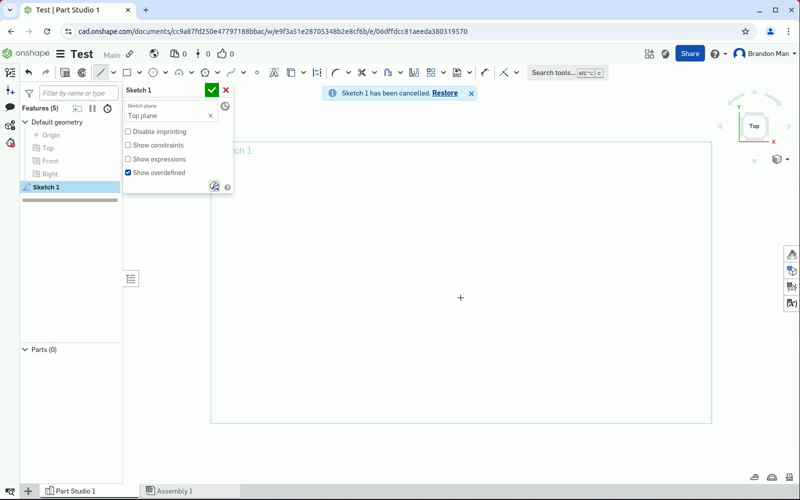
key_up(shift)
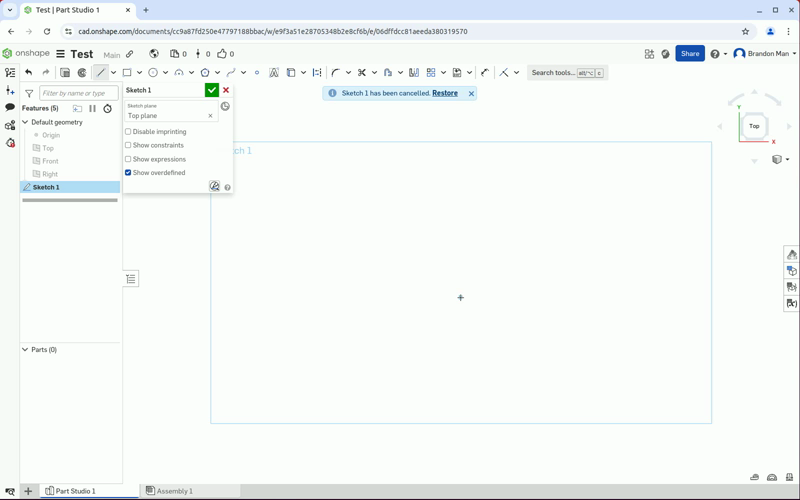
key_down(shift)
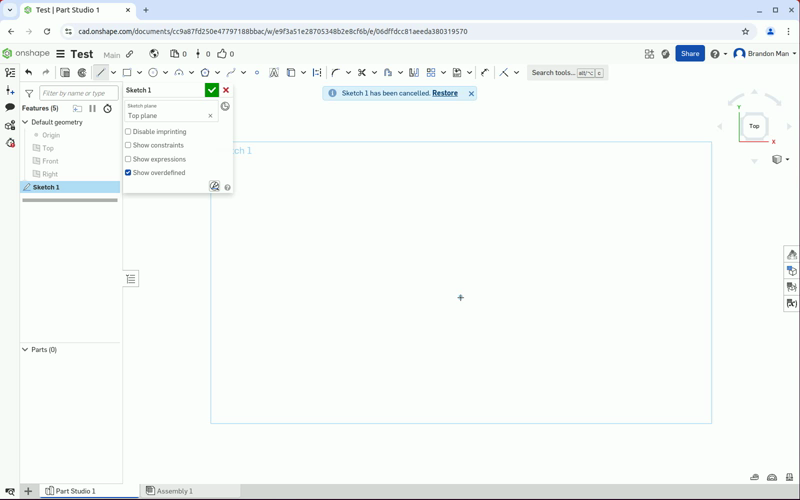
mouse_move(490, 297)
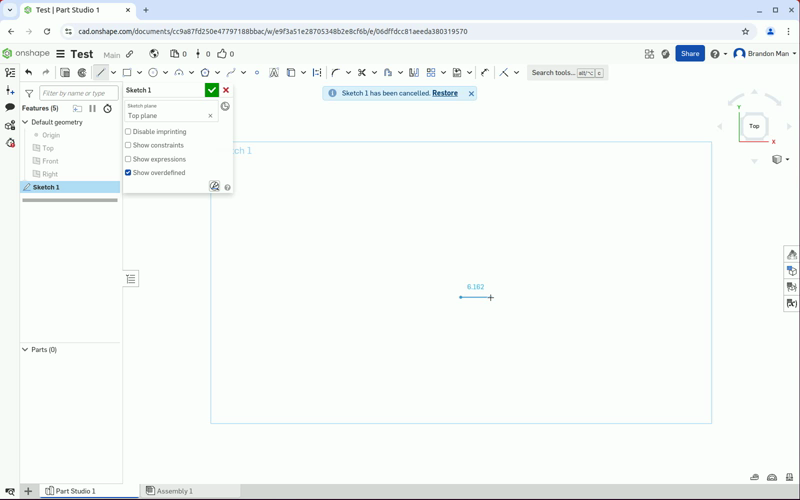
mouse_move(472, 297)
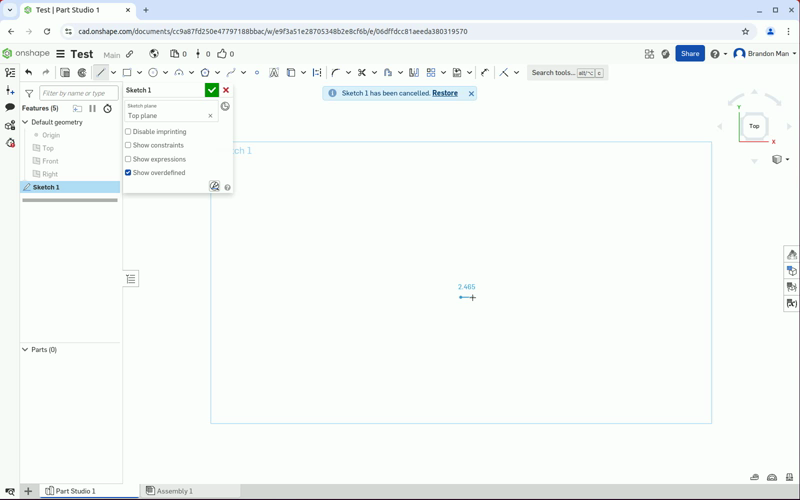
click(472, 297)
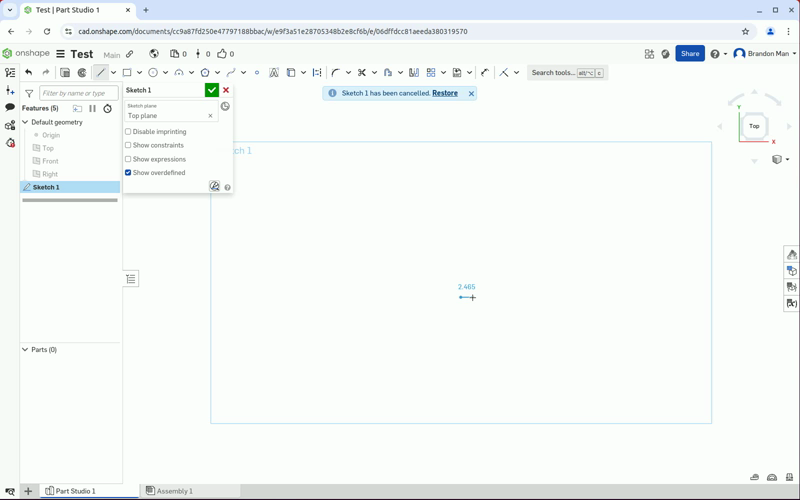
key_up(shift)
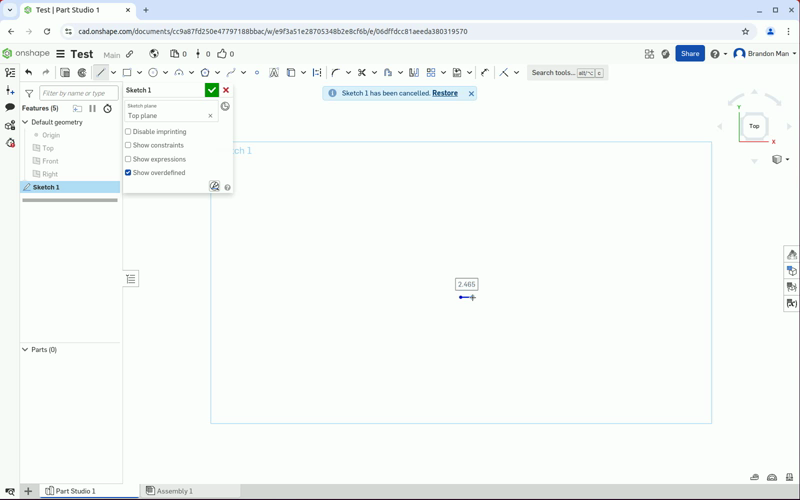
key_down(shift)
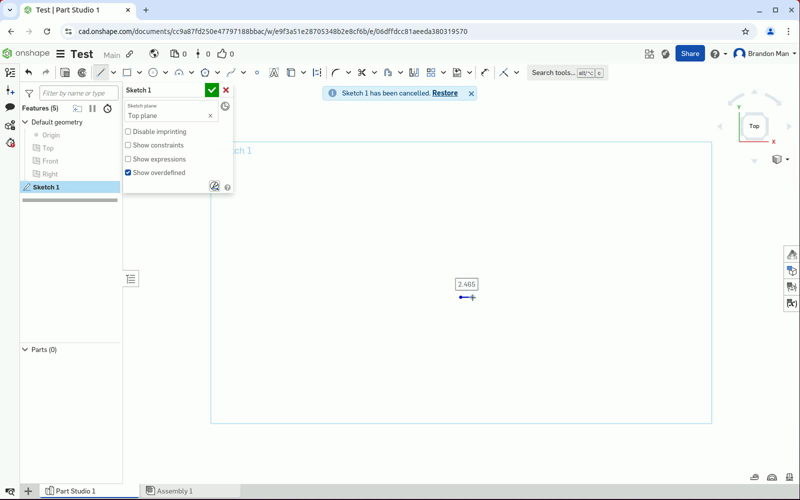
mouse_move(502, 297)
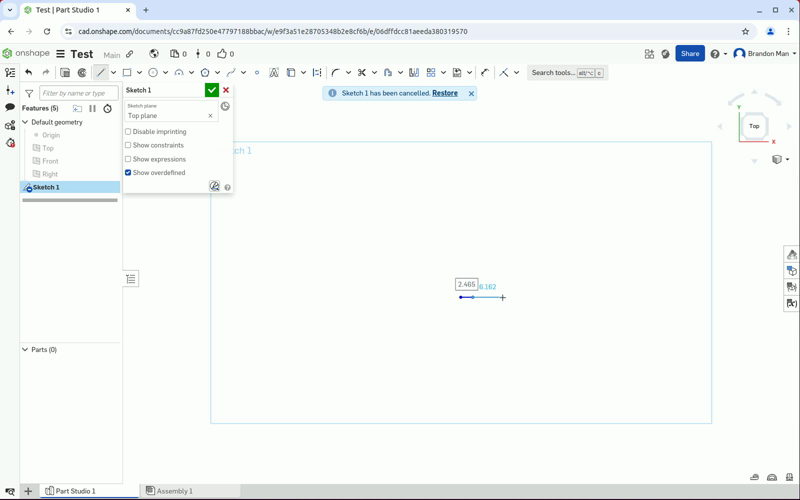
mouse_move(472, 293)
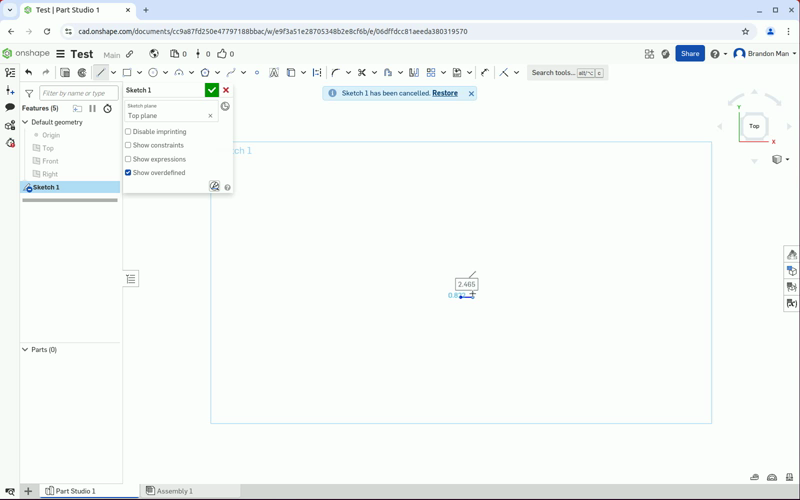
scroll(6)
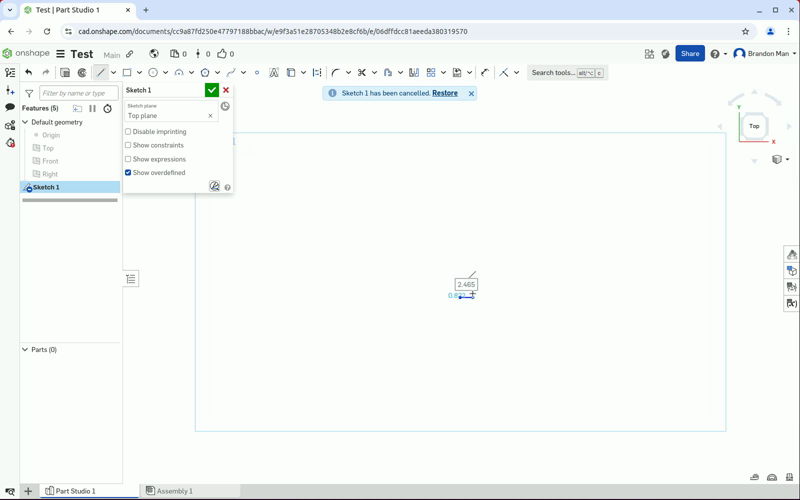
scroll(6)
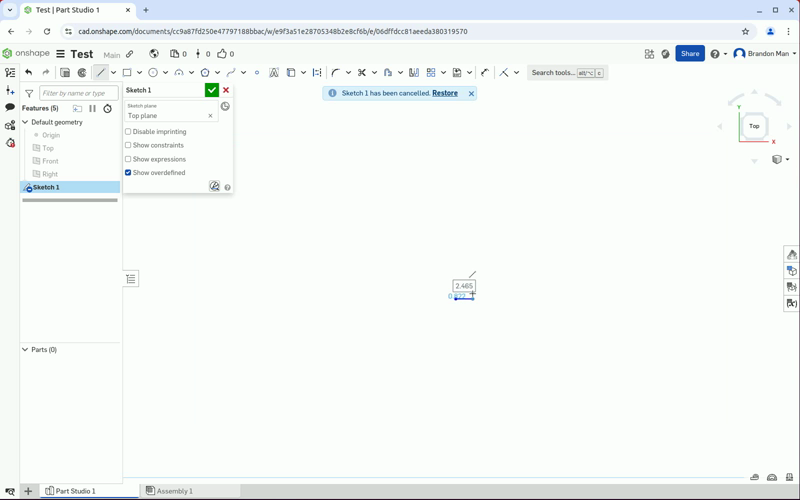
scroll(6)
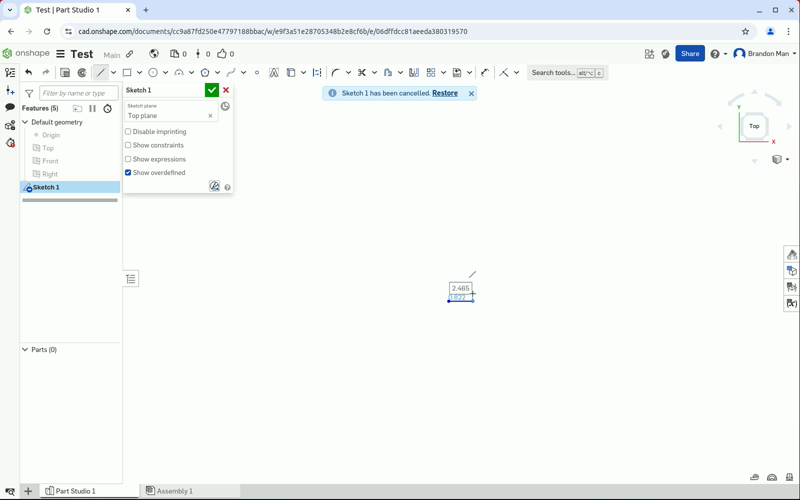
scroll(6)
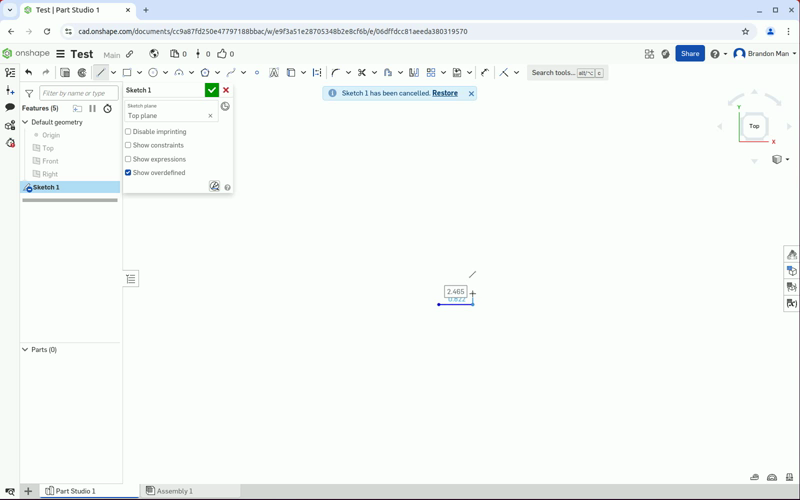
scroll(6)
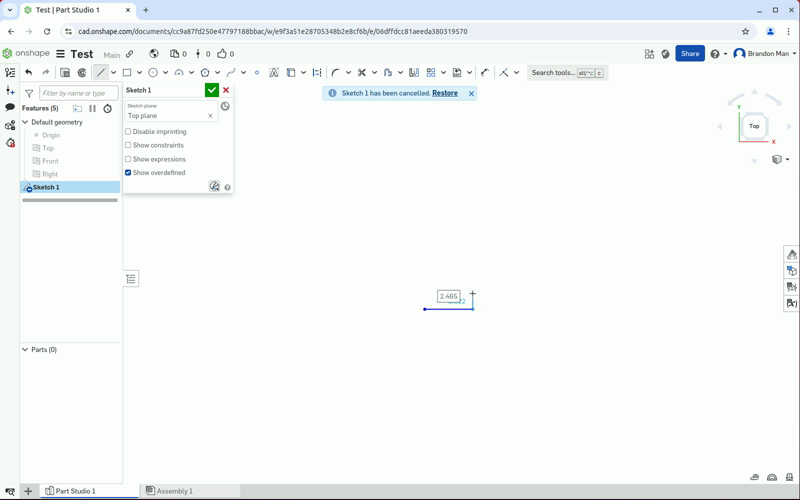
scroll(6)
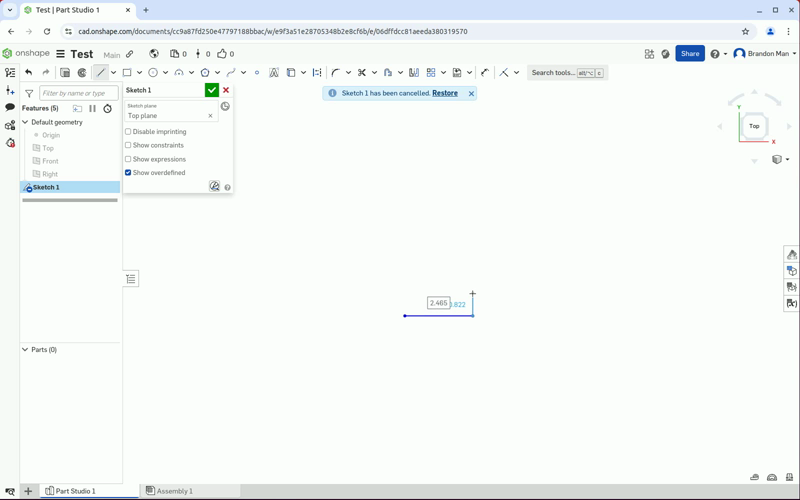
scroll(6)
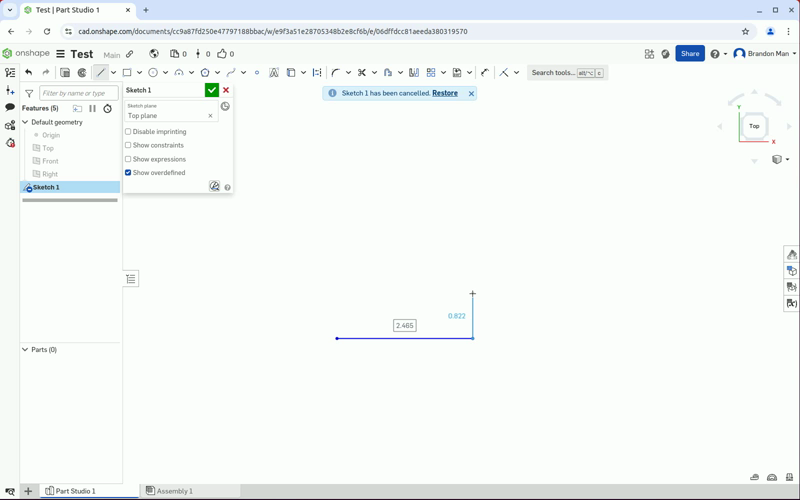
click(472, 293)
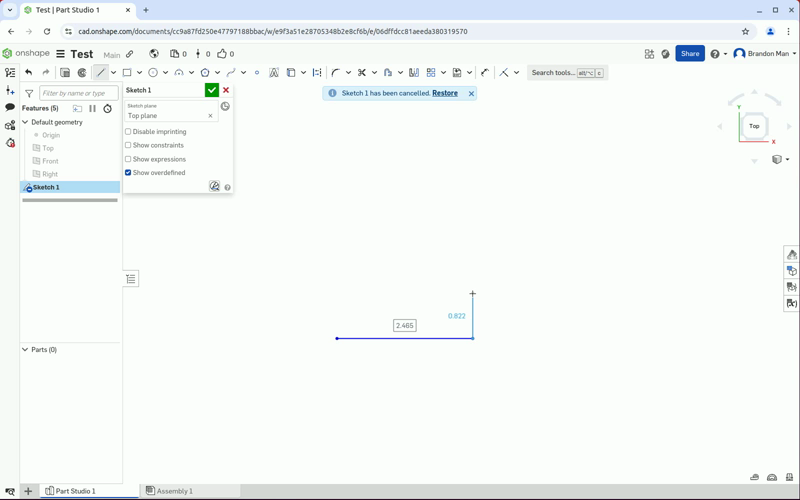
scroll(-6)
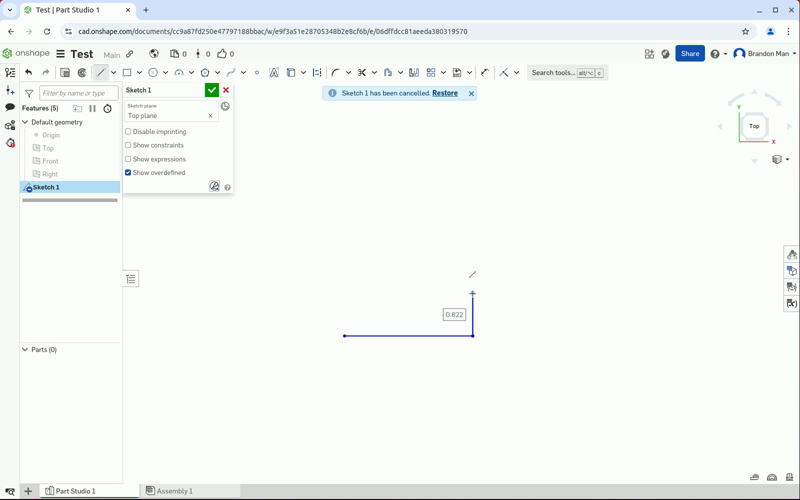
scroll(-6)
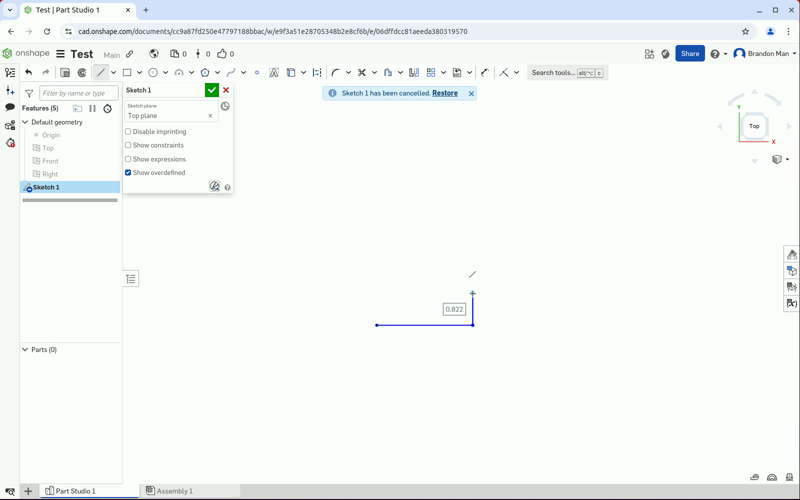
scroll(-6)
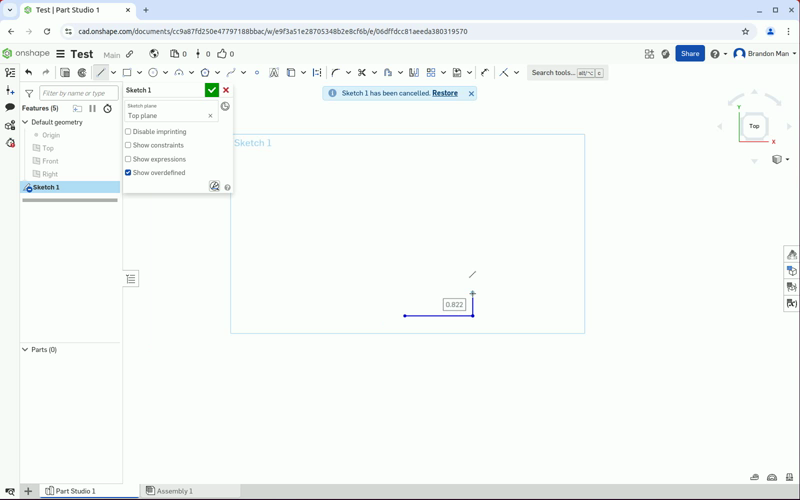
scroll(-6)
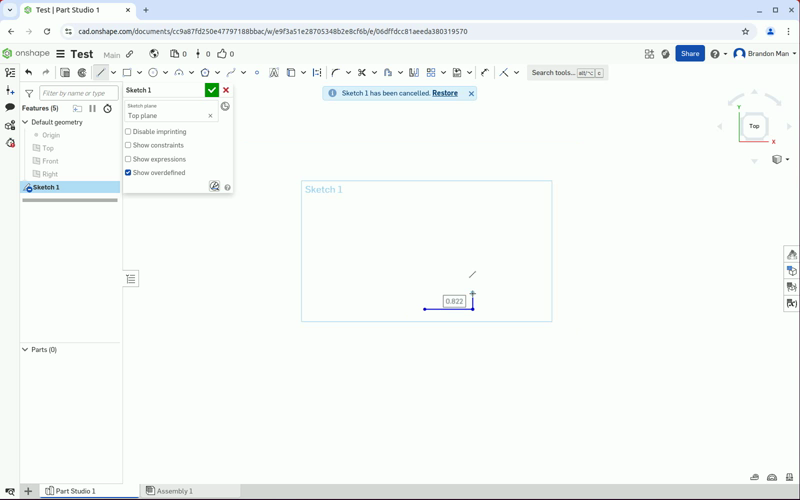
scroll(-6)
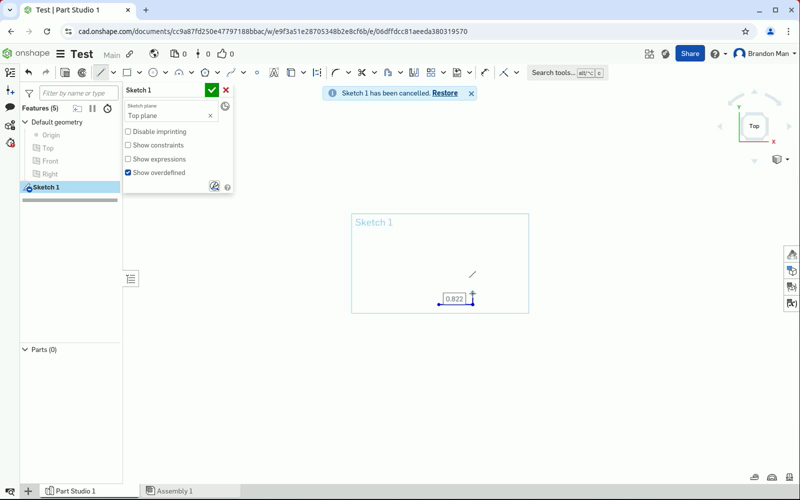
scroll(-6)
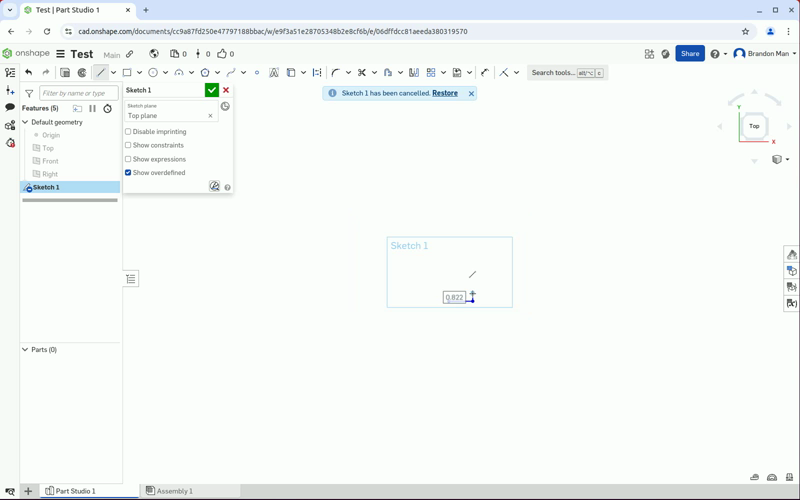
scroll(-6)
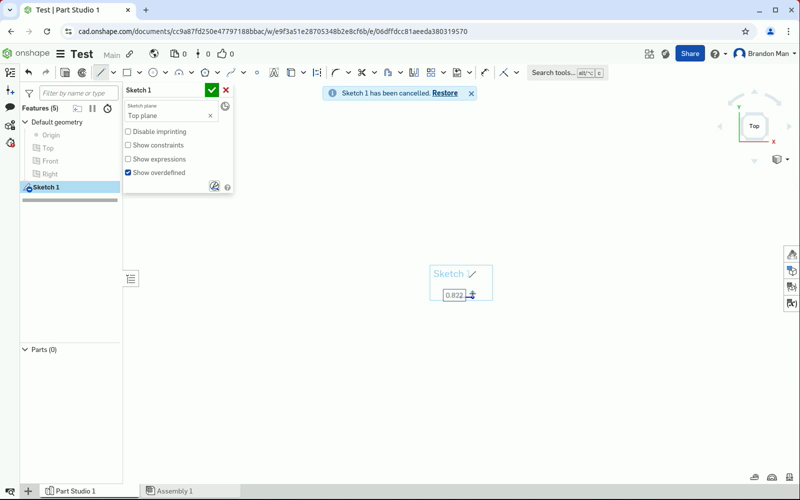
key_up(shift)
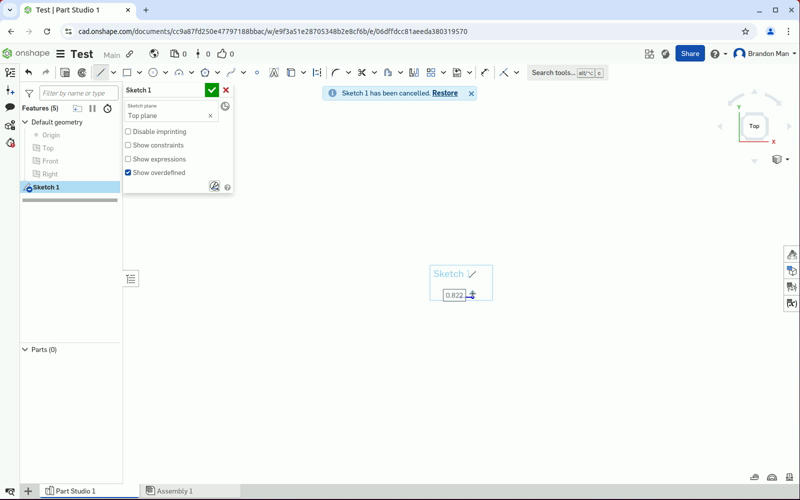
key_down(shift)
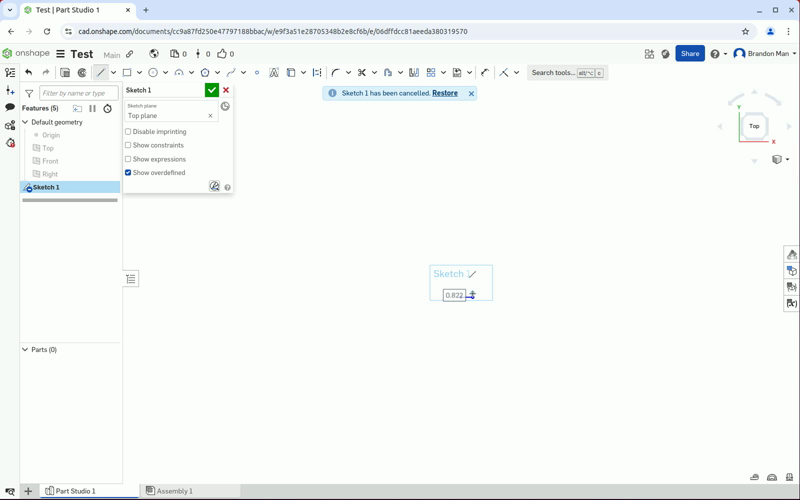
mouse_move(502, 293)
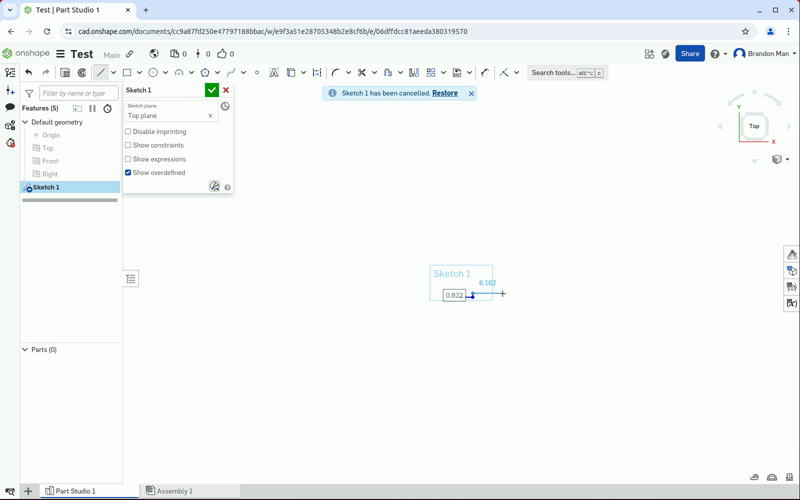
mouse_move(492, 293)
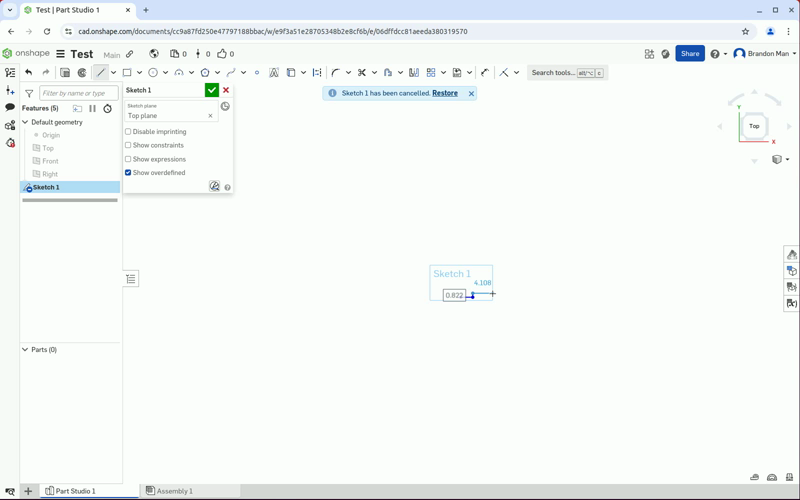
click(492, 293)
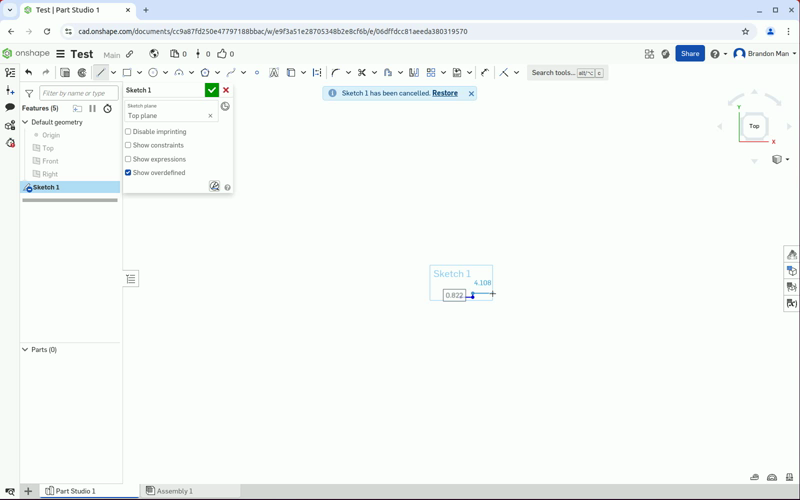
key_up(shift)
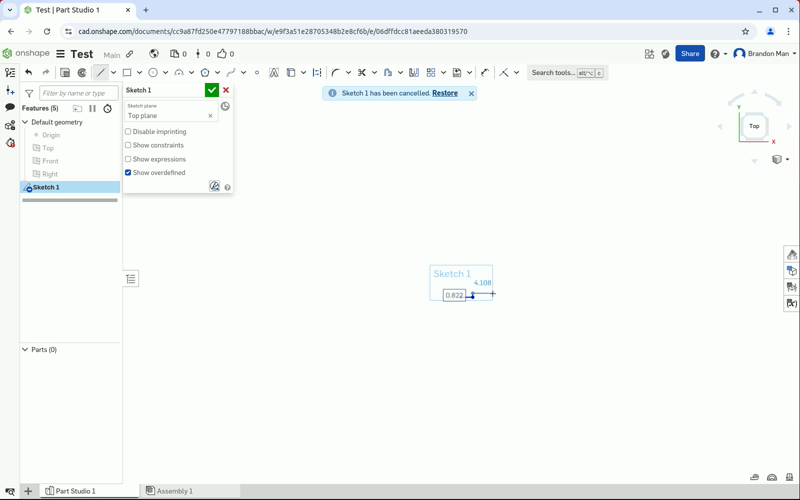
key_down(shift)
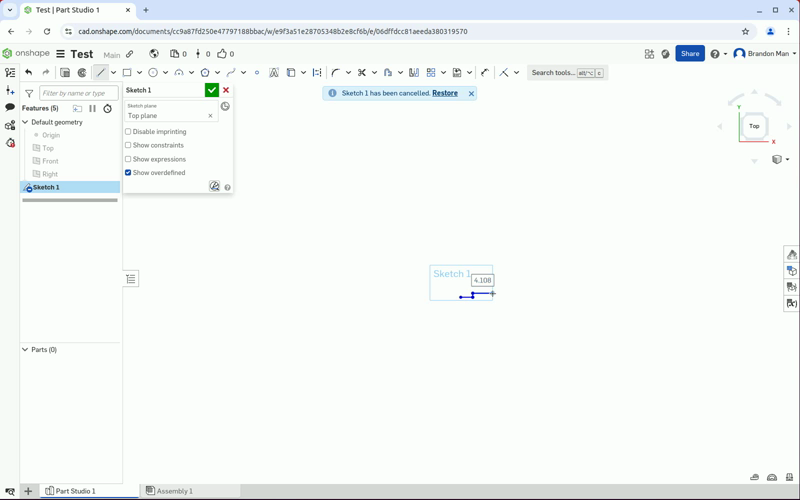
mouse_move(522, 293)
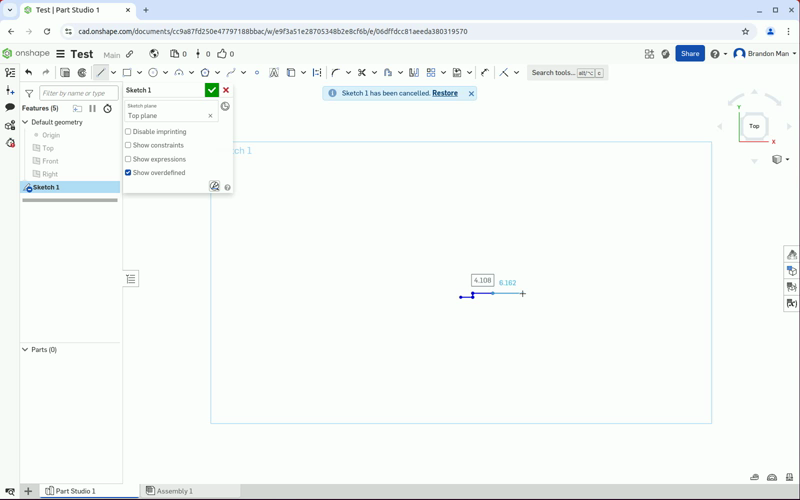
mouse_move(492, 297)
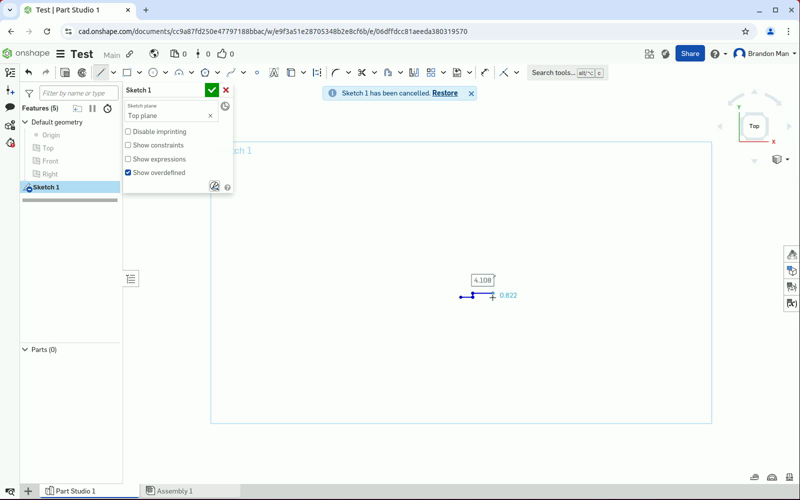
scroll(6)
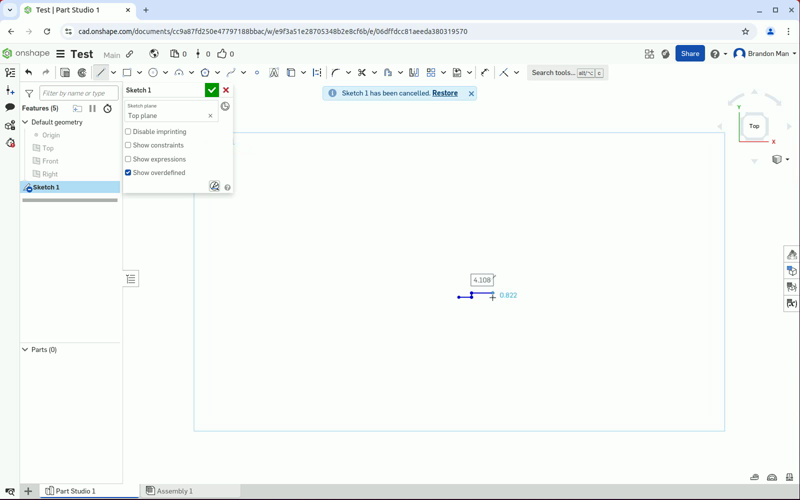
scroll(6)
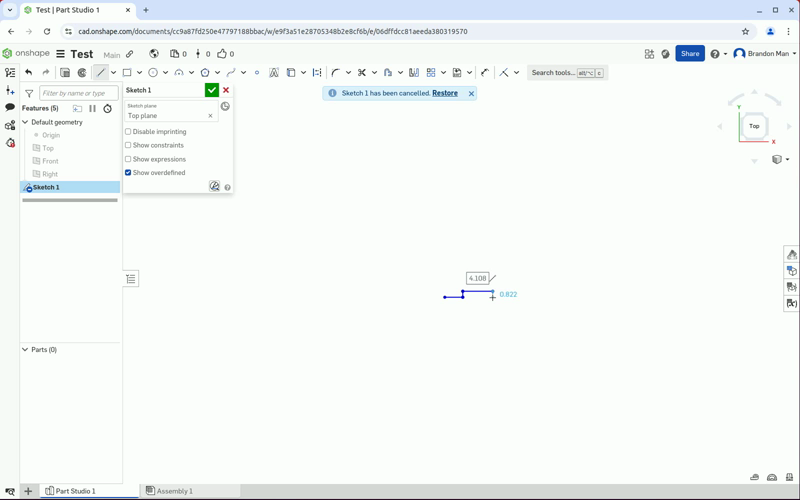
scroll(6)
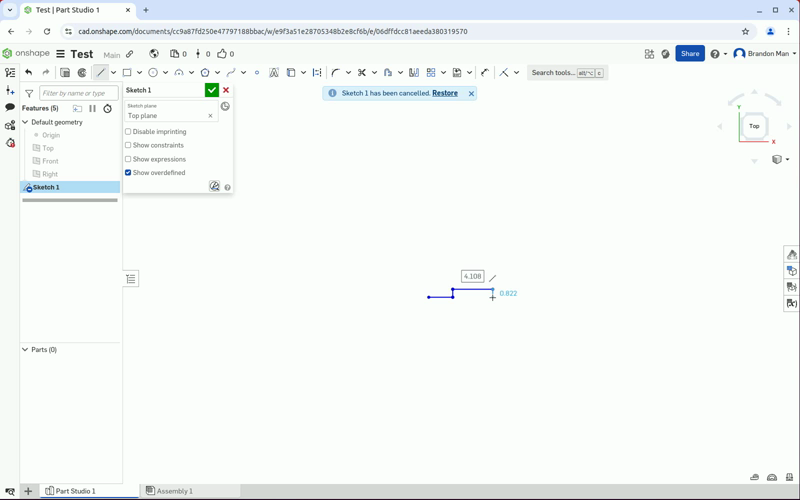
scroll(6)
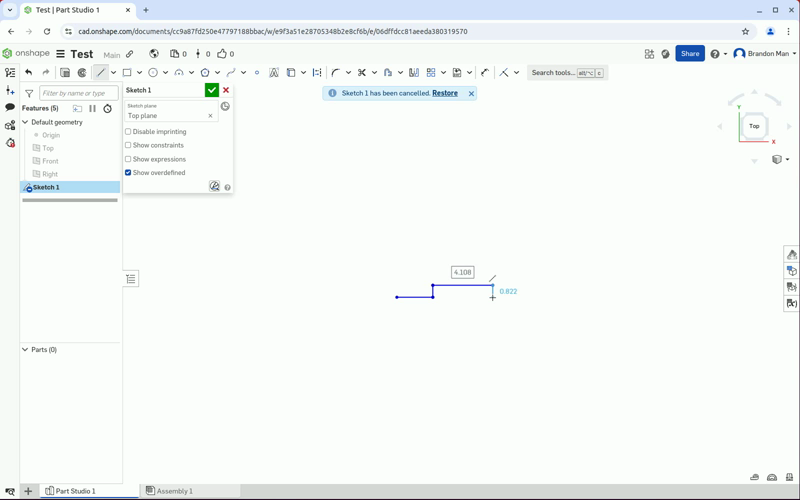
scroll(6)
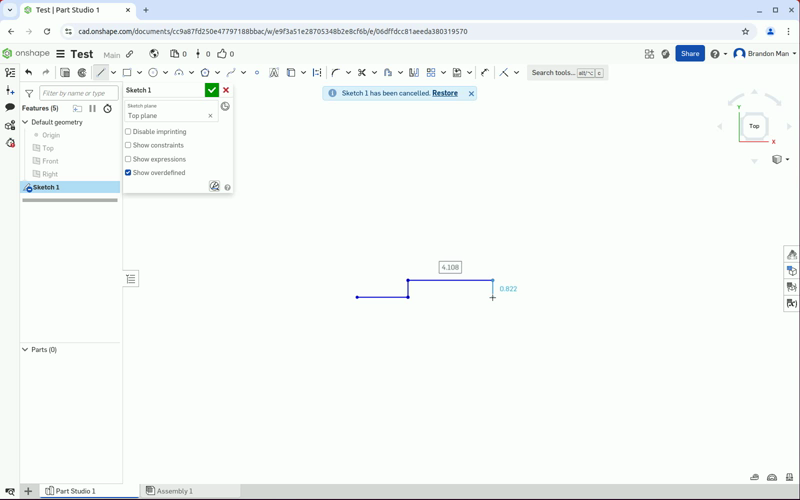
scroll(6)
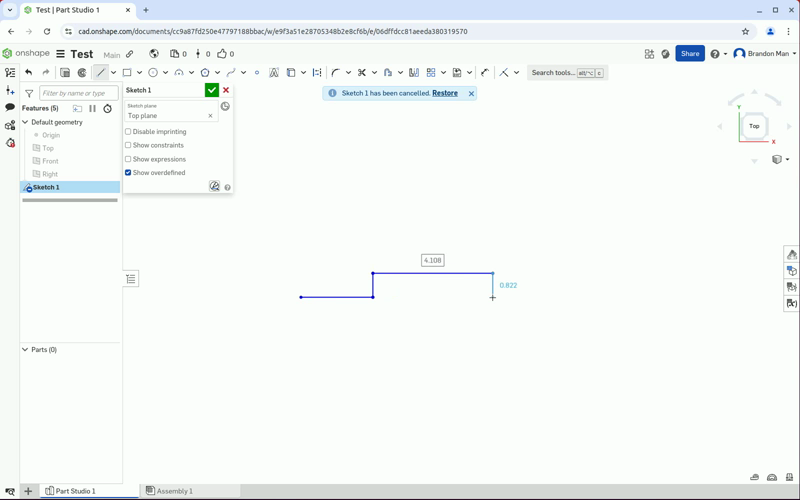
scroll(6)
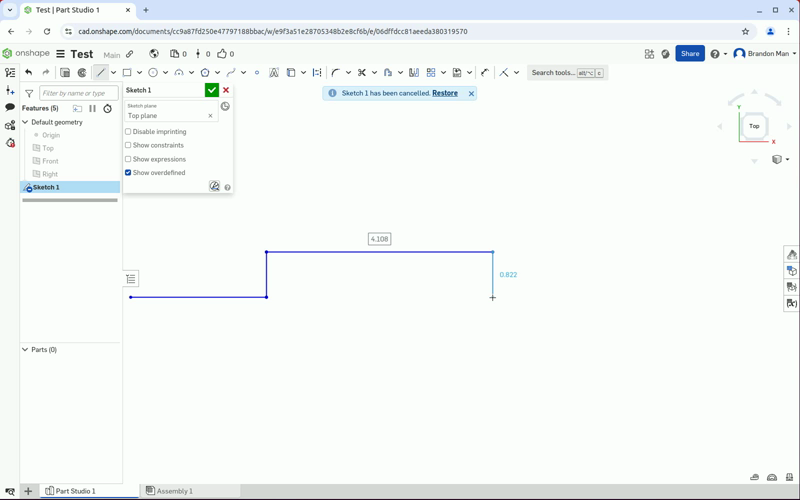
click(492, 297)
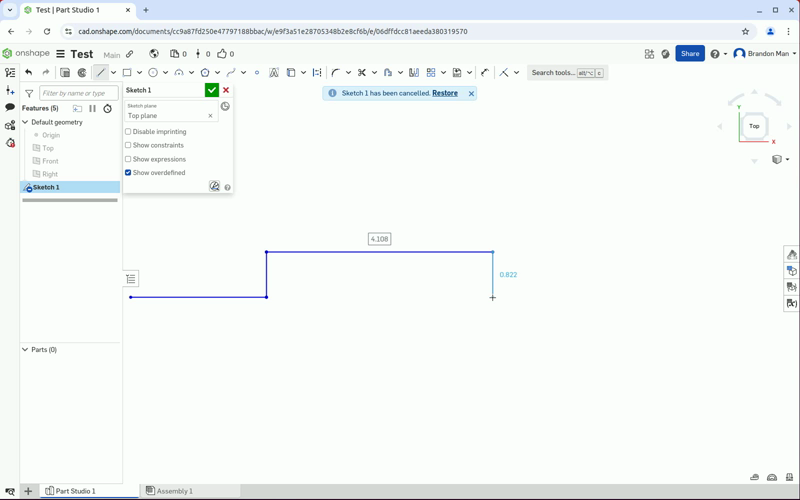
scroll(-6)
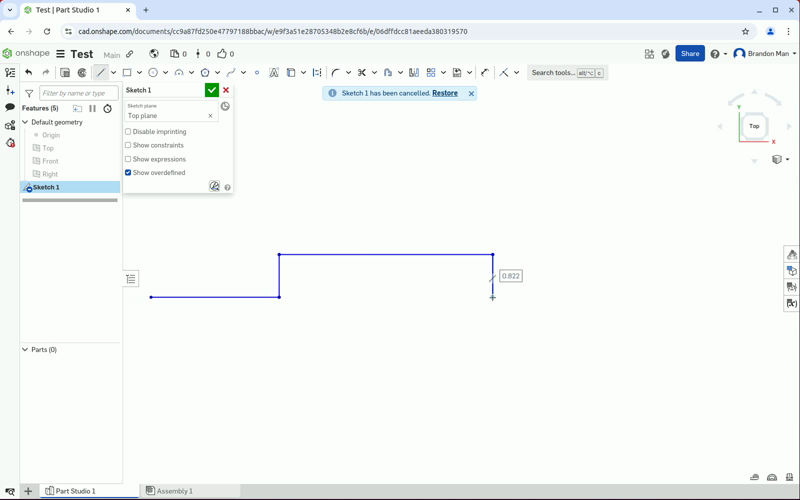
scroll(-6)
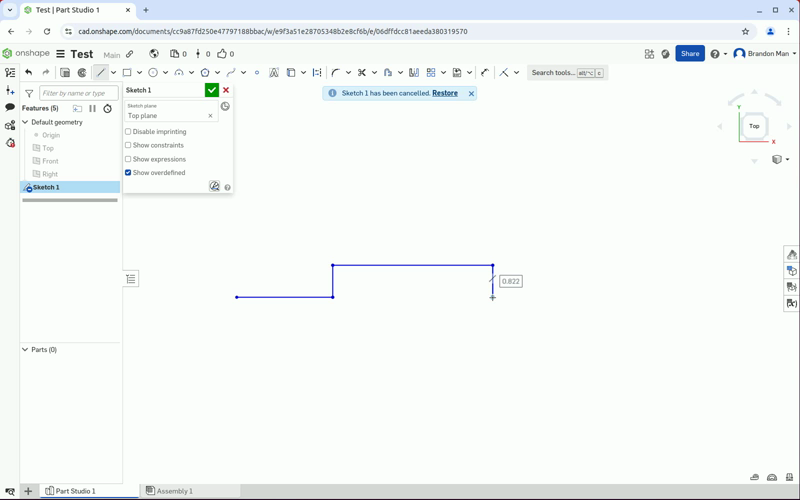
scroll(-6)
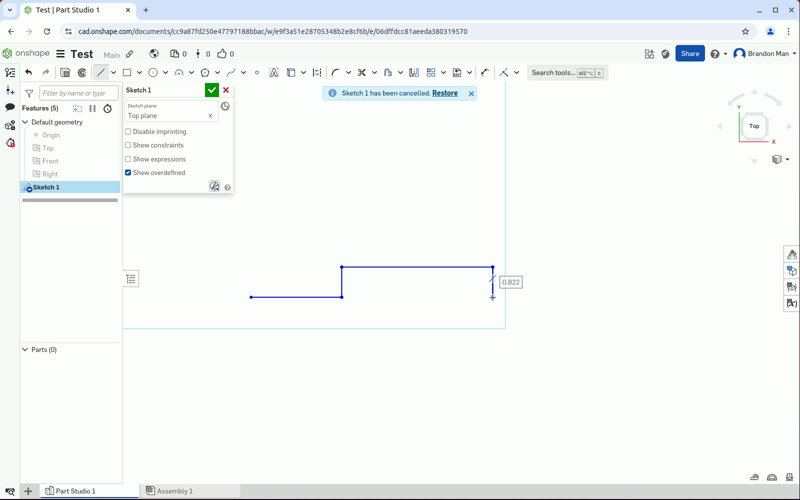
scroll(-6)
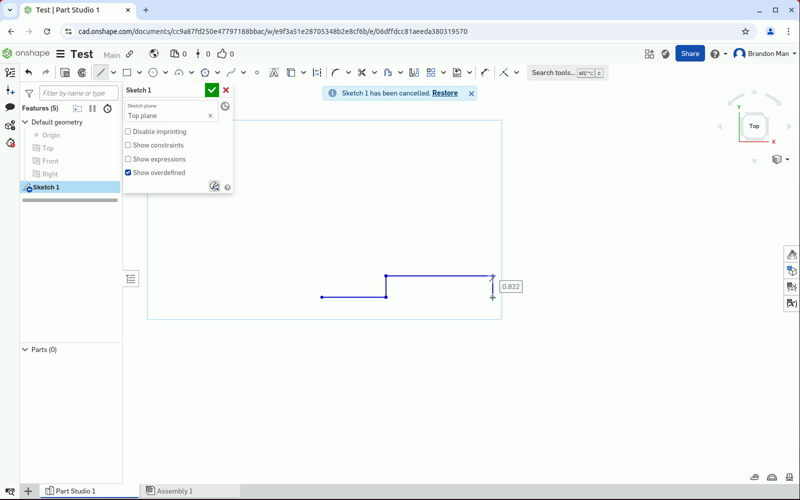
scroll(-6)
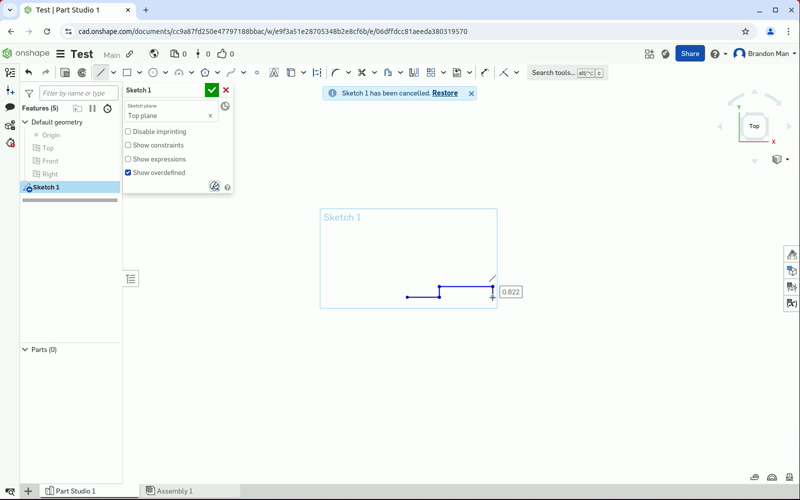
scroll(-6)
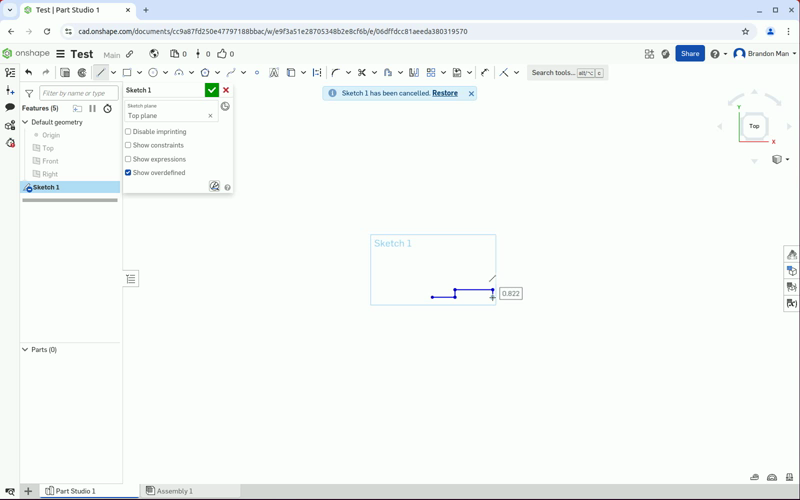
scroll(-6)
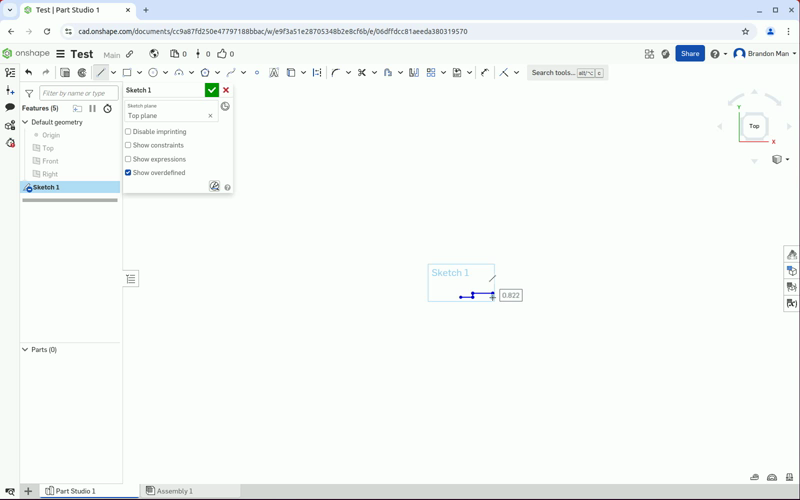
key_up(shift)
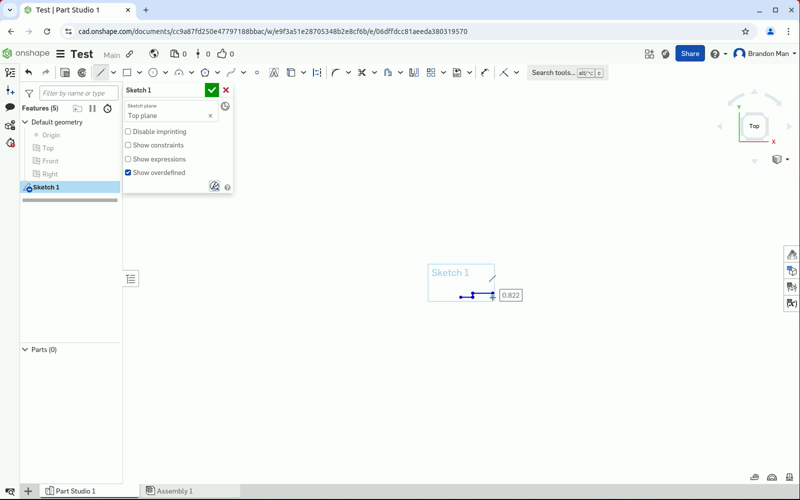
key_down(shift)
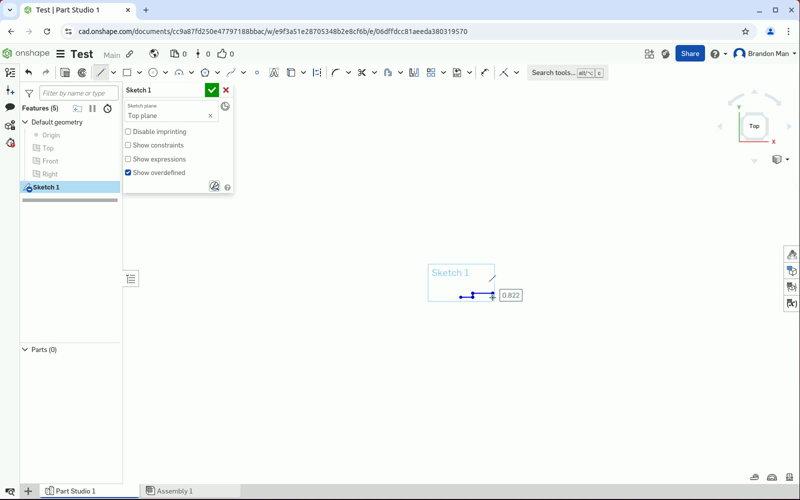
mouse_move(522, 297)
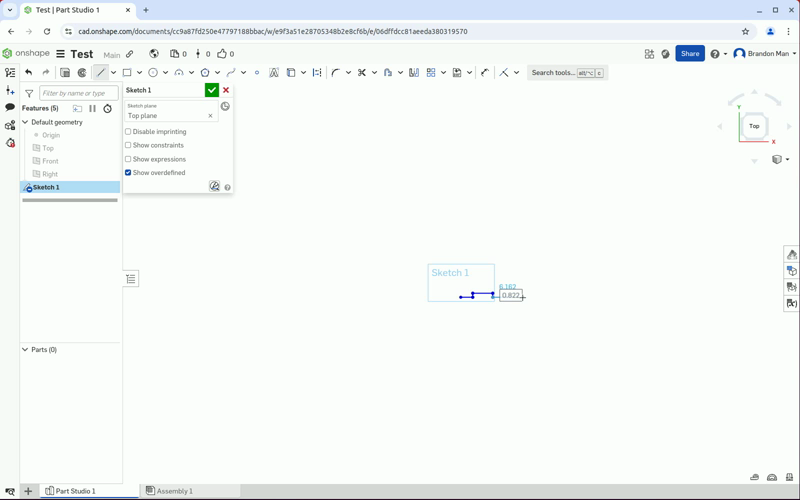
mouse_move(504, 297)
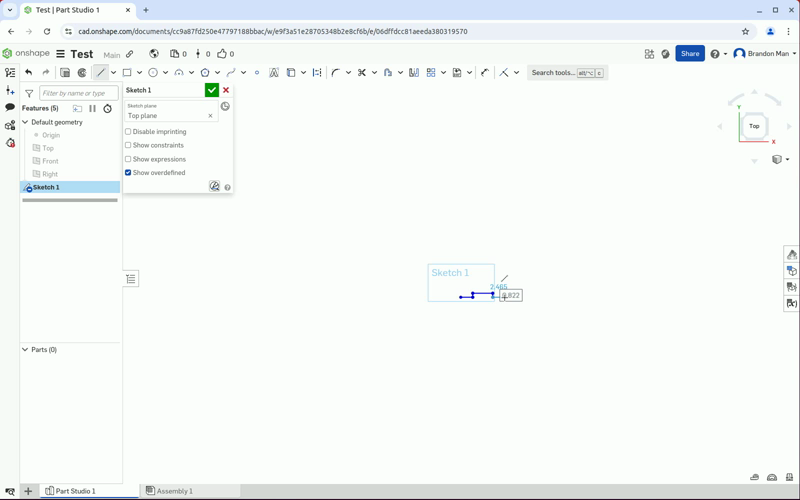
click(504, 297)
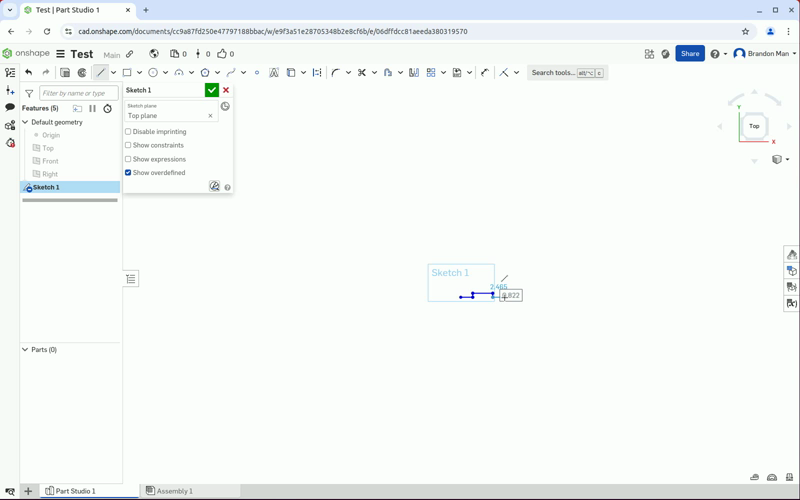
key_up(shift)
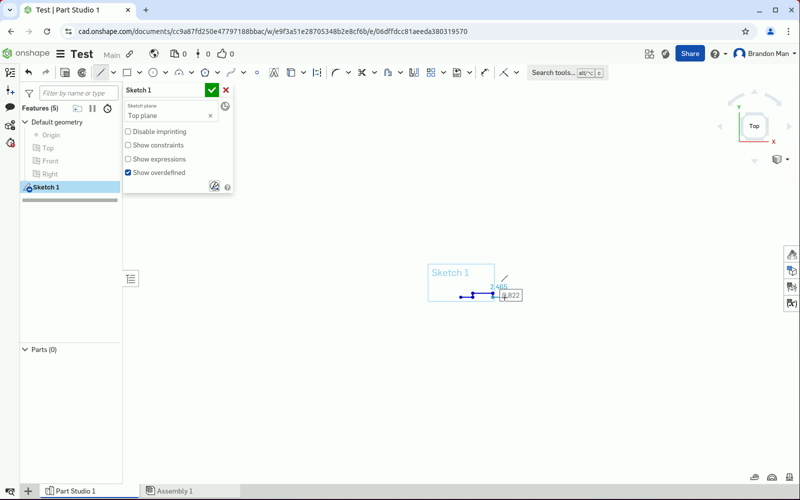
key_down(shift)
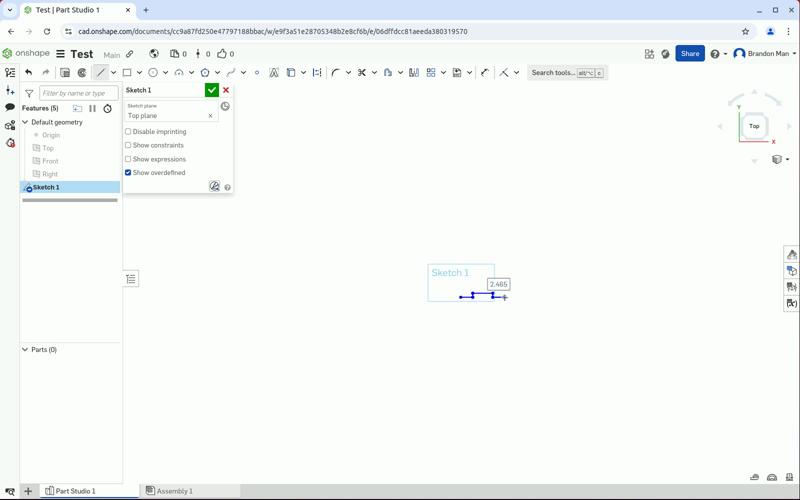
mouse_move(534, 297)
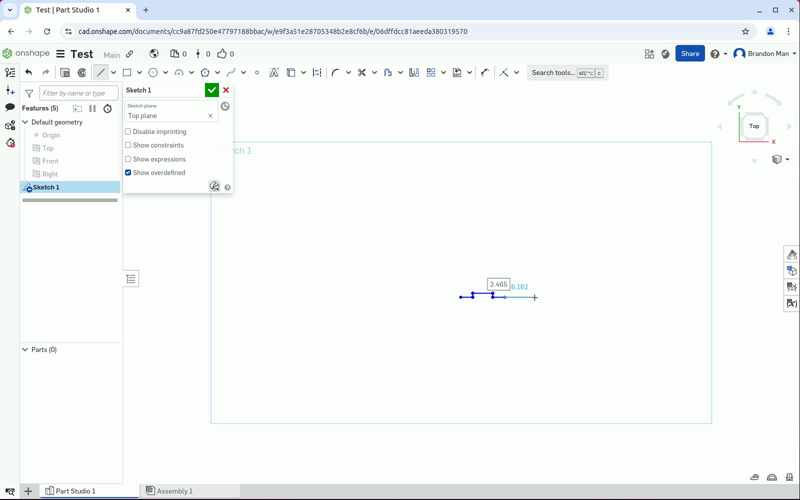
mouse_move(504, 293)
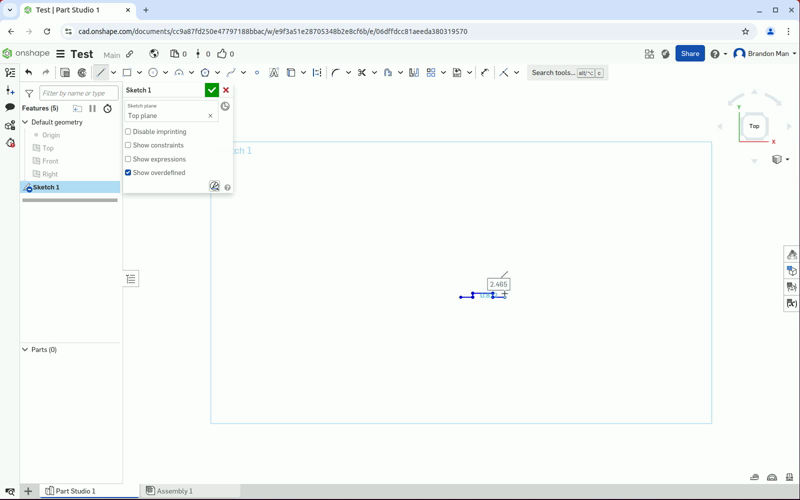
scroll(6)
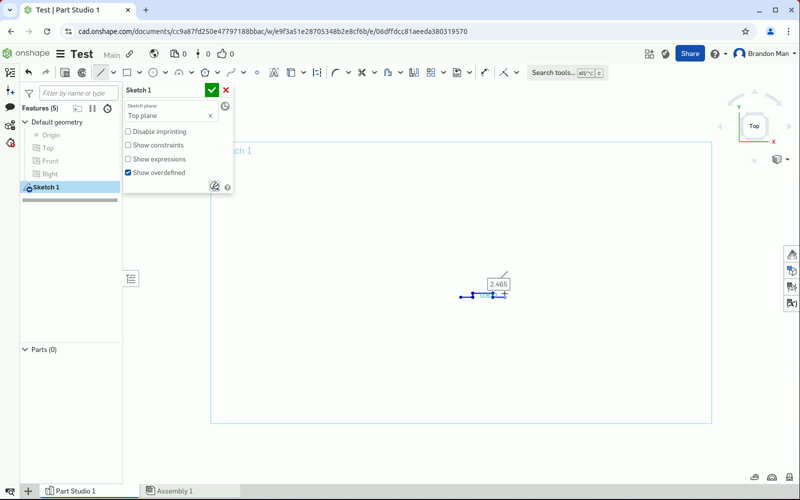
scroll(6)
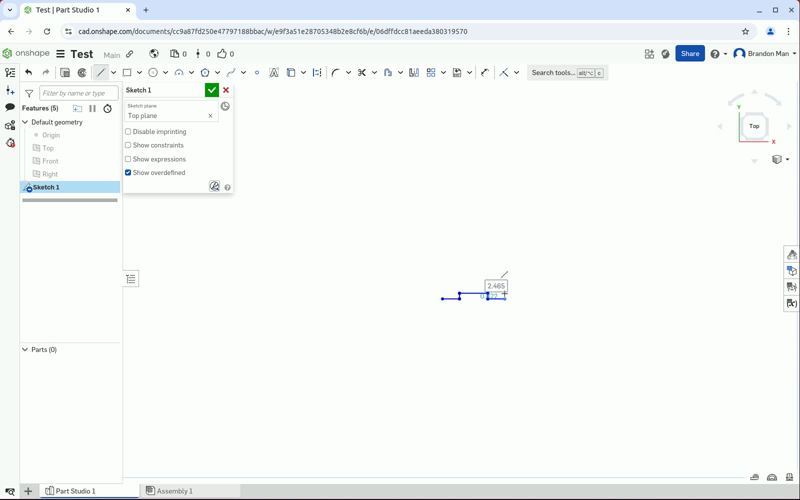
scroll(6)
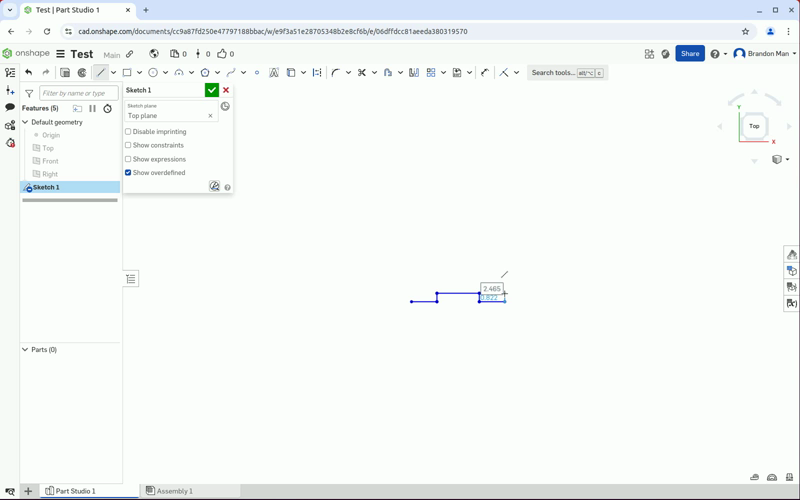
scroll(6)
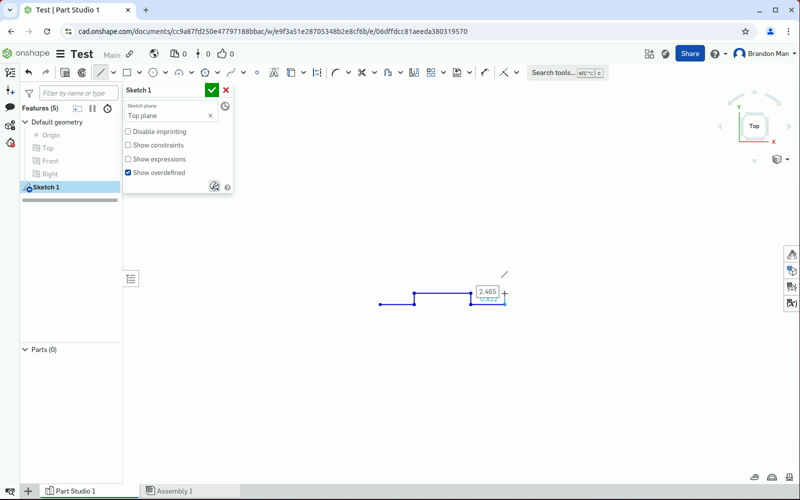
scroll(6)
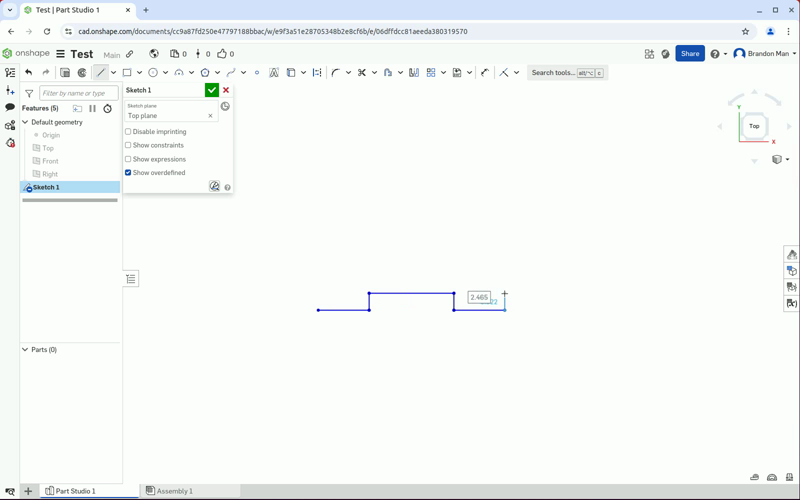
scroll(6)
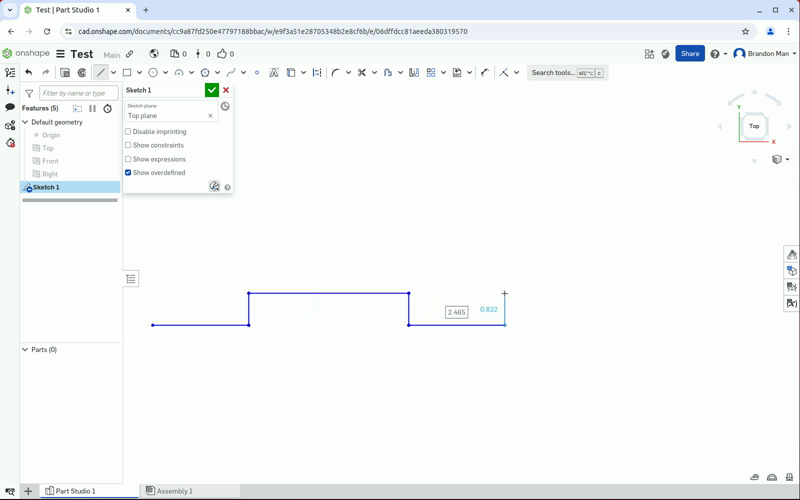
scroll(6)
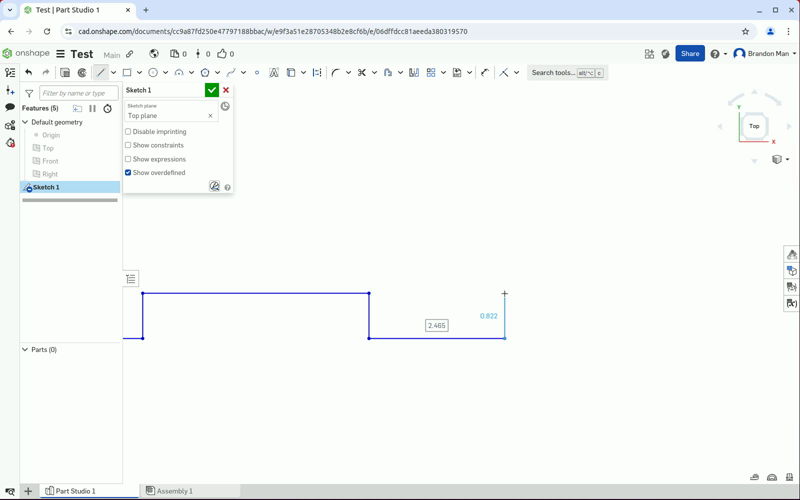
click(504, 293)
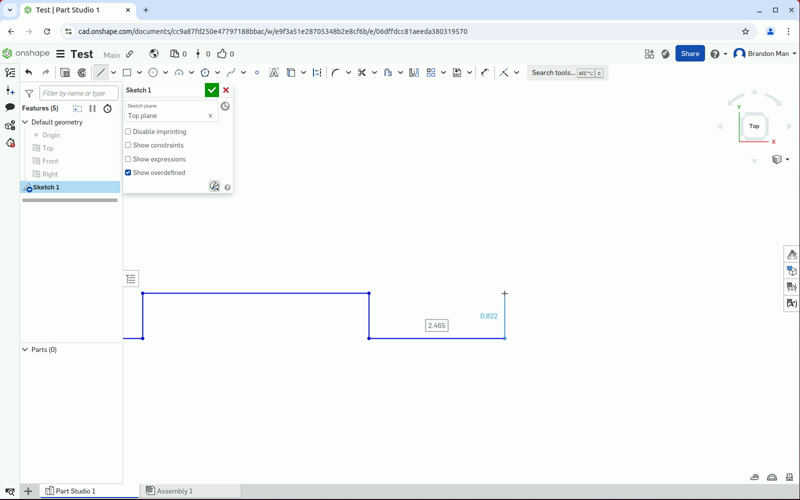
scroll(-6)
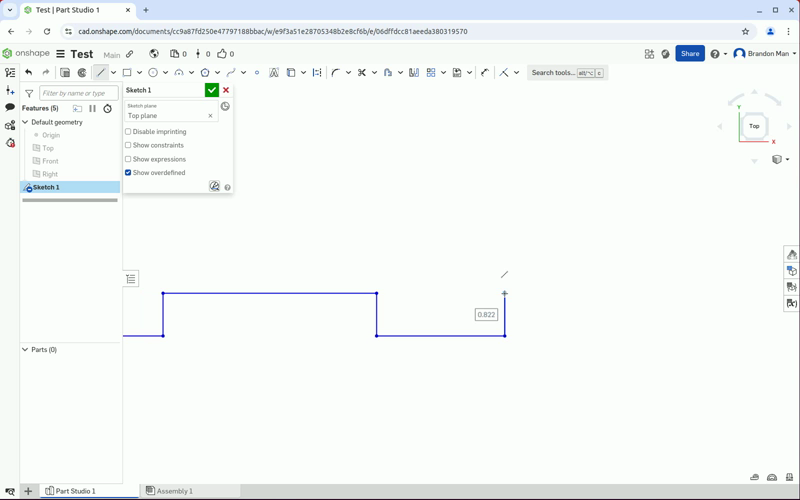
scroll(-6)
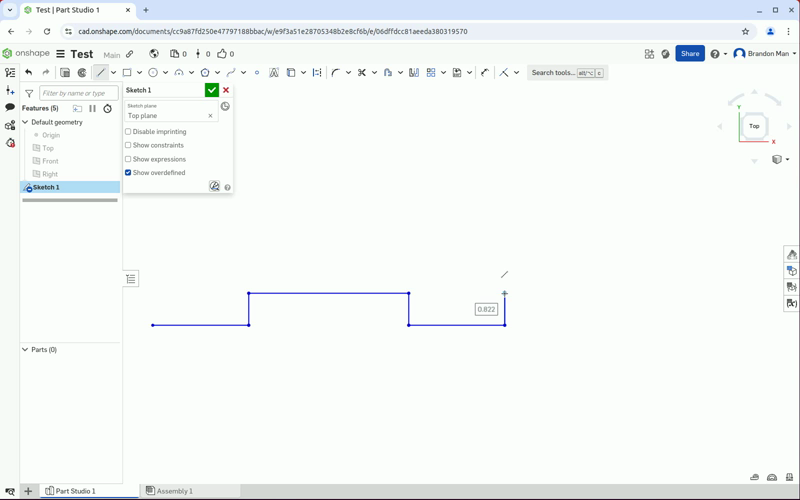
scroll(-6)
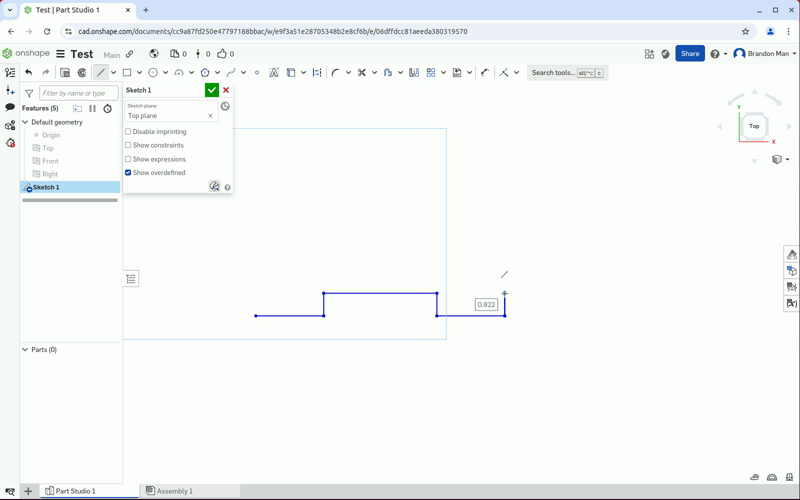
scroll(-6)
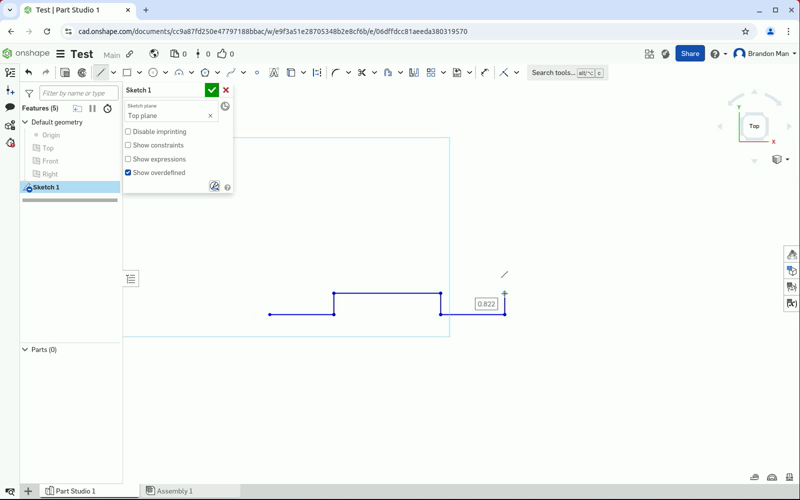
scroll(-6)
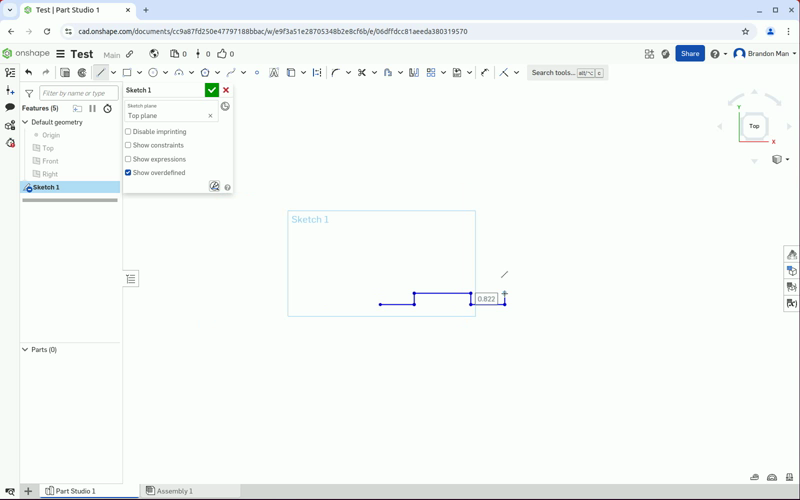
scroll(-6)
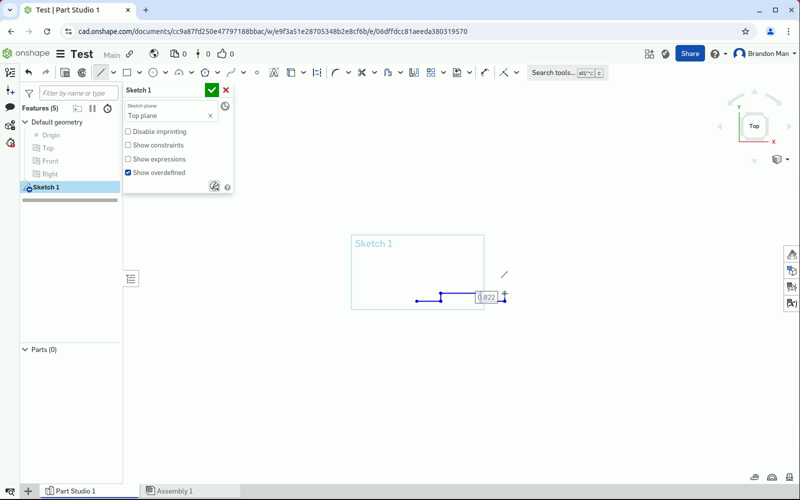
scroll(-6)
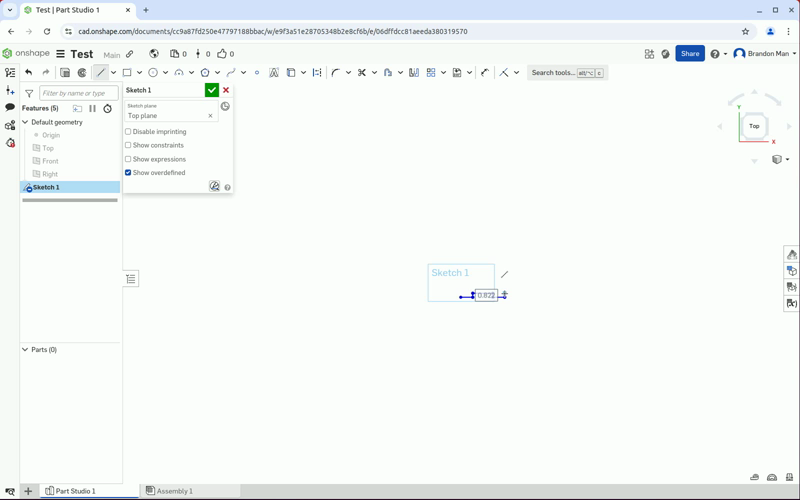
key_up(shift)
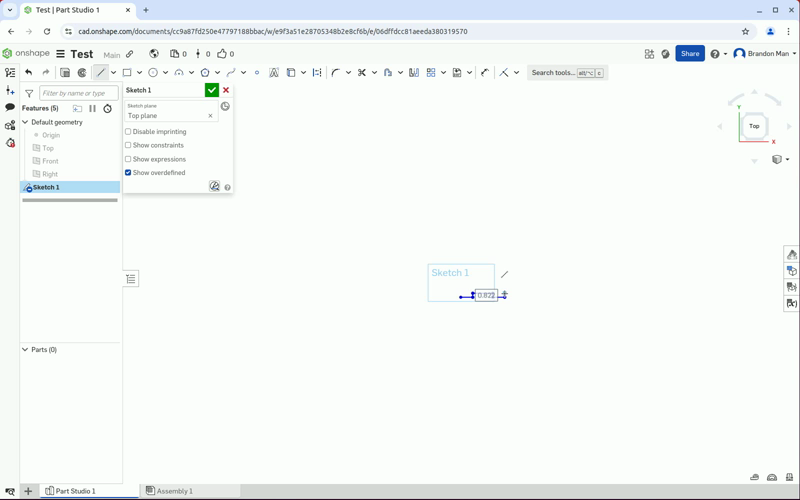
key_down(shift)
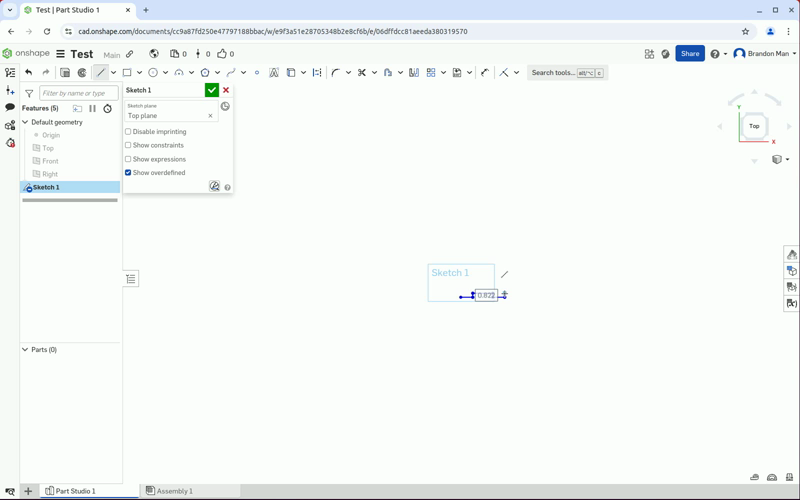
mouse_move(504, 170)
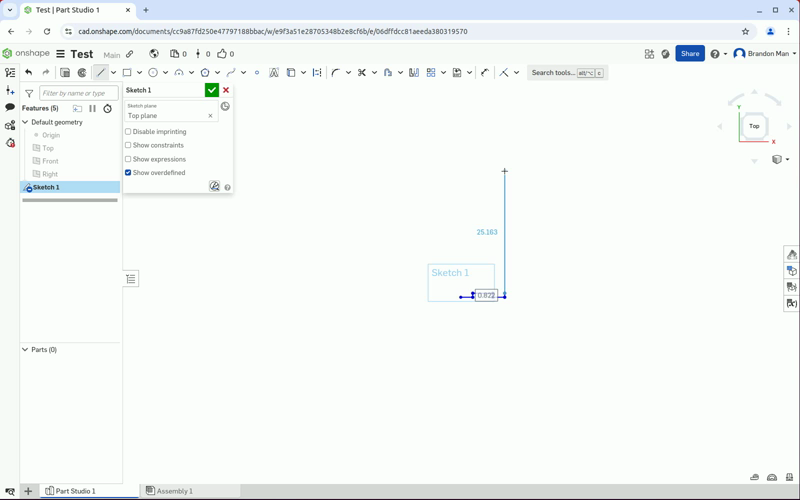
click(504, 170)
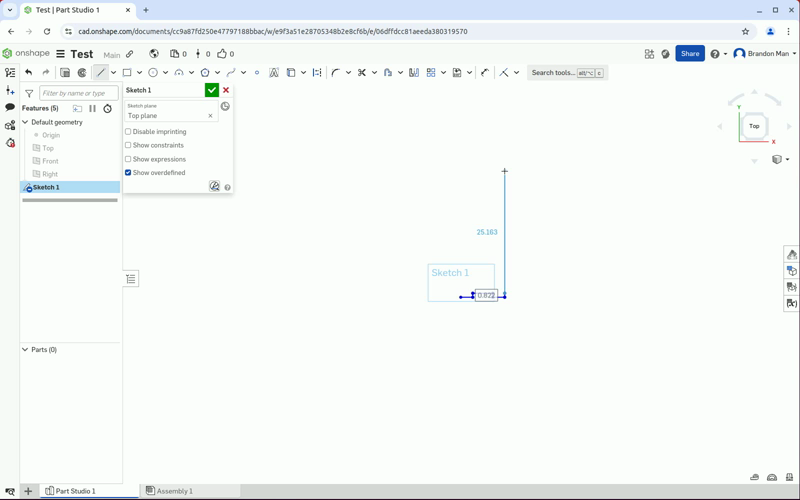
key_up(shift)
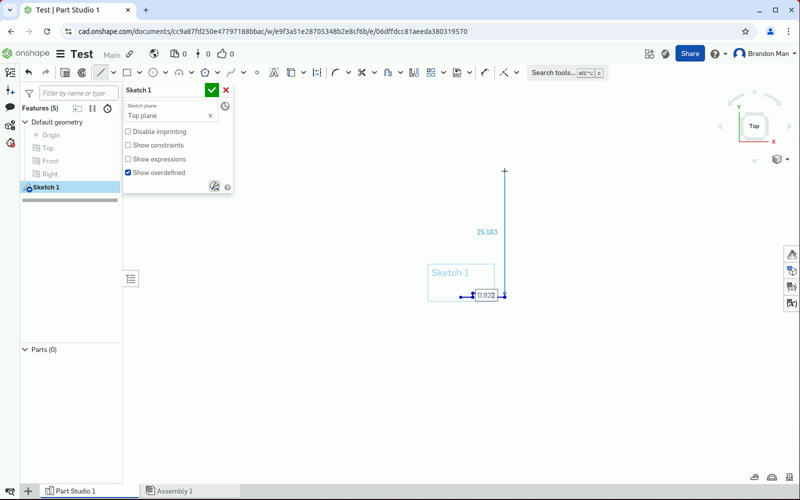
key_down(shift)
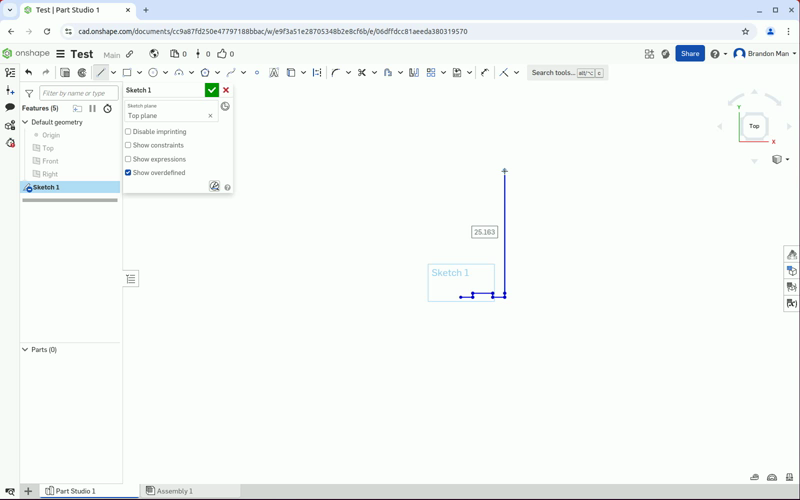
mouse_move(534, 170)
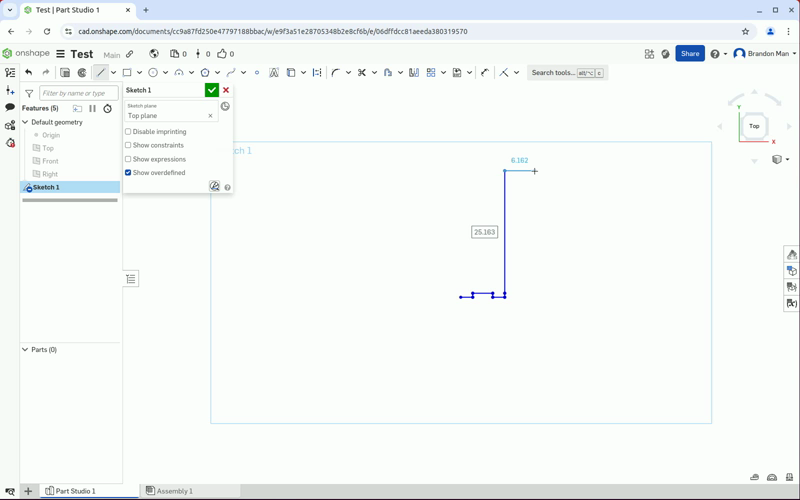
mouse_move(460, 170)
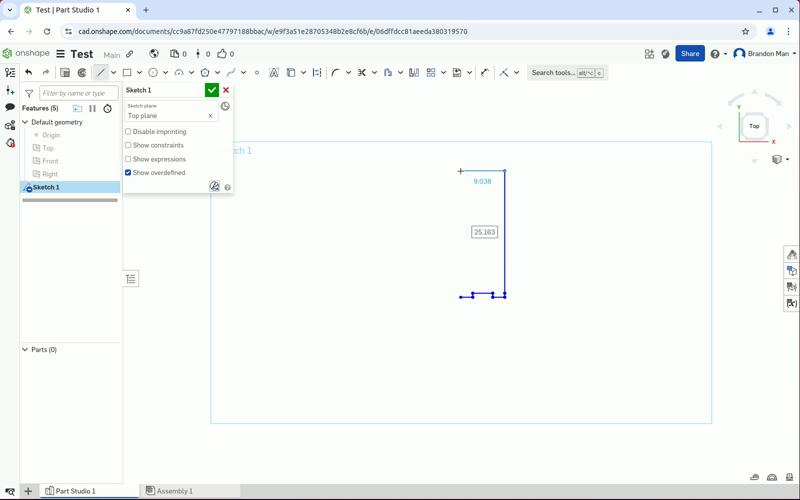
click(460, 170)
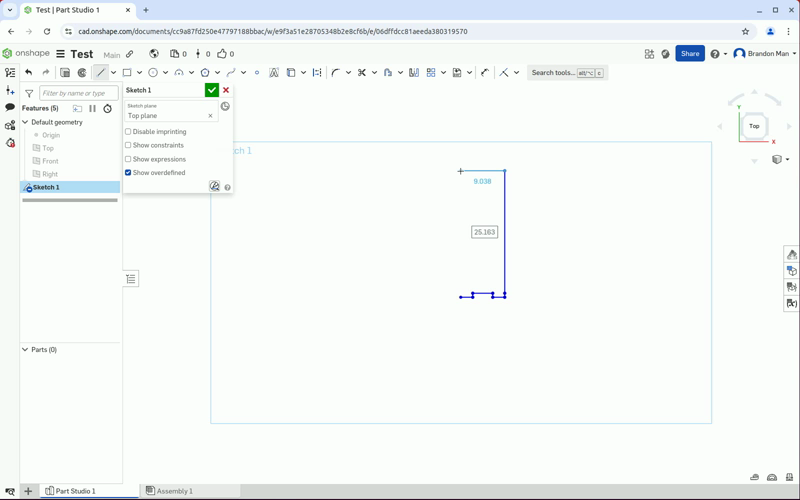
key_up(shift)
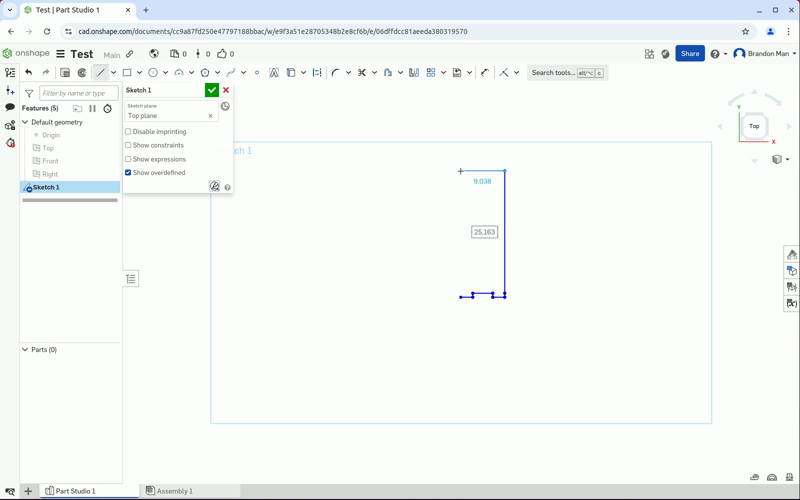
key_down(shift)
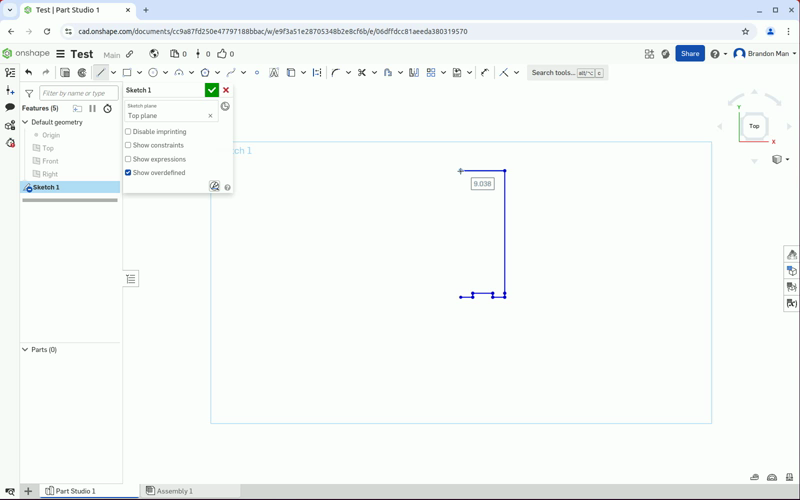
mouse_move(460, 293)
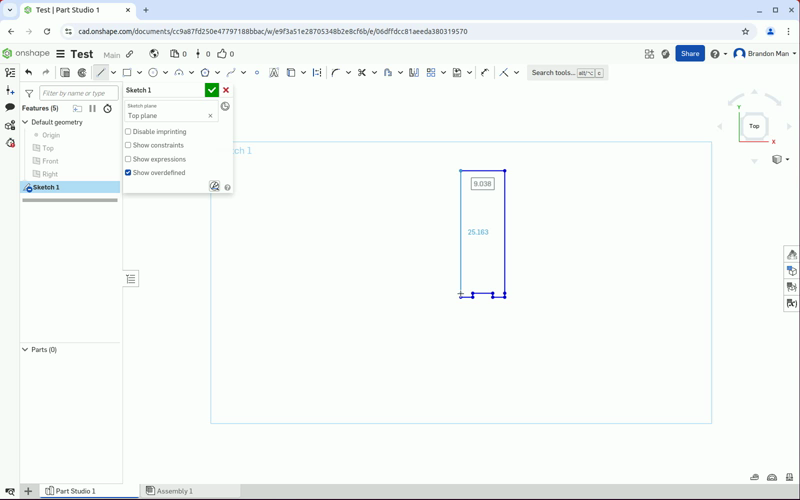
scroll(6)
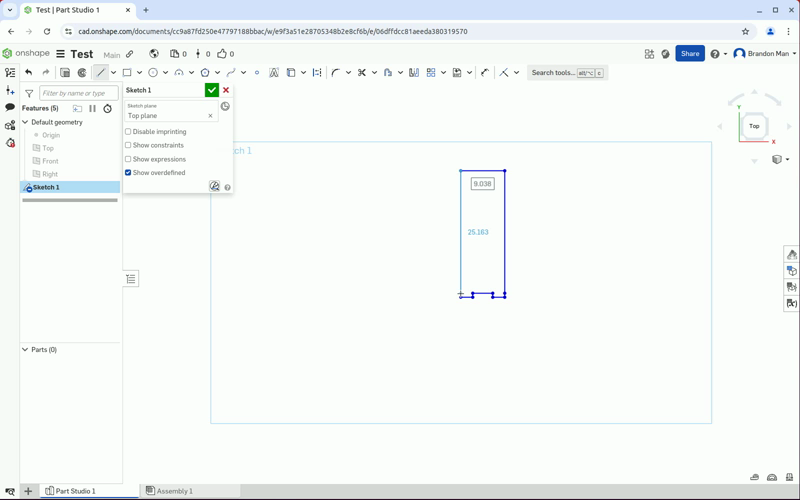
scroll(6)
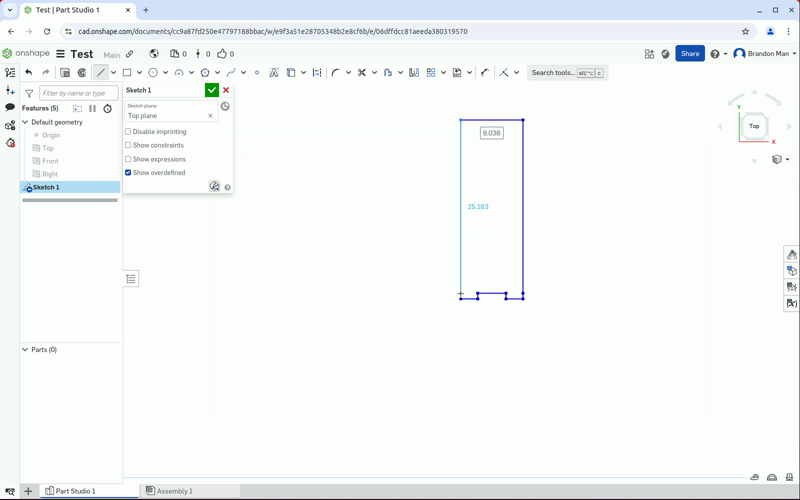
scroll(6)
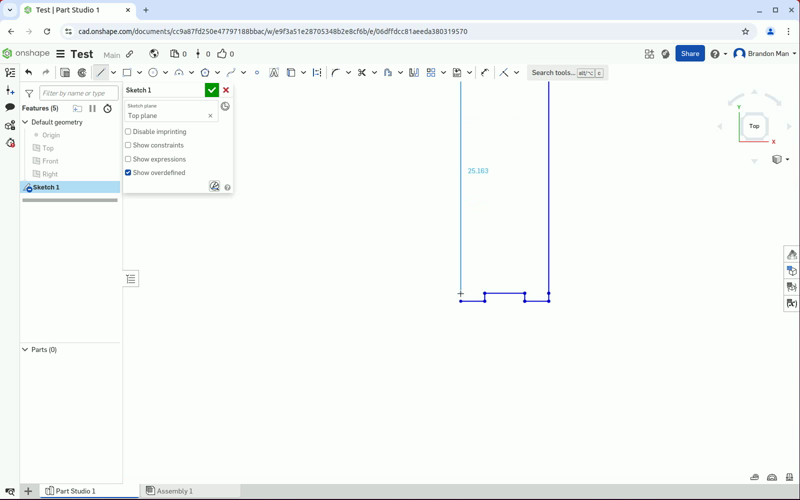
scroll(6)
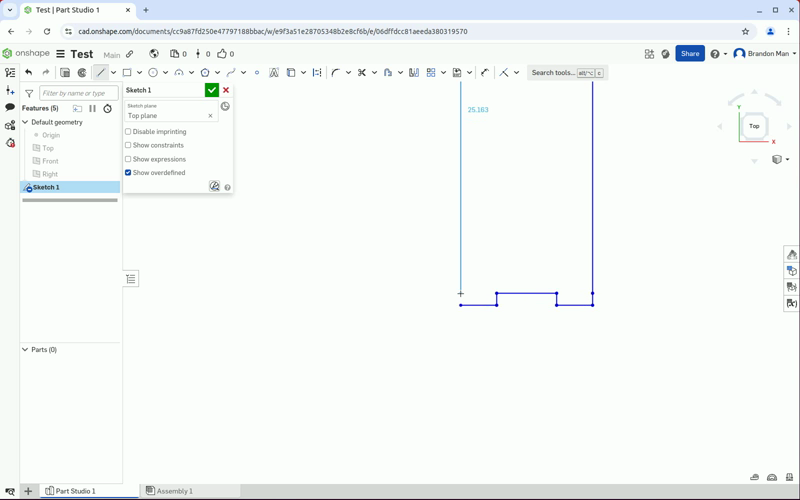
scroll(6)
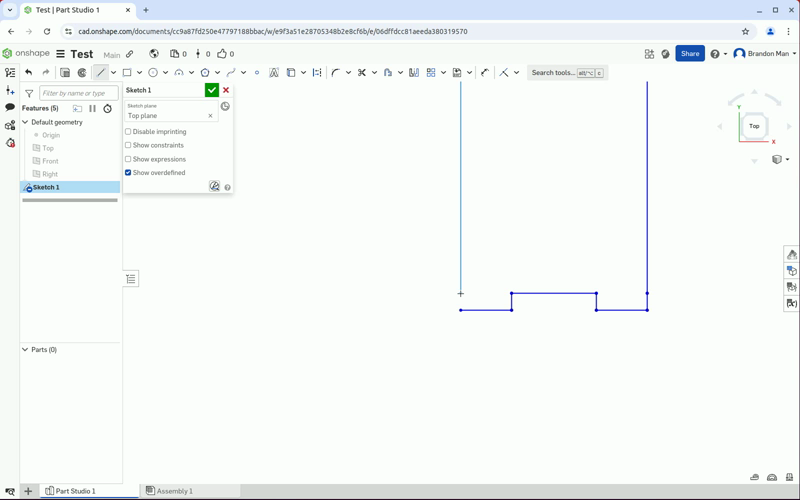
scroll(6)
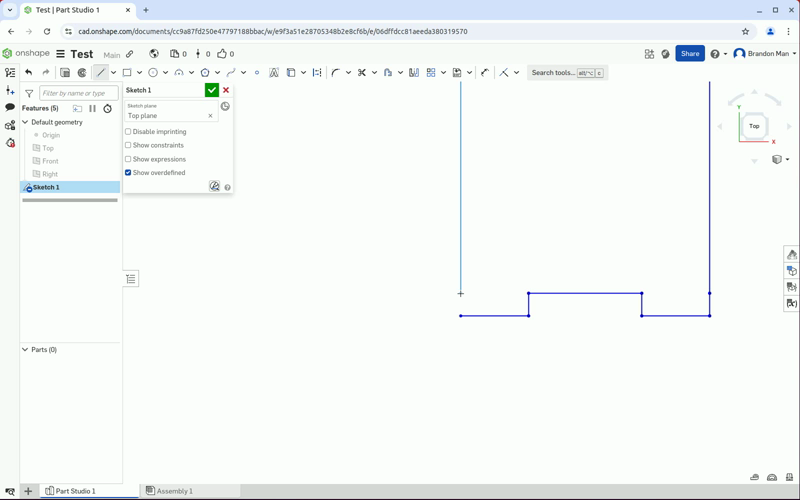
scroll(6)
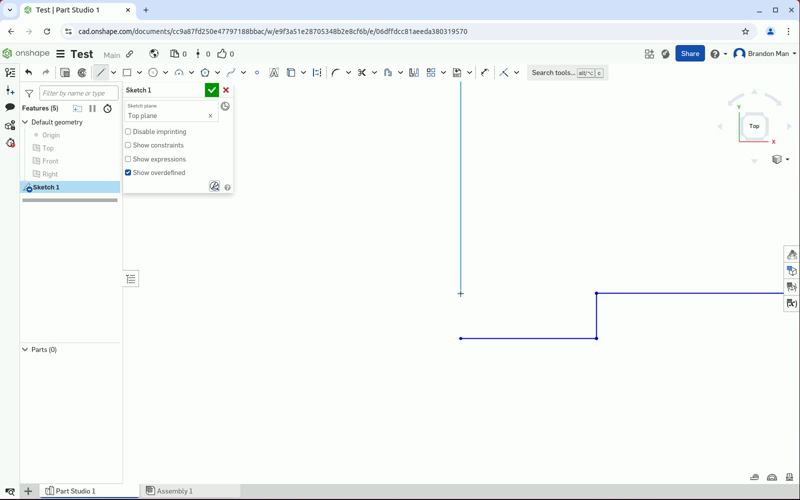
click(460, 293)
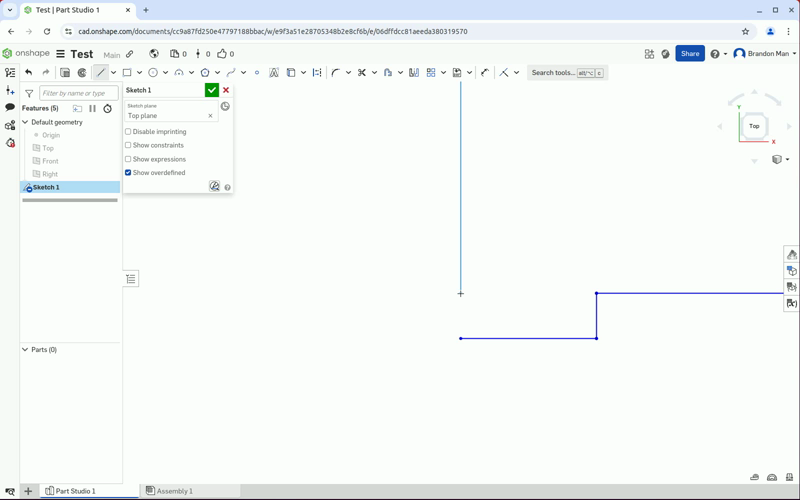
scroll(-6)
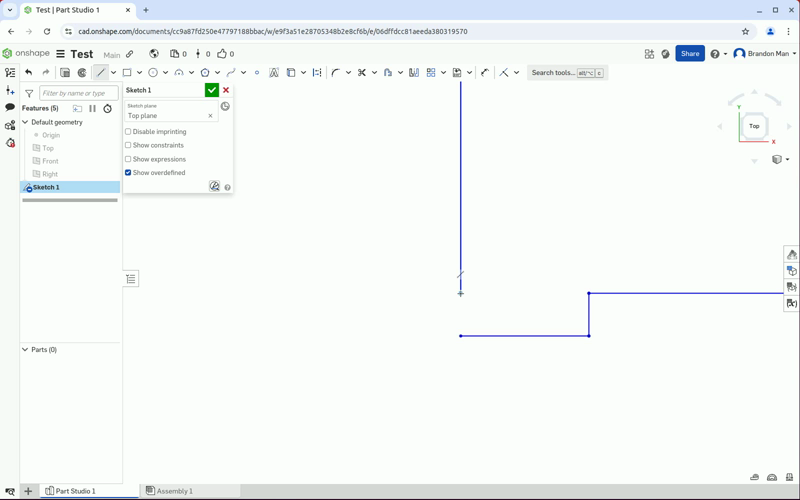
scroll(-6)
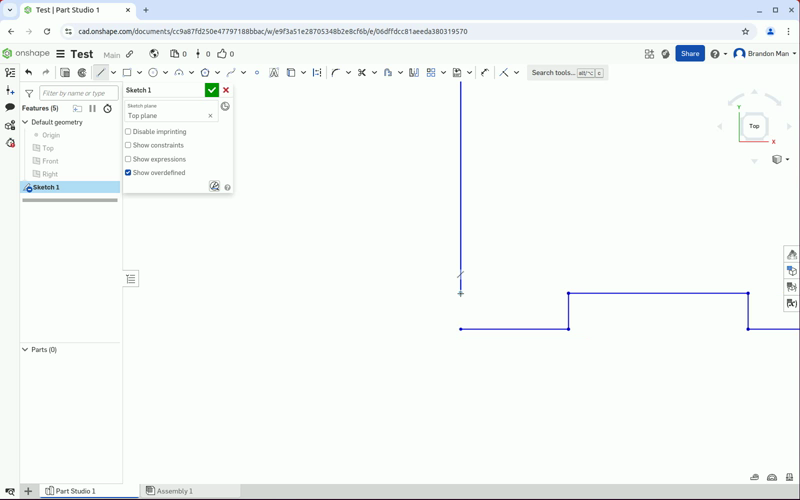
scroll(-6)
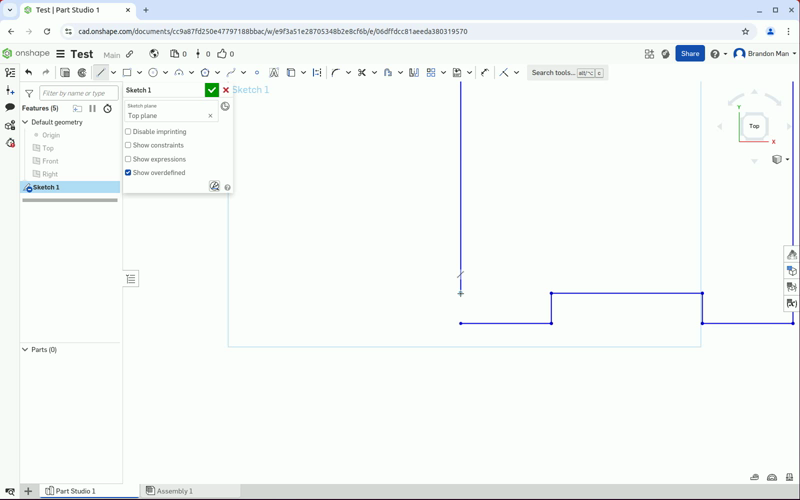
scroll(-6)
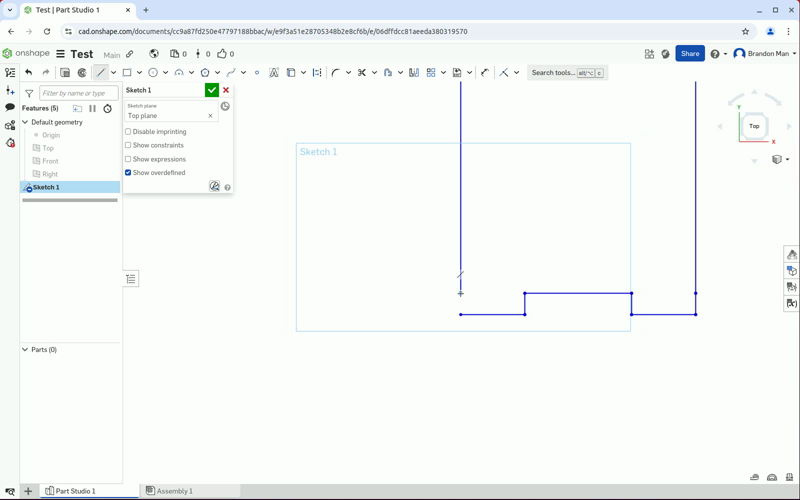
scroll(-6)
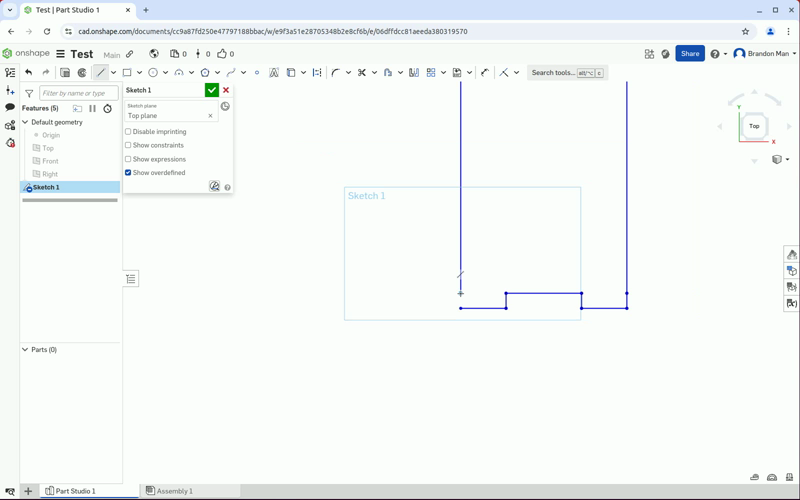
scroll(-6)
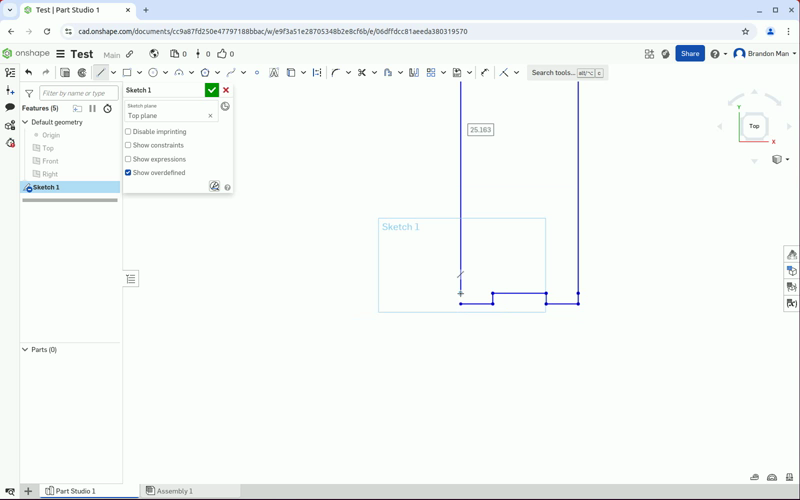
scroll(-6)
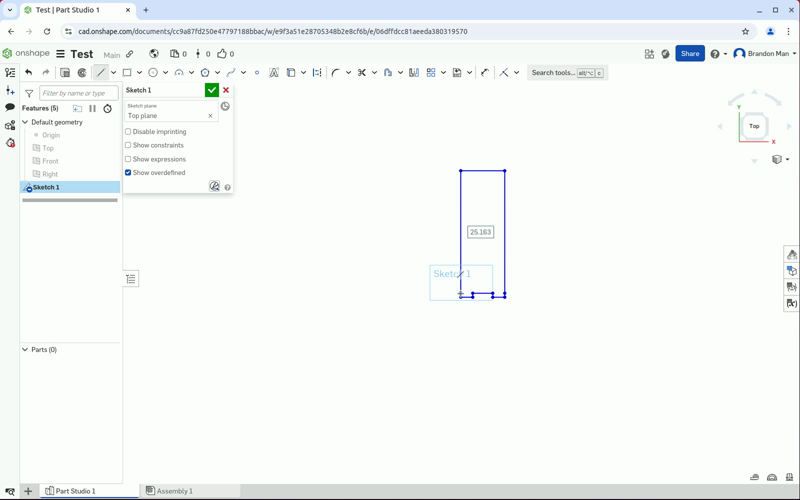
key_up(shift)
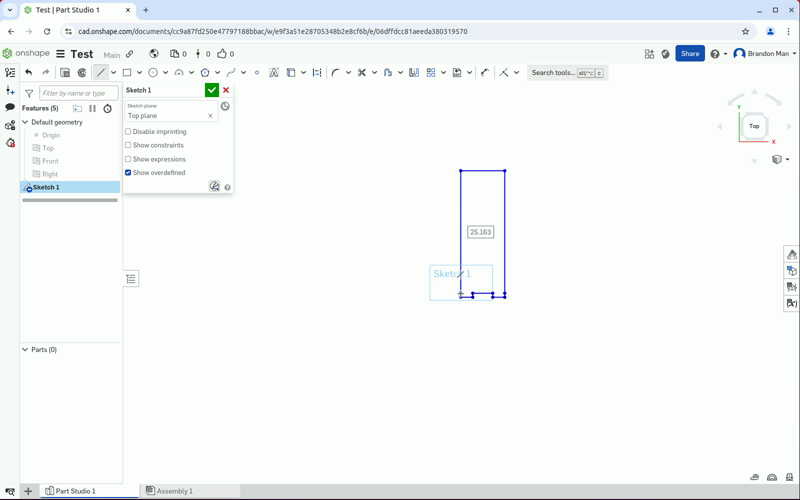
mouse_move(490, 293)
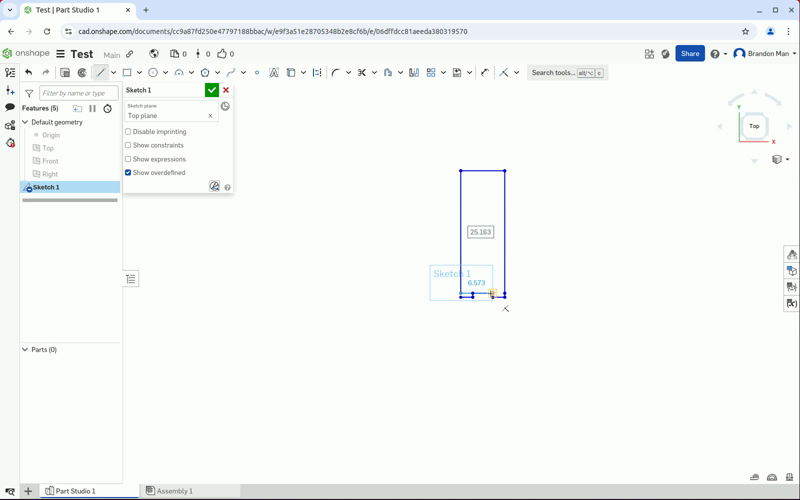
key_down(shift)
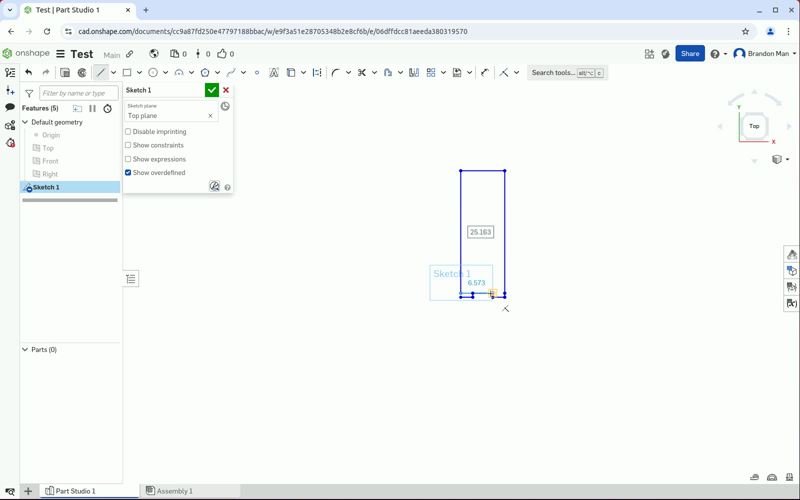
mouse_move(460, 297)
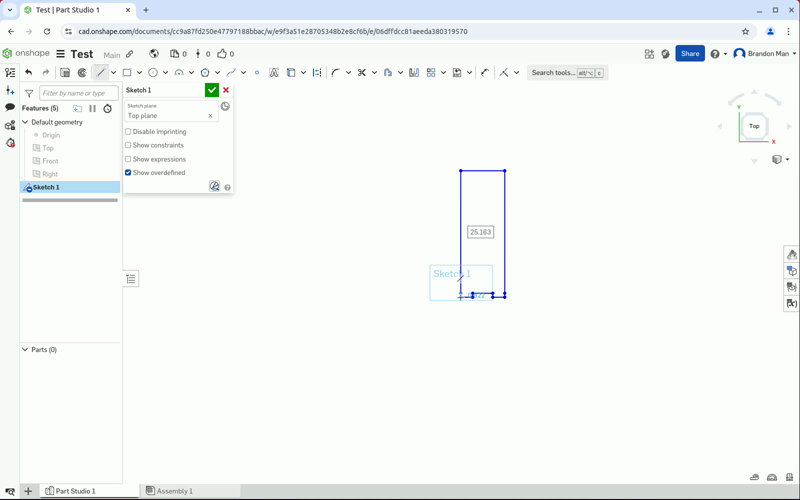
scroll(6)
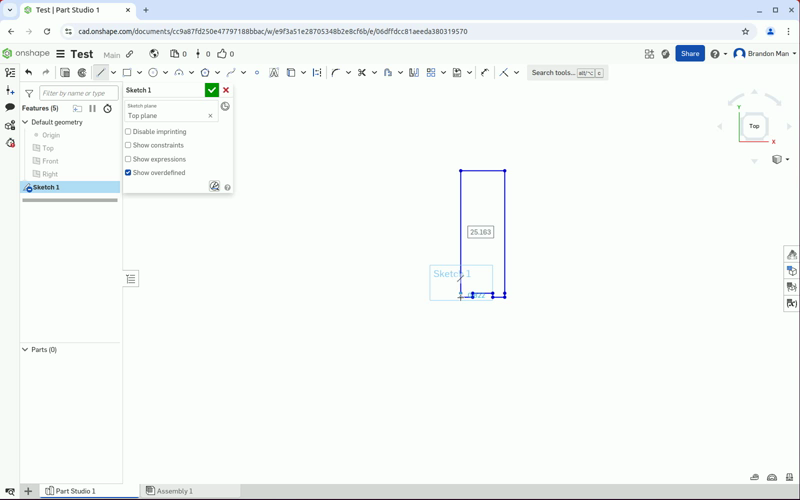
scroll(6)
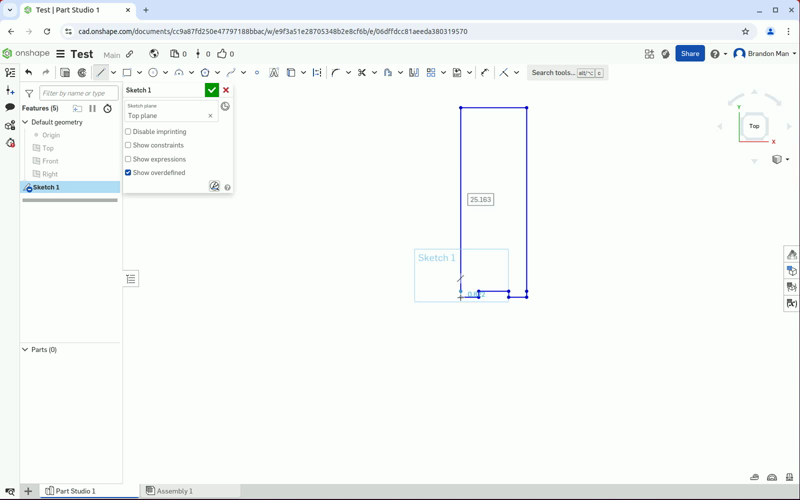
scroll(6)
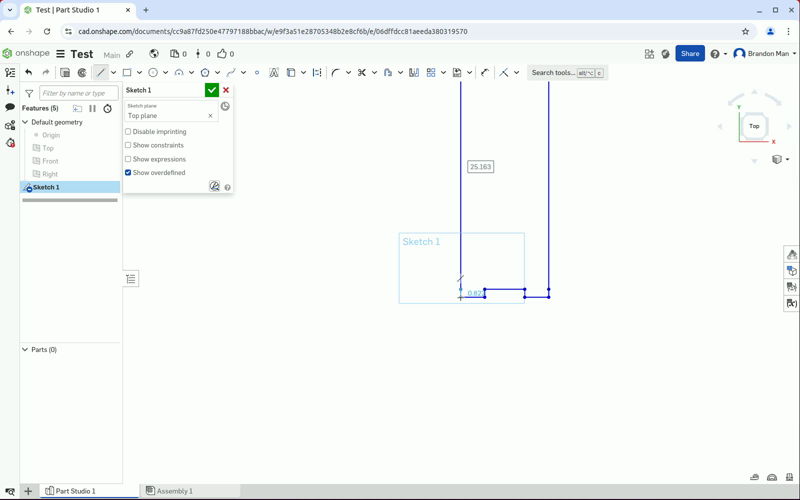
scroll(6)
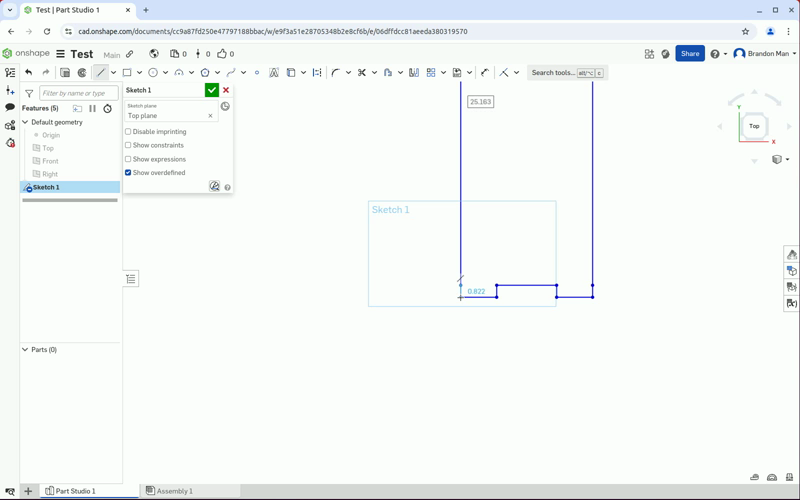
scroll(6)
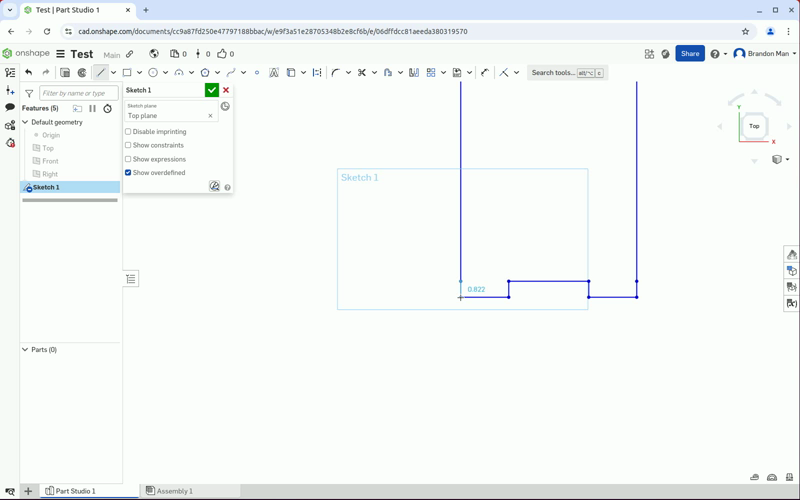
scroll(6)
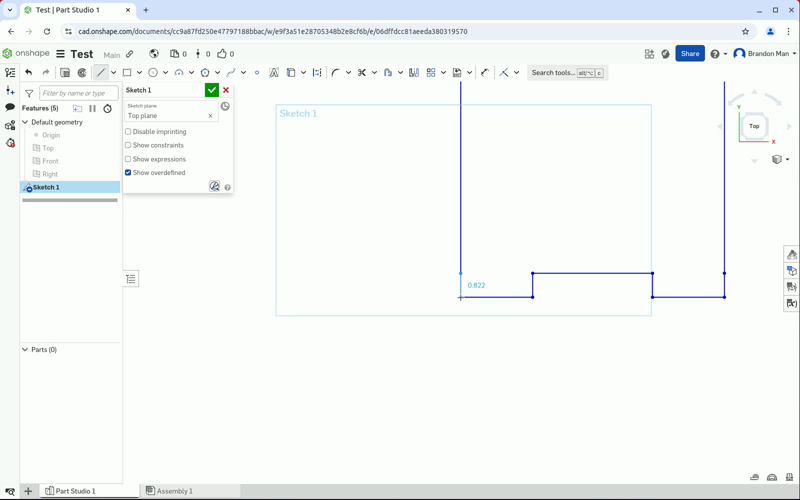
scroll(6)
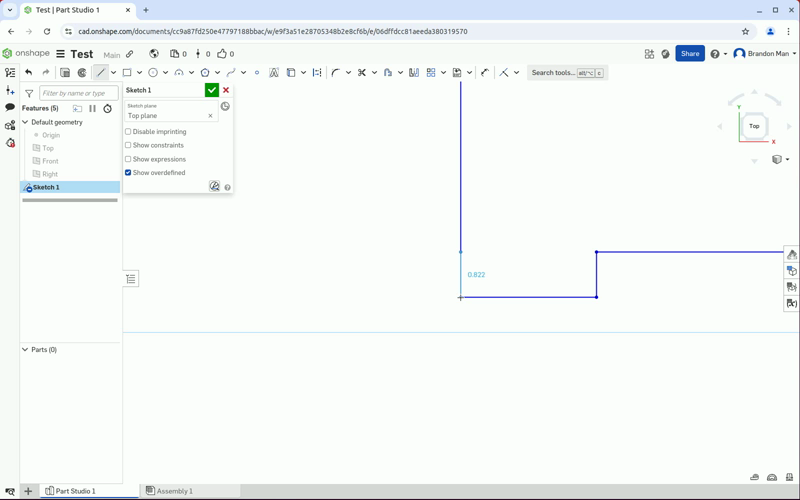
key_up(shift)
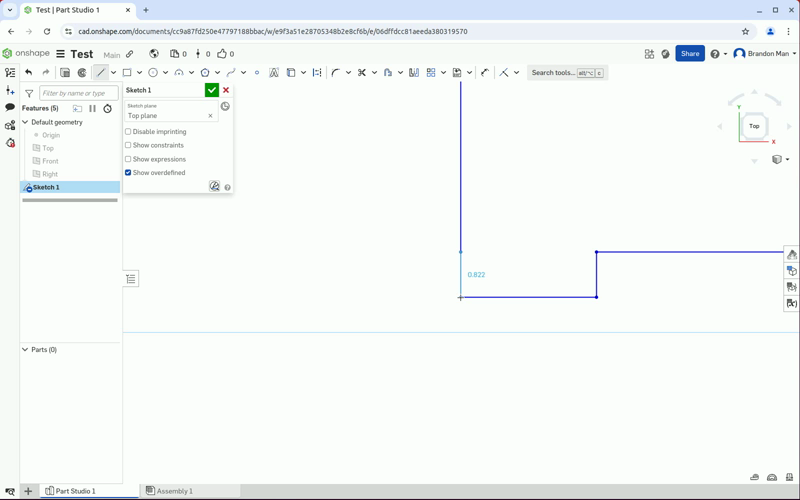
click(460, 297)
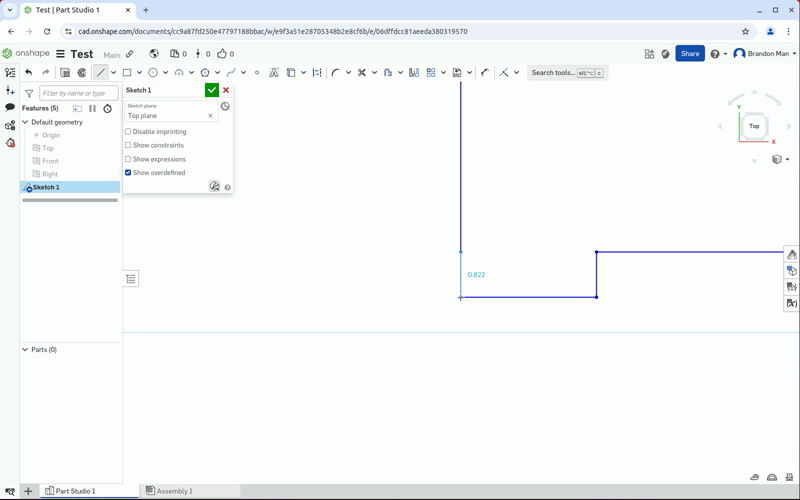
scroll(-6)
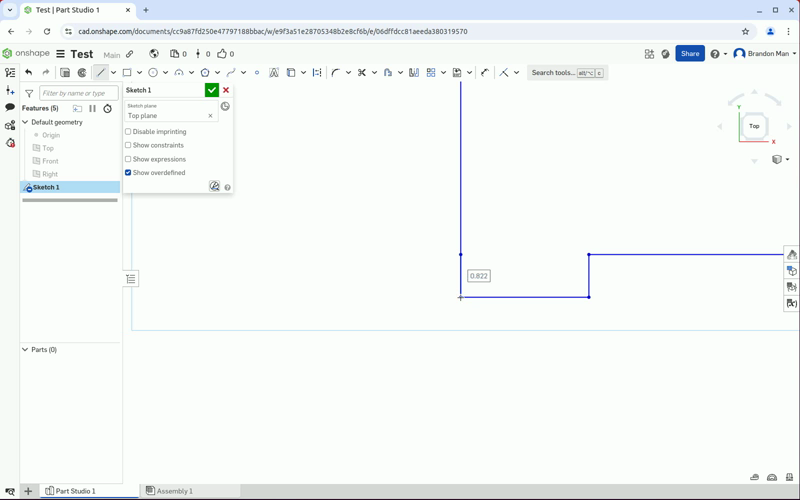
scroll(-6)
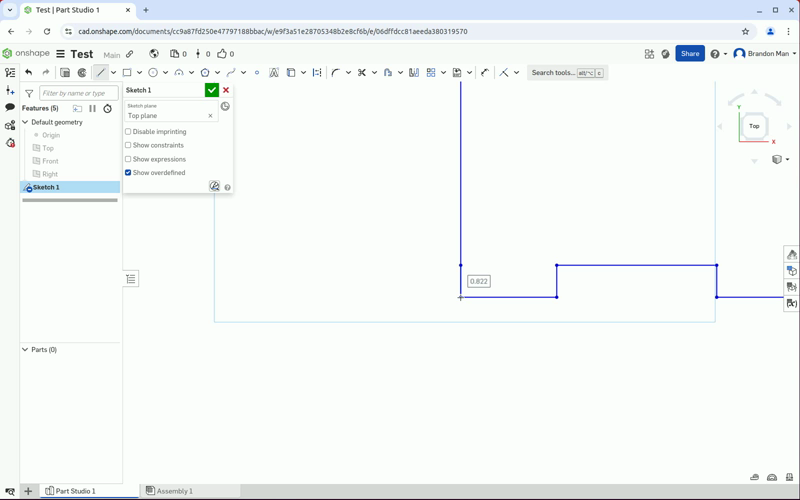
scroll(-6)
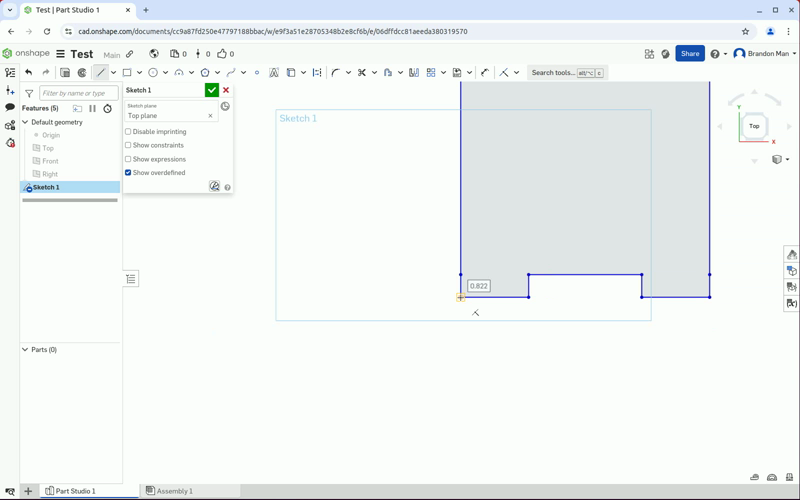
scroll(-6)
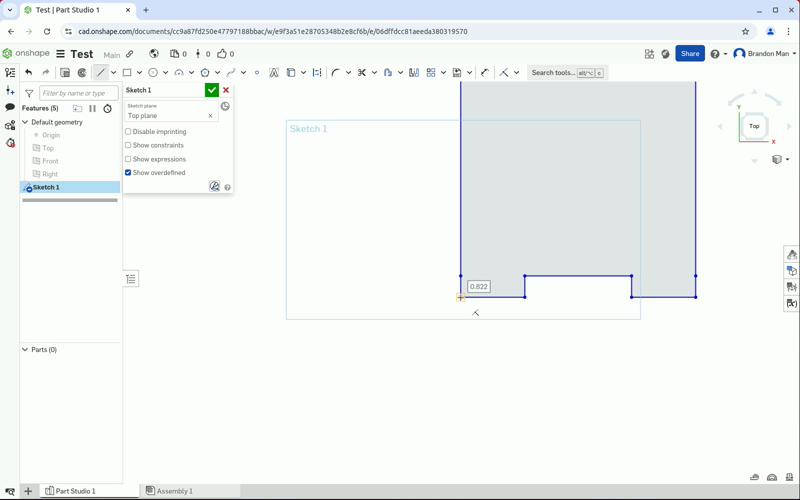
scroll(-6)
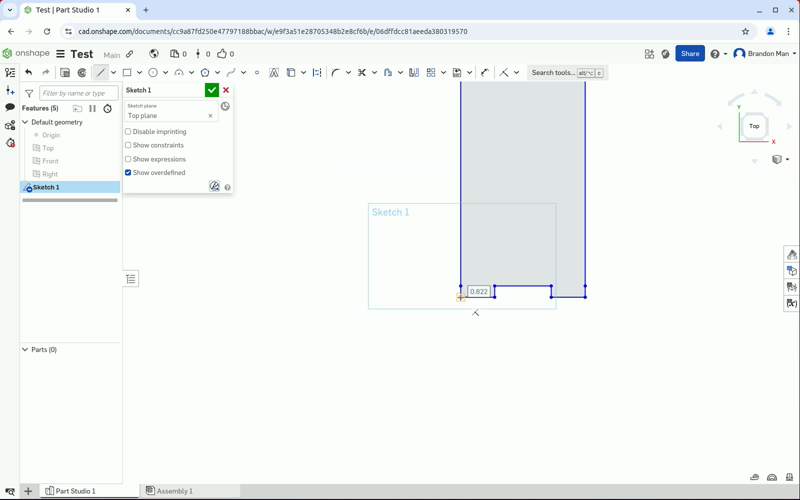
scroll(-6)
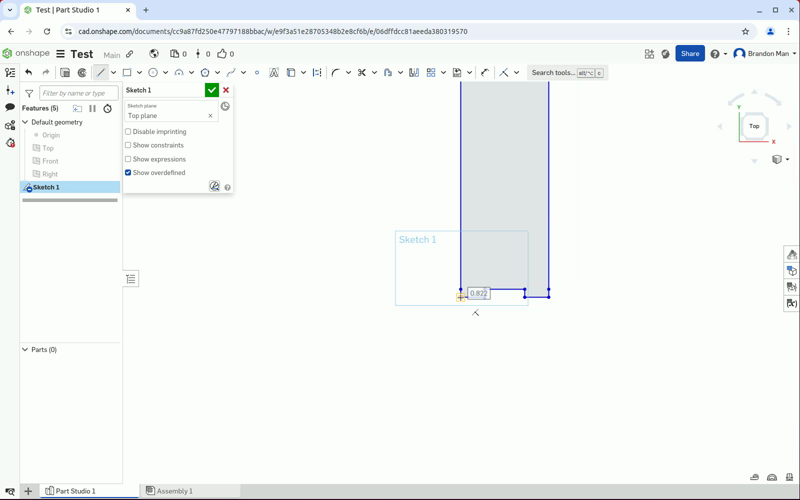
scroll(-6)
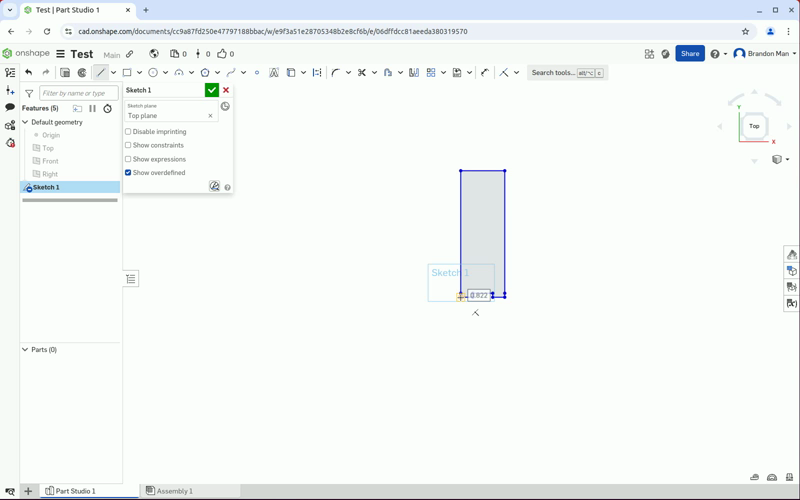
key(esc)
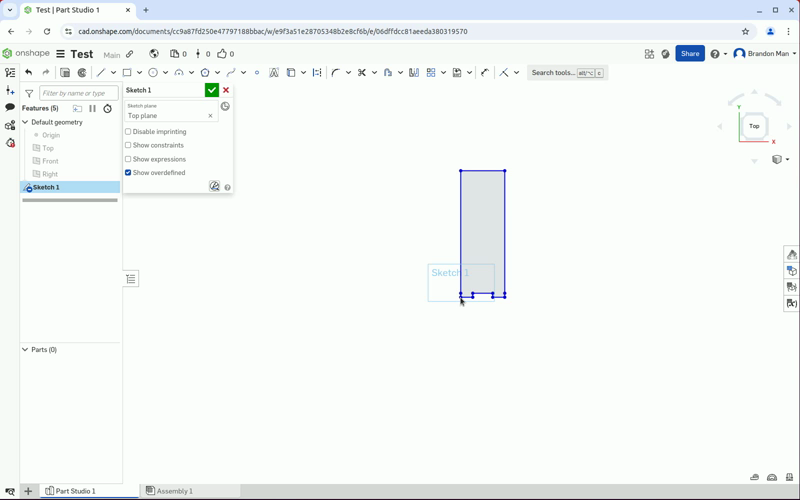
mouse_move(492, 212)
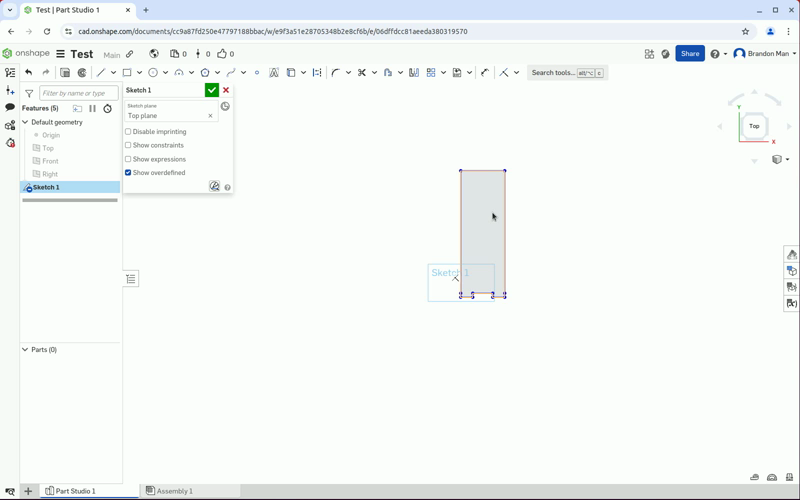
click(492, 212)
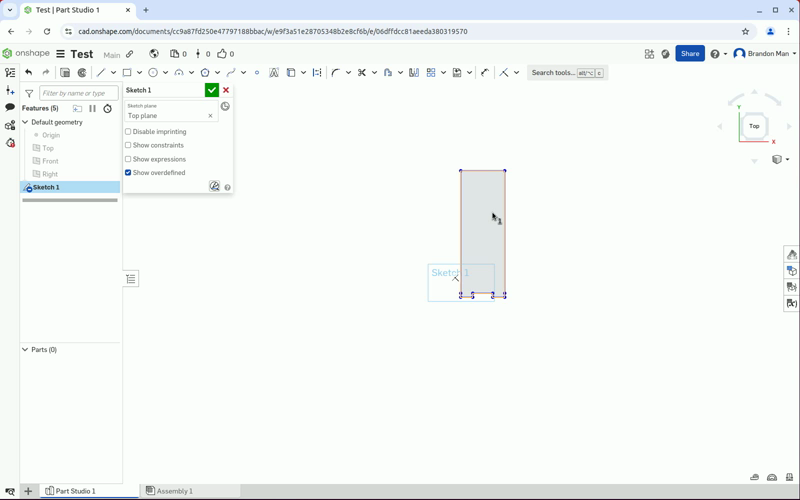
mouse_move(73, 352)
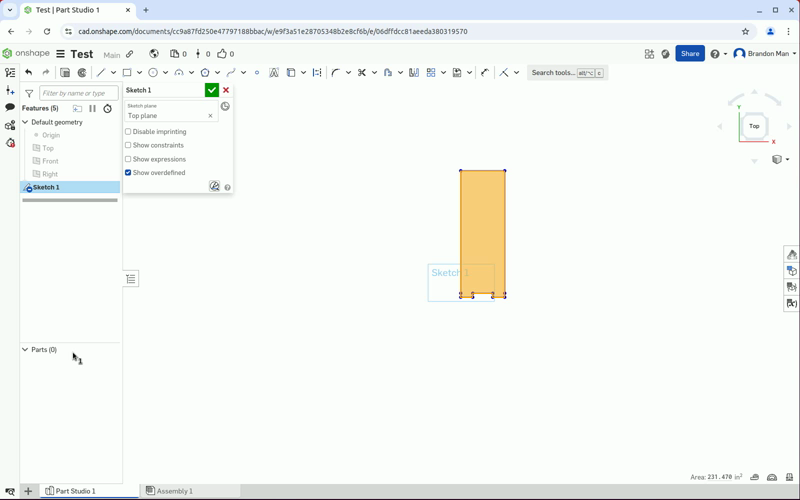
key(shift+y)
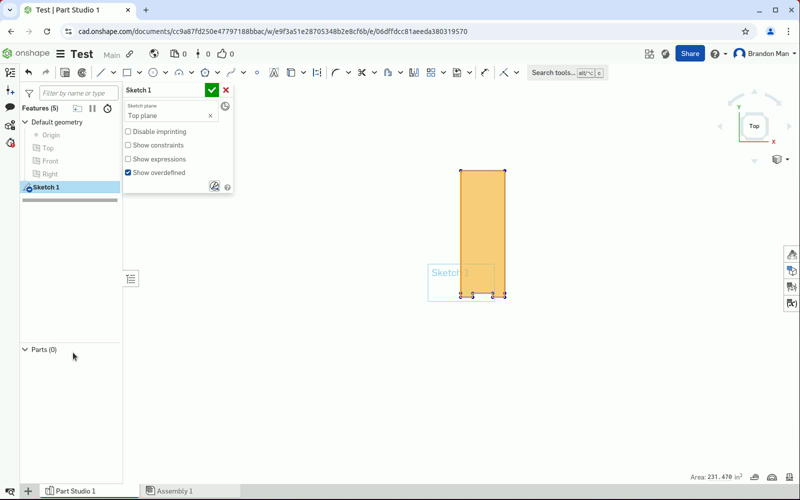
key(shift+e)
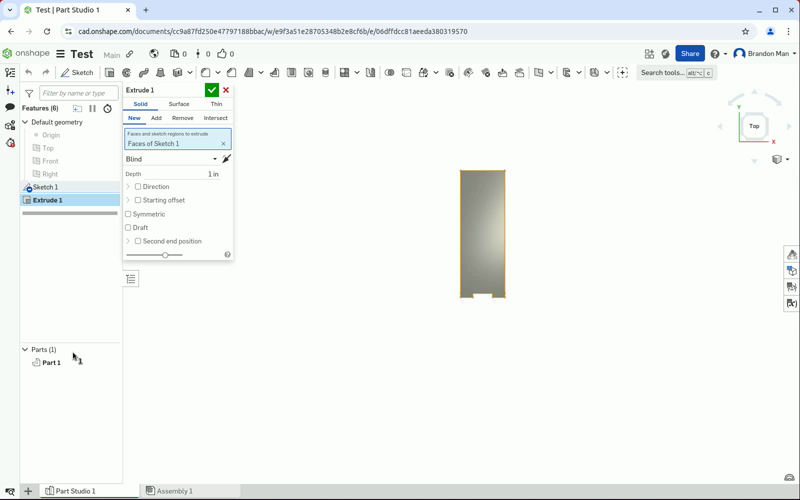
mouse_move(143, 106)
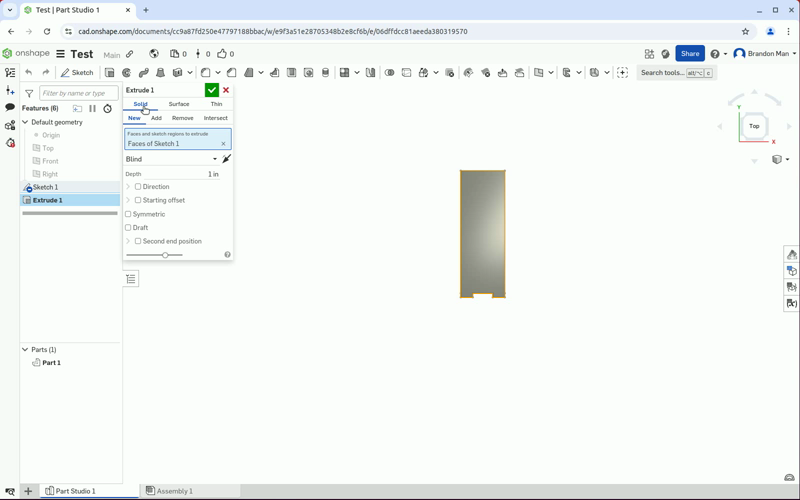
click(143, 106)
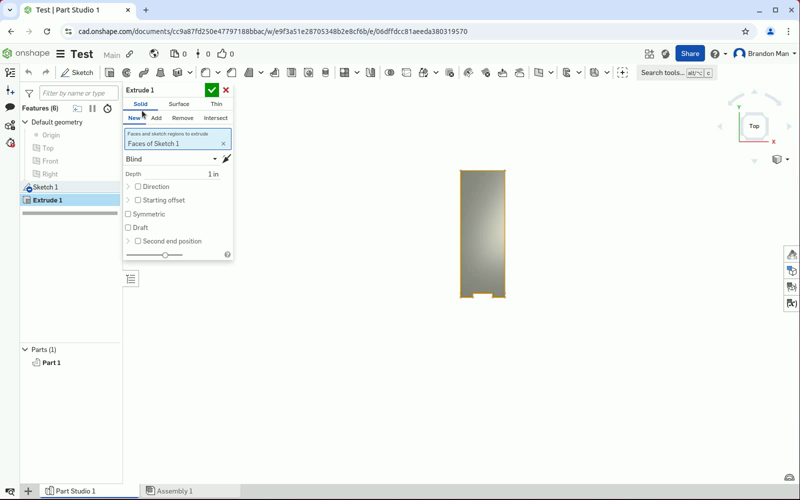
mouse_move(137, 120)
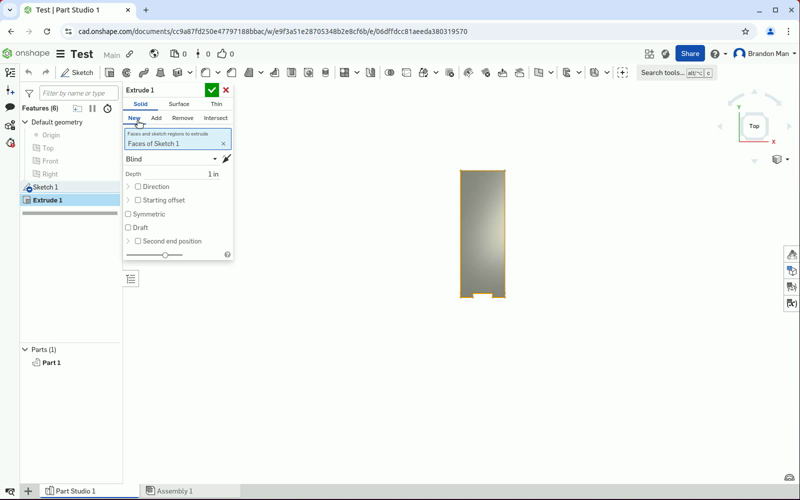
click(137, 120)
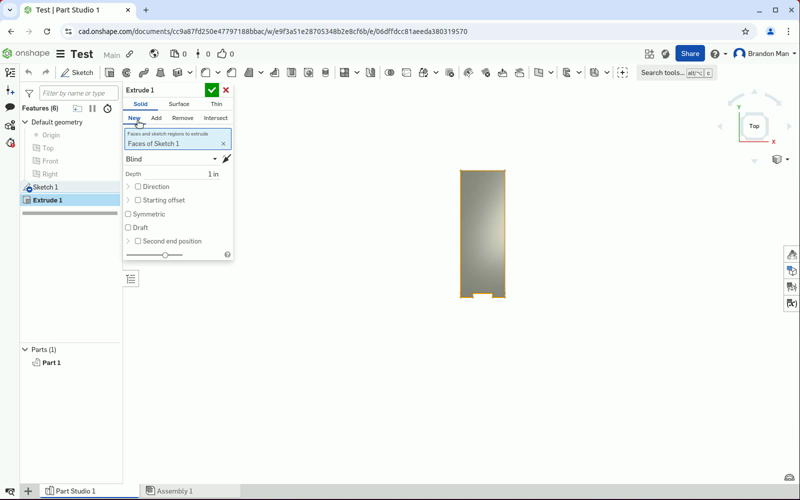
key(tab, 4)
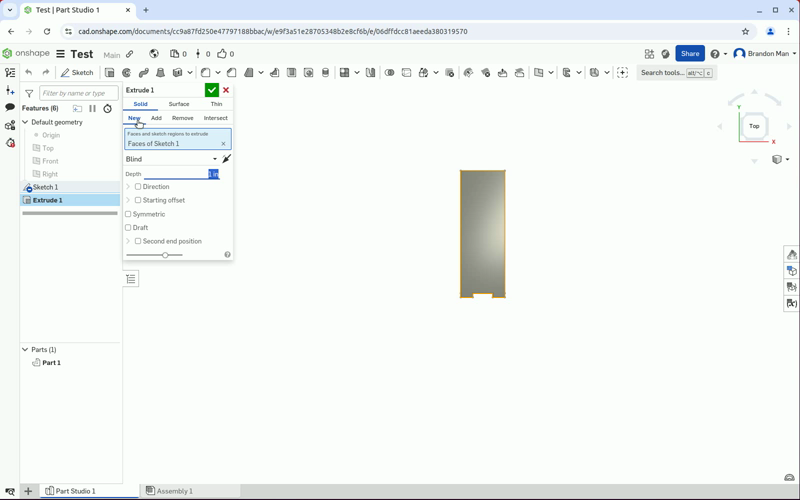
text(0.481)
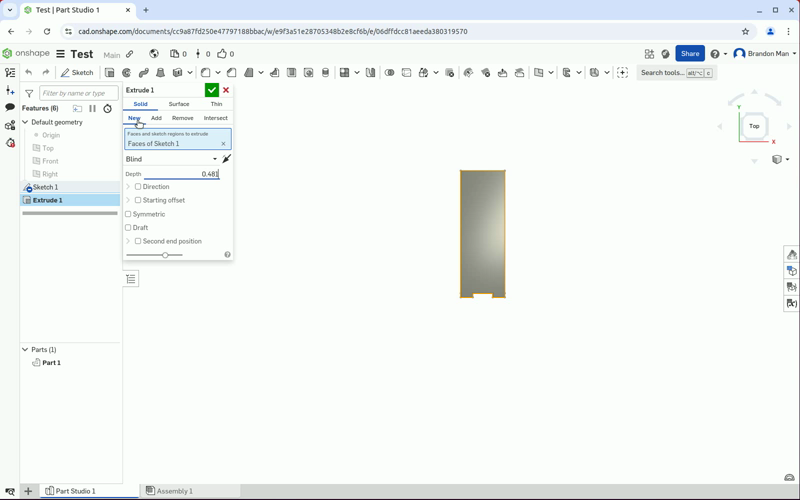
key(enter)
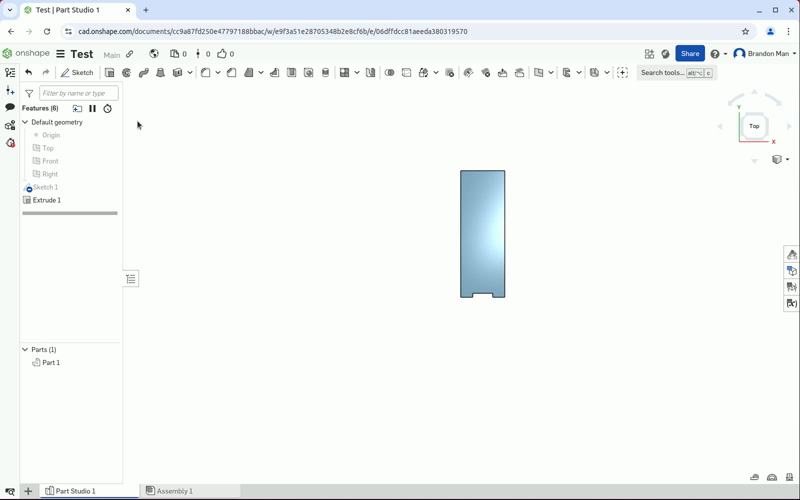
key(shift+h)
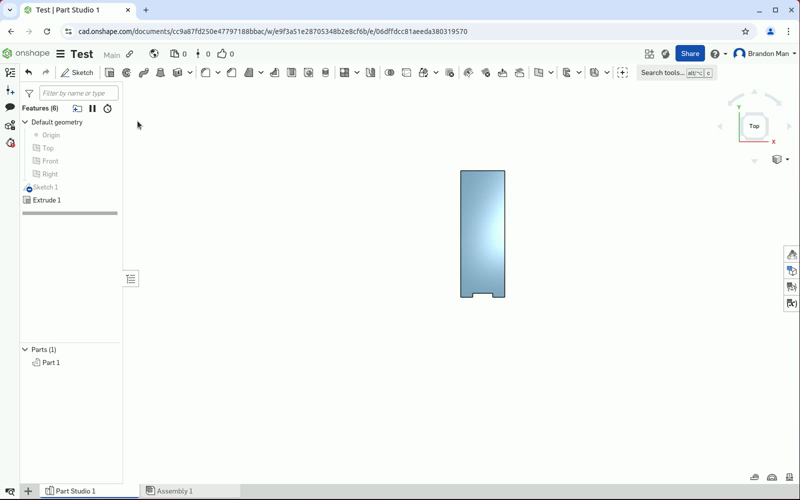
key(shift+h)
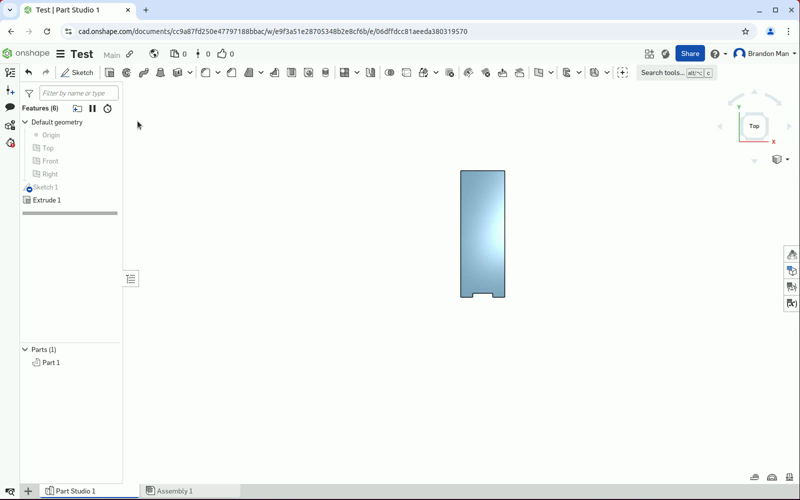
mouse_move(73, 189)
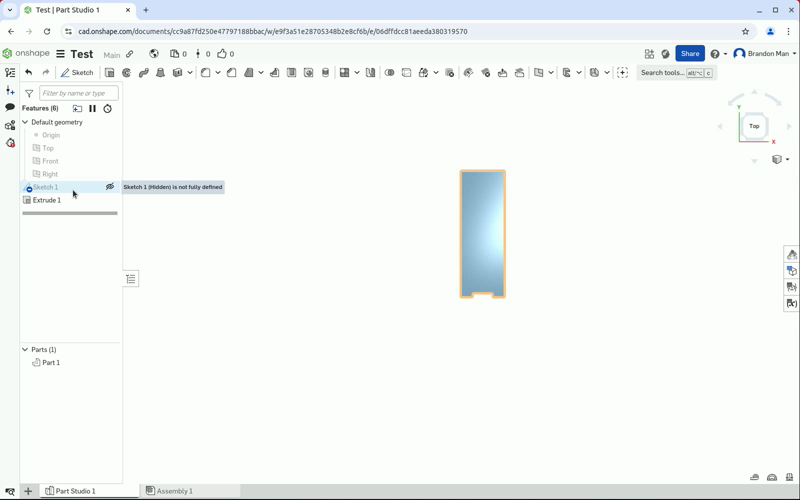
click(73, 189)
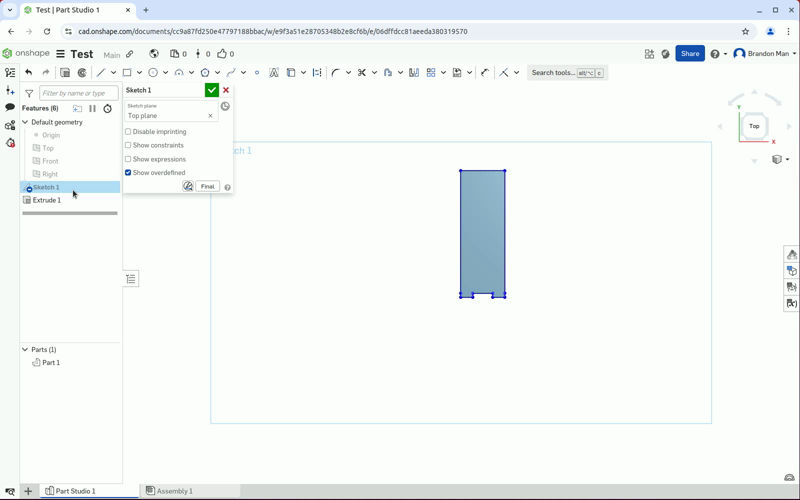
mouse_move(229, 92)
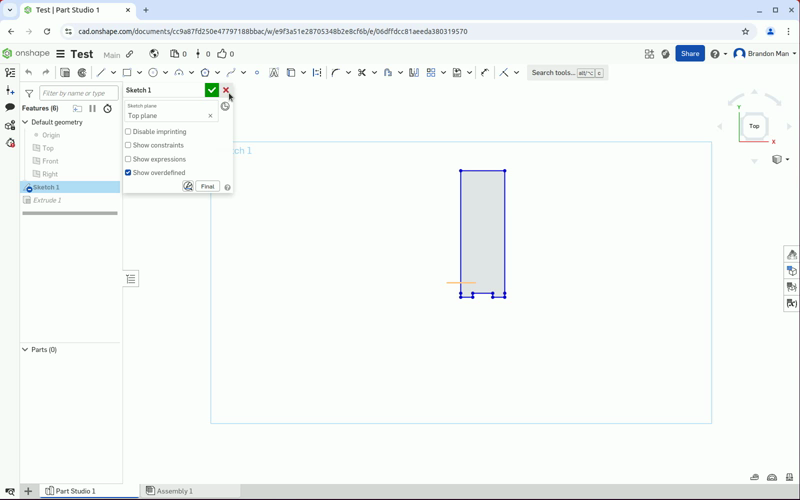
click(229, 92)
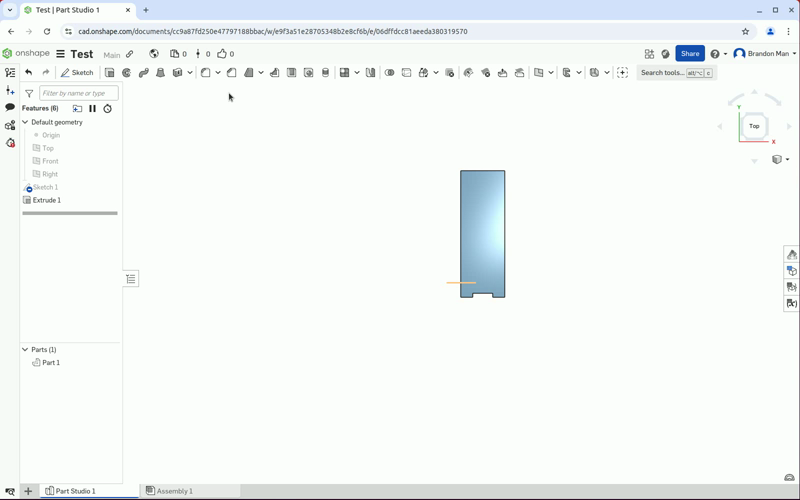
mouse_move(541, 75)
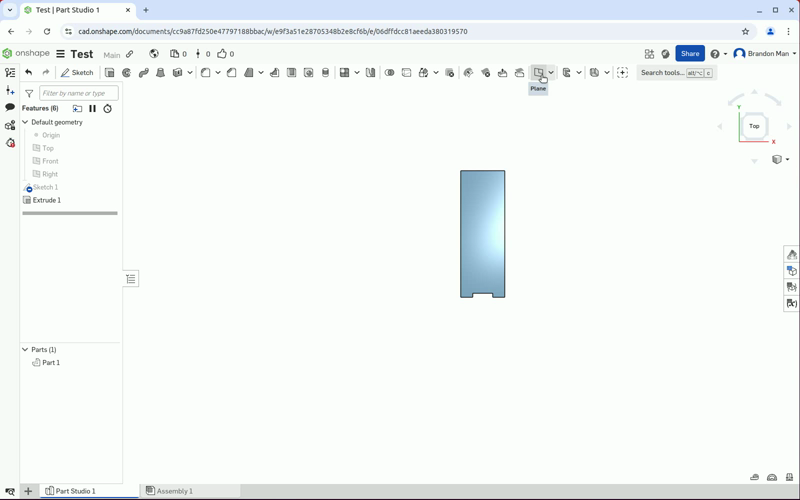
click(541, 75)
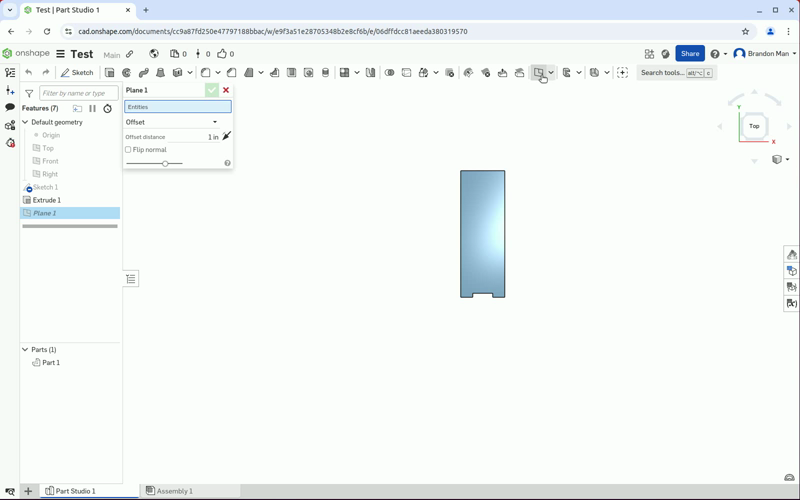
mouse_move(73, 150)
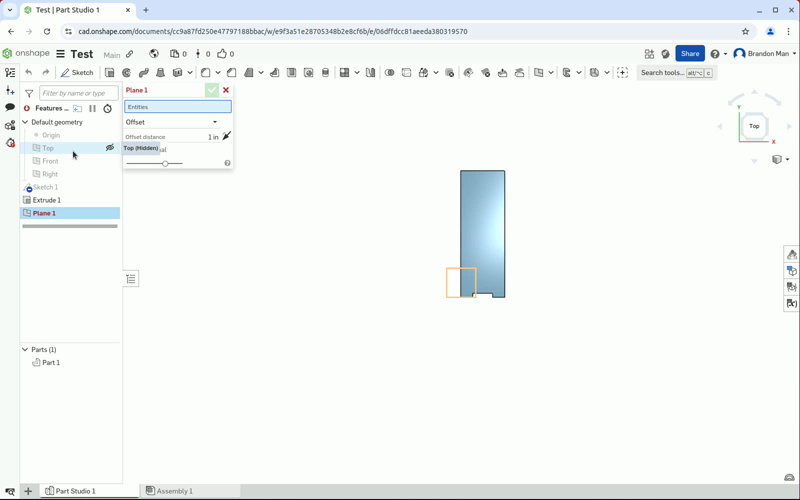
click(73, 150)
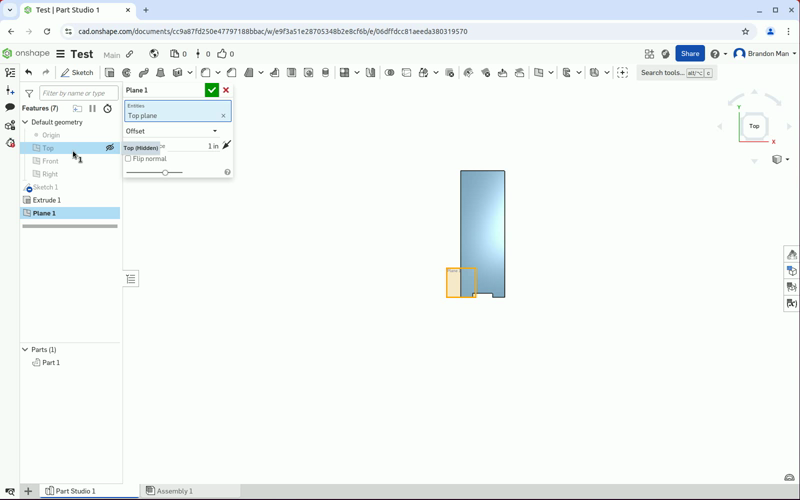
key(tab, 2)
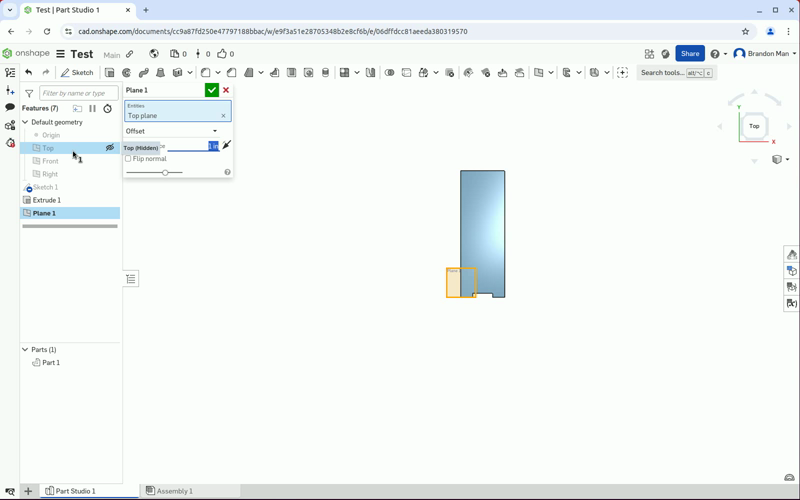
text(0.493)
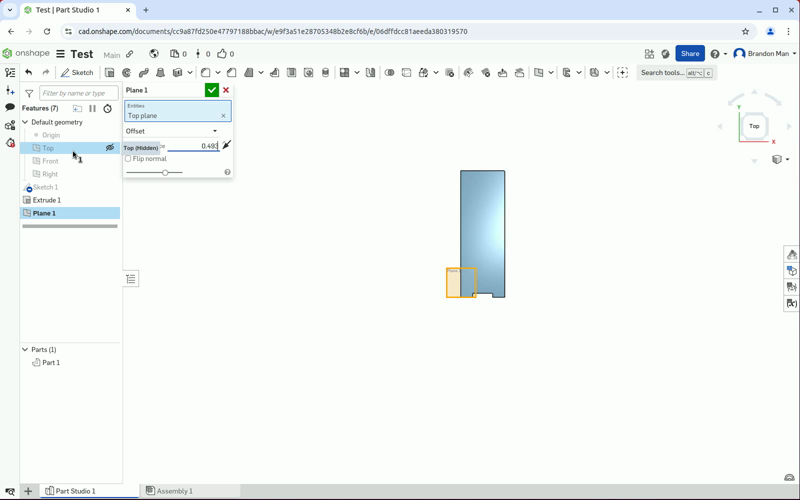
key(enter, 2)
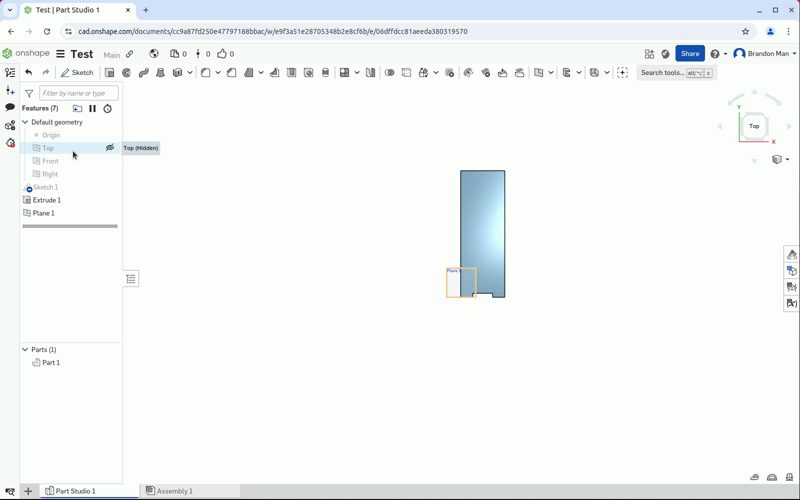
key(shift+s)
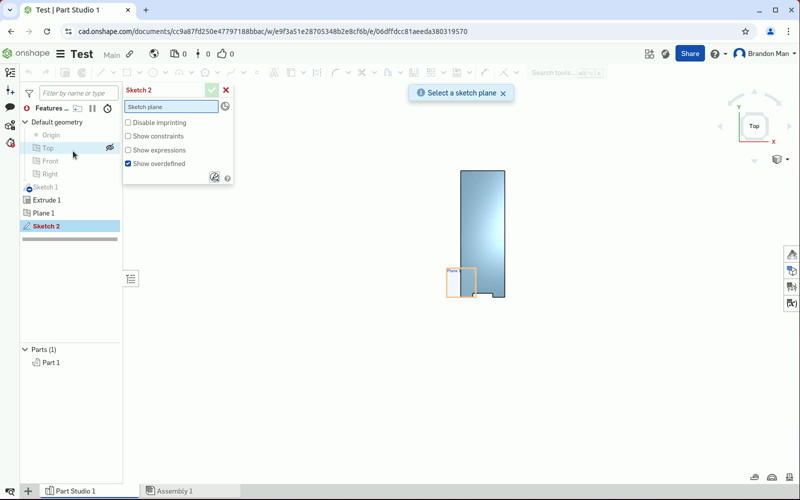
mouse_move(73, 215)
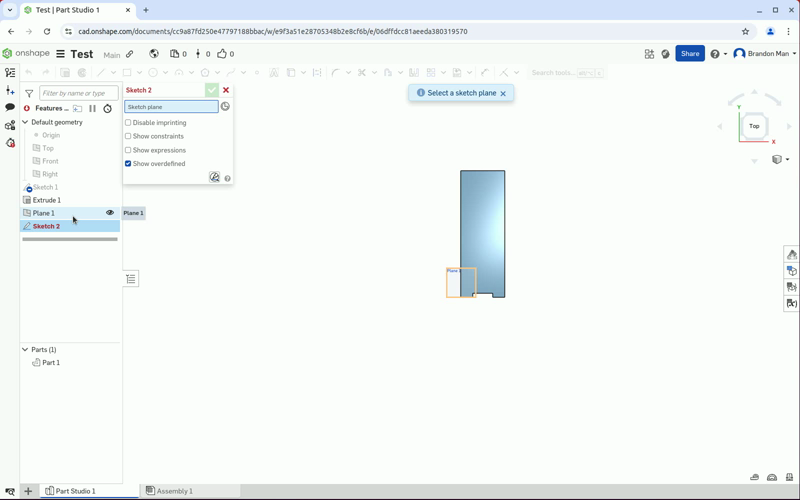
click(73, 215)
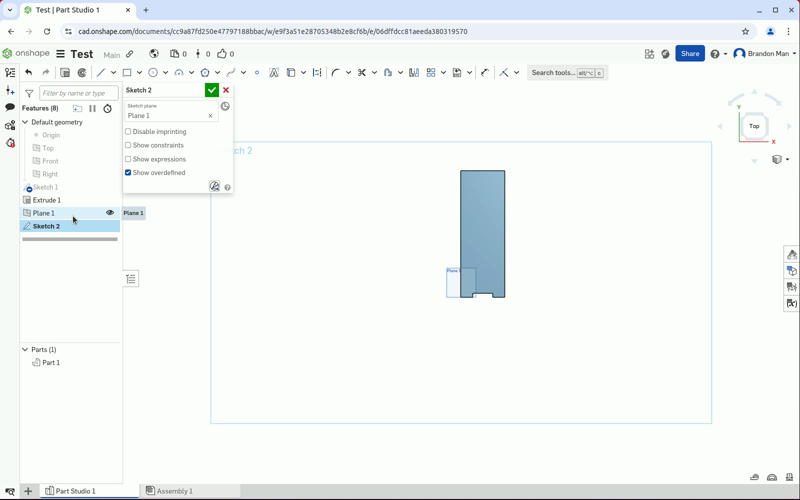
mouse_move(73, 352)
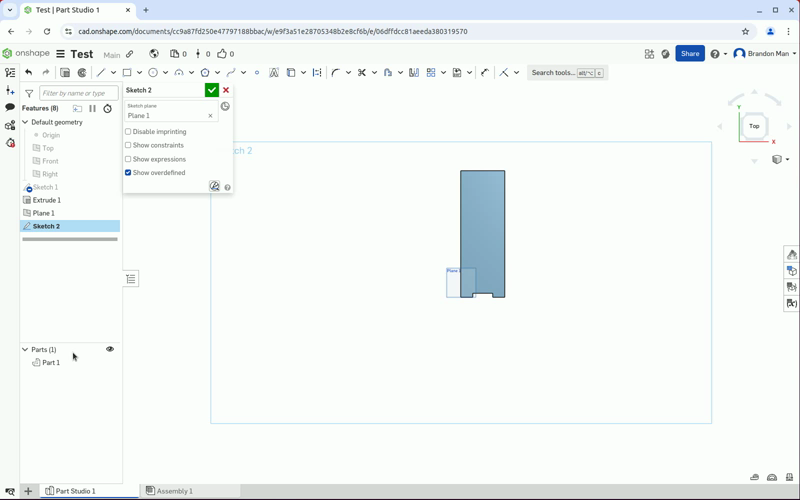
key(y)
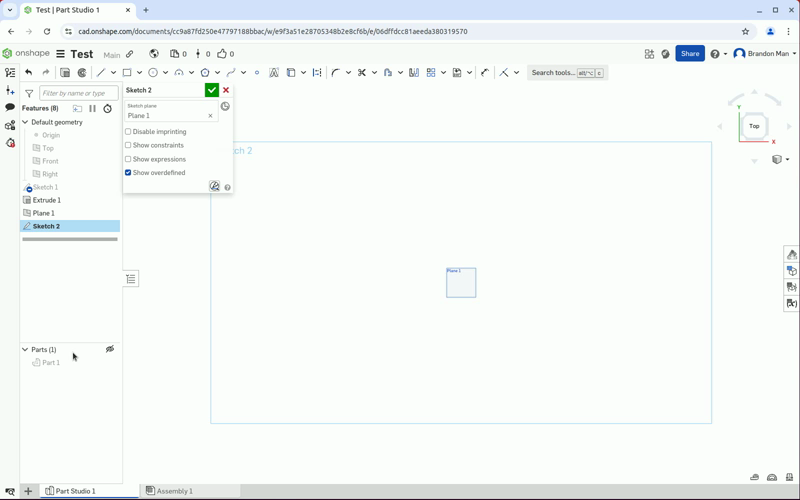
key(l)
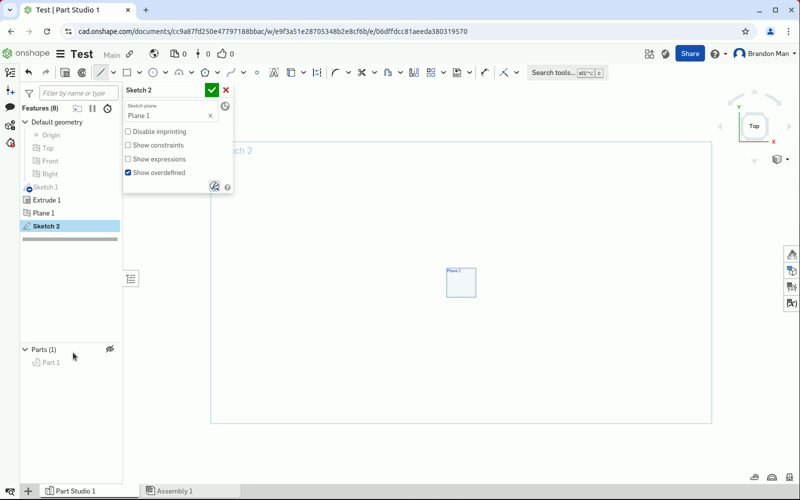
key_down(shift)
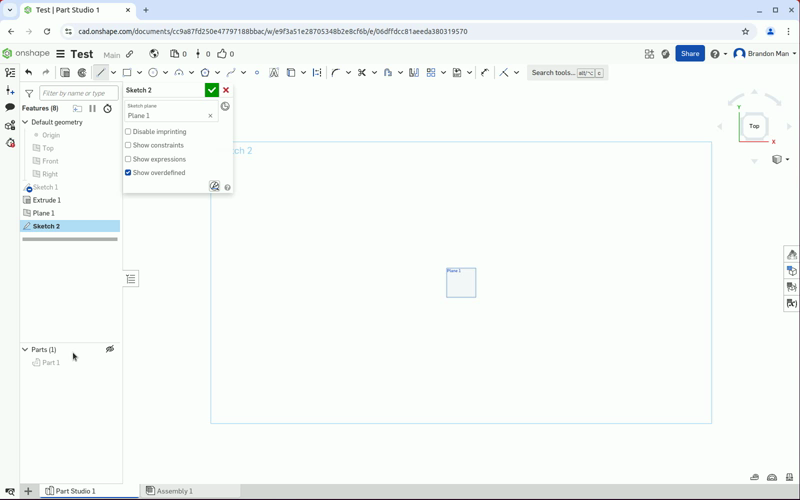
mouse_move(481, 267)
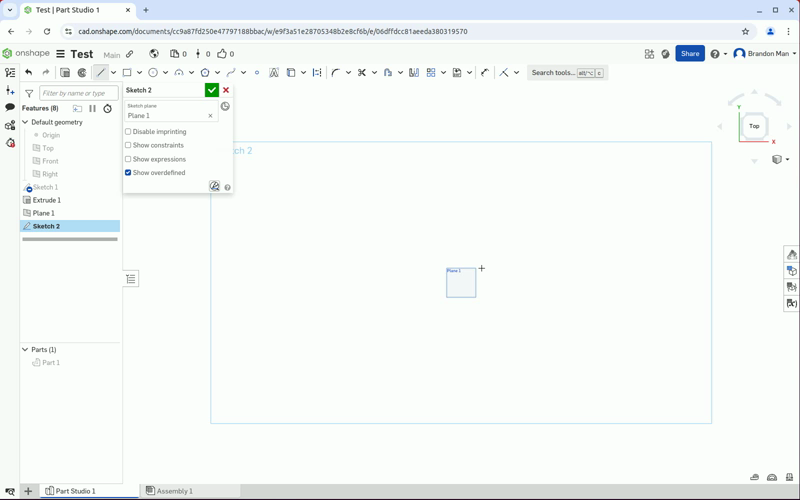
click(481, 267)
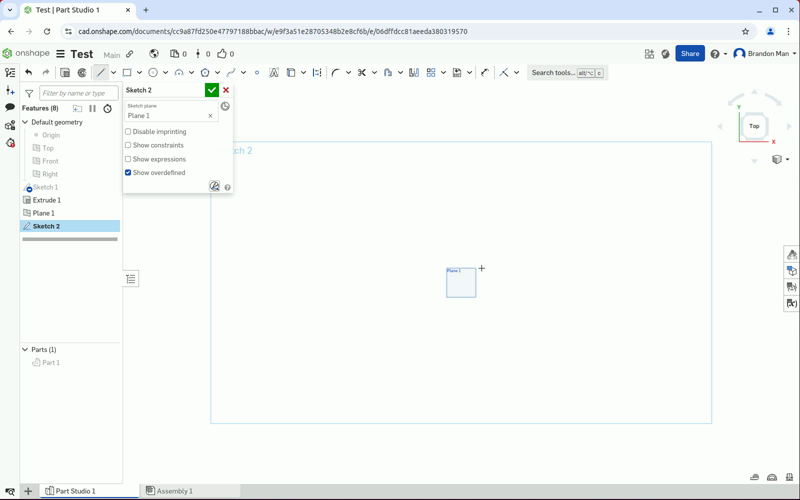
key_up(shift)
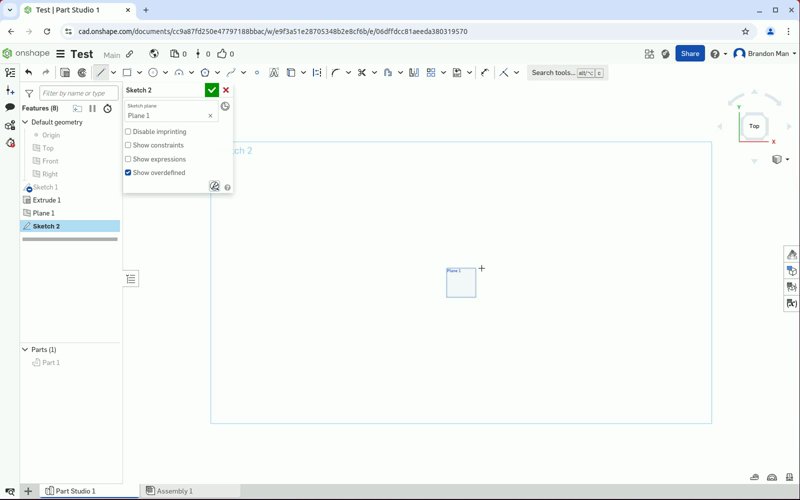
key_down(shift)
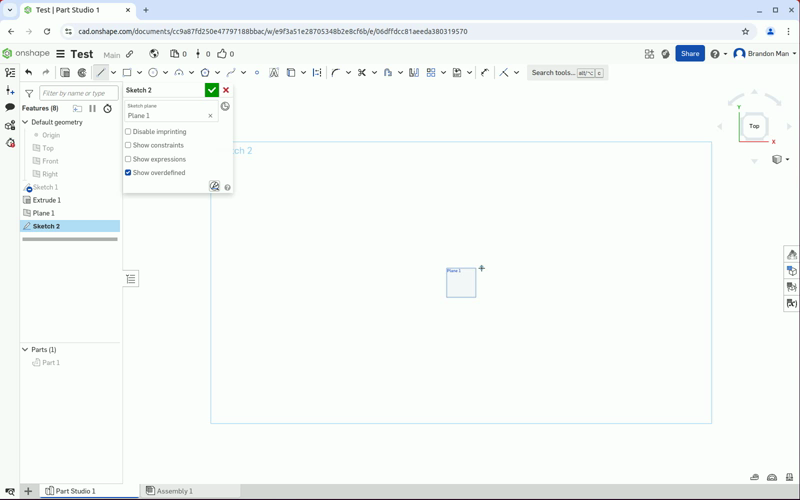
mouse_move(511, 267)
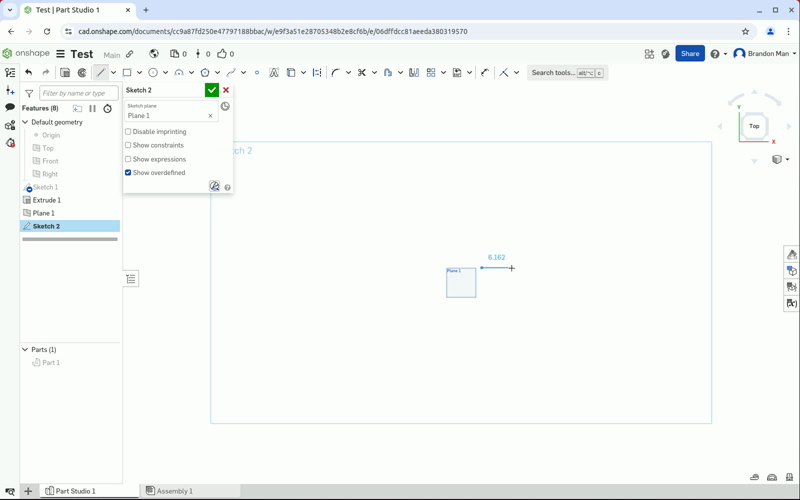
mouse_move(484, 267)
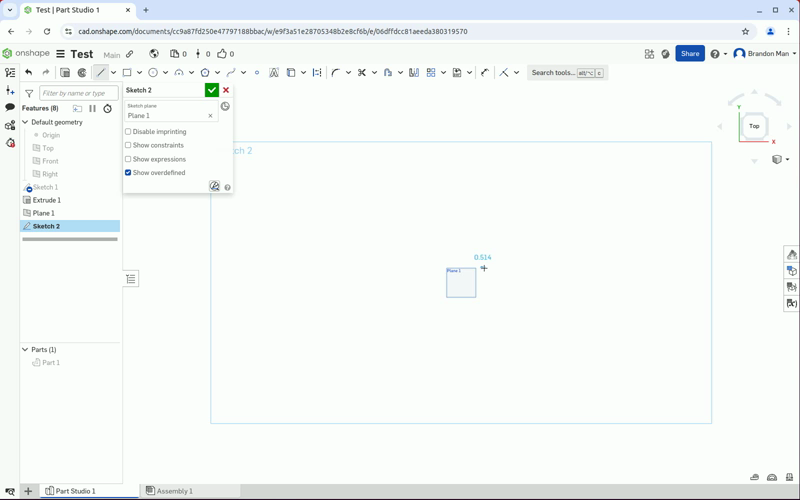
scroll(6)
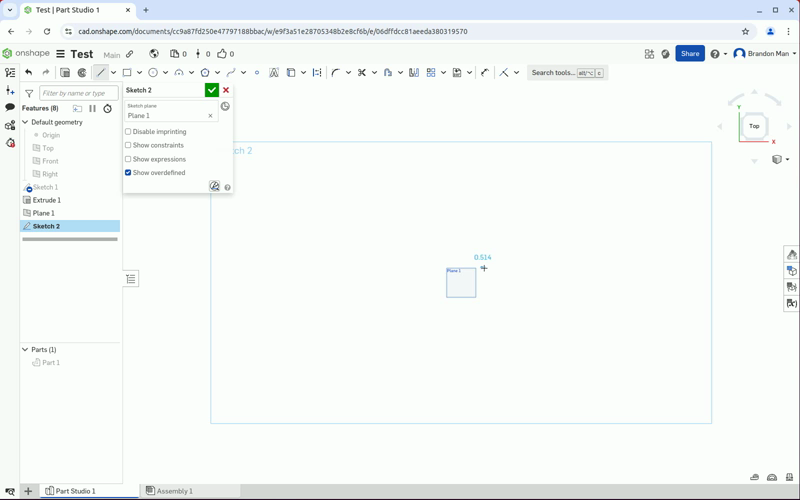
scroll(6)
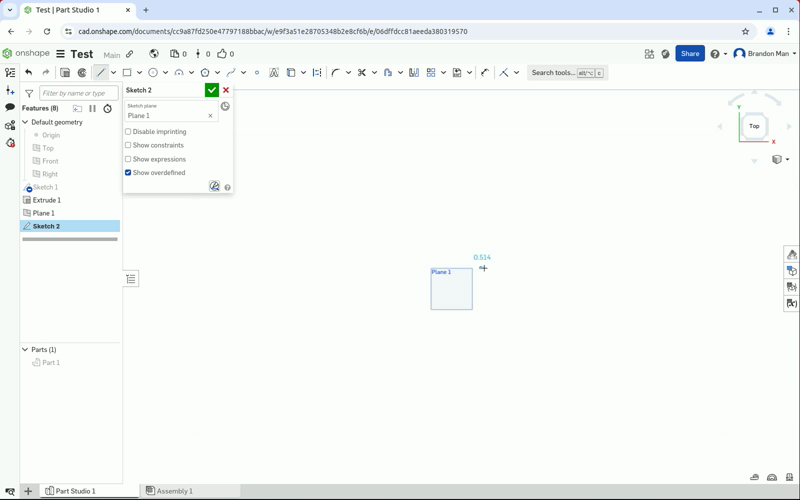
scroll(6)
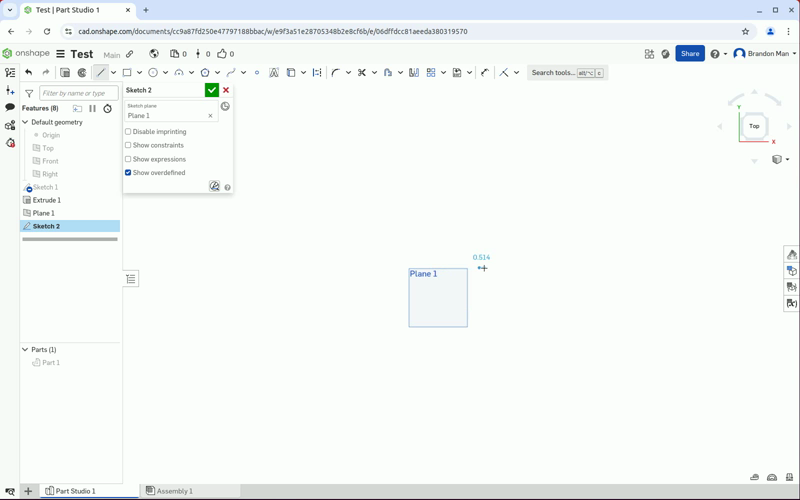
scroll(6)
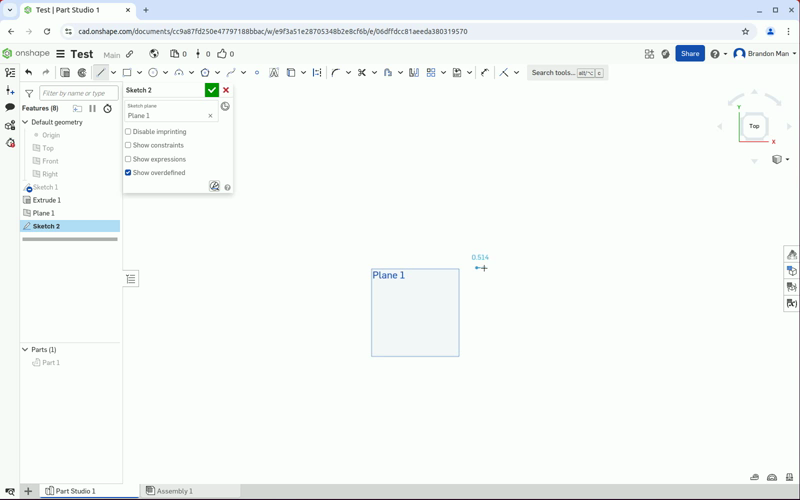
scroll(6)
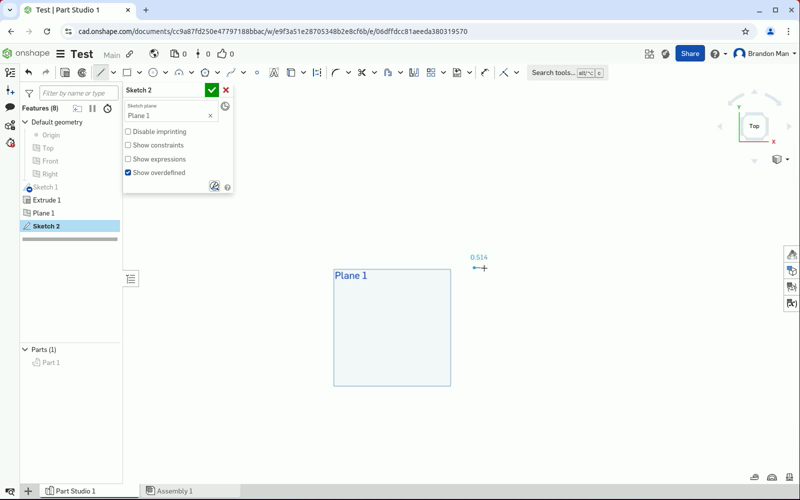
scroll(6)
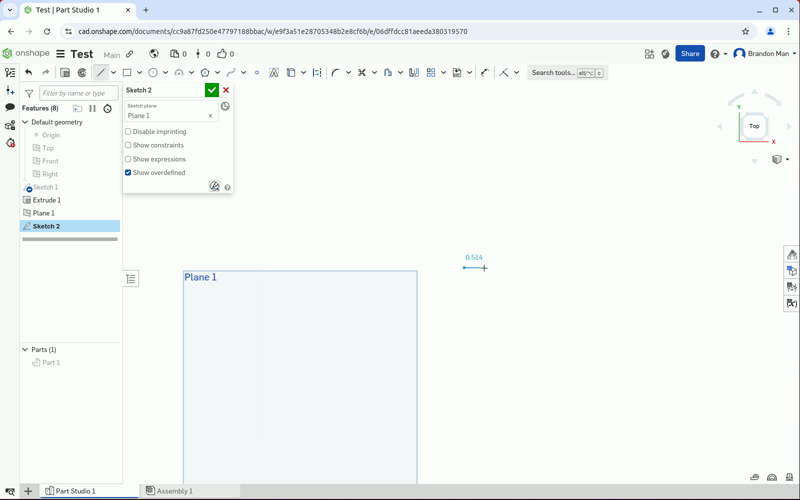
scroll(6)
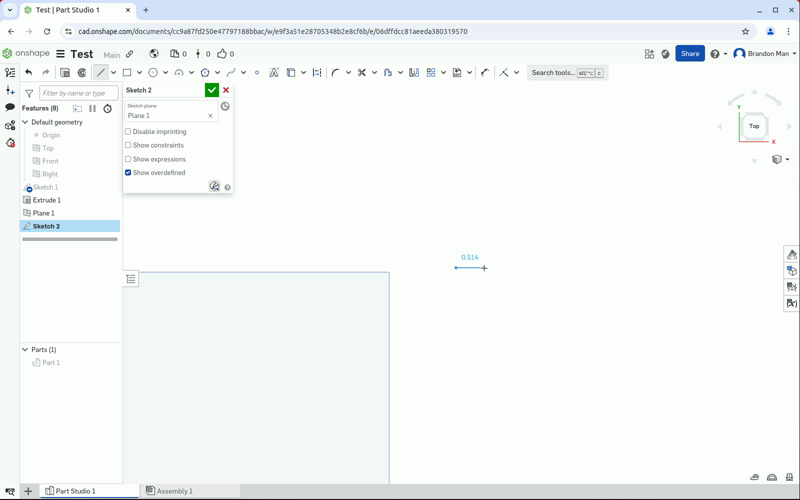
click(484, 267)
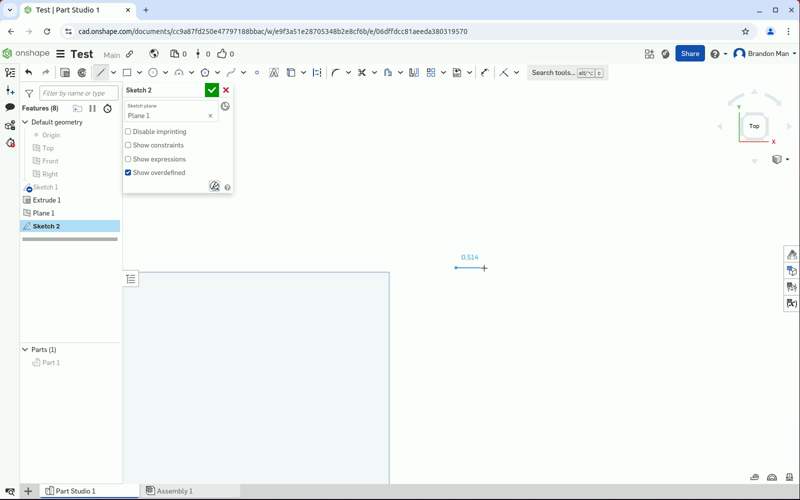
scroll(-6)
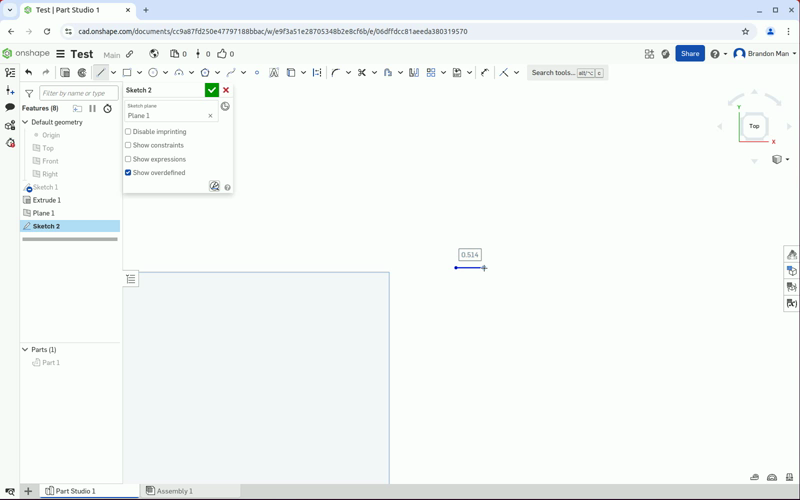
scroll(-6)
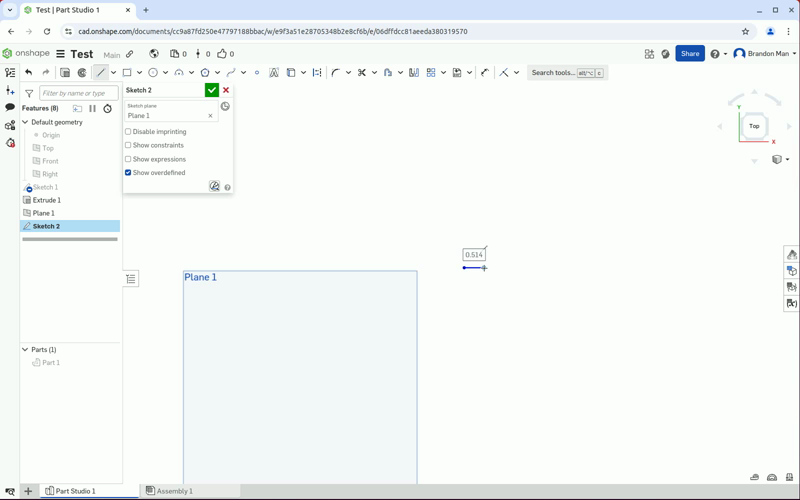
scroll(-6)
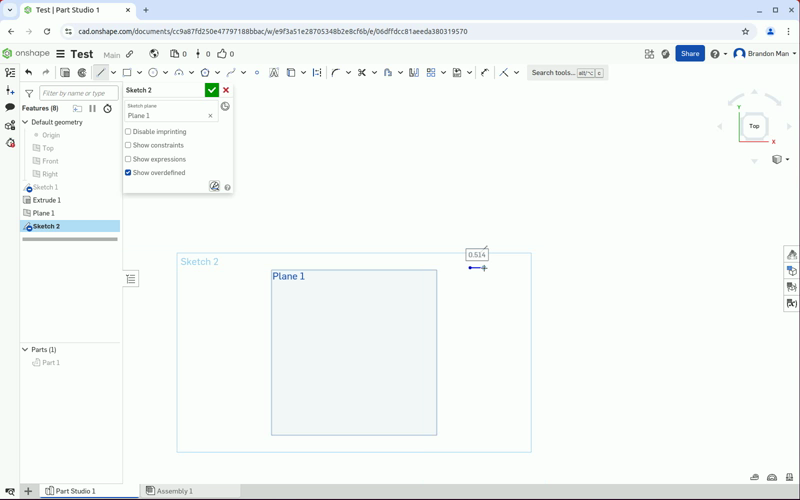
scroll(-6)
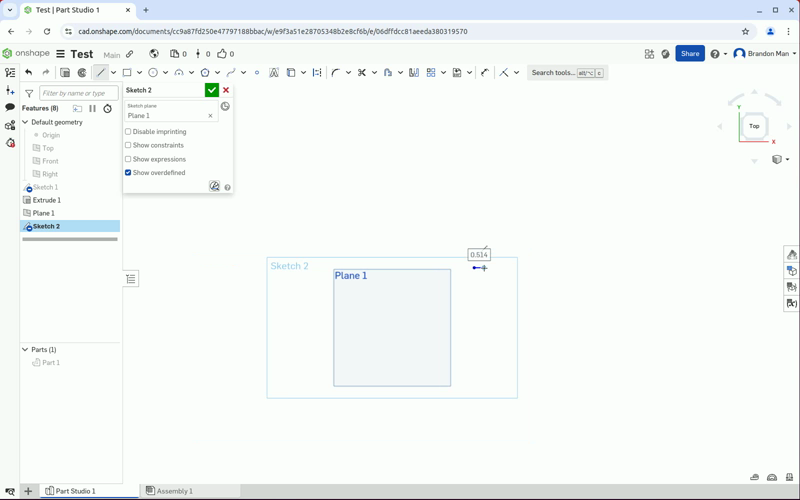
scroll(-6)
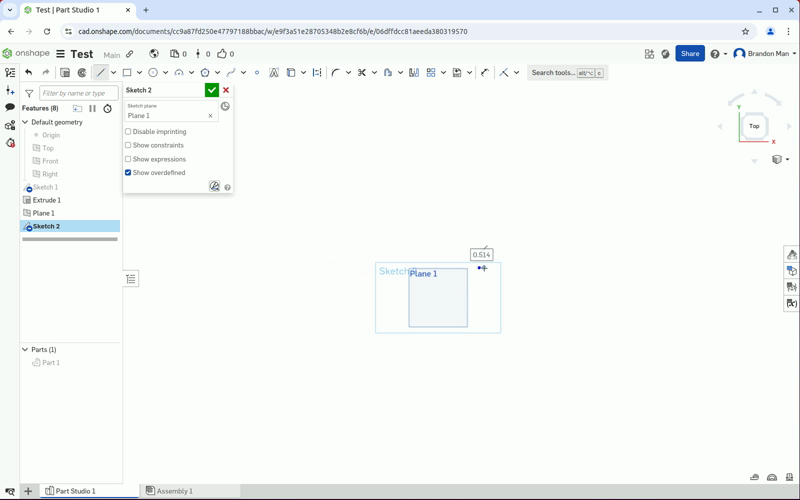
scroll(-6)
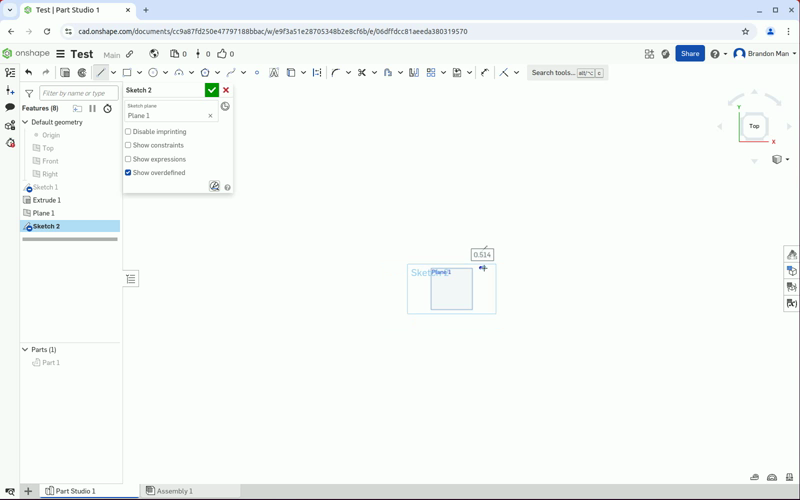
scroll(-6)
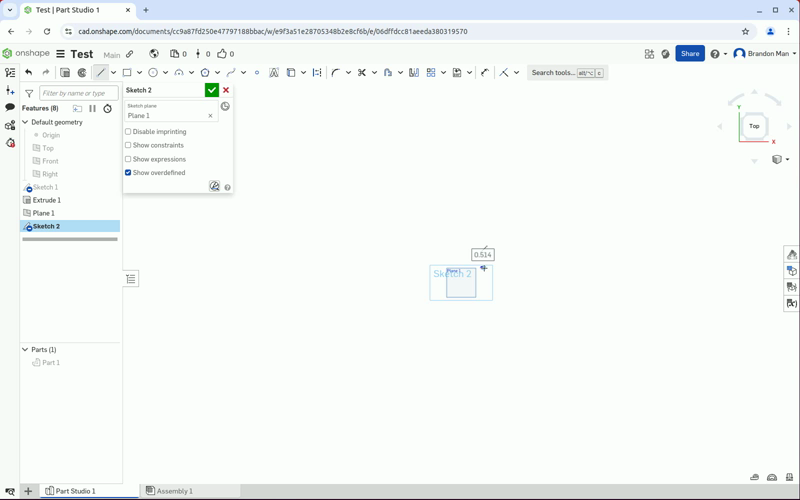
key_up(shift)
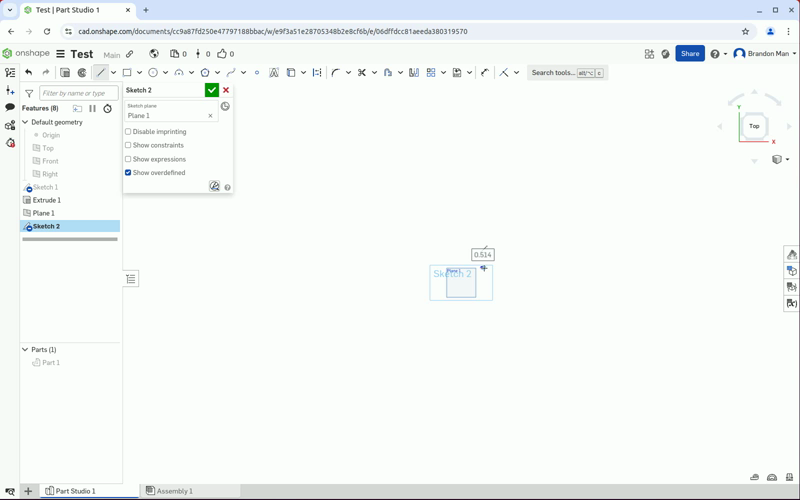
key_down(shift)
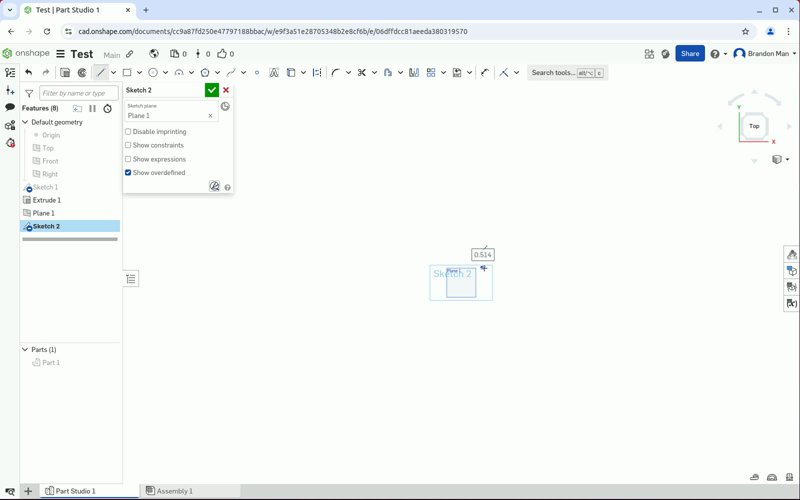
mouse_move(514, 267)
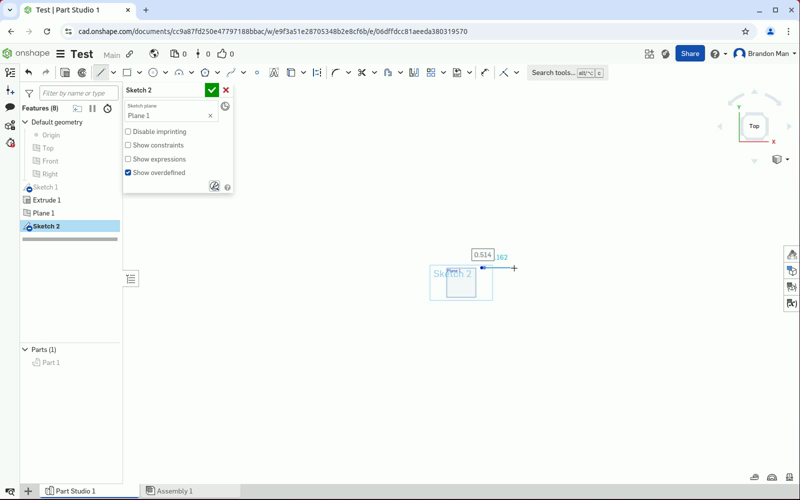
mouse_move(484, 236)
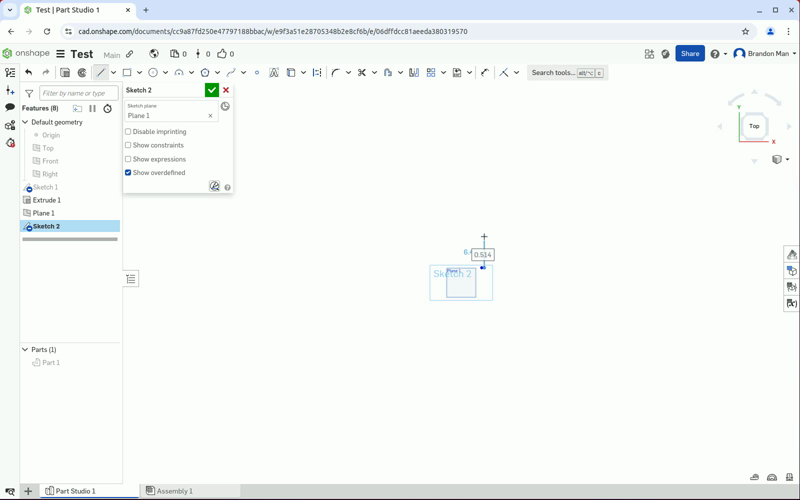
click(484, 236)
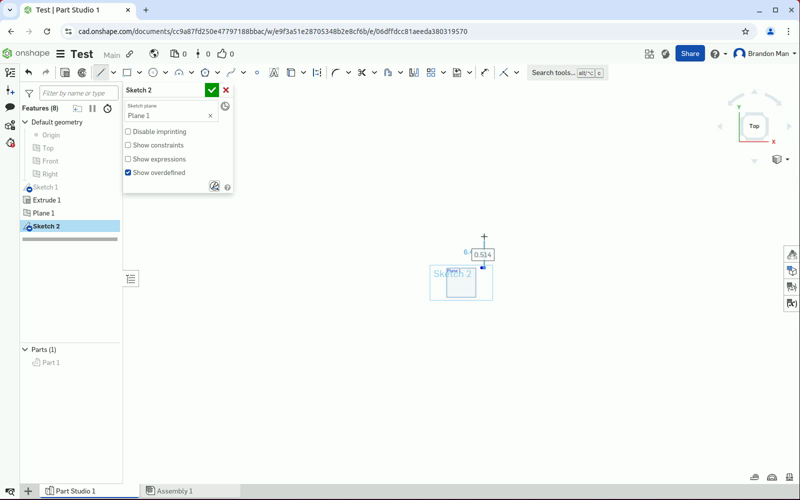
key_up(shift)
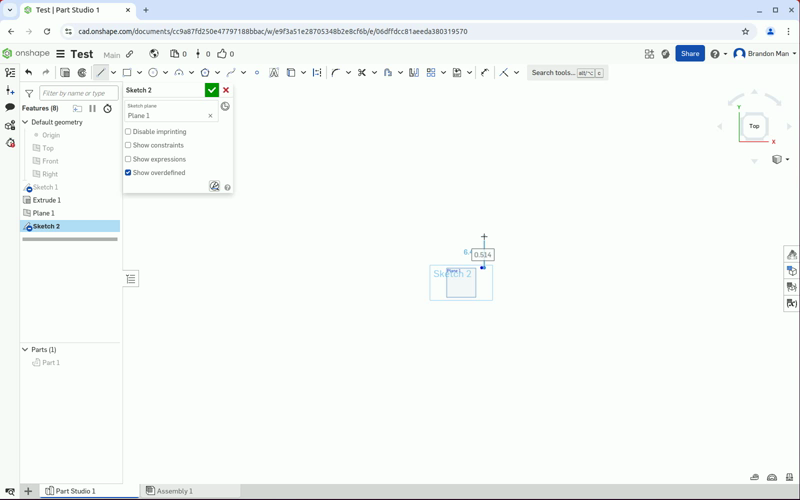
key_down(shift)
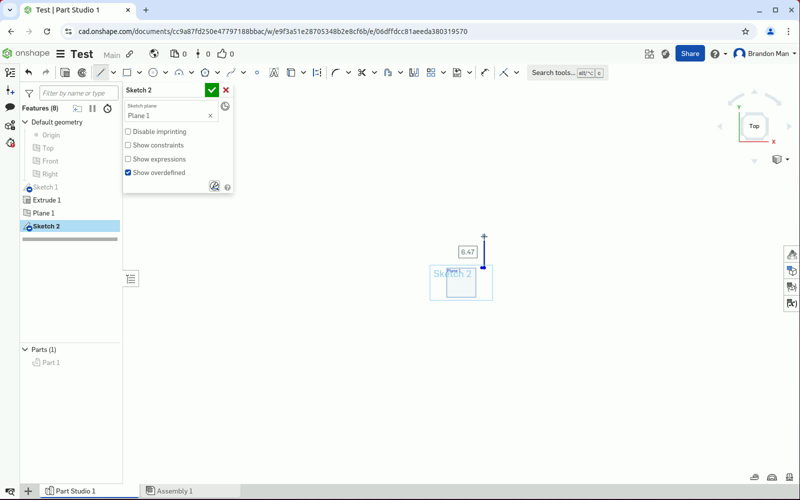
mouse_move(514, 236)
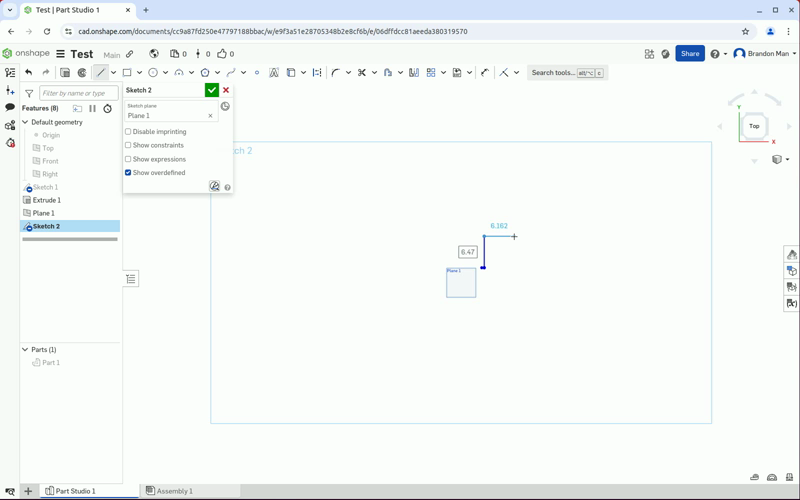
mouse_move(481, 236)
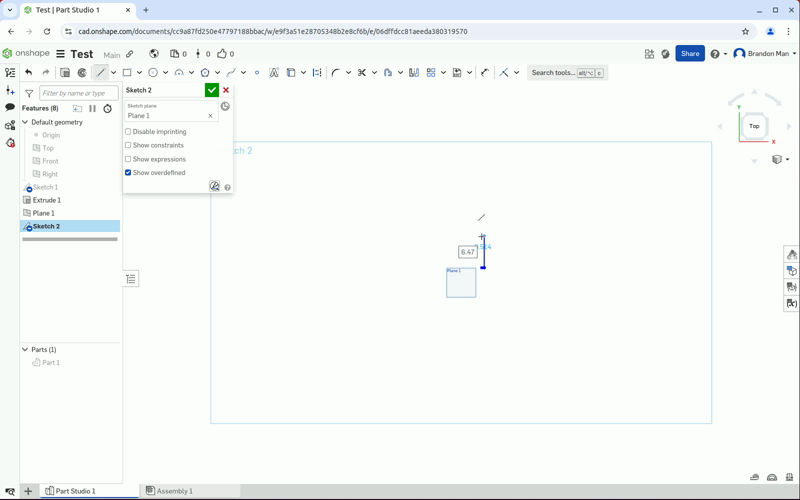
scroll(6)
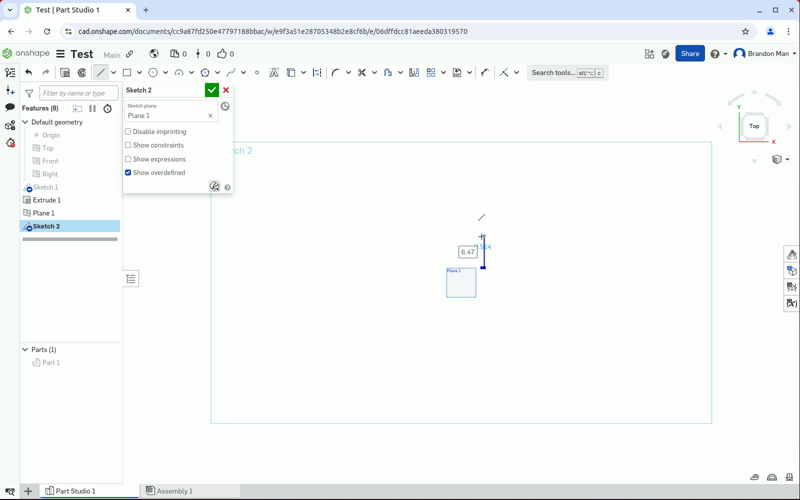
scroll(6)
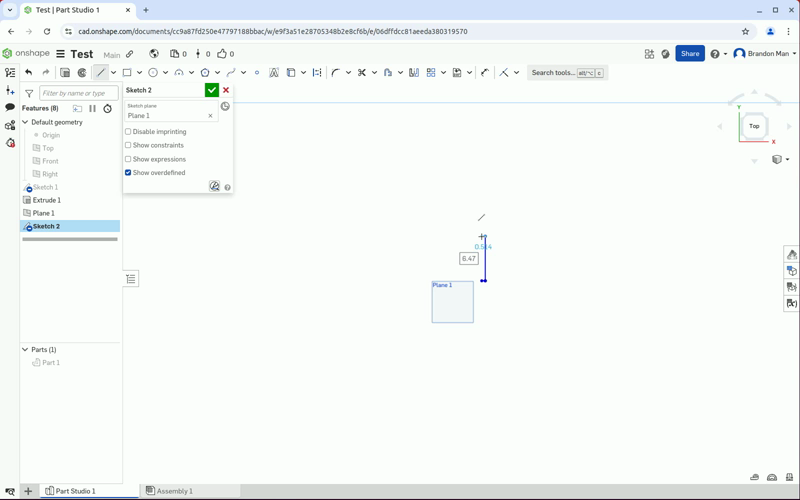
scroll(6)
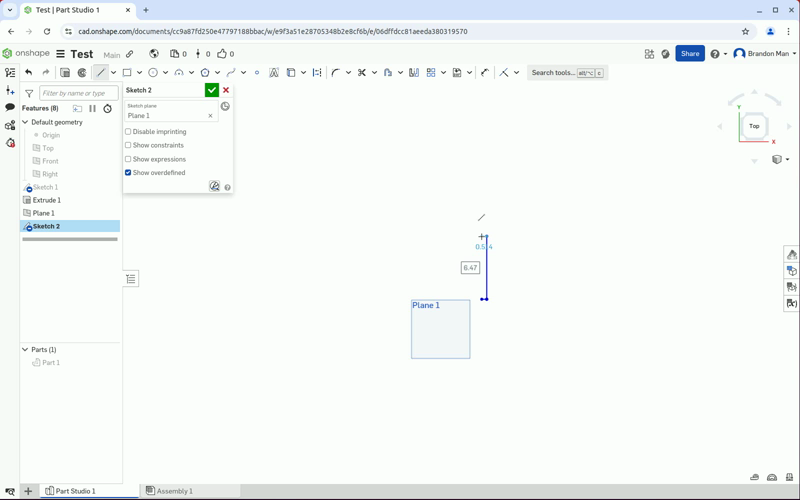
scroll(6)
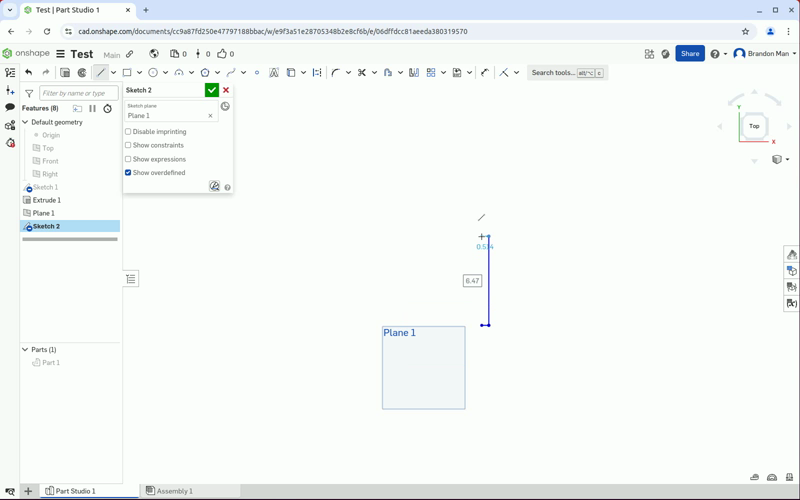
scroll(6)
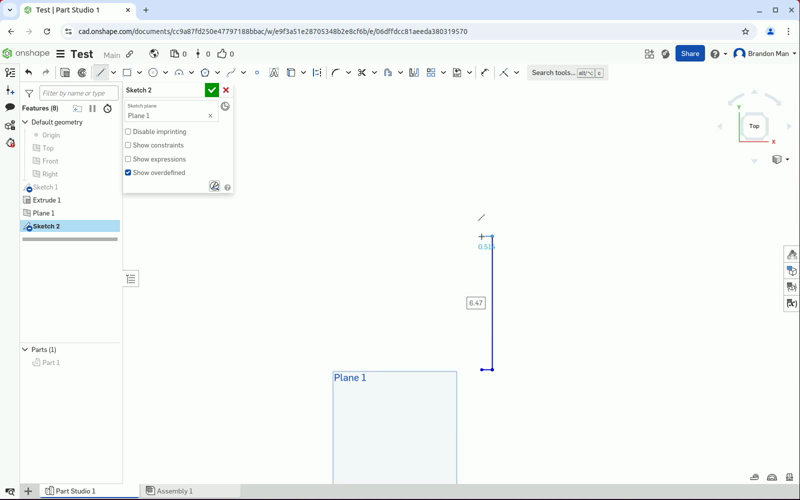
scroll(6)
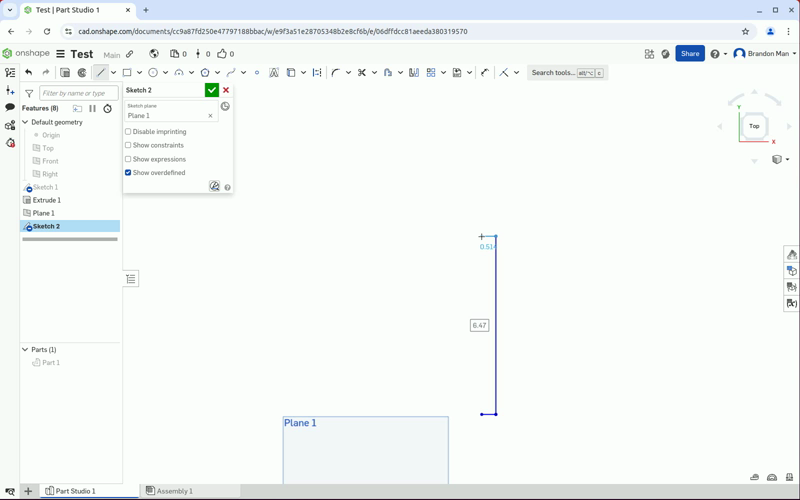
scroll(6)
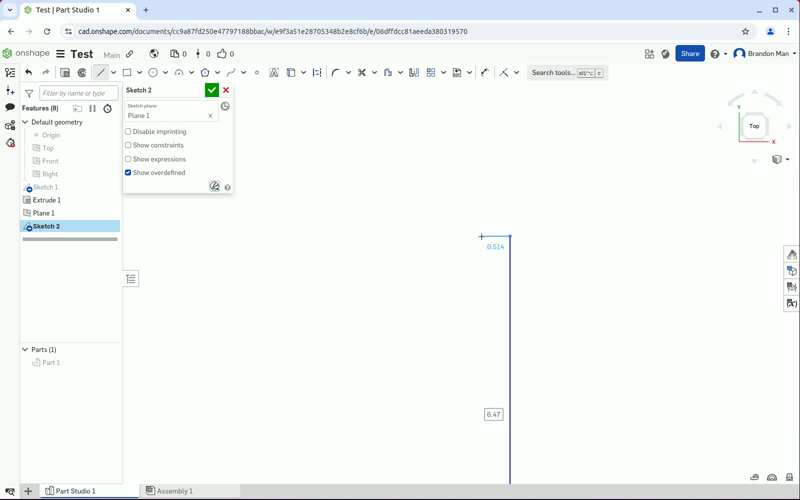
click(481, 236)
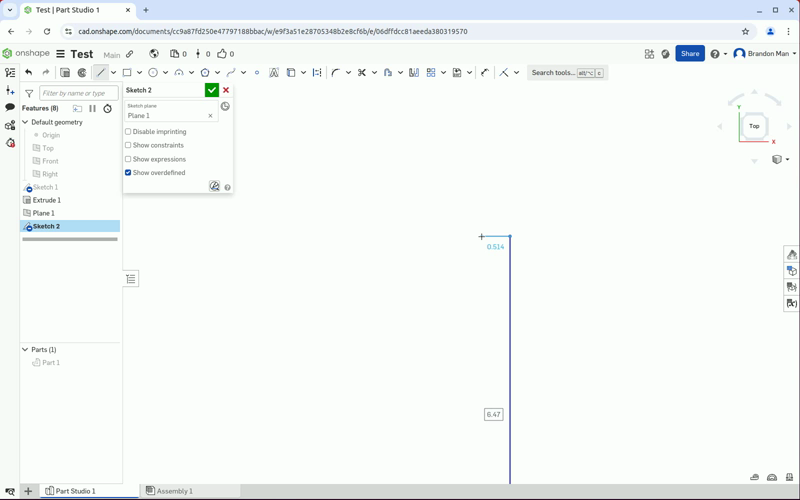
scroll(-6)
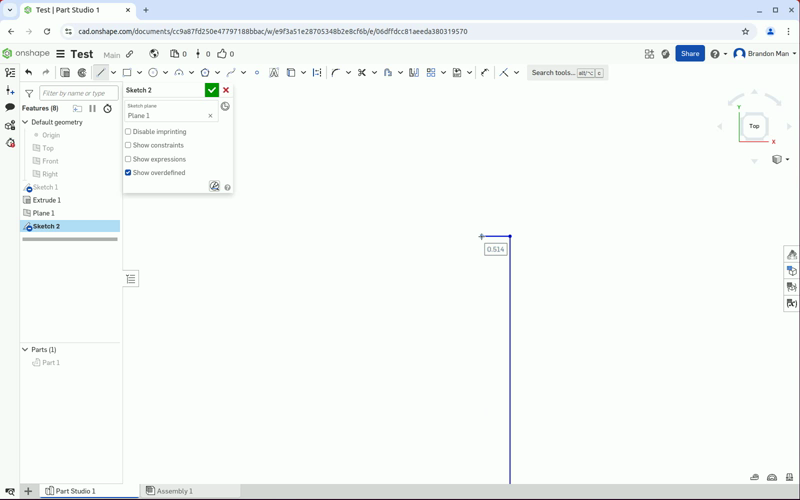
scroll(-6)
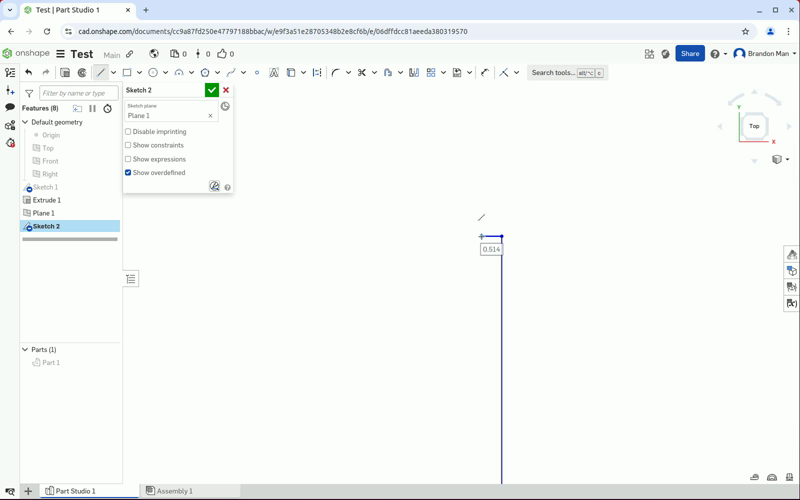
scroll(-6)
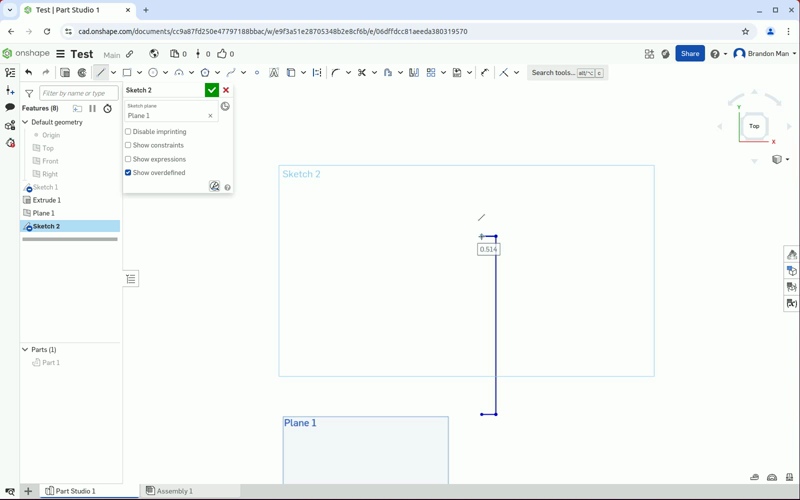
scroll(-6)
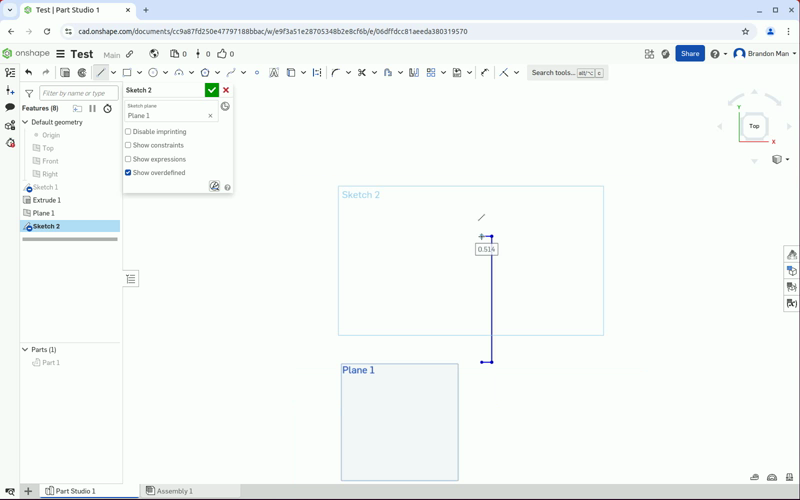
scroll(-6)
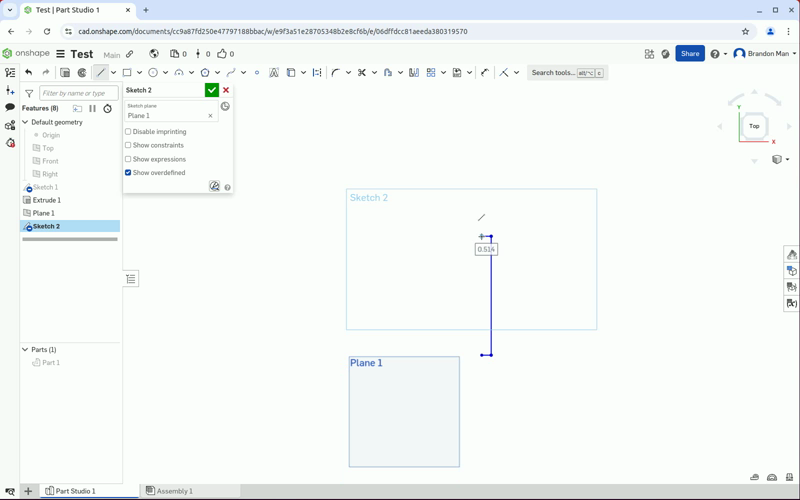
scroll(-6)
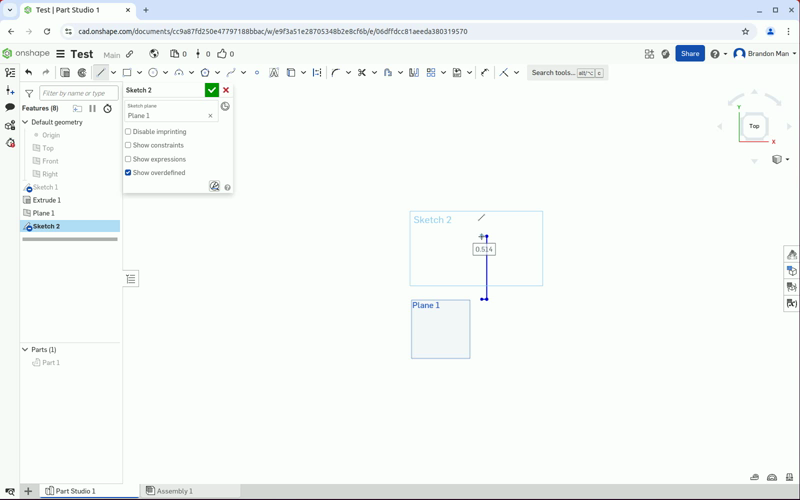
scroll(-6)
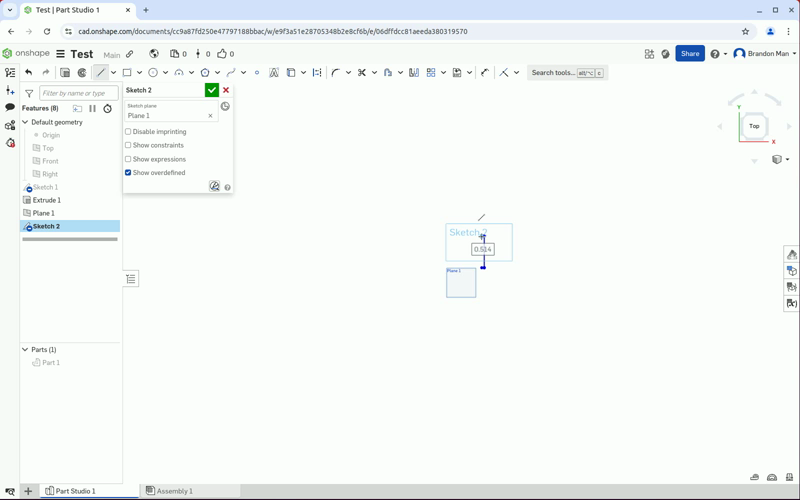
key_up(shift)
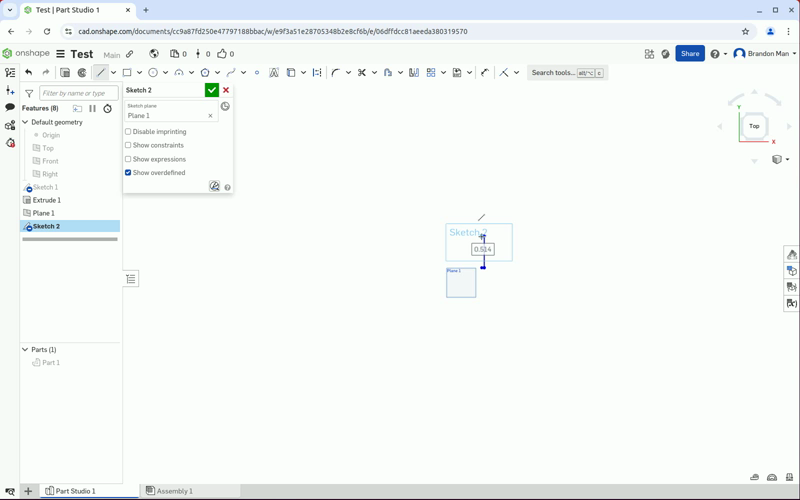
mouse_move(511, 236)
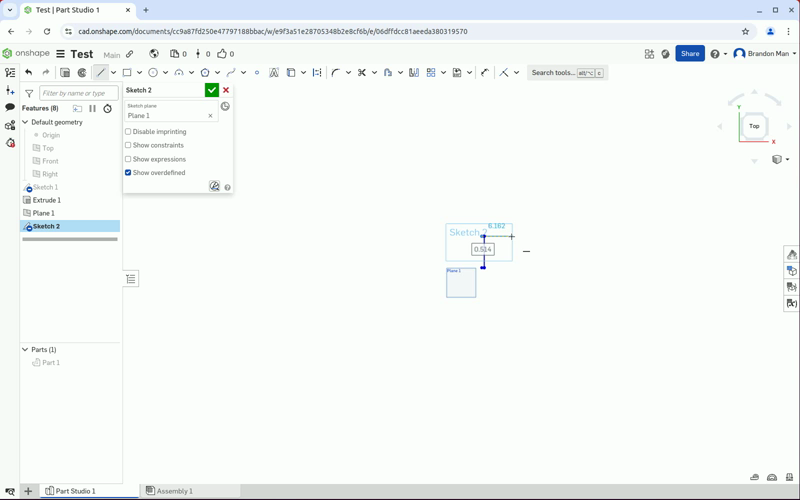
key_down(shift)
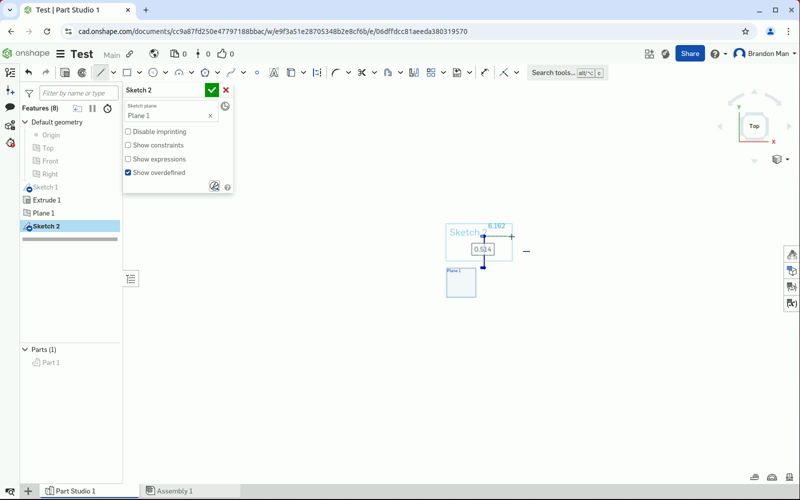
mouse_move(481, 267)
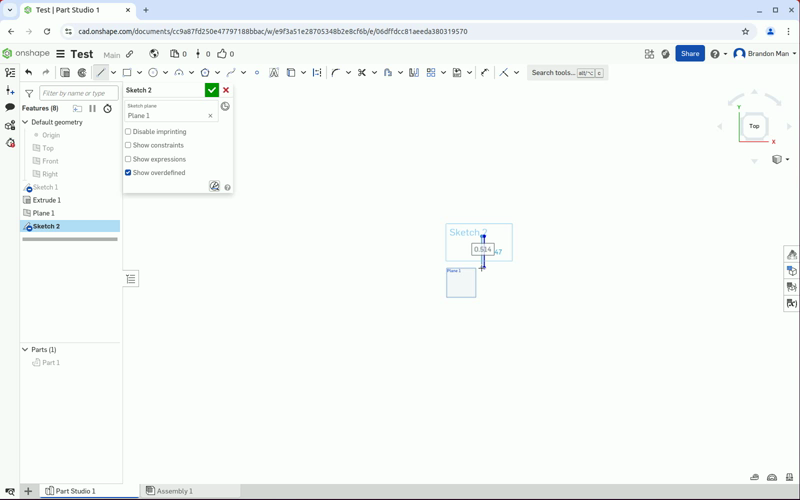
scroll(6)
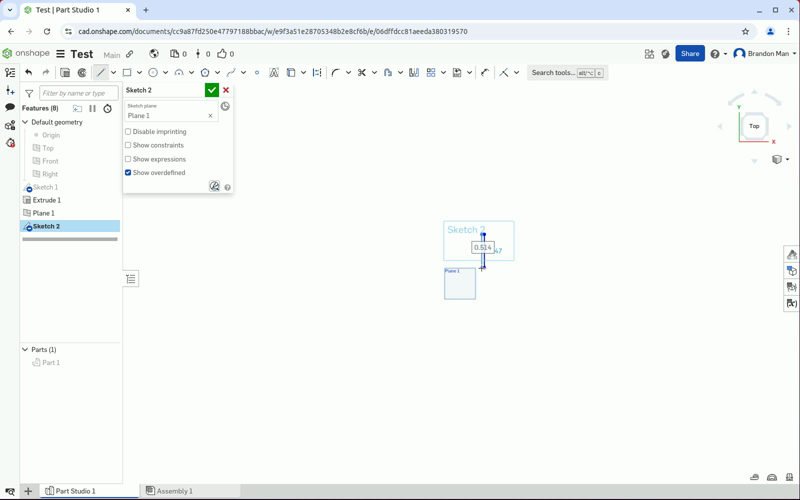
scroll(6)
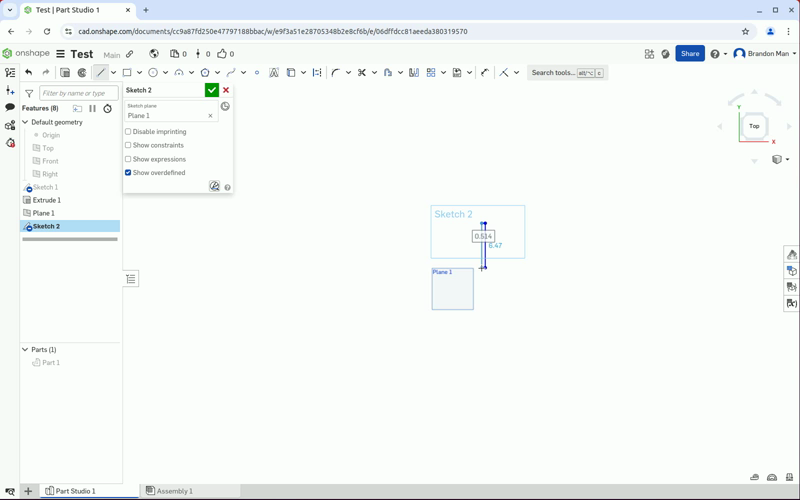
scroll(6)
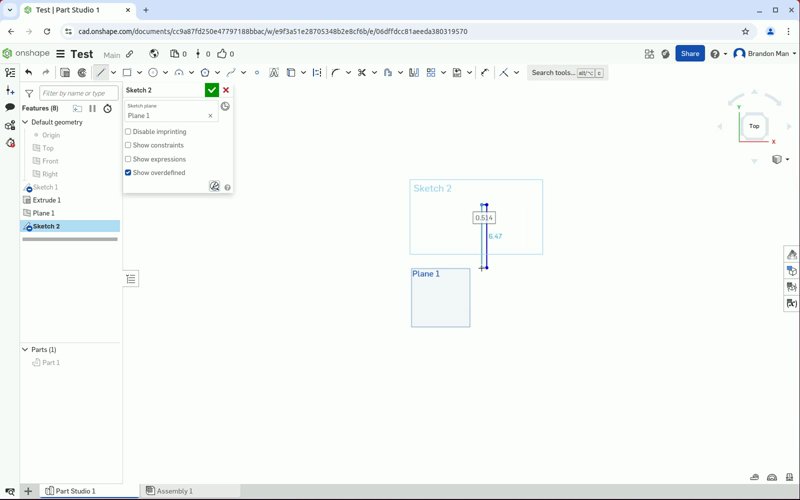
scroll(6)
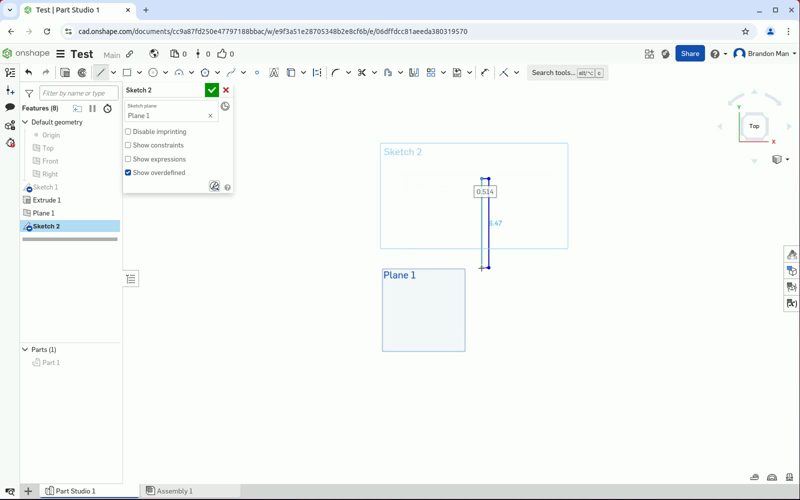
scroll(6)
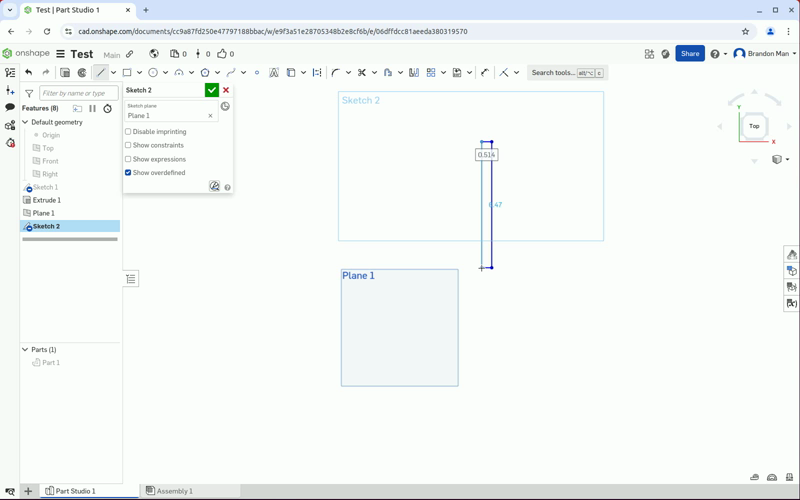
scroll(6)
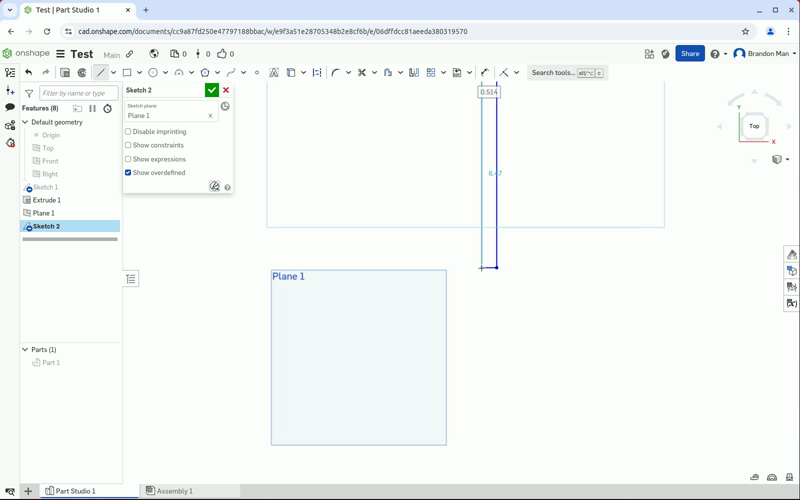
scroll(6)
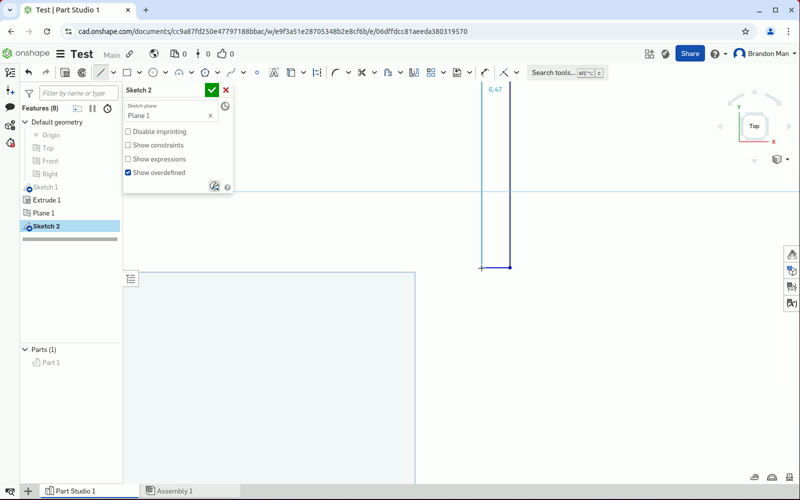
key_up(shift)
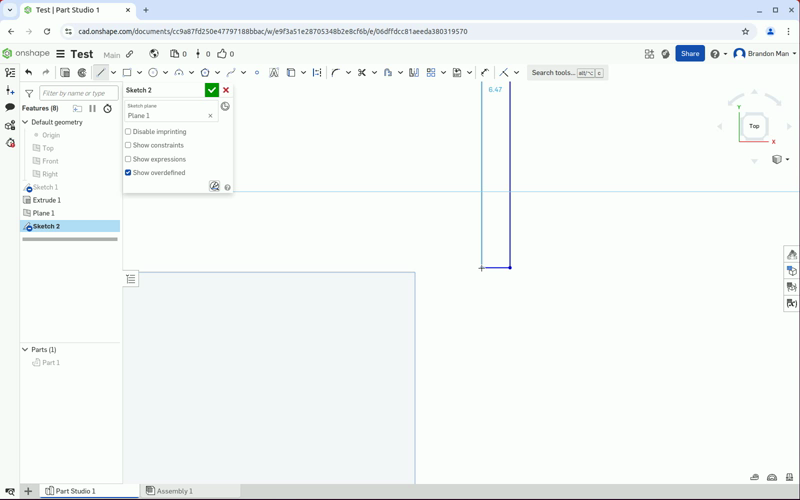
click(481, 267)
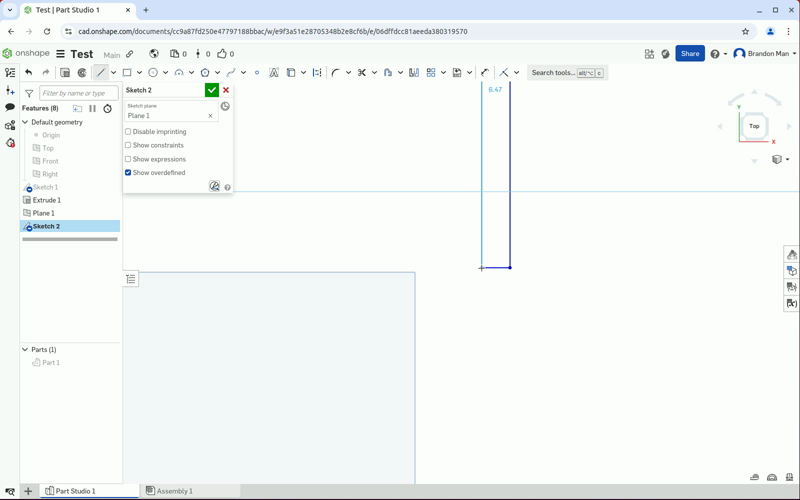
scroll(-6)
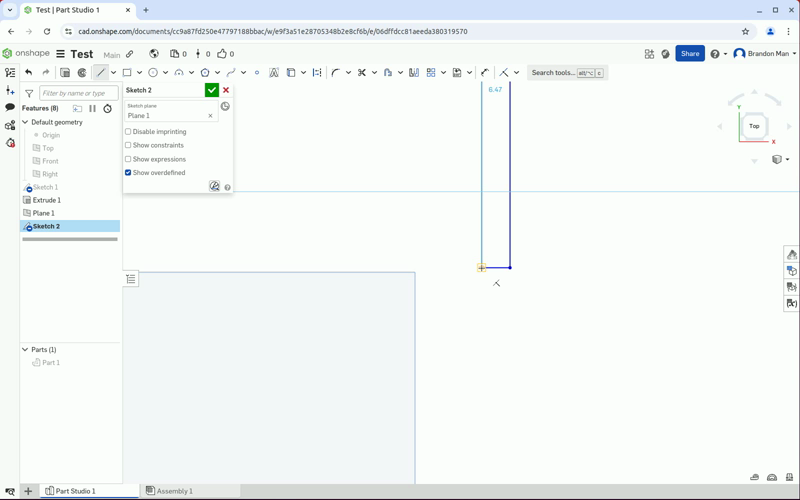
scroll(-6)
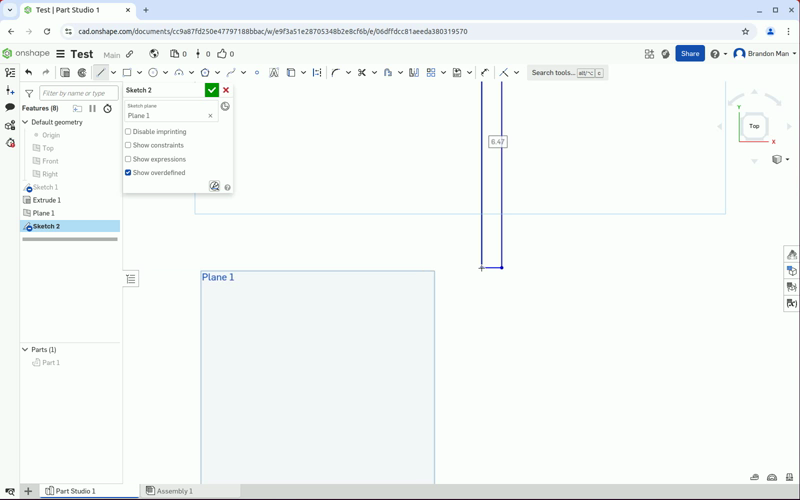
scroll(-6)
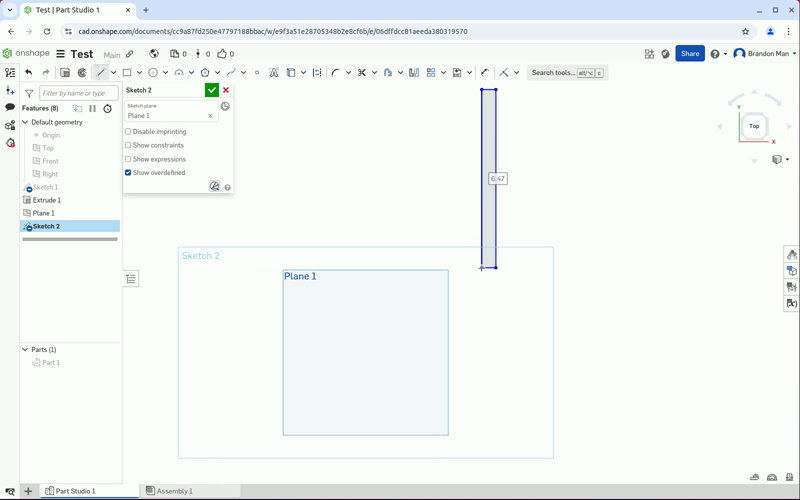
scroll(-6)
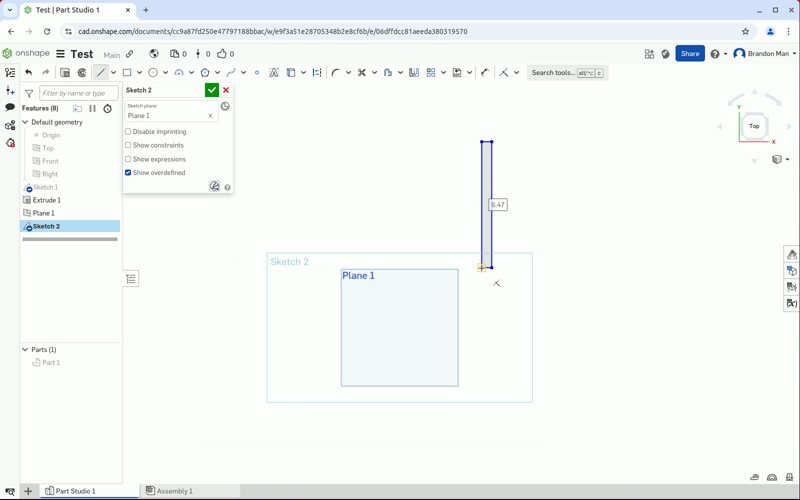
scroll(-6)
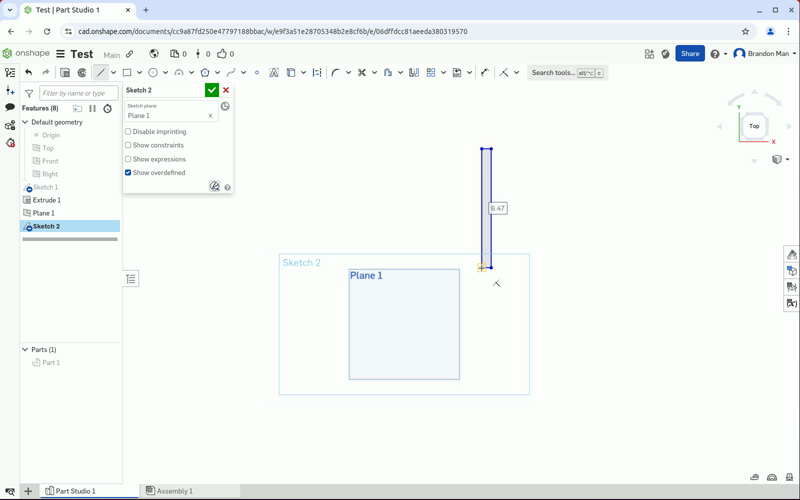
scroll(-6)
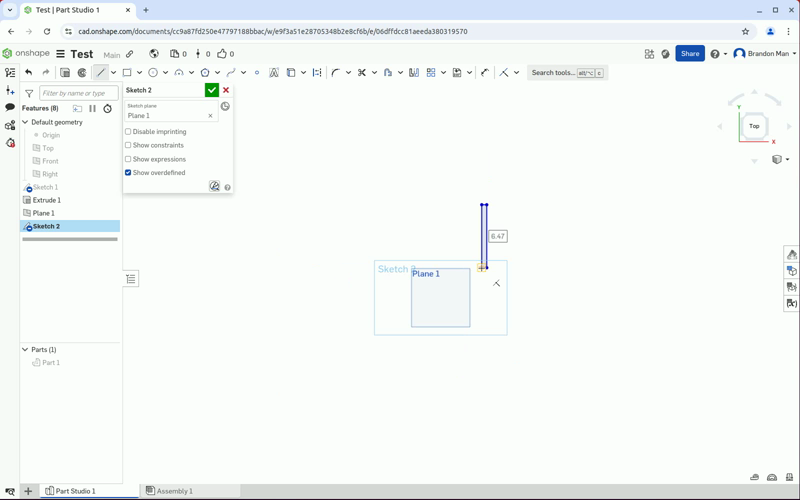
scroll(-6)
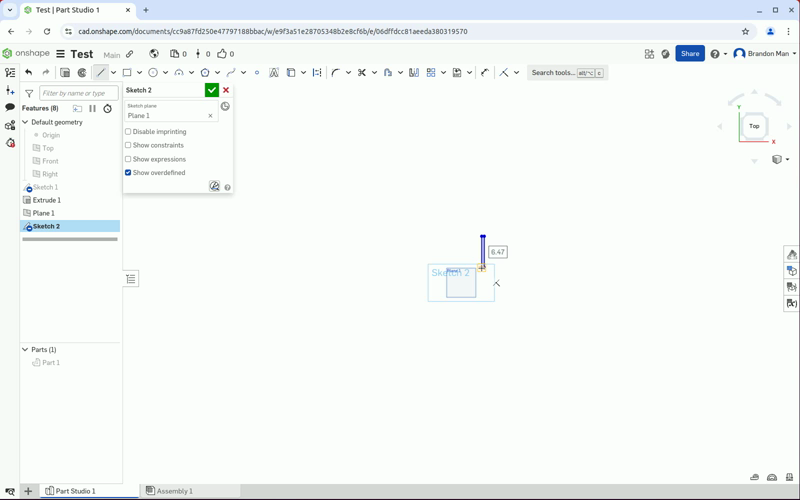
key(esc)
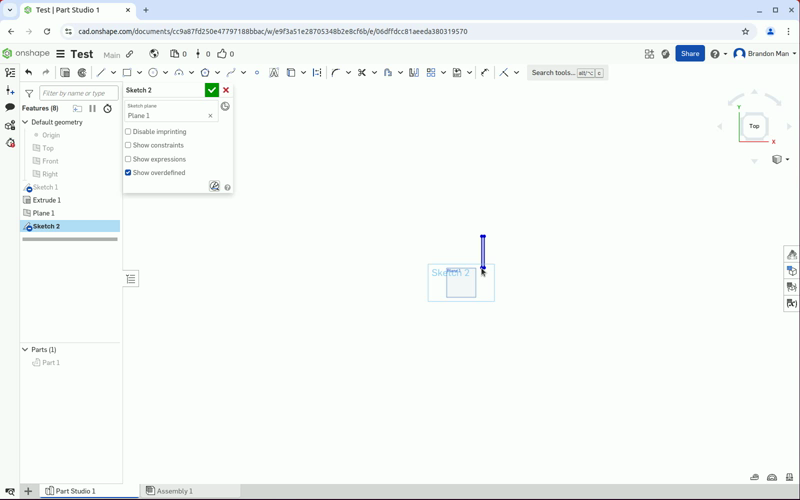
mouse_move(482, 261)
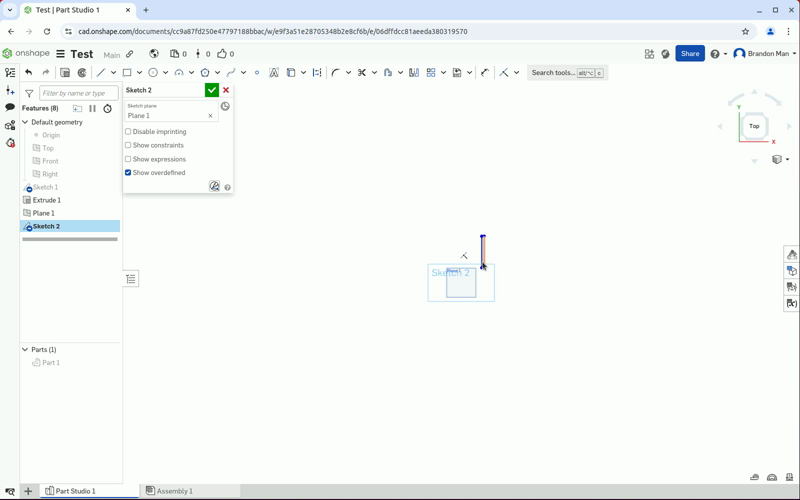
scroll(6)
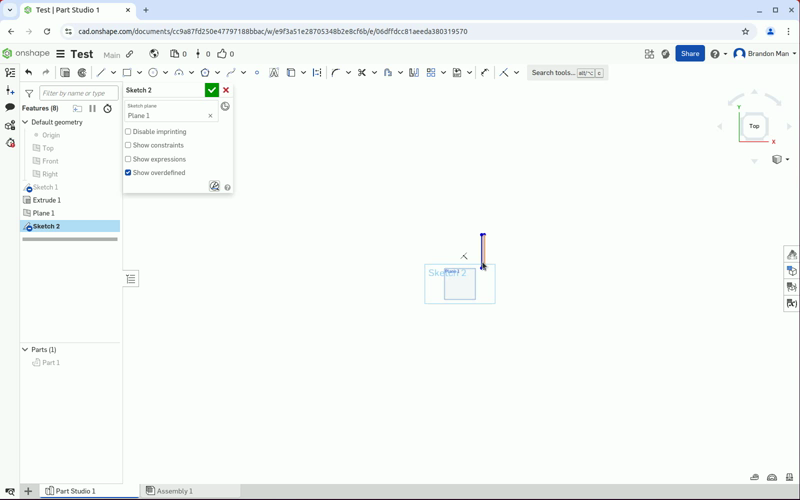
scroll(6)
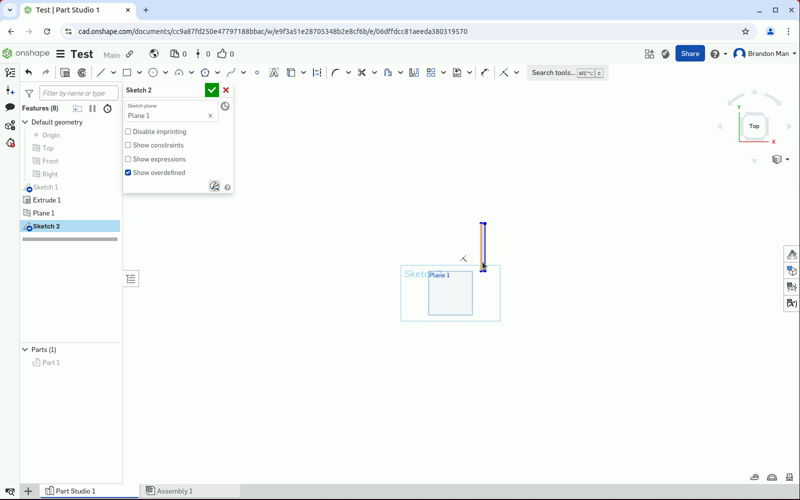
scroll(6)
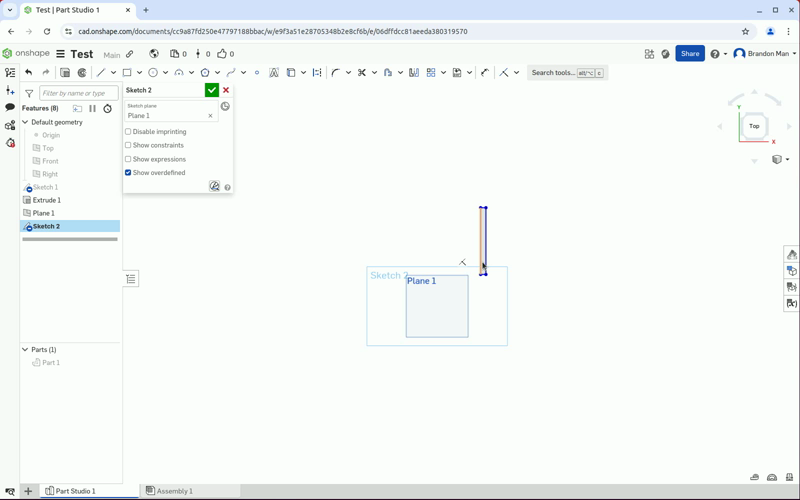
scroll(6)
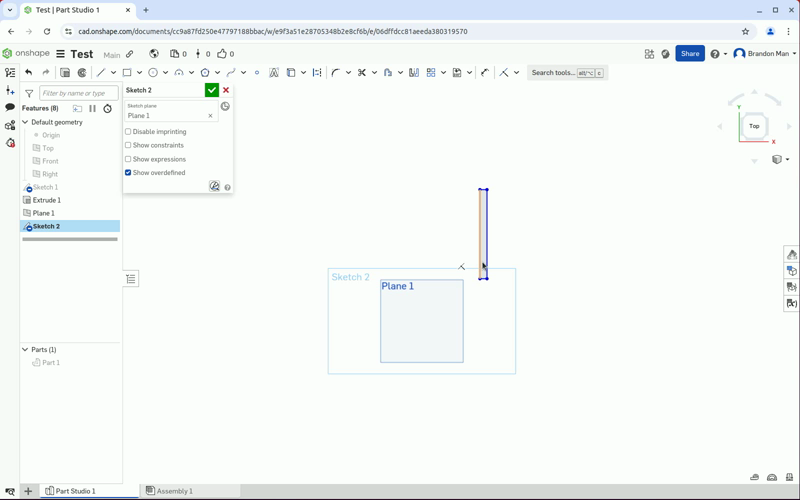
scroll(6)
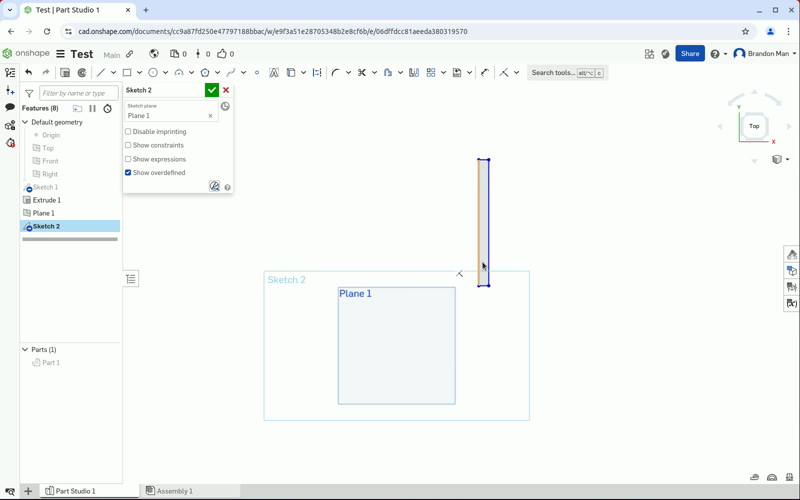
scroll(6)
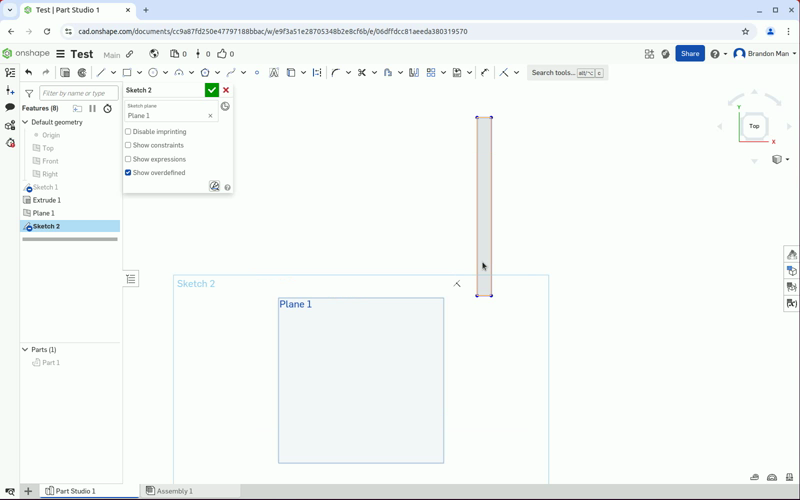
scroll(6)
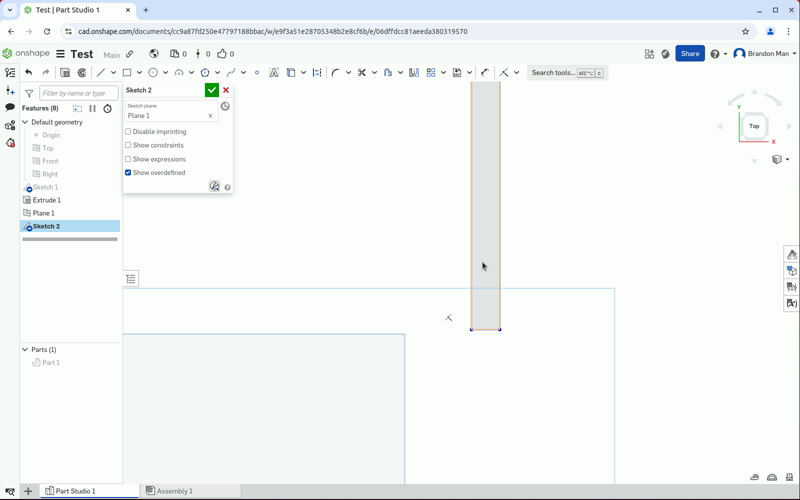
click(482, 261)
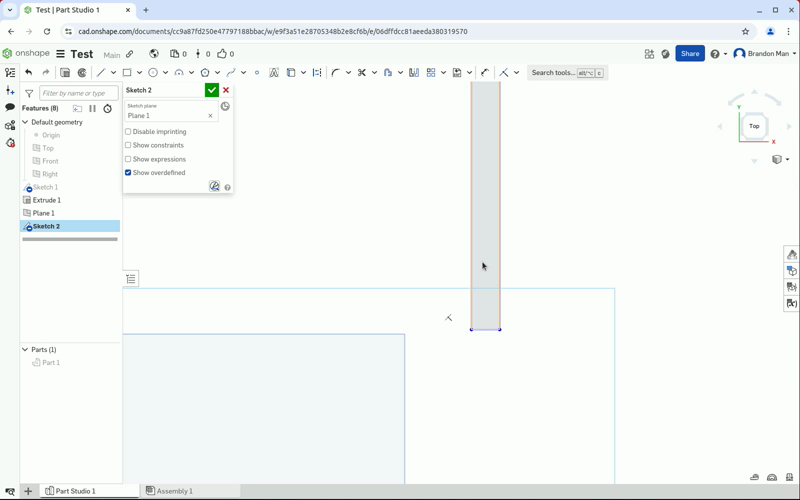
scroll(-6)
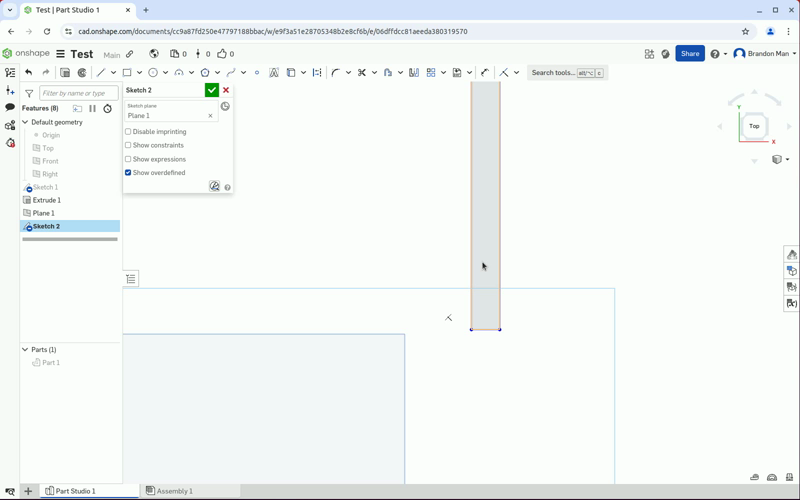
scroll(-6)
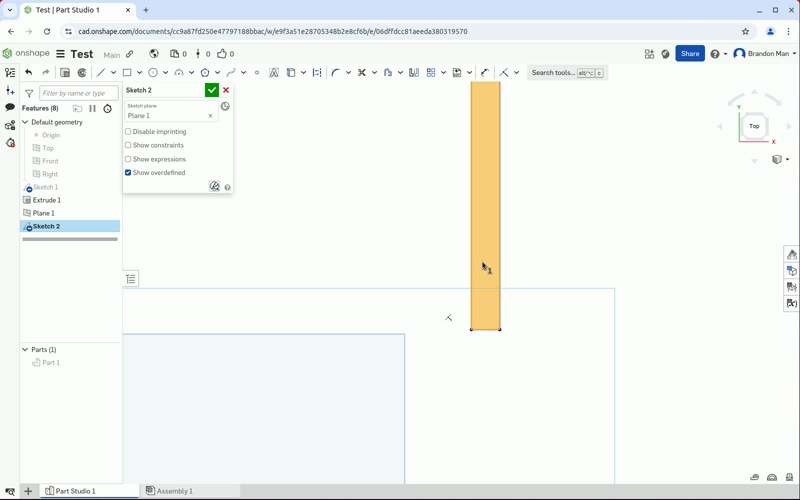
scroll(-6)
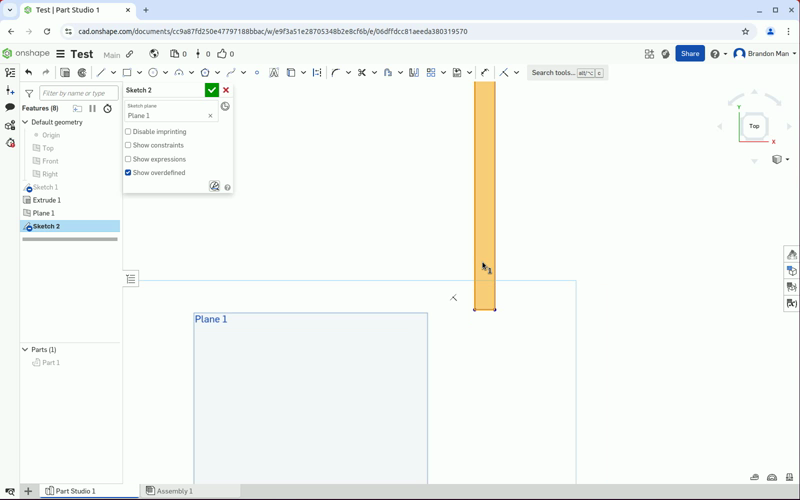
scroll(-6)
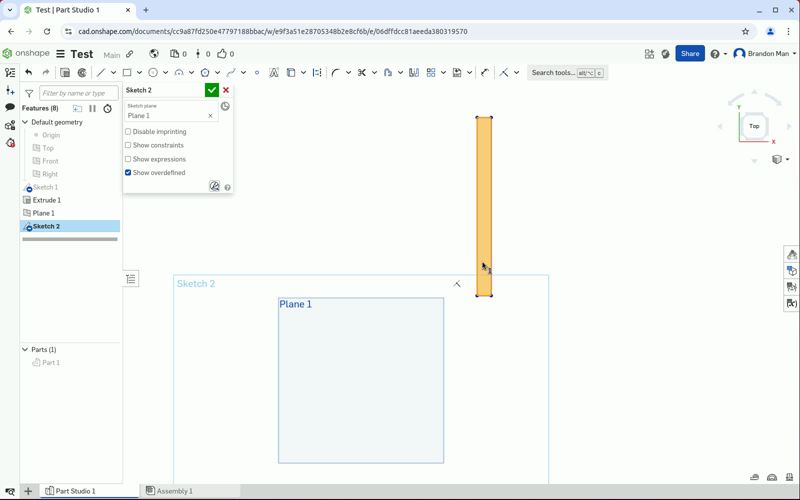
scroll(-6)
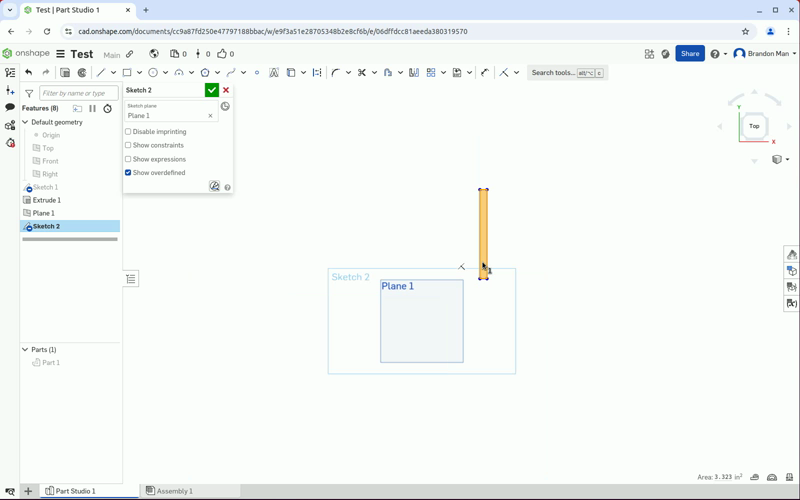
scroll(-6)
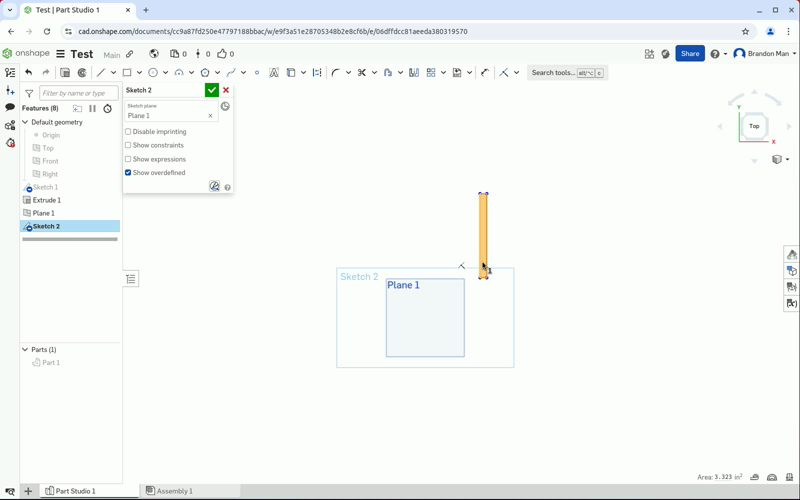
scroll(-6)
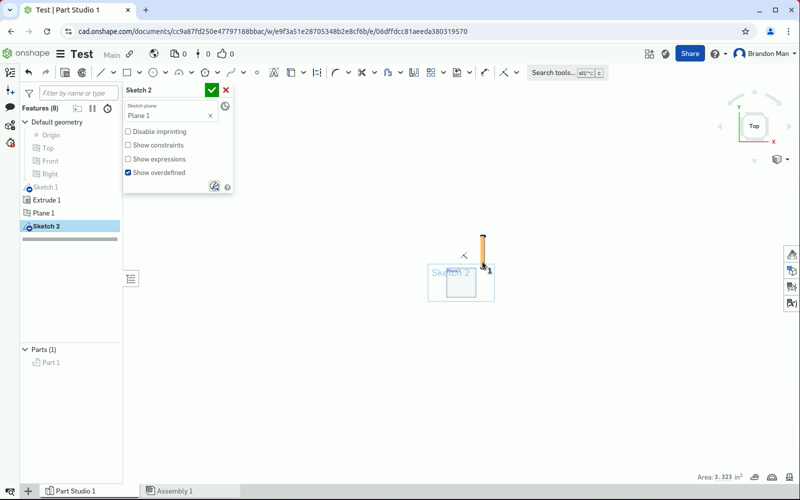
mouse_move(73, 352)
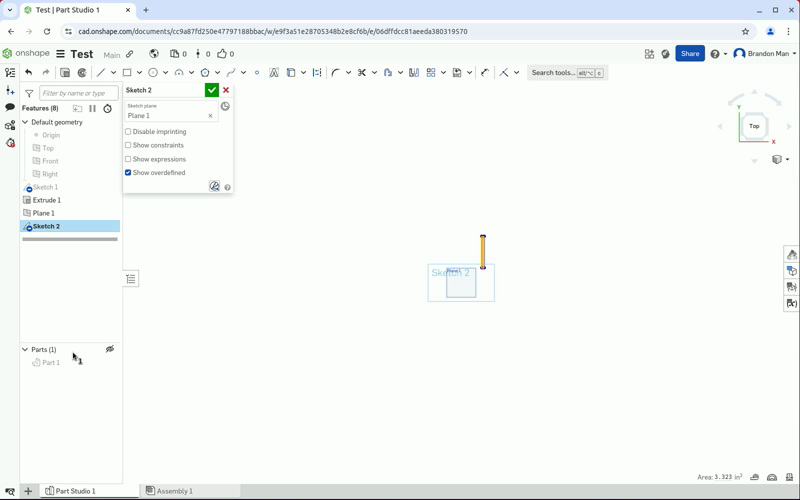
key(shift+y)
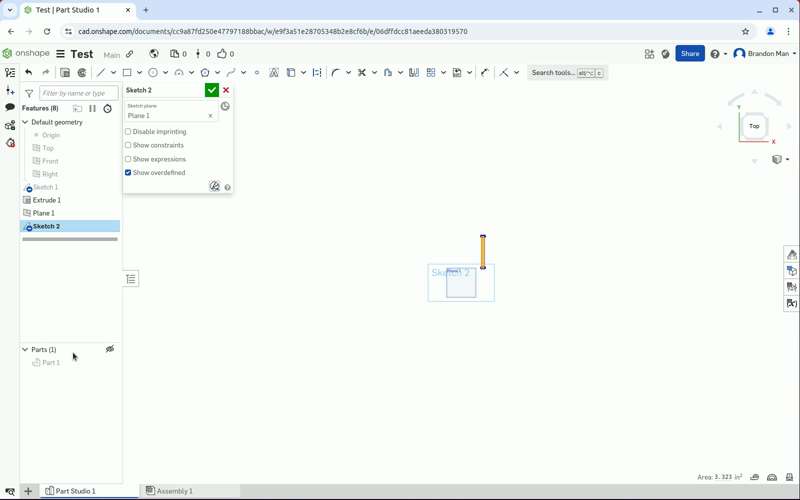
key(shift+e)
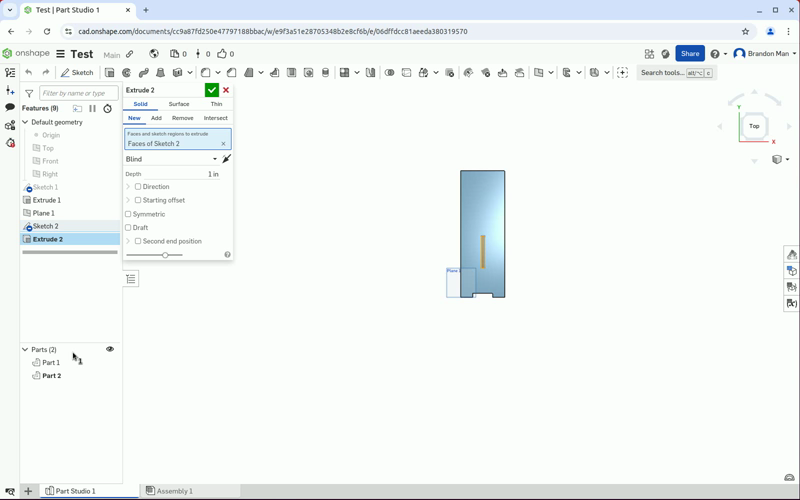
mouse_move(143, 106)
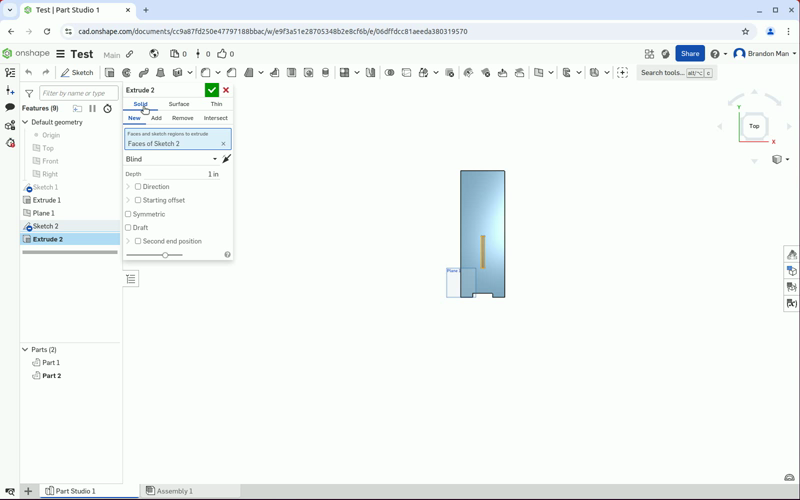
click(143, 106)
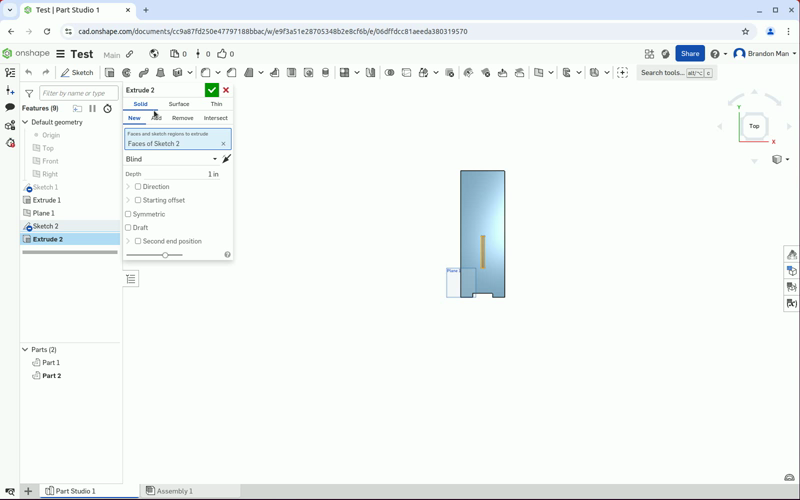
mouse_move(186, 120)
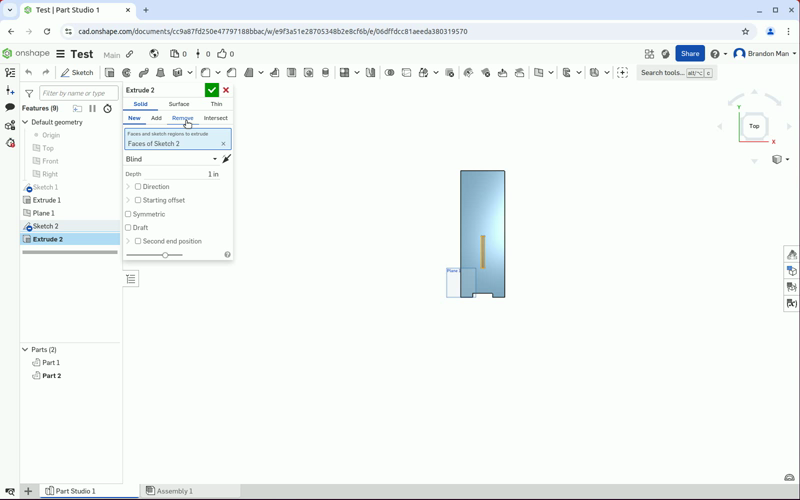
click(186, 120)
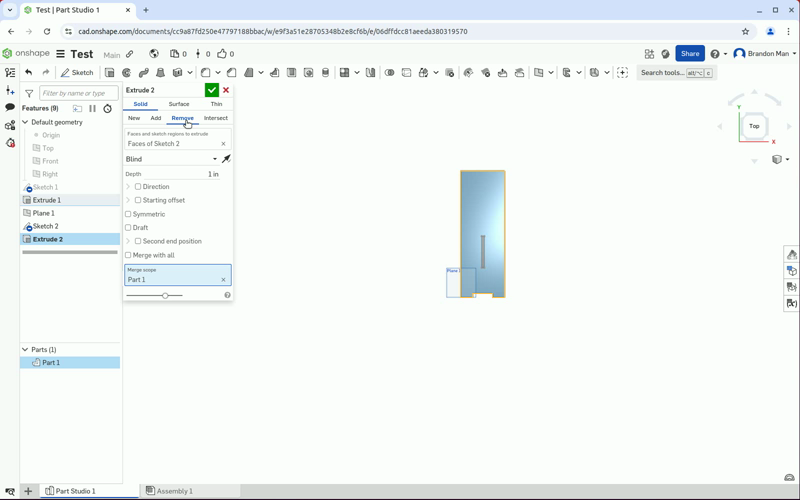
key(tab, 4)
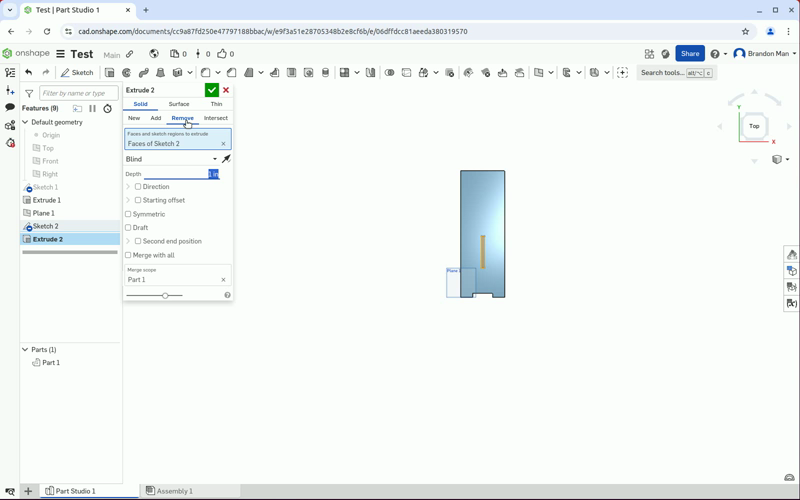
text(0.481)
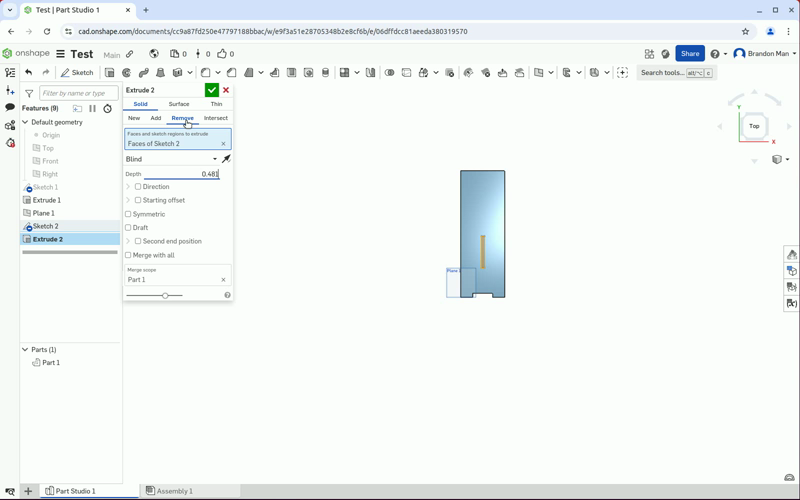
key(tab, 6)
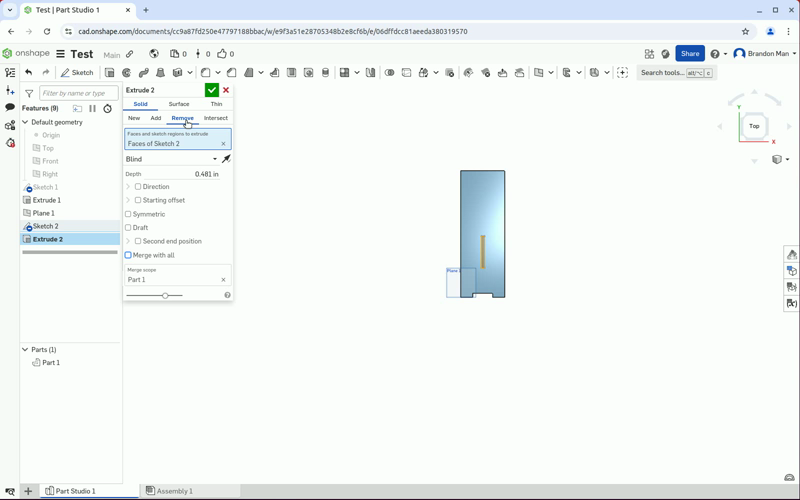
key(space)
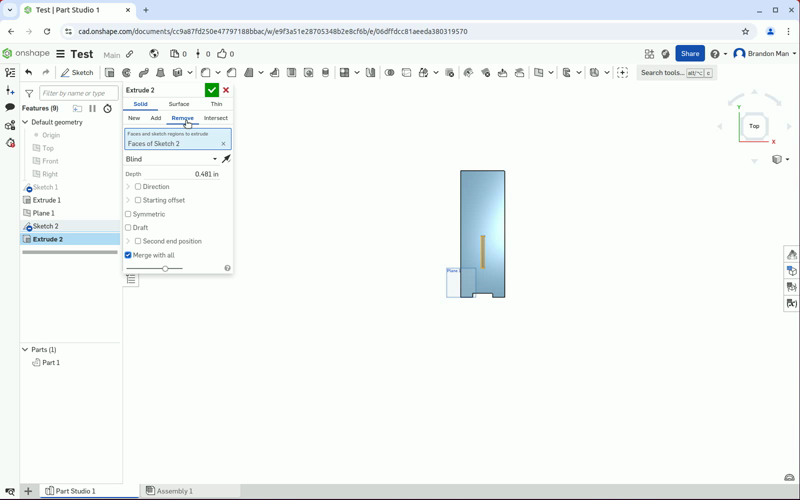
key(enter)
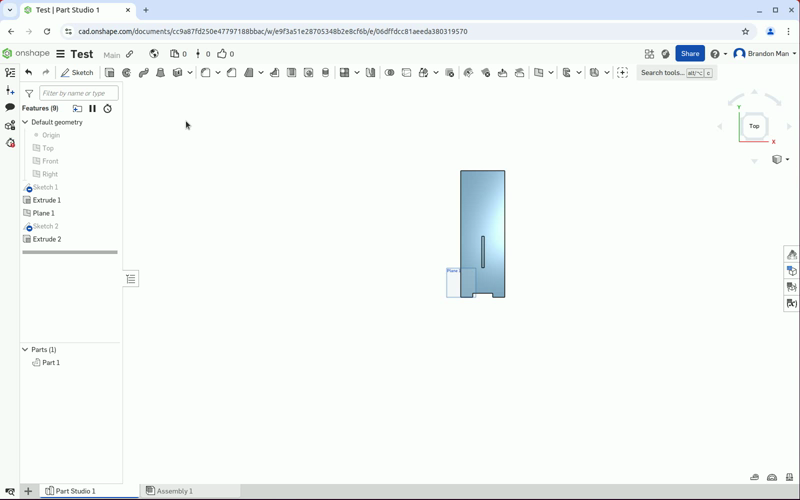
key(shift+h)
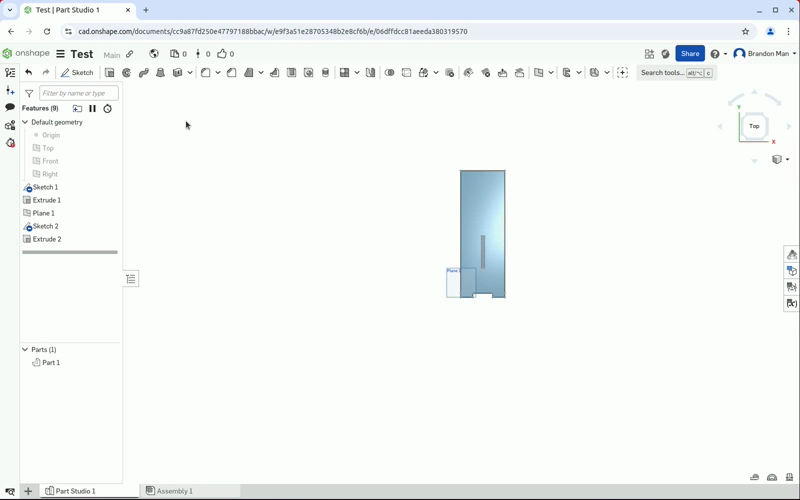
key(shift+h)
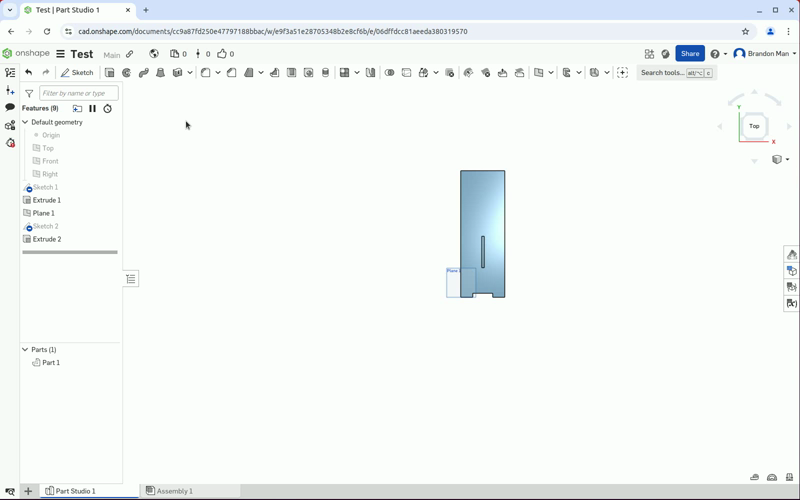
mouse_move(73, 189)
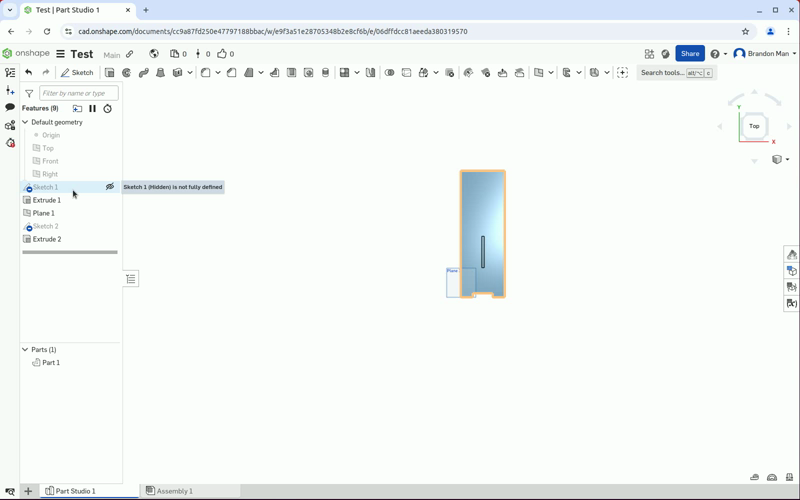
click(73, 189)
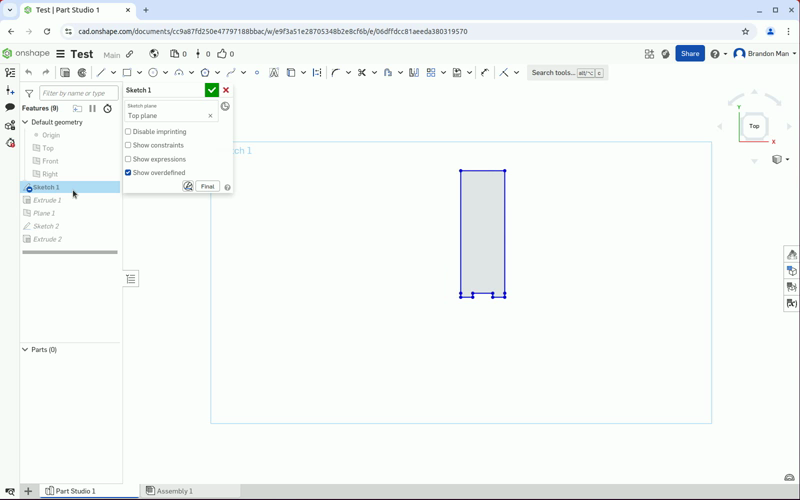
mouse_move(229, 92)
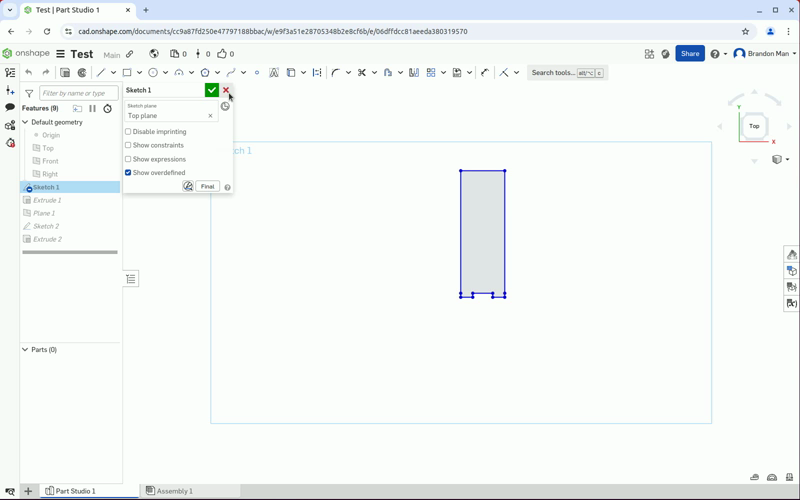
click(229, 92)
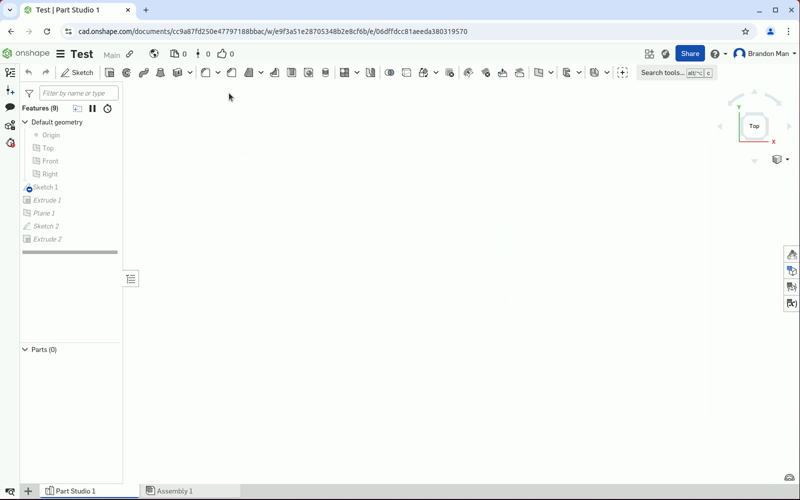
key(shift+s)
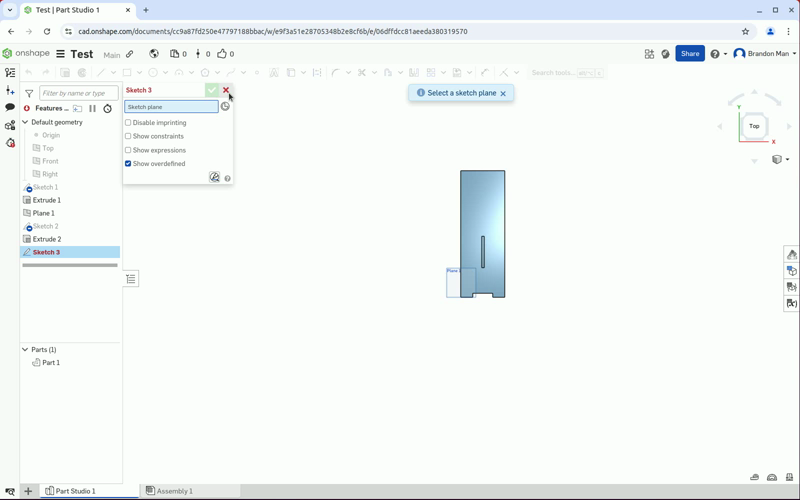
mouse_move(73, 215)
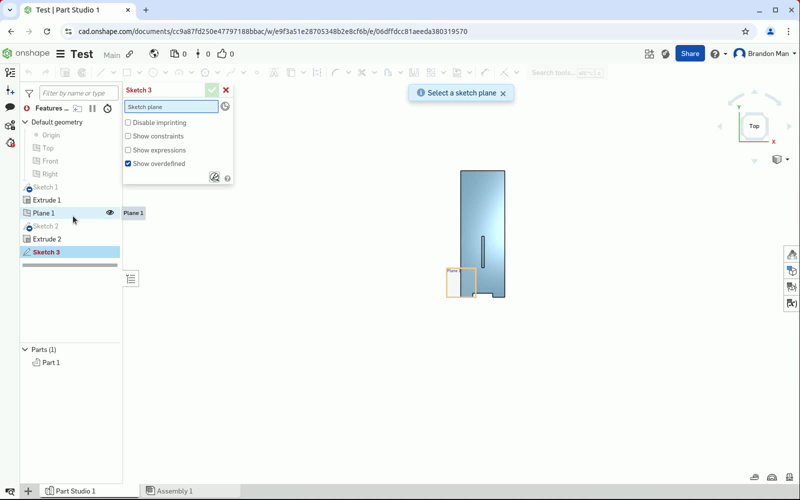
click(73, 215)
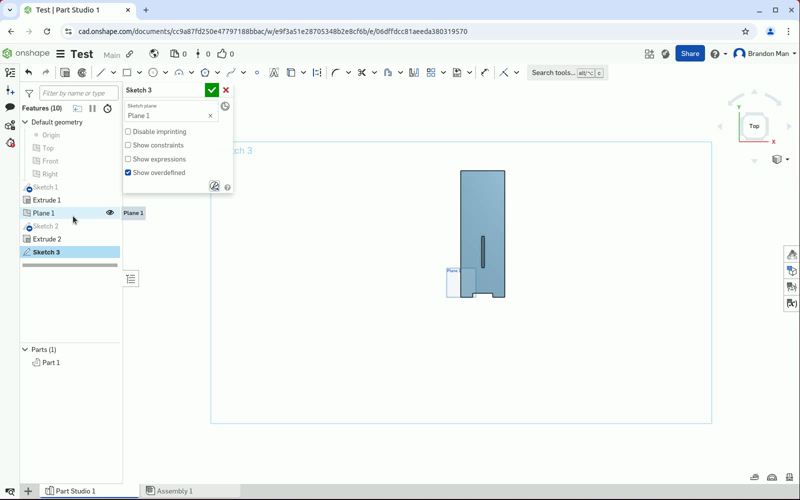
mouse_move(73, 352)
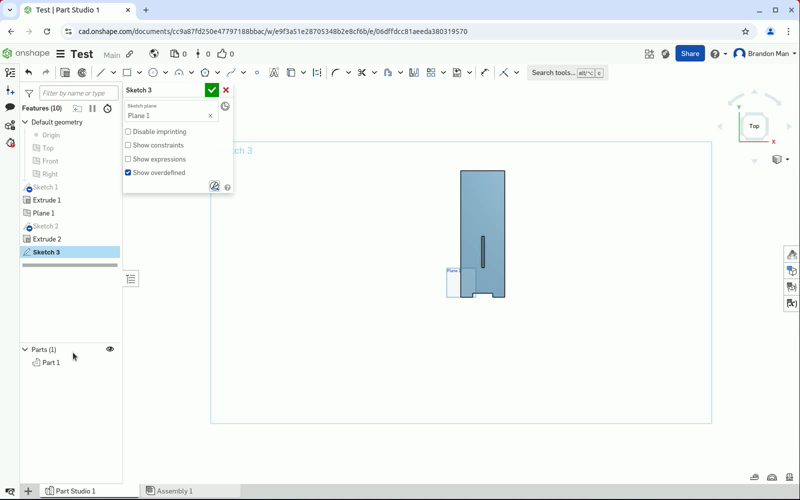
key(y)
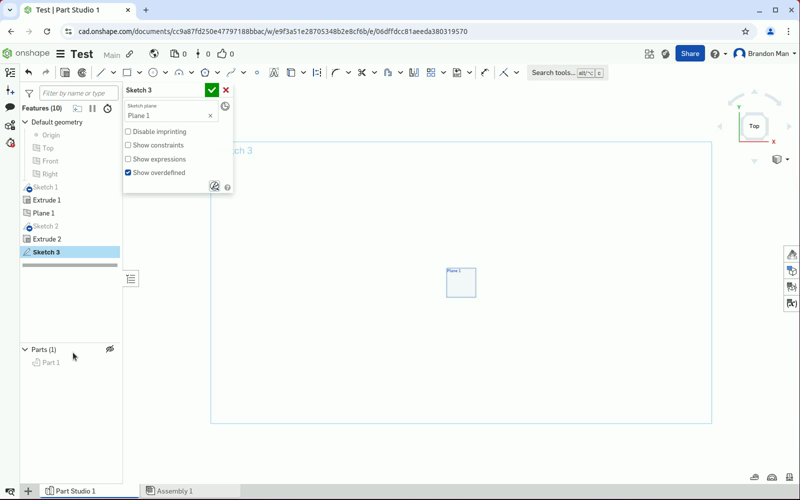
key(l)
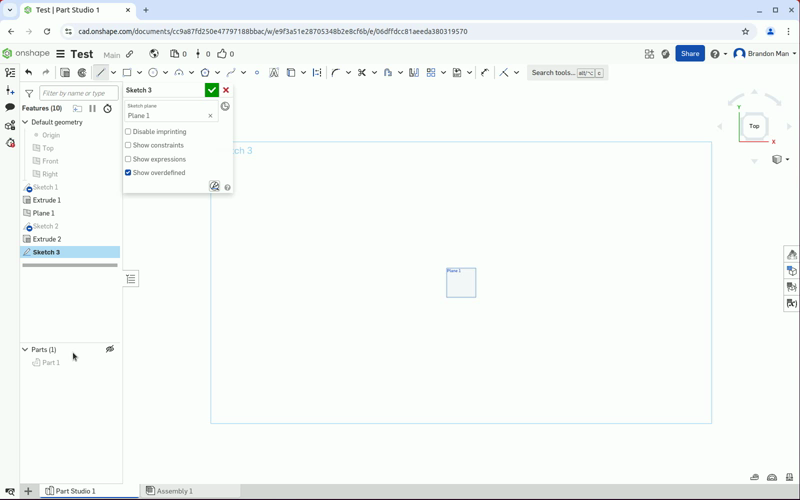
key_down(shift)
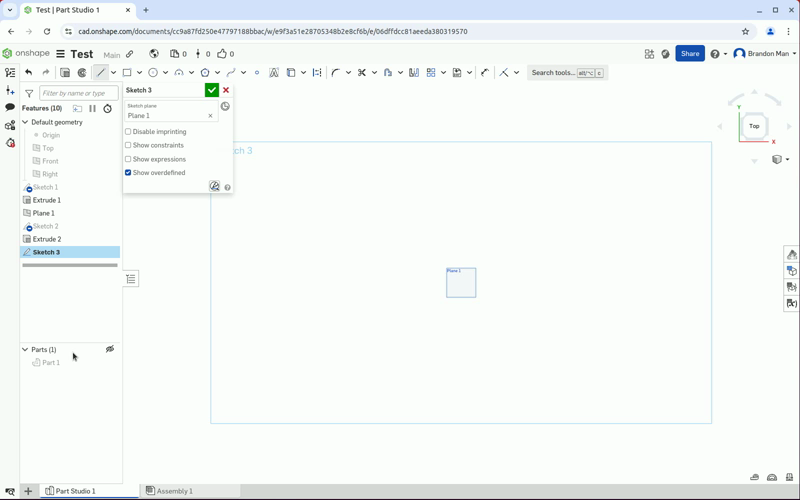
mouse_move(481, 216)
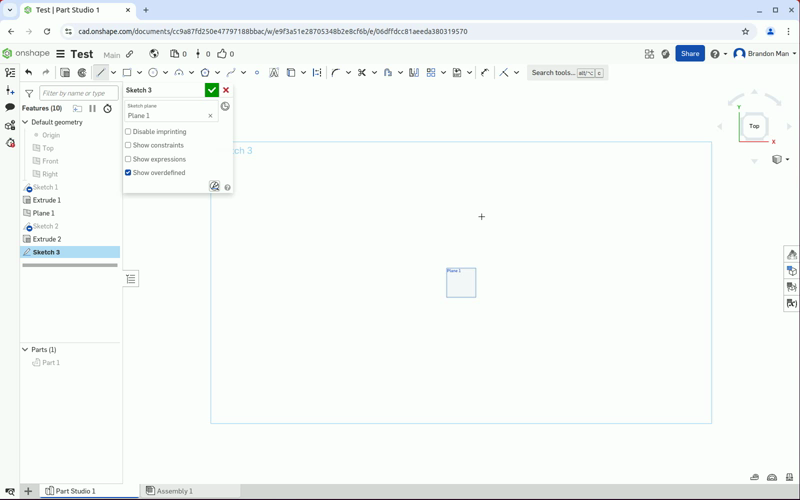
click(481, 216)
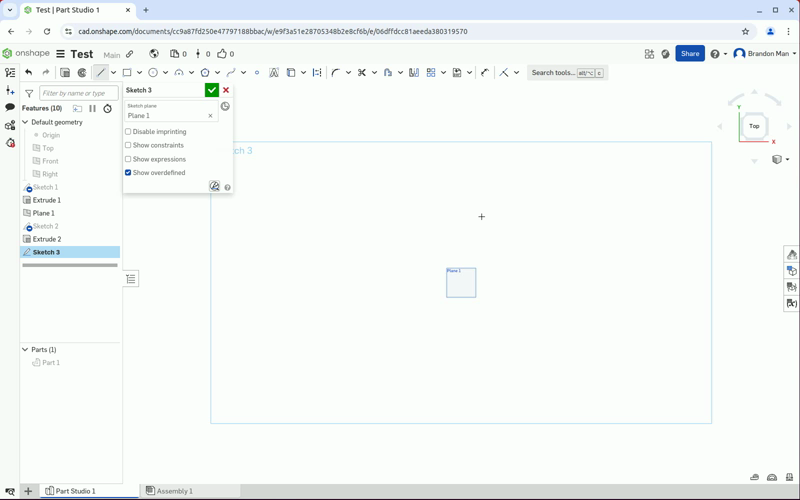
key_up(shift)
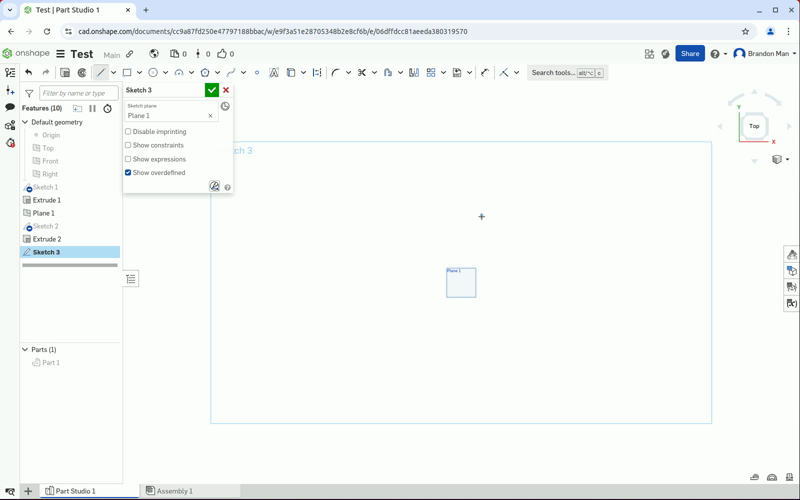
key_down(shift)
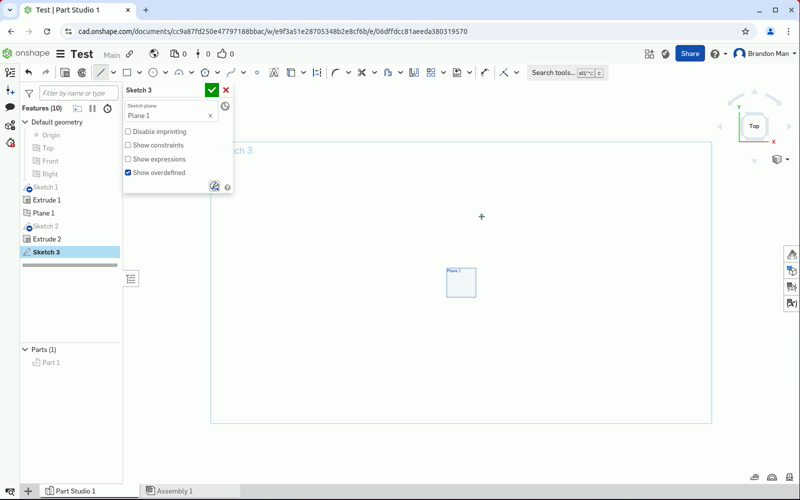
mouse_move(511, 216)
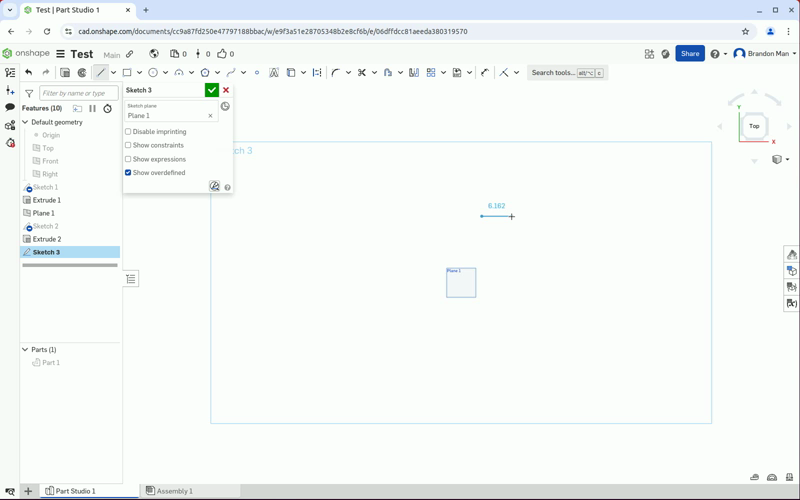
mouse_move(484, 216)
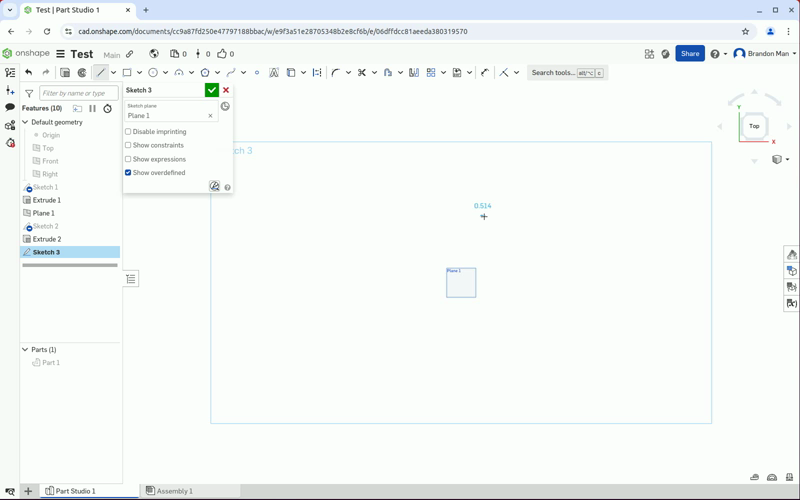
scroll(6)
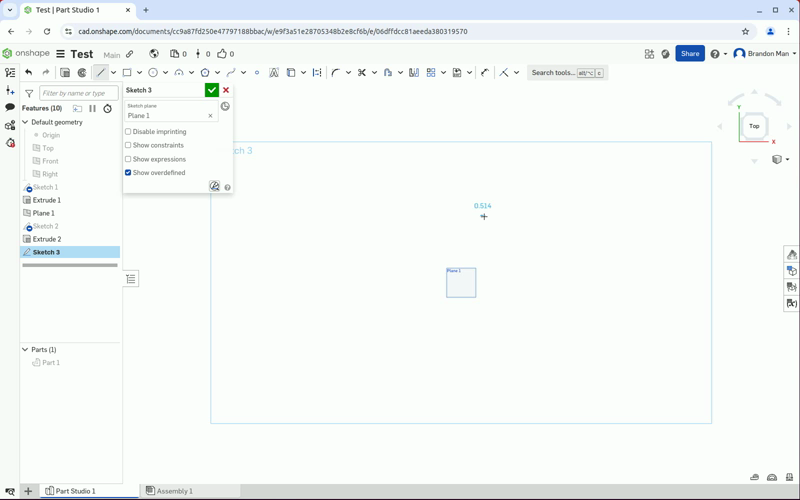
scroll(6)
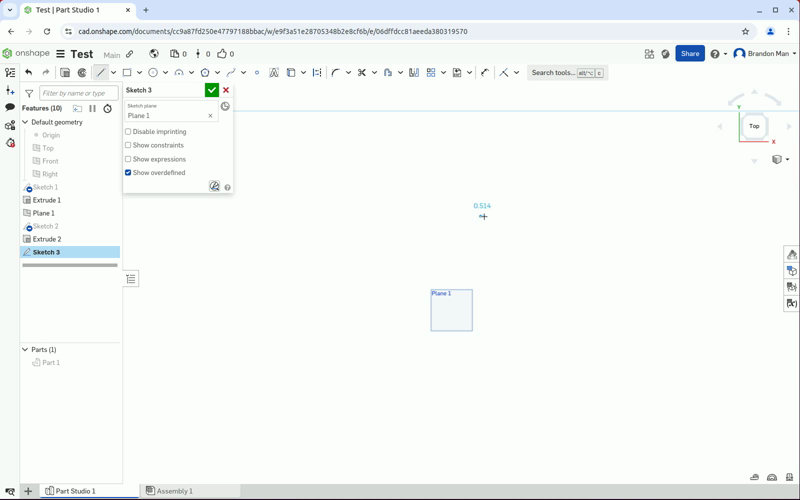
scroll(6)
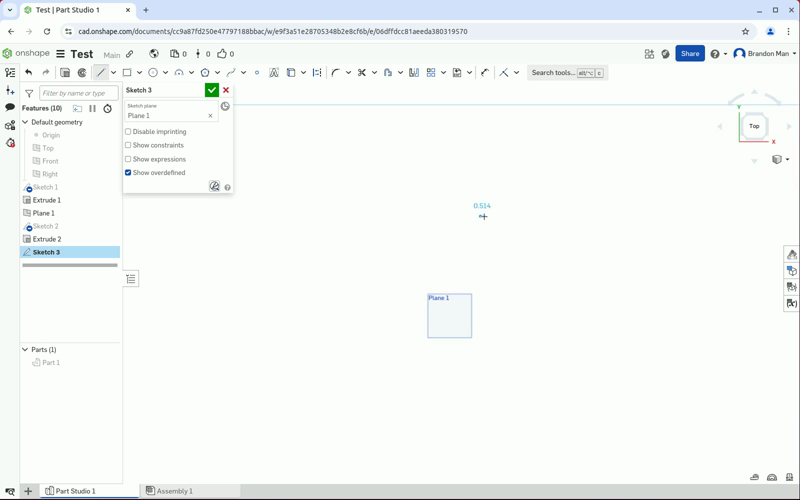
scroll(6)
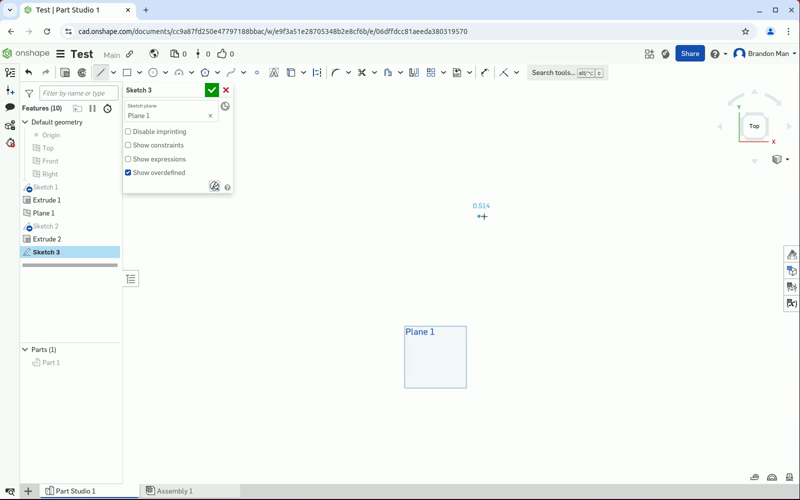
scroll(6)
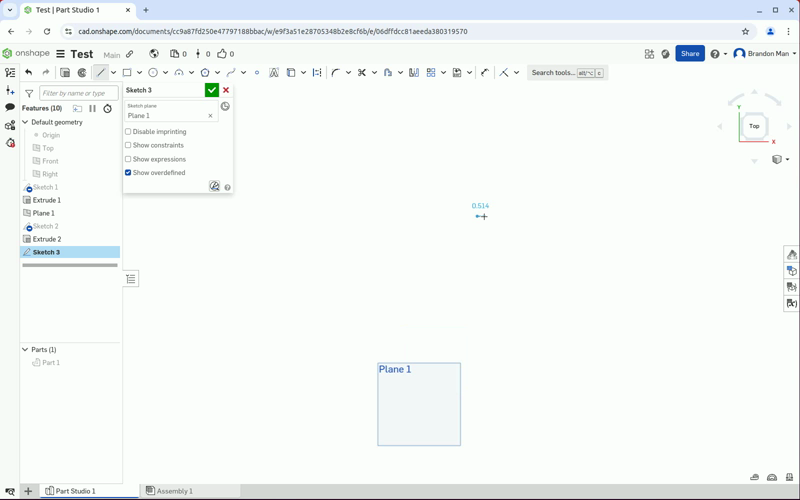
scroll(6)
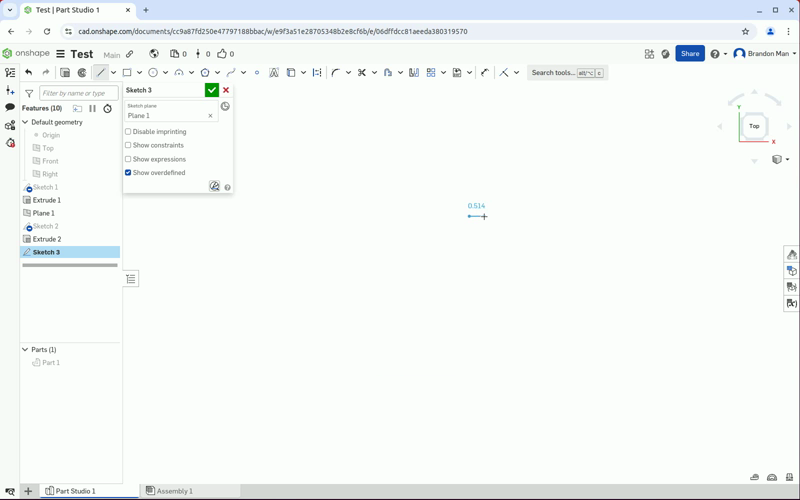
scroll(6)
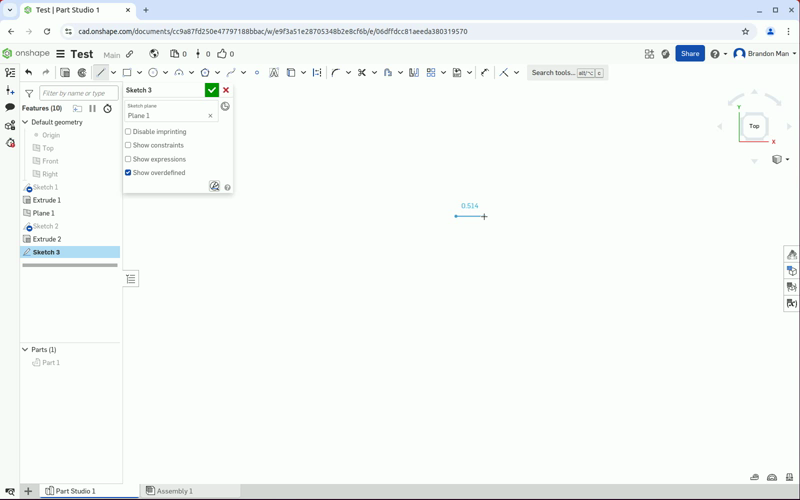
click(484, 216)
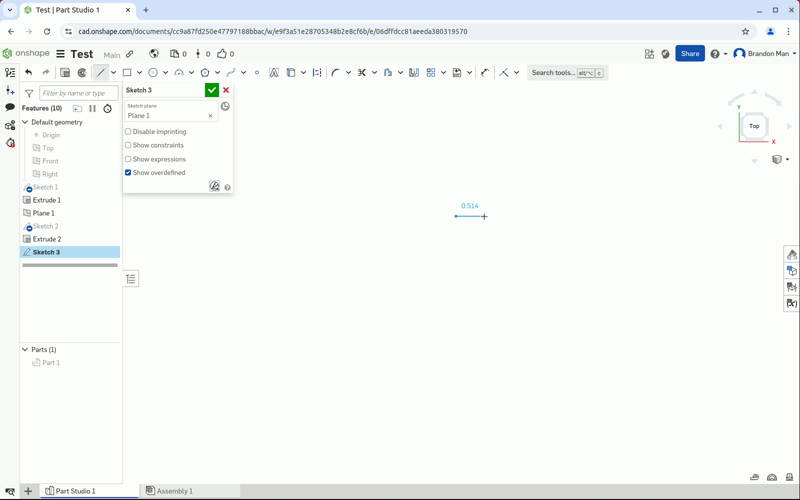
scroll(-6)
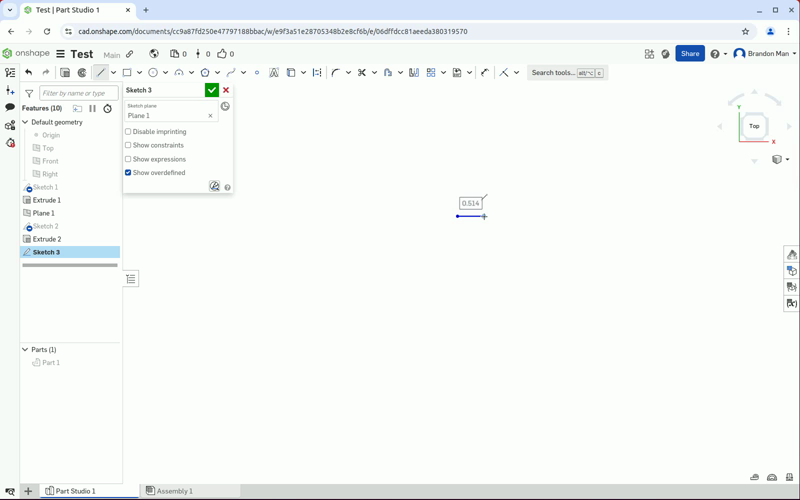
scroll(-6)
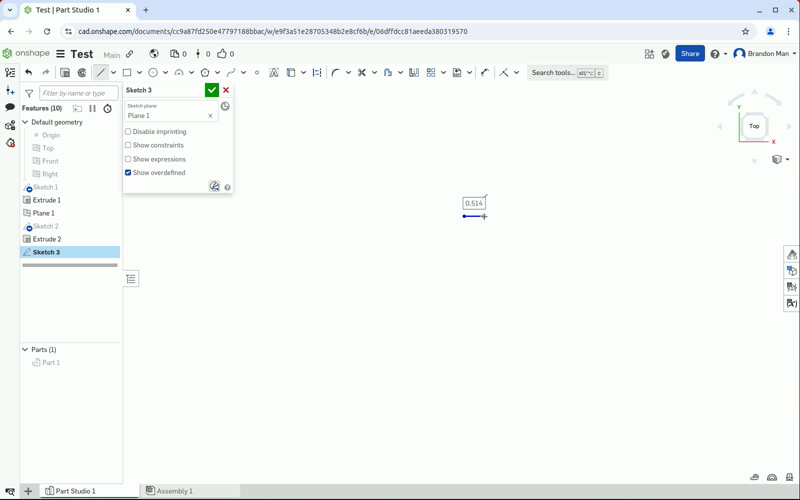
scroll(-6)
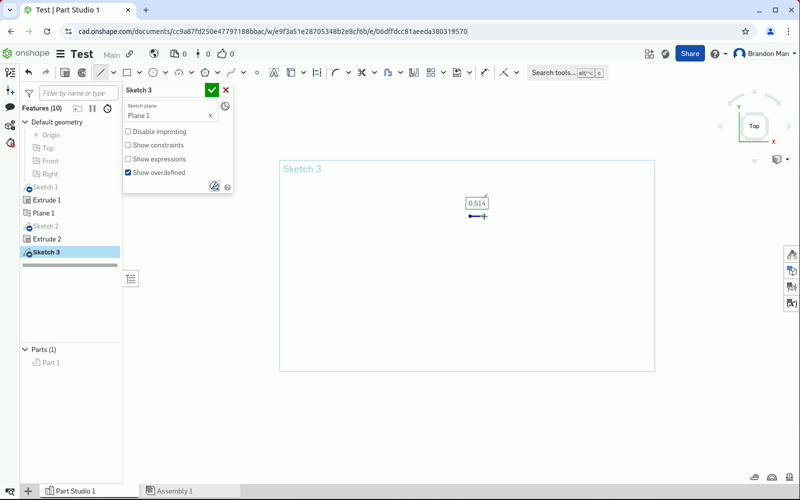
scroll(-6)
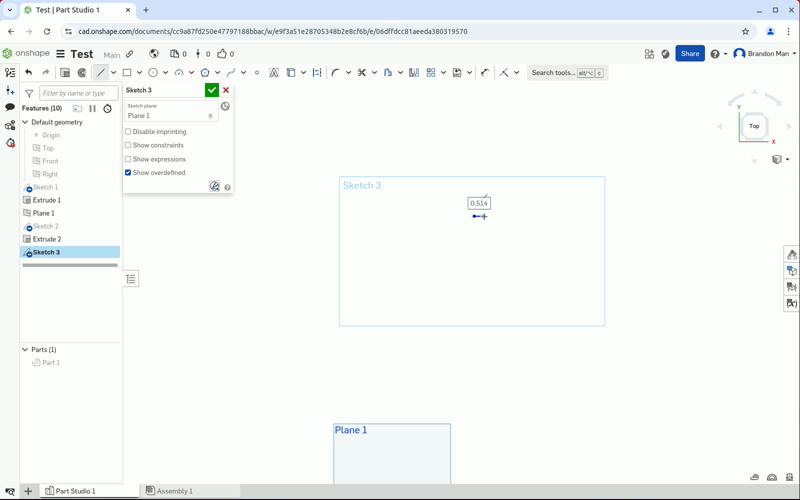
scroll(-6)
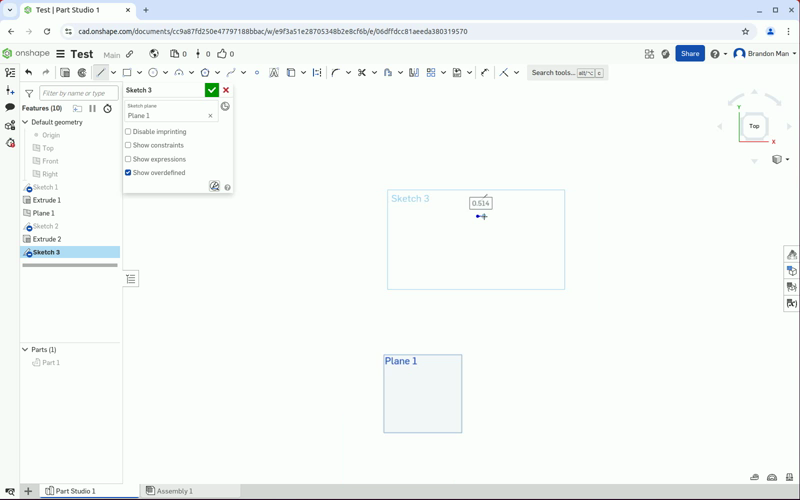
scroll(-6)
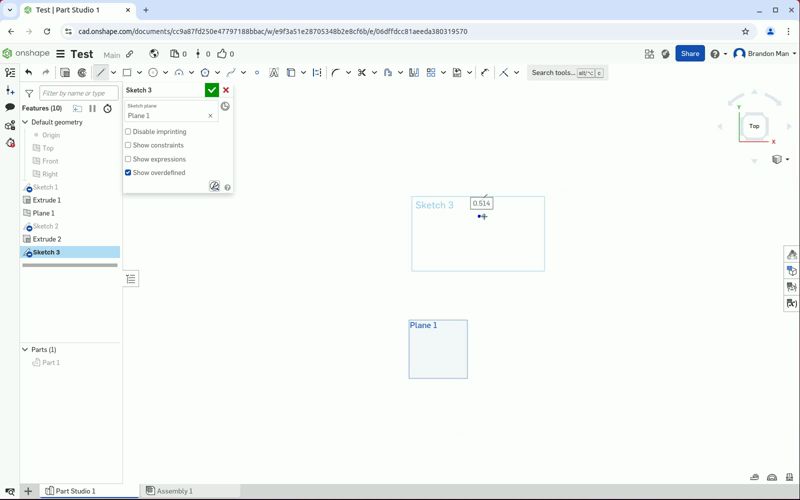
scroll(-6)
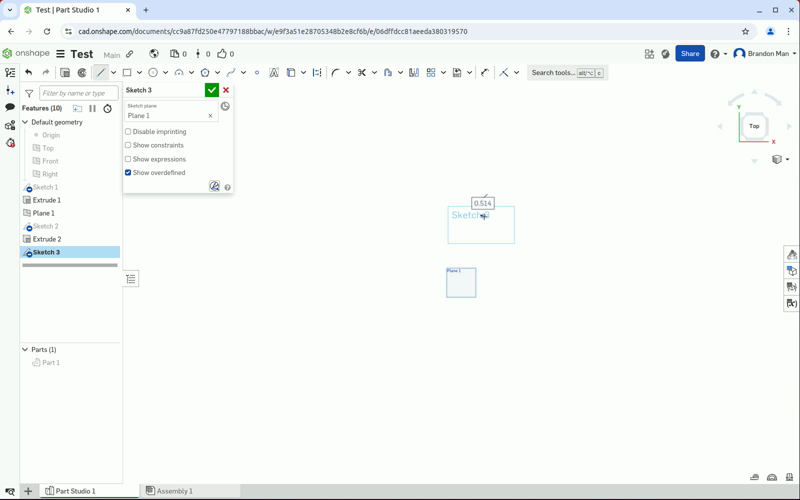
key_up(shift)
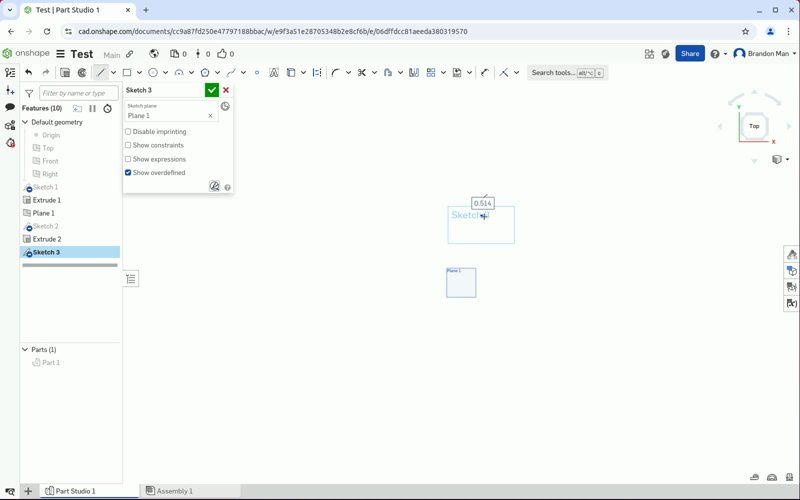
key_down(shift)
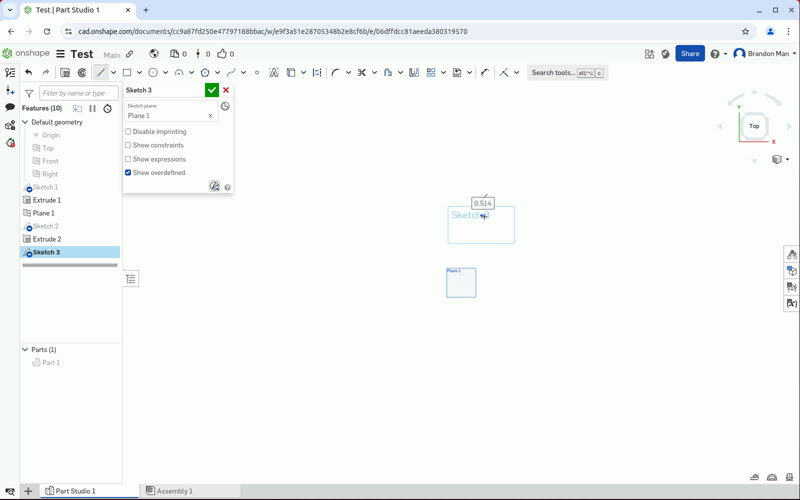
mouse_move(514, 216)
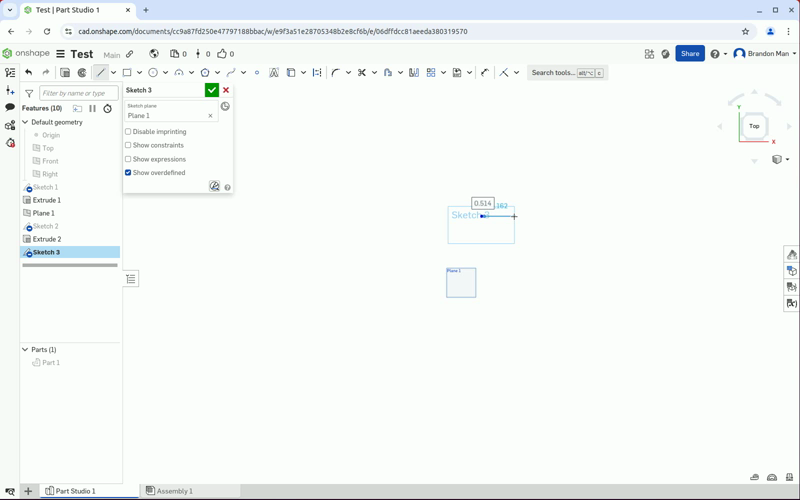
mouse_move(484, 184)
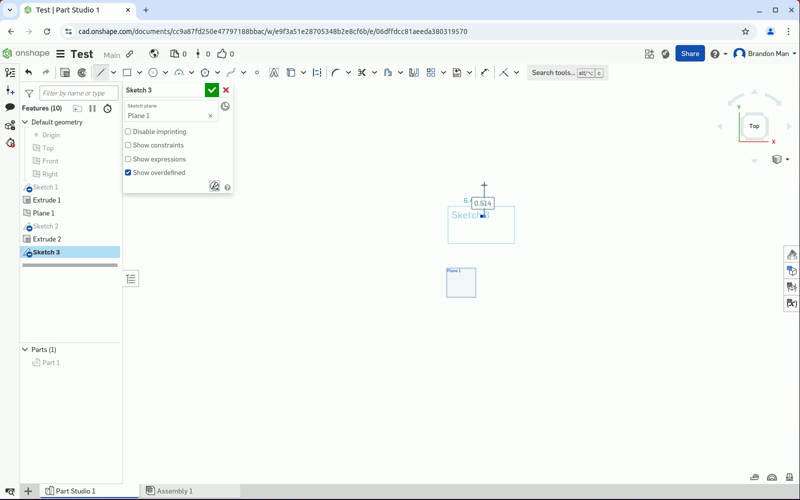
click(484, 184)
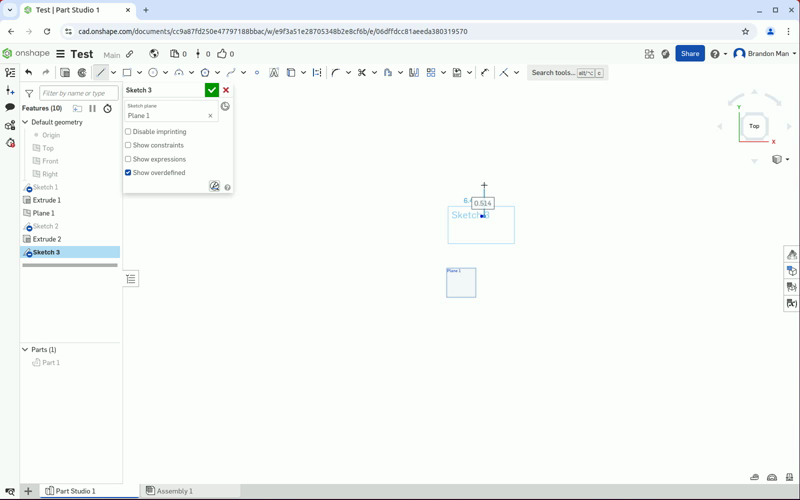
key_up(shift)
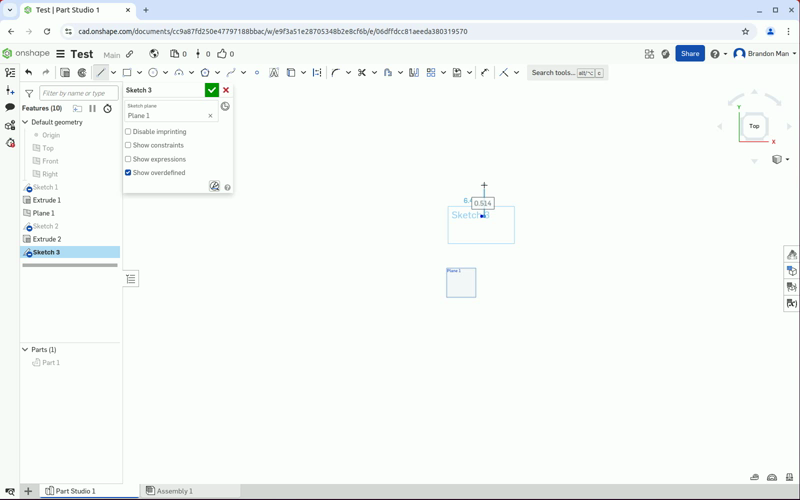
key_down(shift)
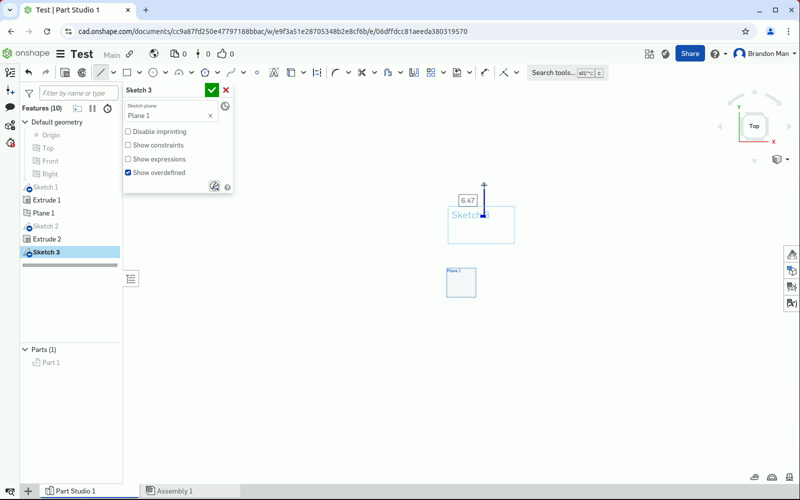
mouse_move(514, 184)
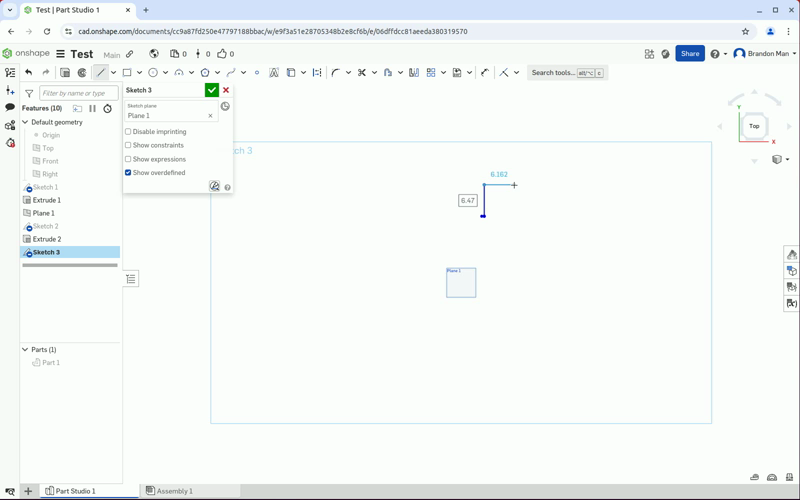
mouse_move(481, 184)
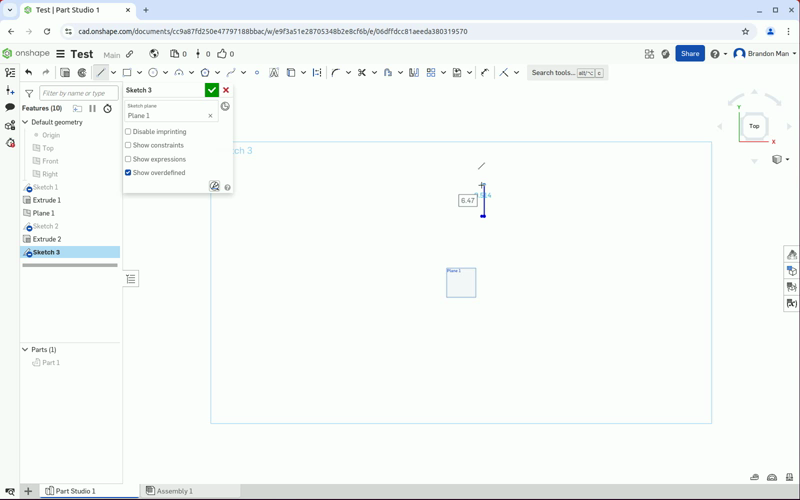
scroll(6)
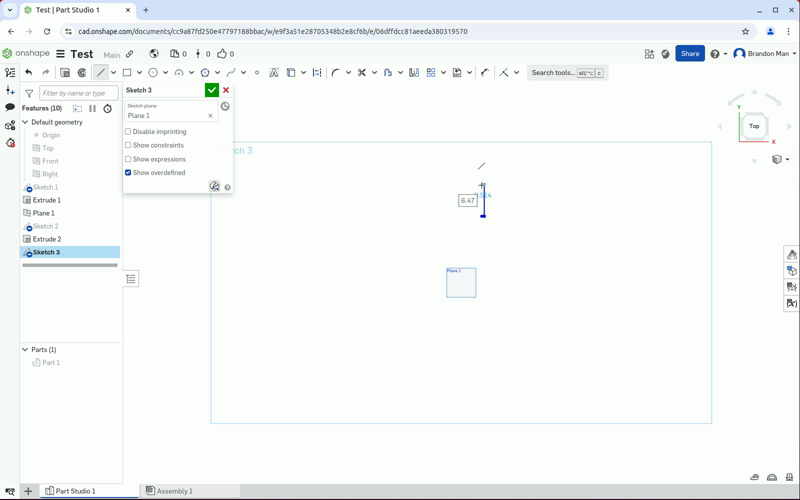
scroll(6)
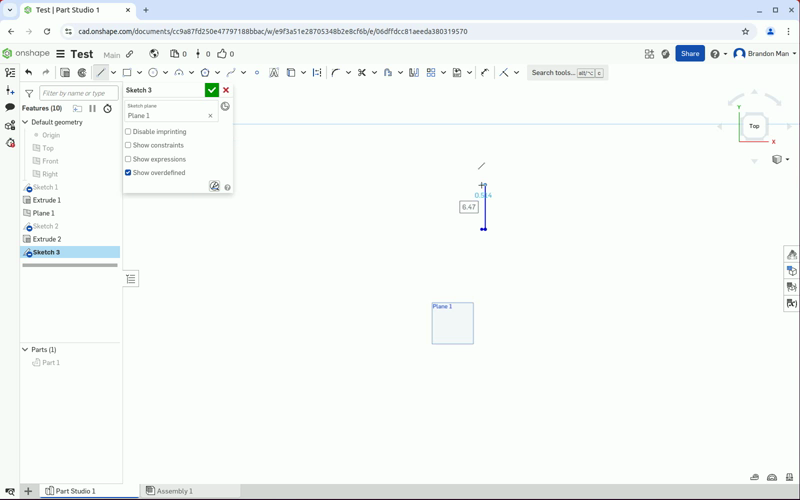
scroll(6)
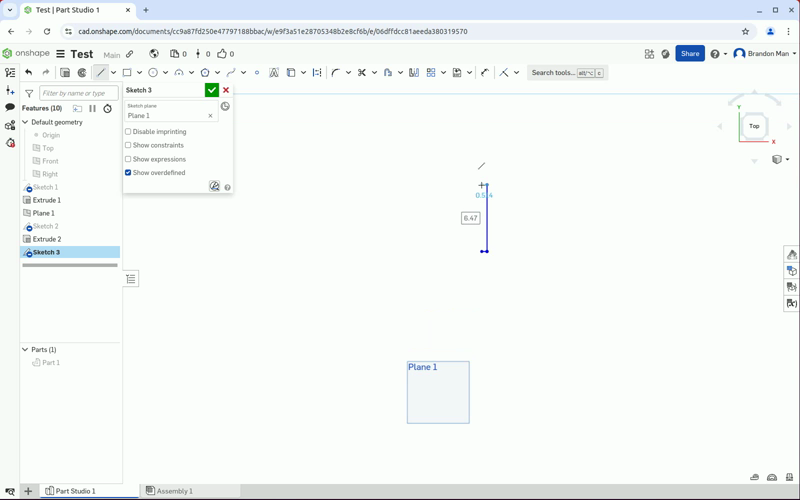
scroll(6)
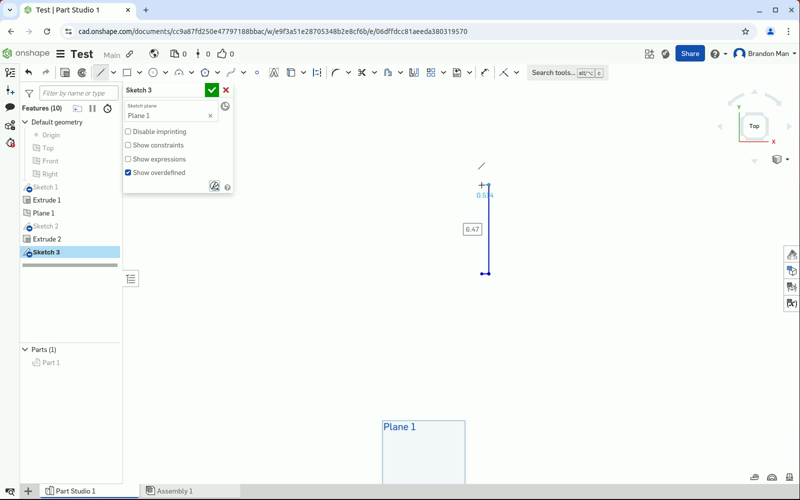
scroll(6)
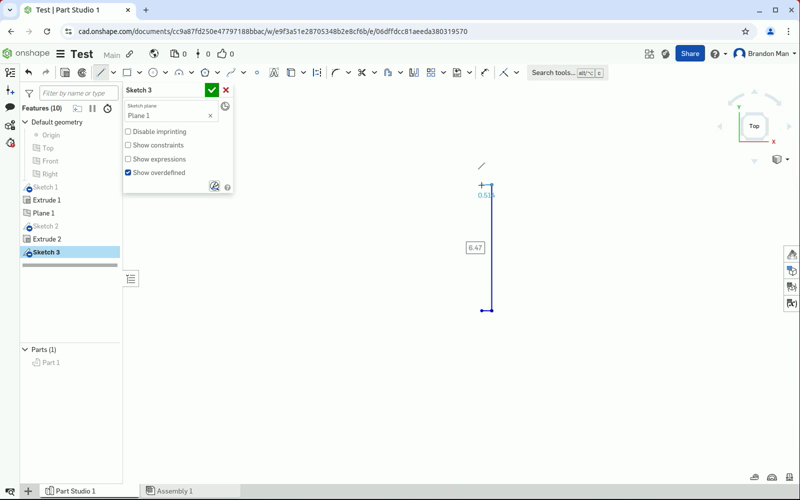
scroll(6)
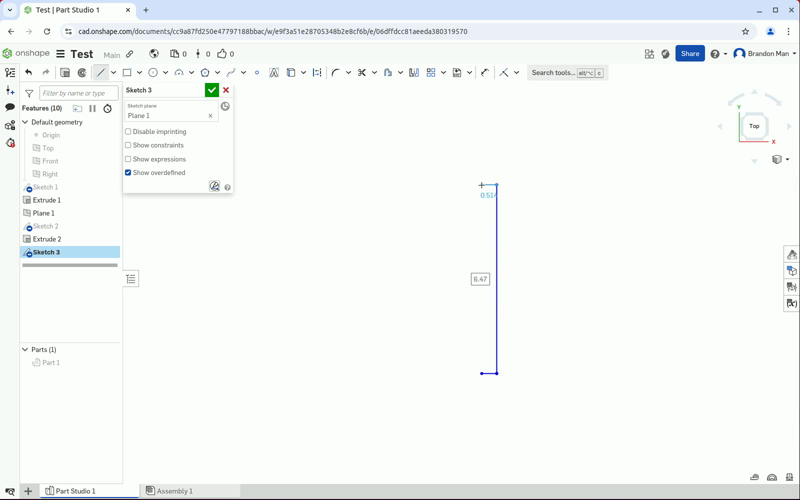
scroll(6)
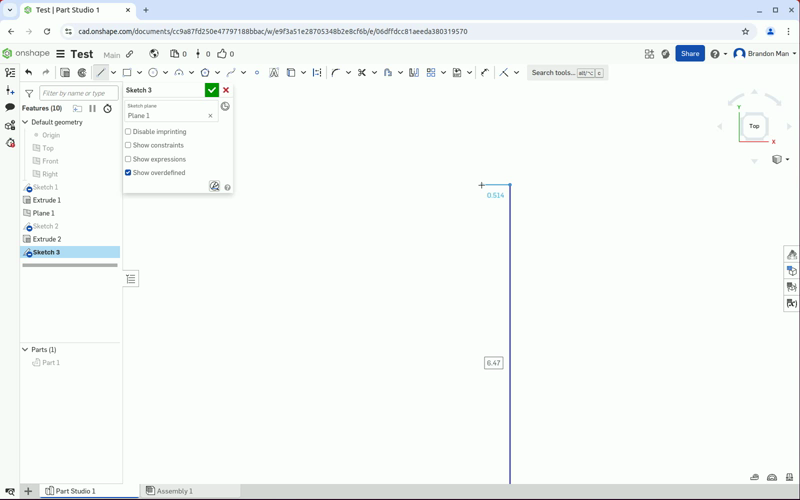
click(481, 184)
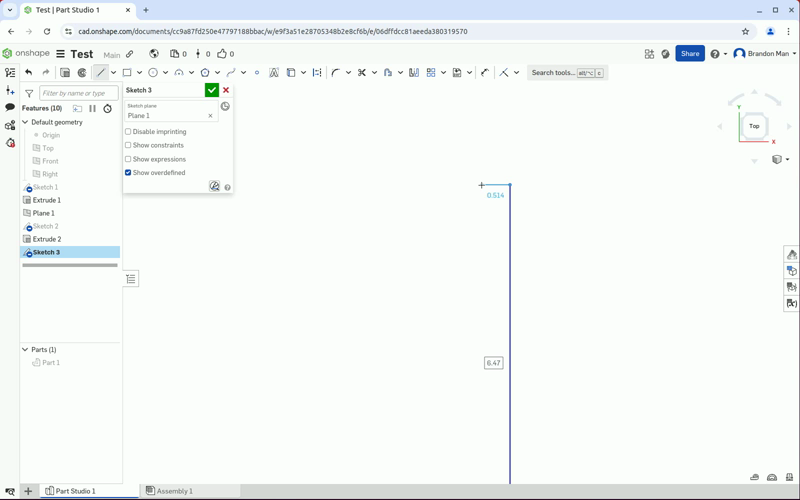
scroll(-6)
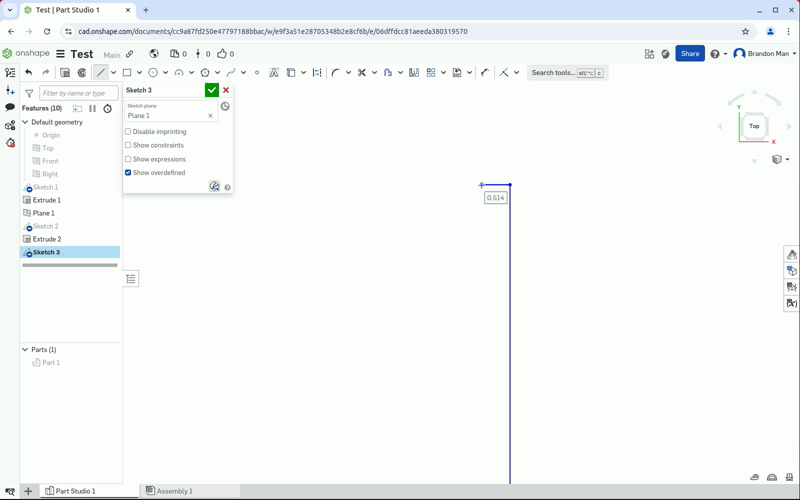
scroll(-6)
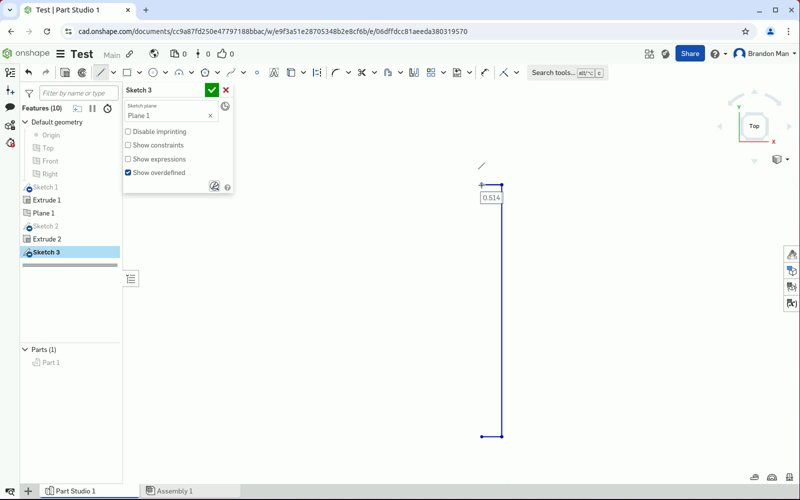
scroll(-6)
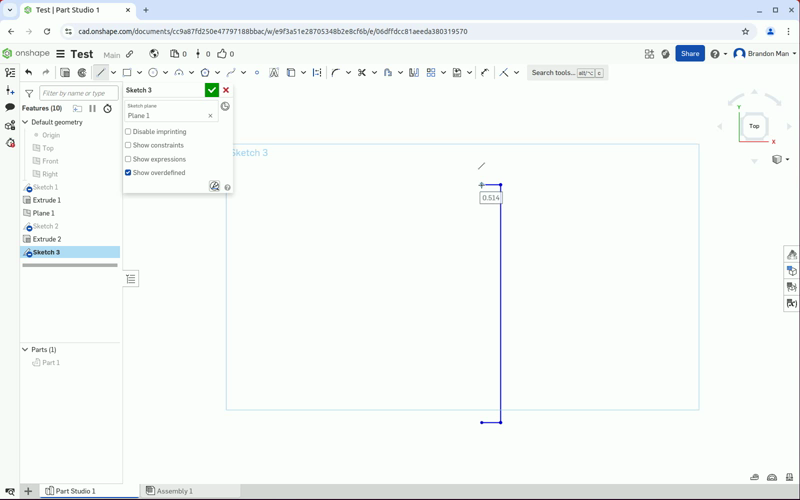
scroll(-6)
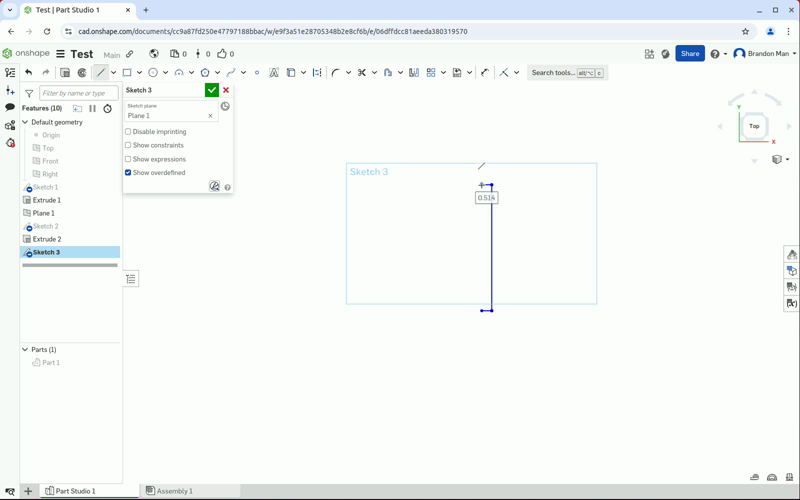
scroll(-6)
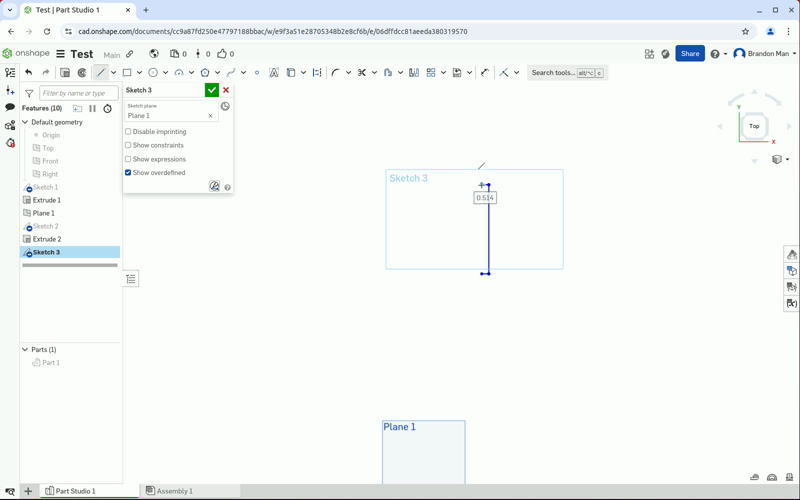
scroll(-6)
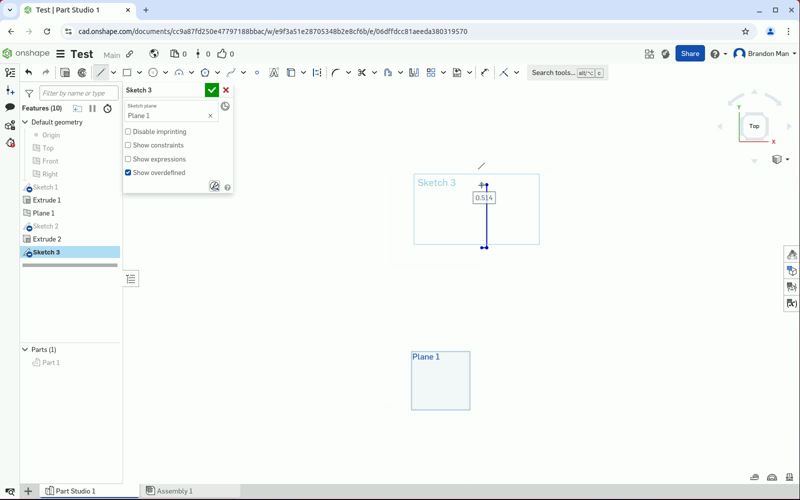
scroll(-6)
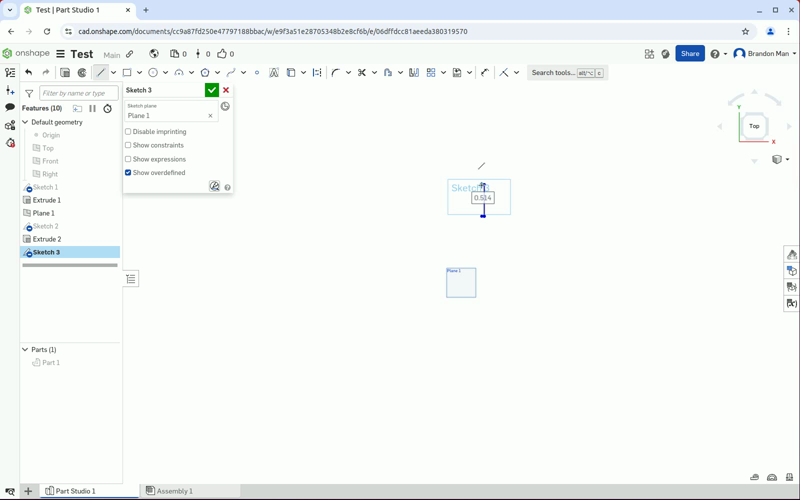
key_up(shift)
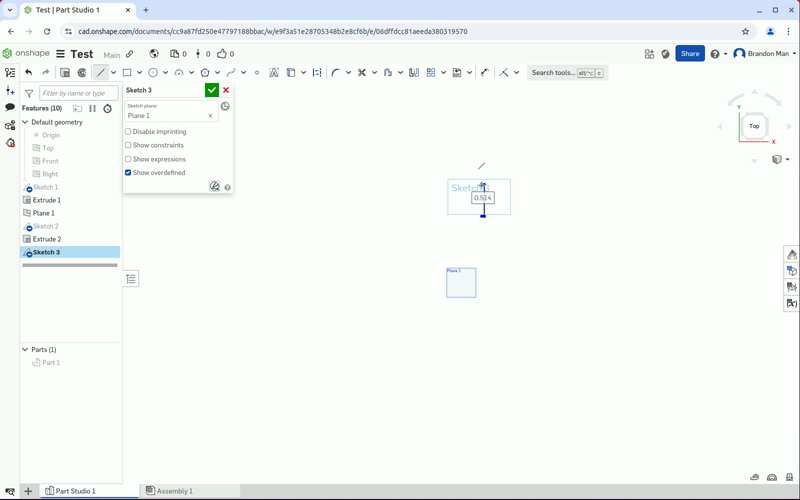
mouse_move(511, 184)
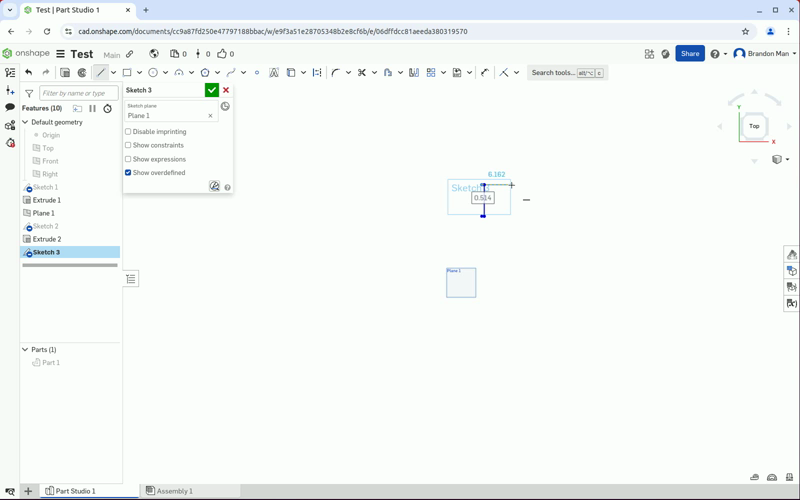
key_down(shift)
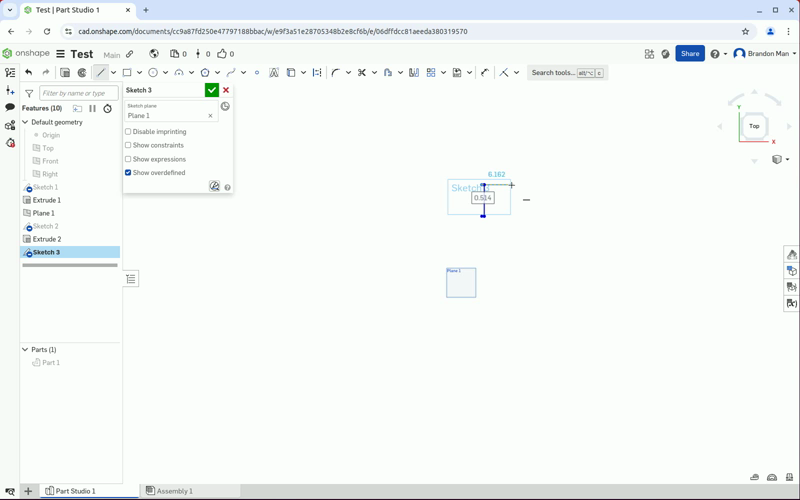
mouse_move(481, 216)
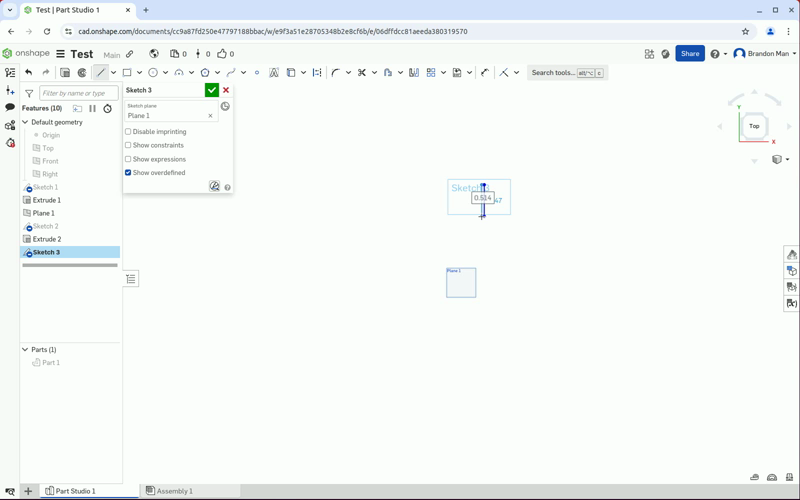
scroll(6)
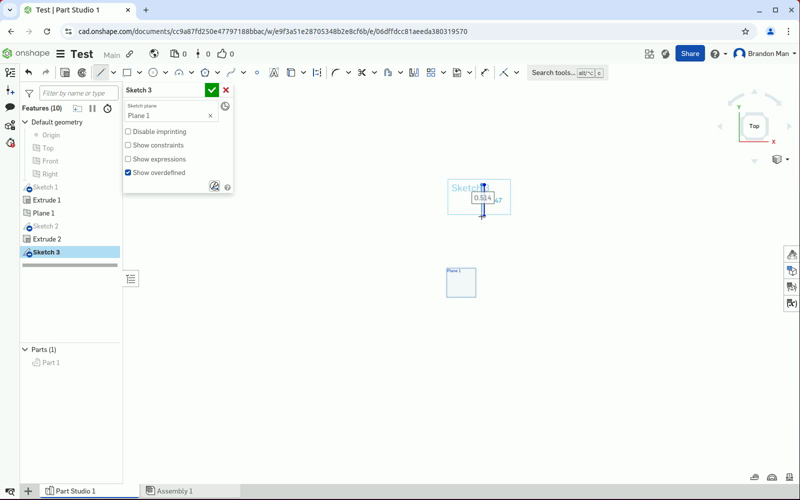
scroll(6)
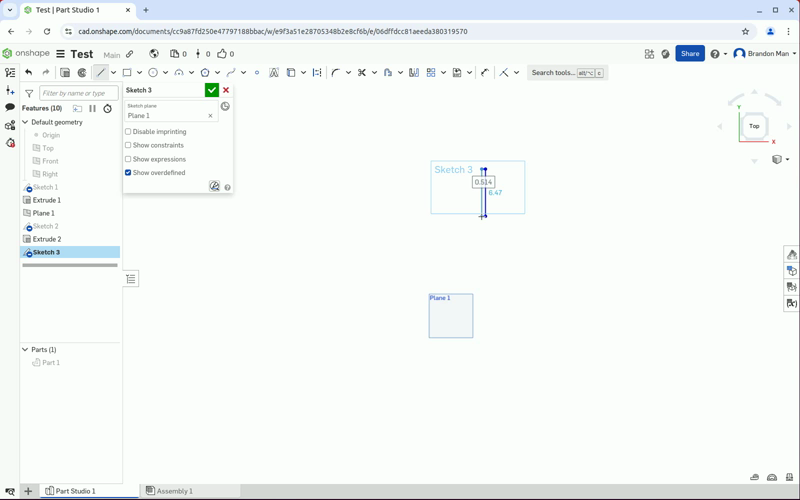
scroll(6)
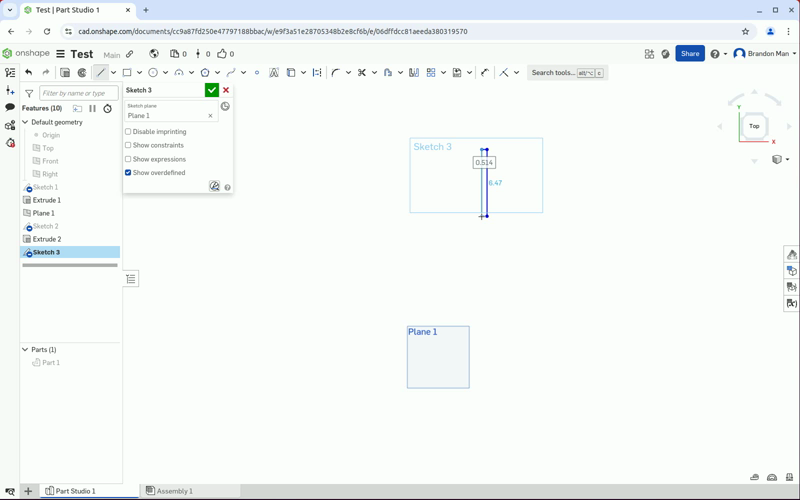
scroll(6)
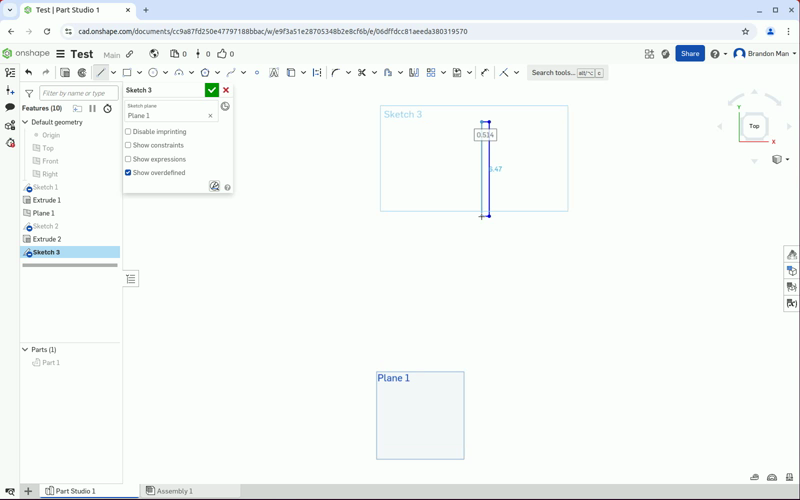
scroll(6)
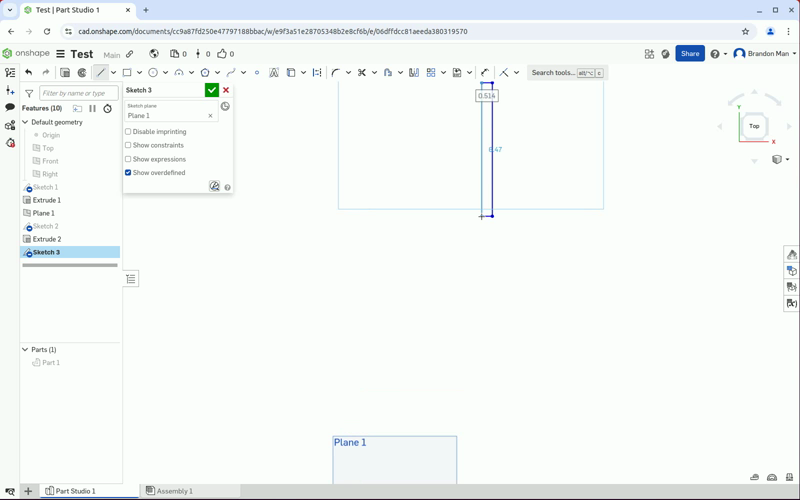
scroll(6)
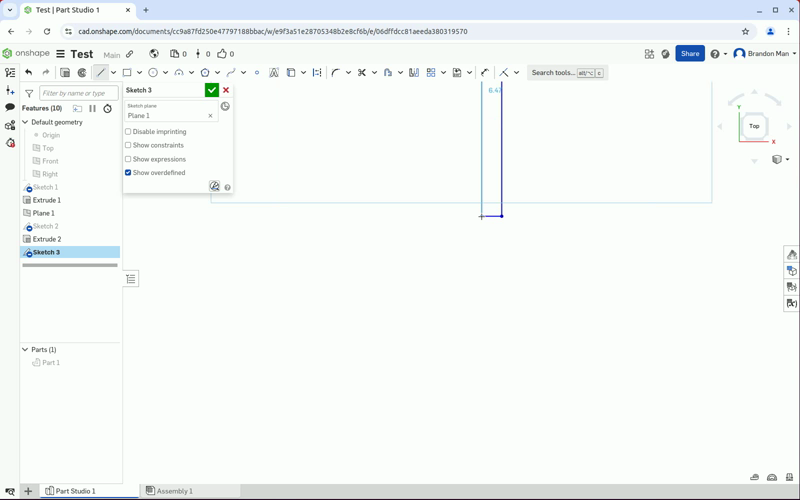
scroll(6)
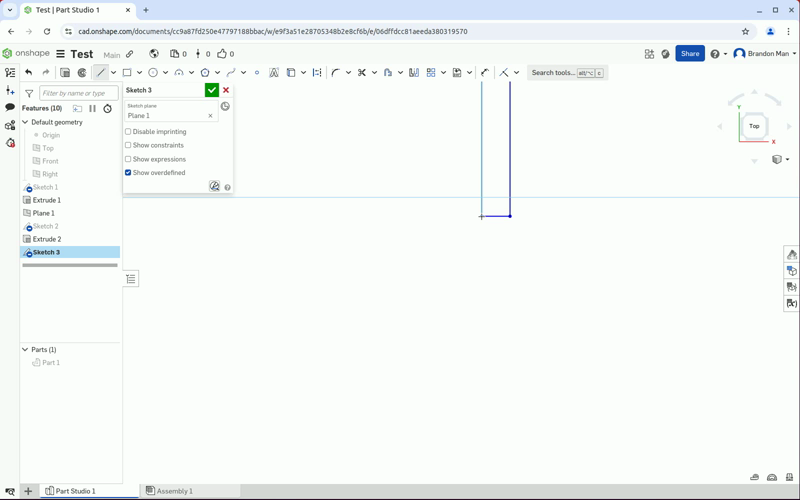
key_up(shift)
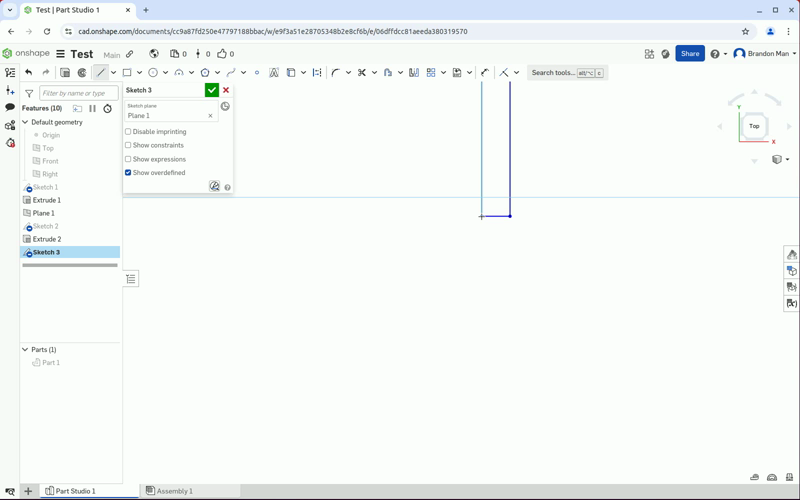
click(481, 216)
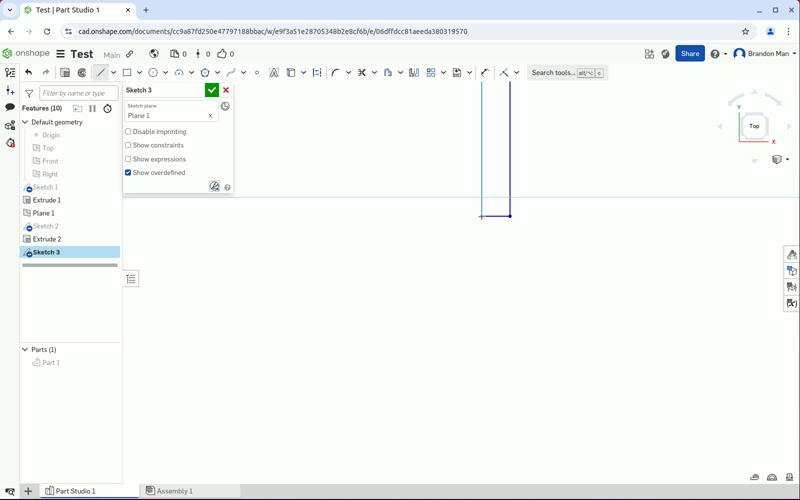
scroll(-6)
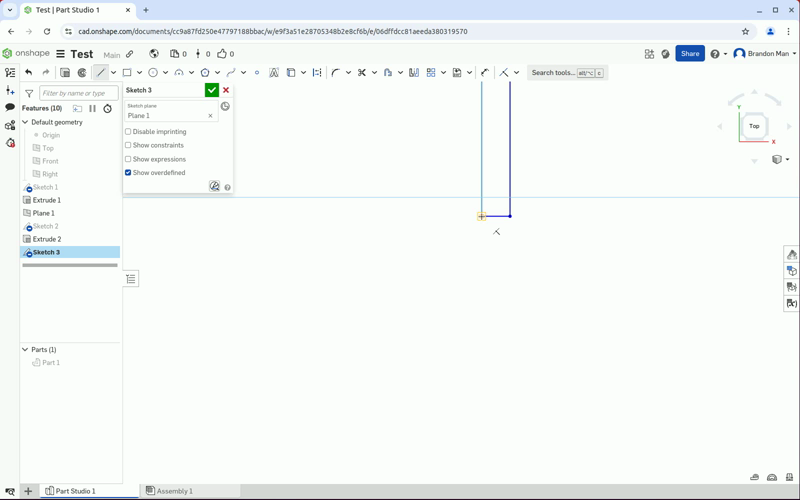
scroll(-6)
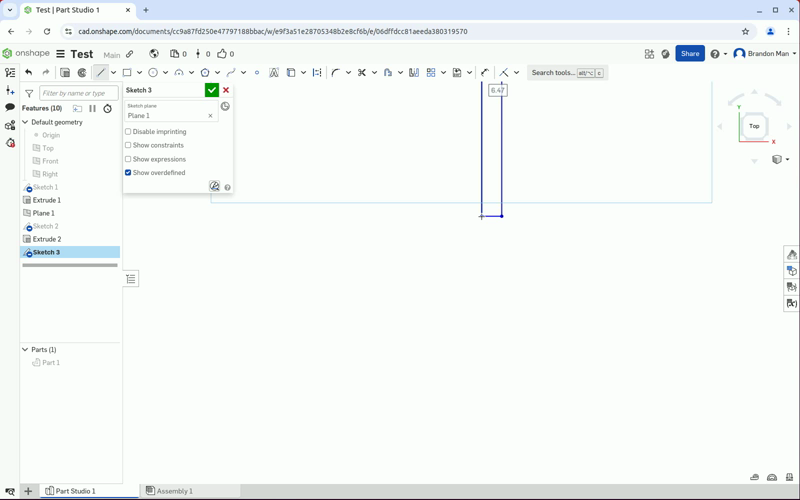
scroll(-6)
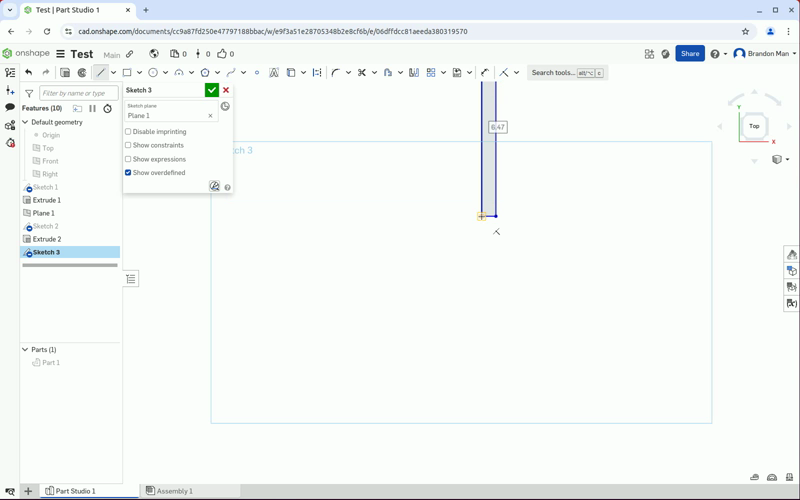
scroll(-6)
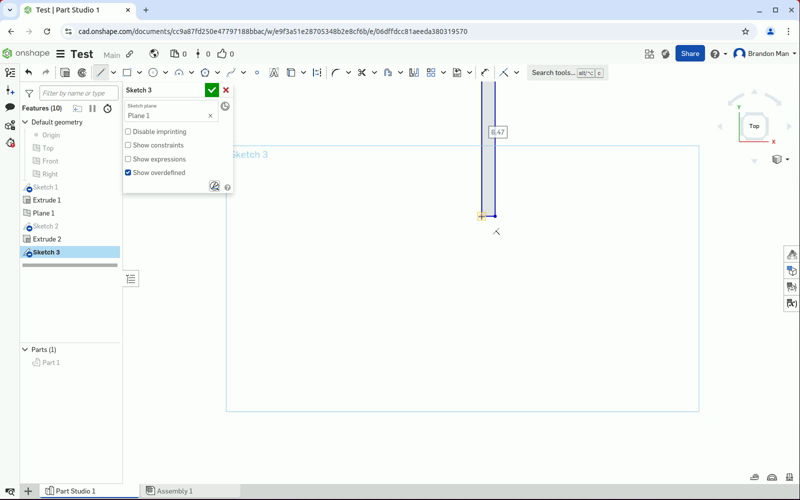
scroll(-6)
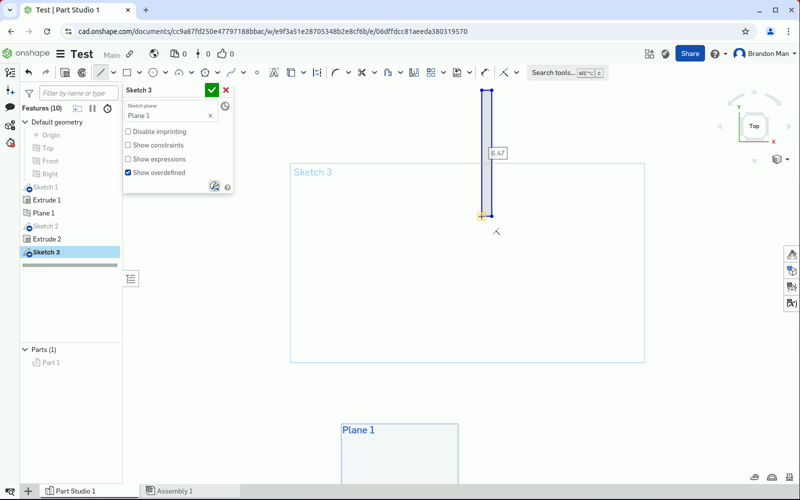
scroll(-6)
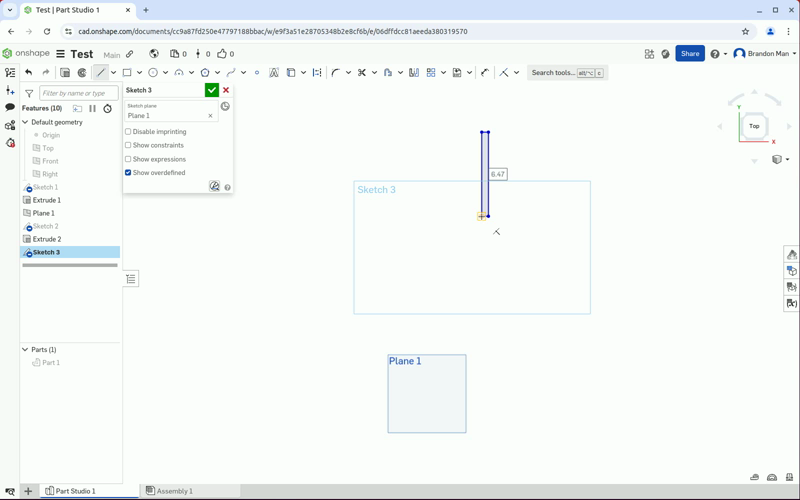
scroll(-6)
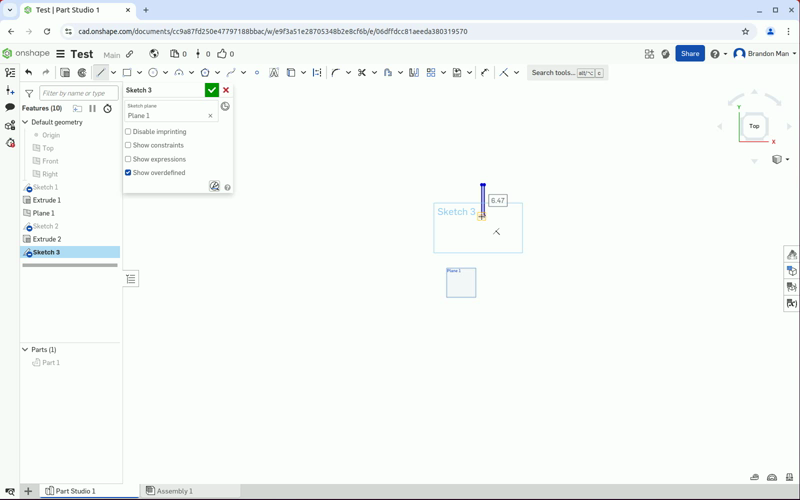
key(esc)
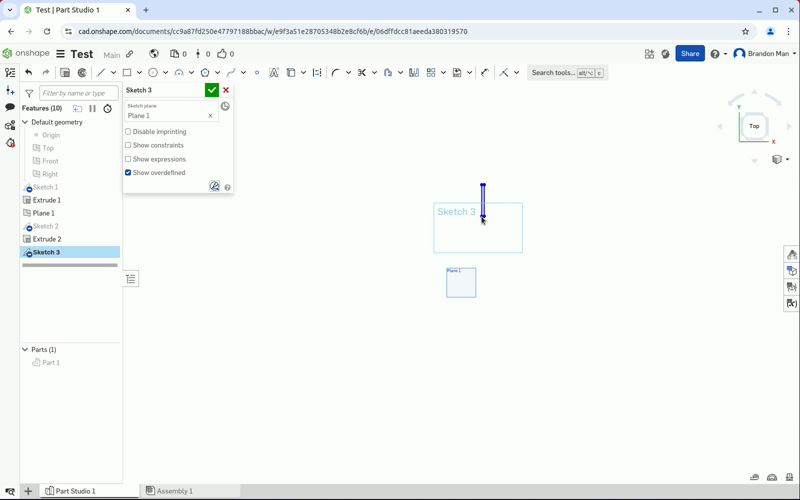
mouse_move(483, 203)
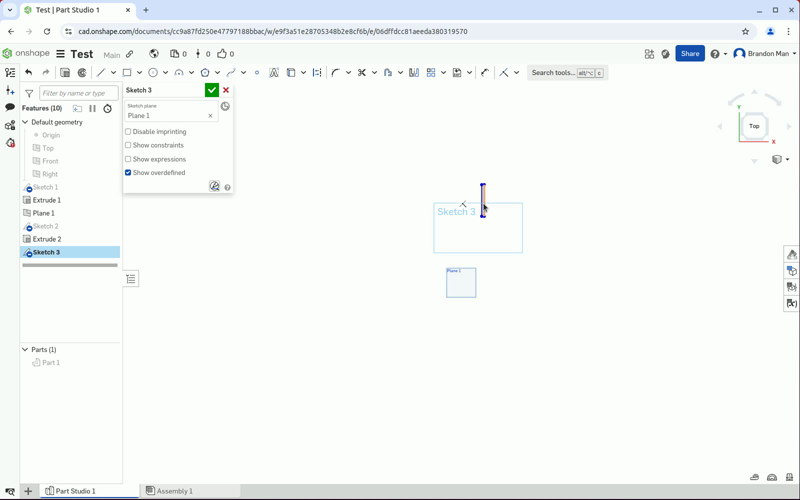
scroll(6)
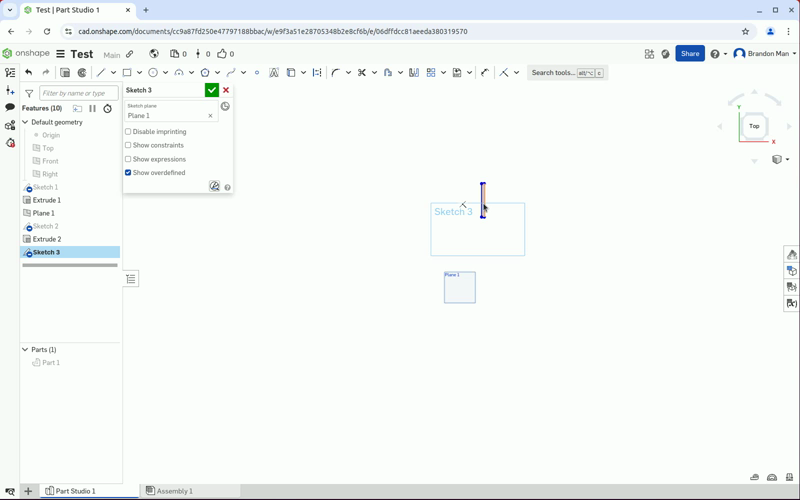
scroll(6)
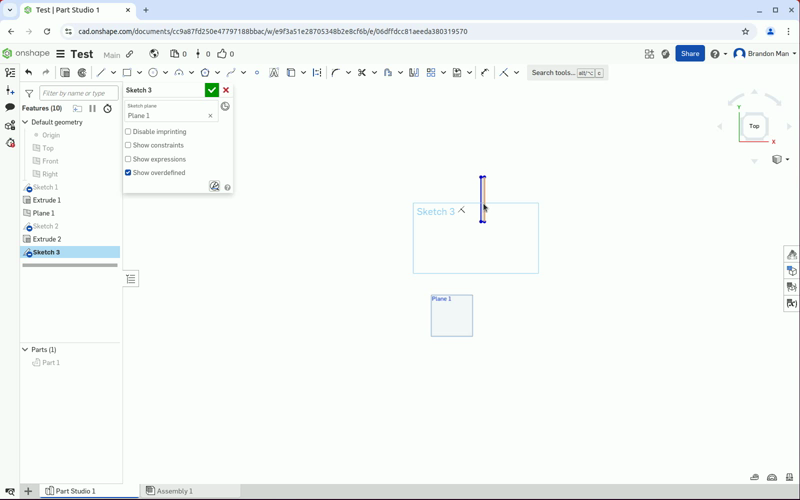
scroll(6)
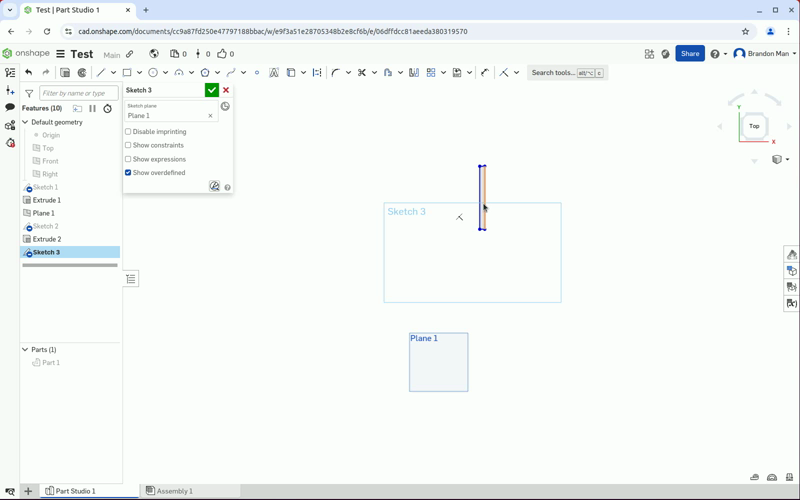
scroll(6)
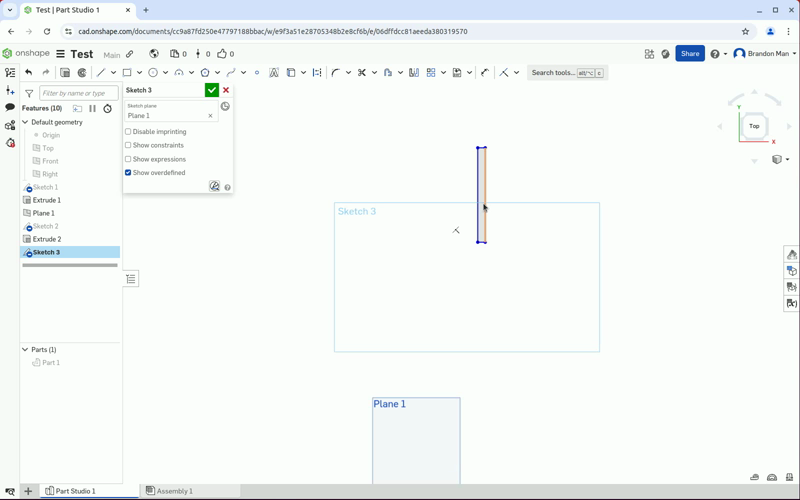
scroll(6)
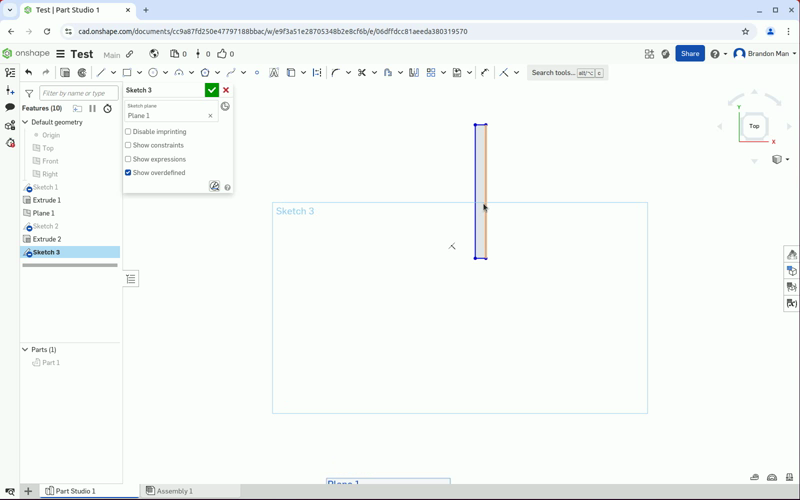
scroll(6)
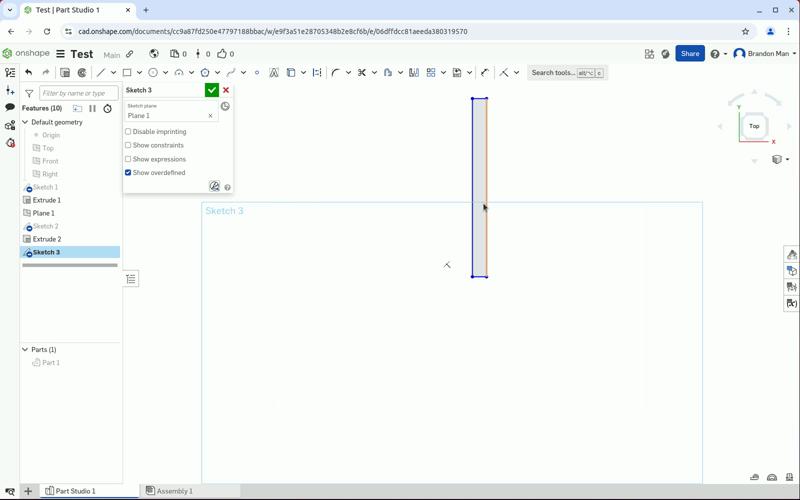
scroll(6)
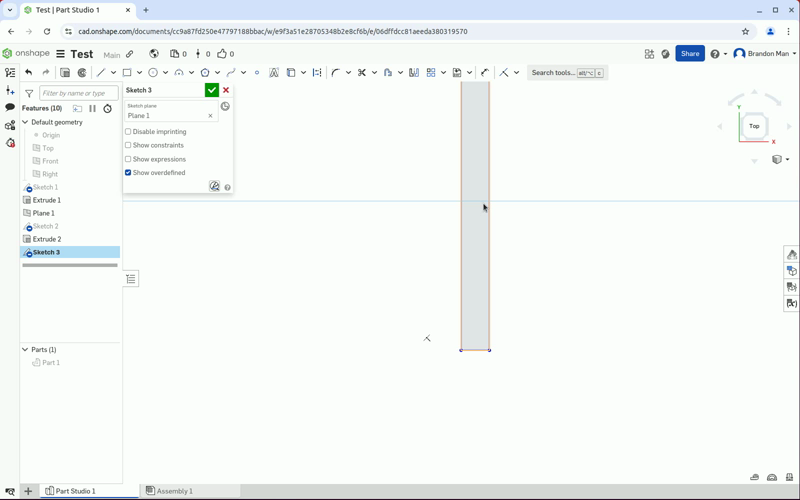
click(483, 203)
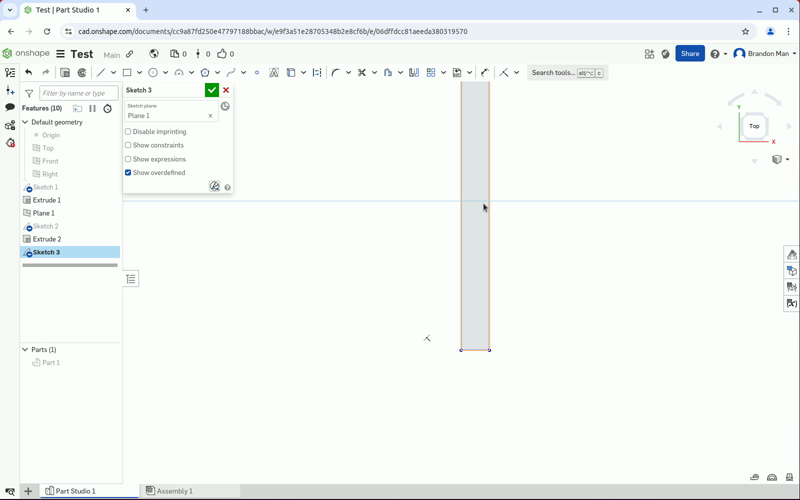
scroll(-6)
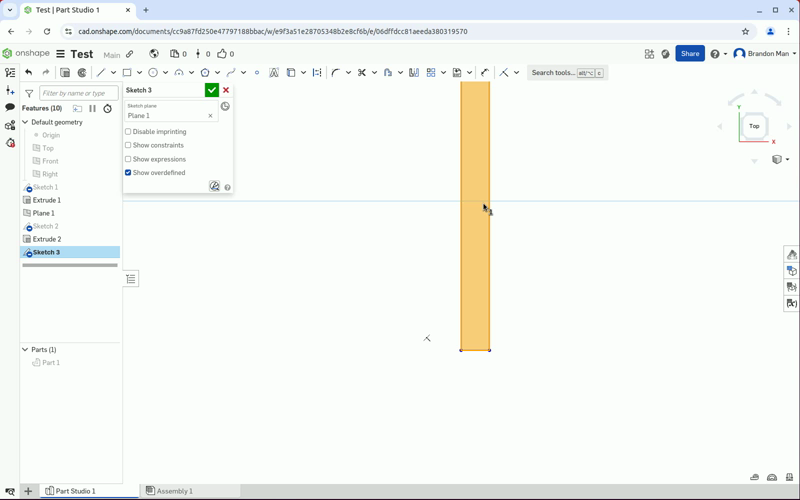
scroll(-6)
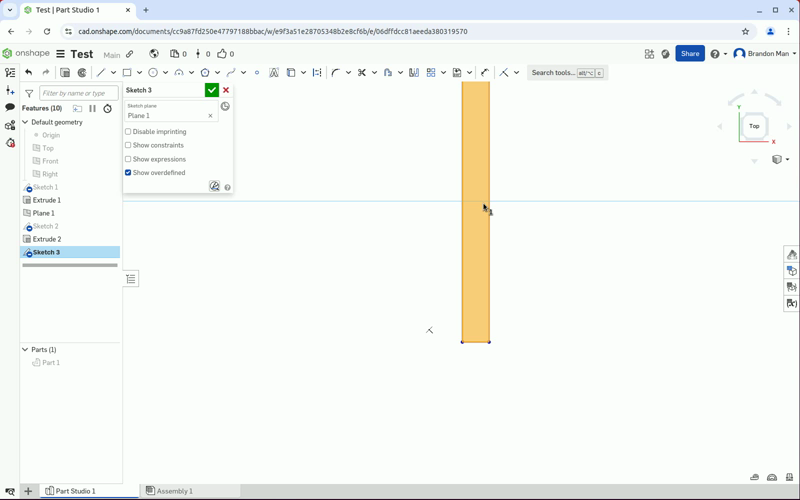
scroll(-6)
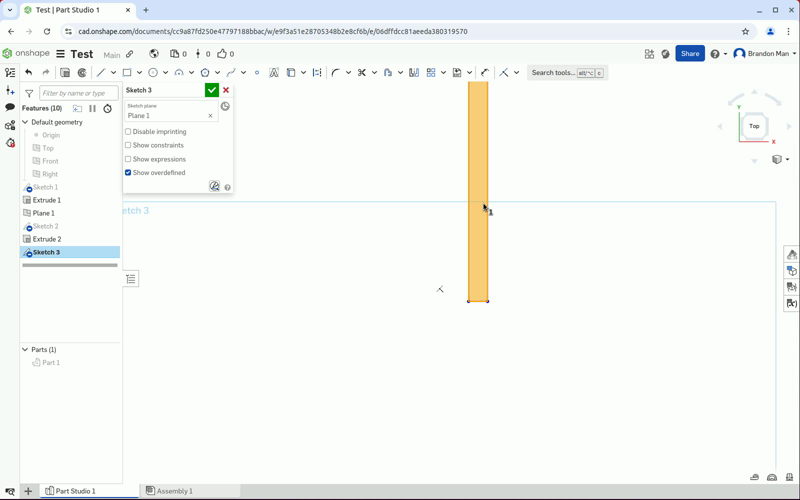
scroll(-6)
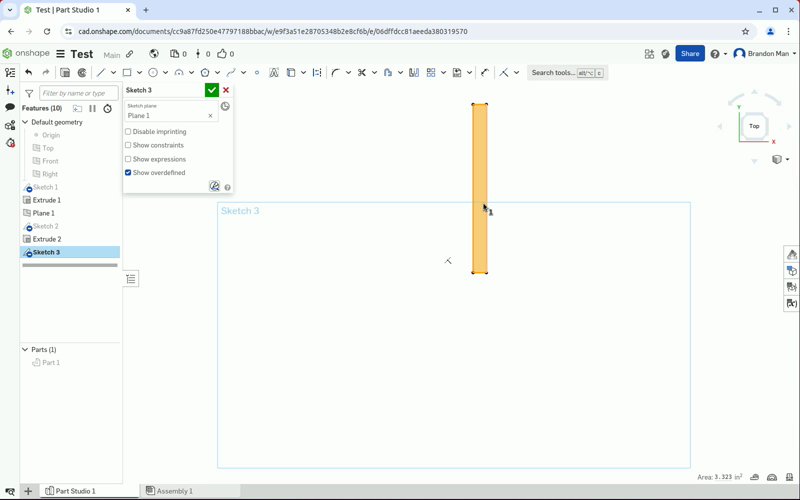
scroll(-6)
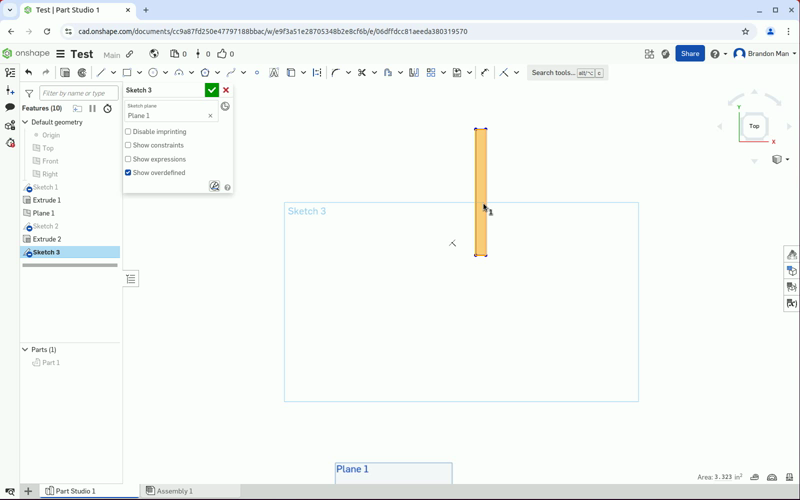
scroll(-6)
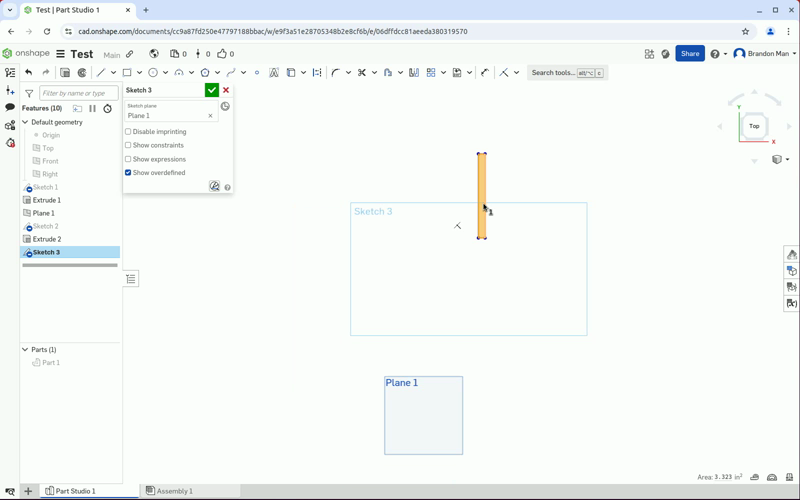
scroll(-6)
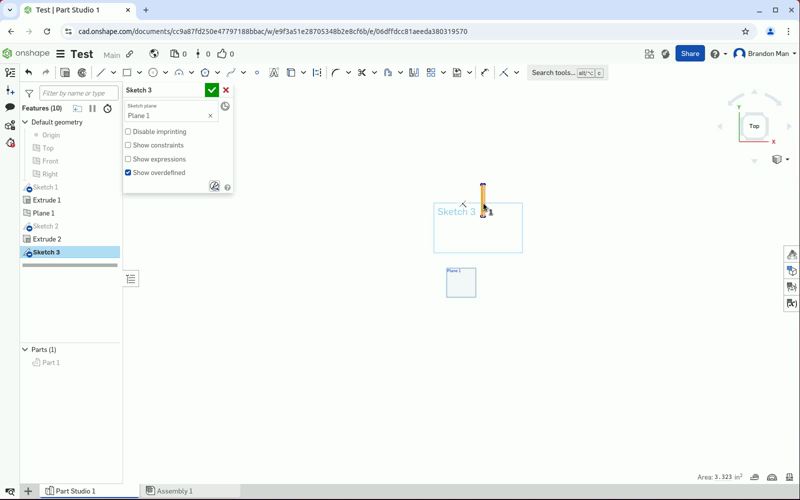
mouse_move(73, 352)
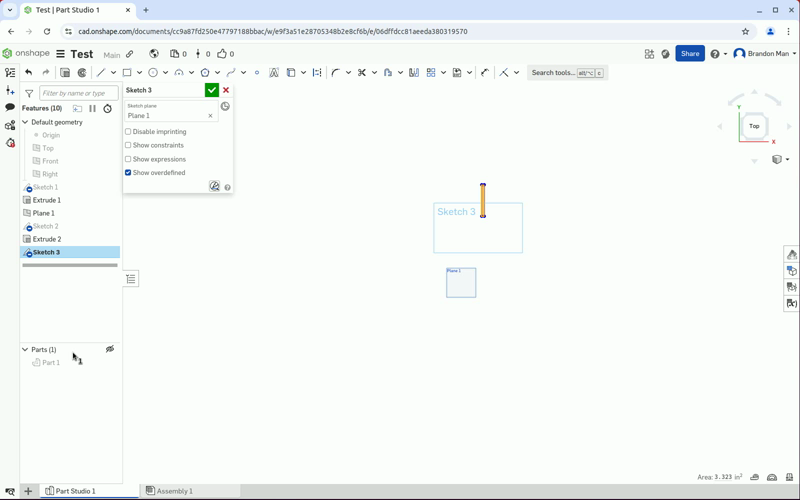
key(shift+y)
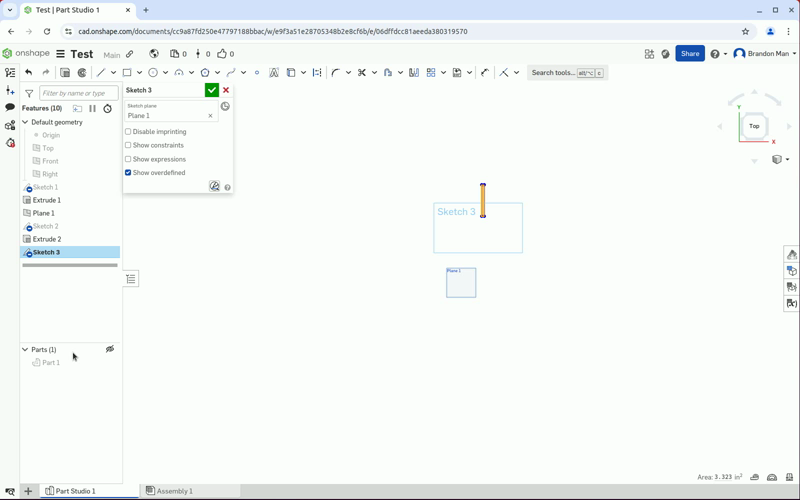
key(shift+e)
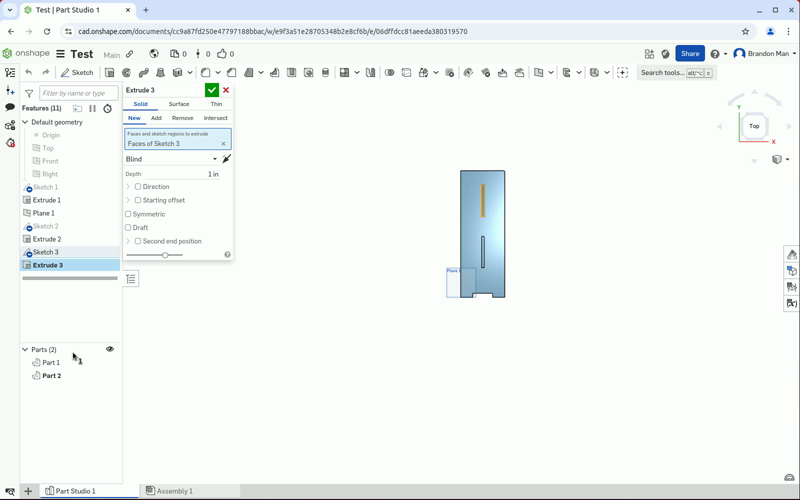
mouse_move(143, 106)
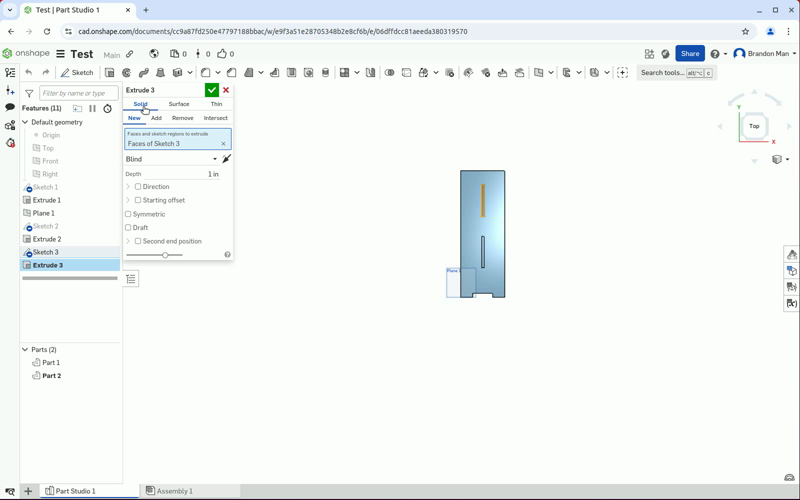
click(143, 106)
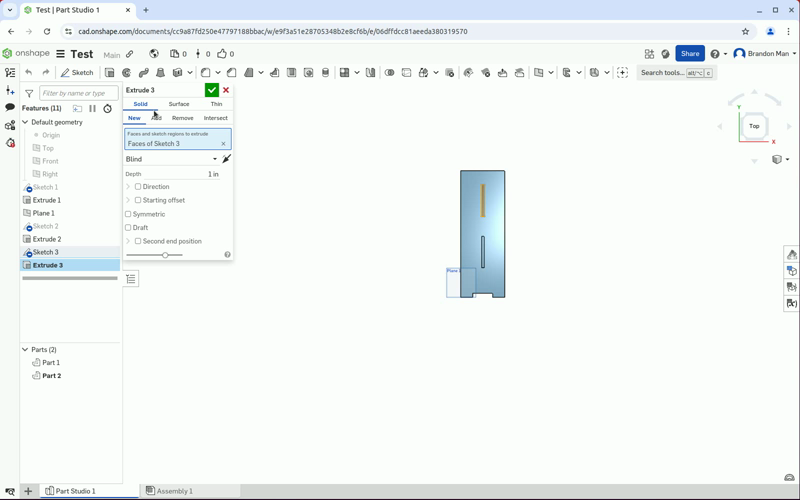
mouse_move(186, 120)
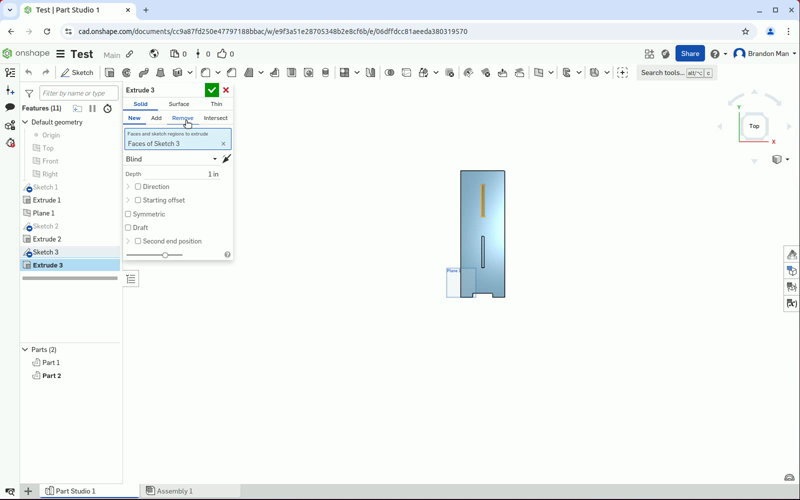
click(186, 120)
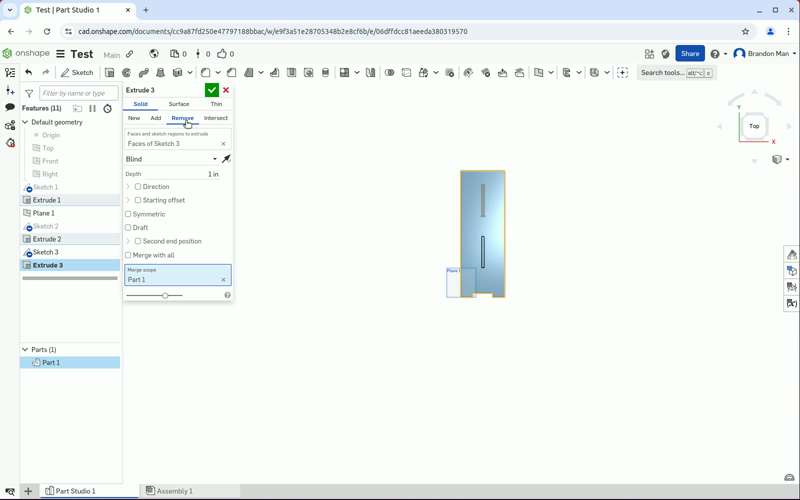
key(tab, 4)
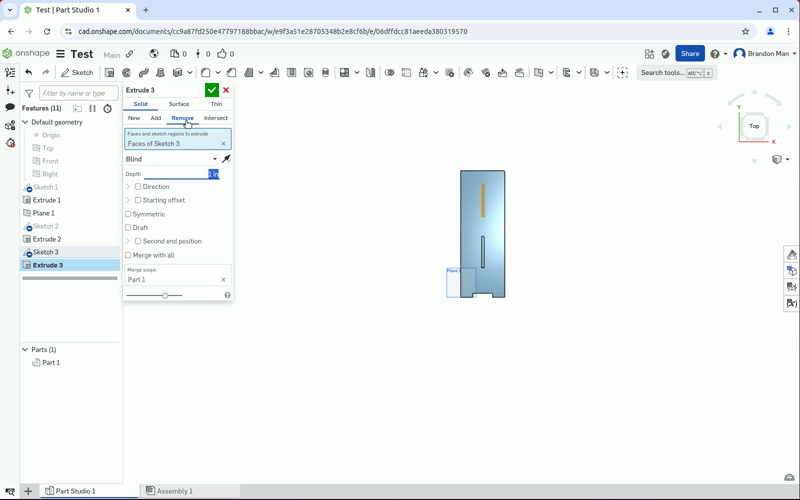
text(0.481)
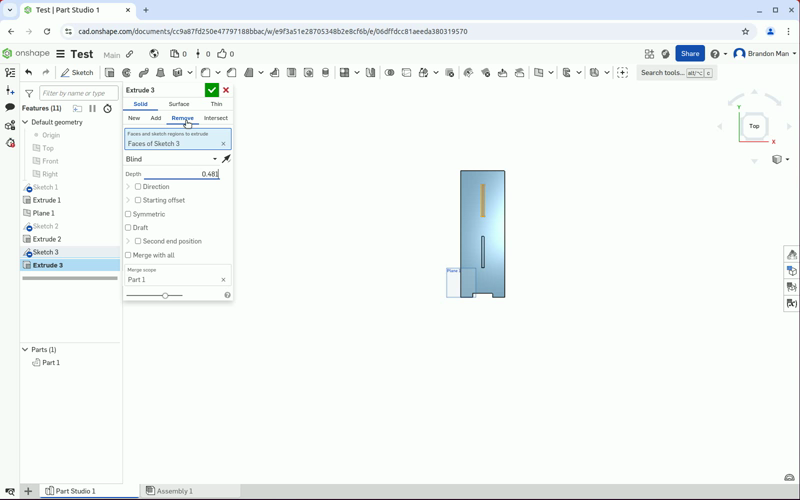
key(tab, 6)
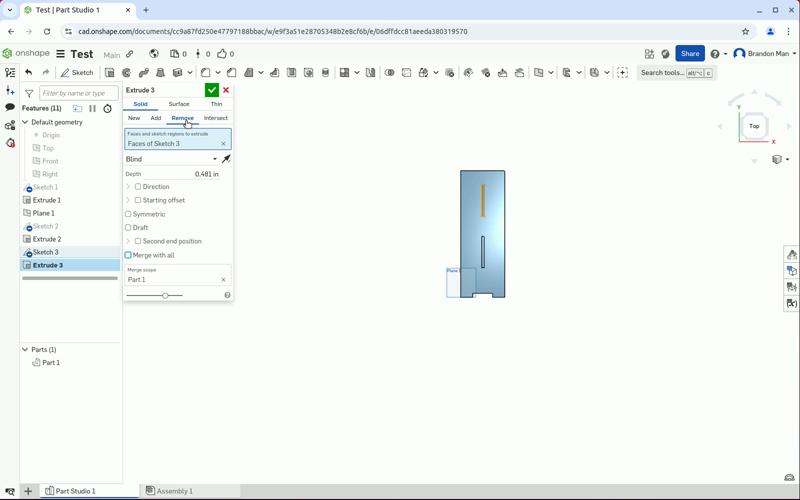
key(space)
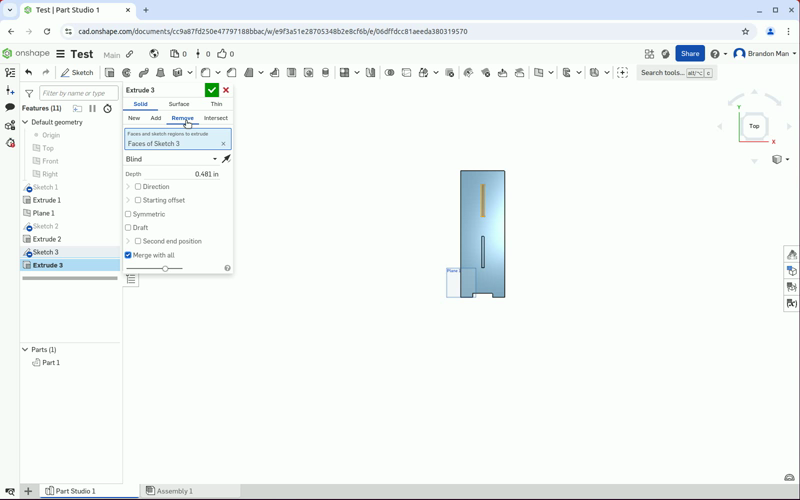
key(enter)
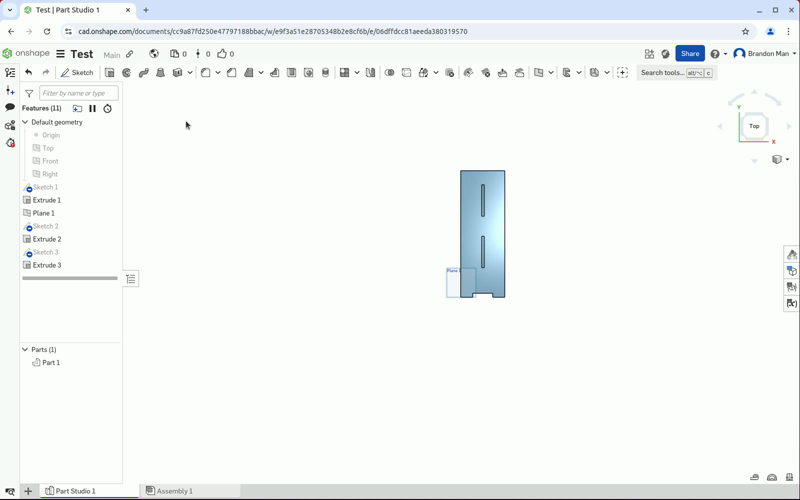
key(shift+h)
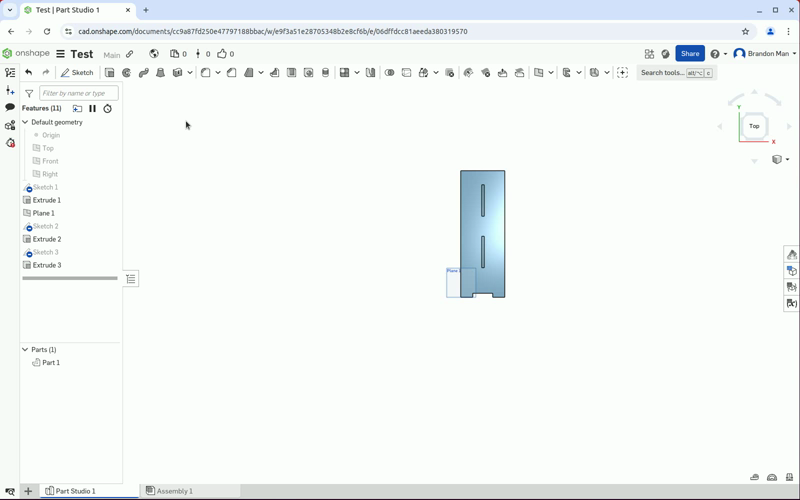
key(shift+h)
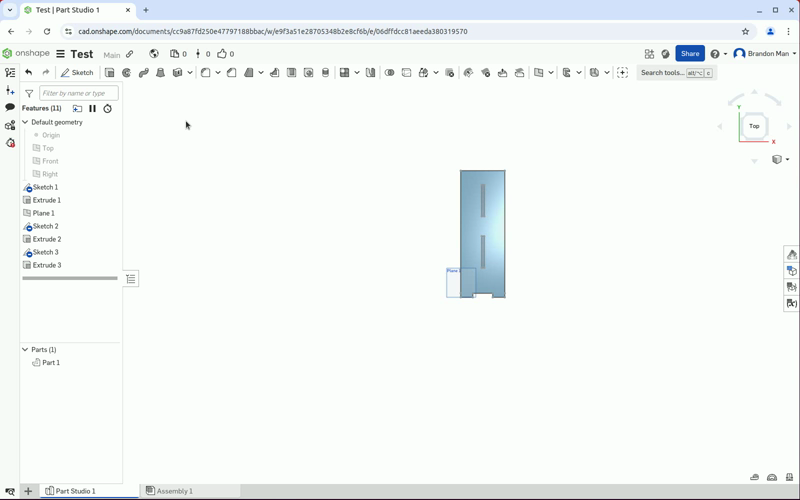
key(shift+7)
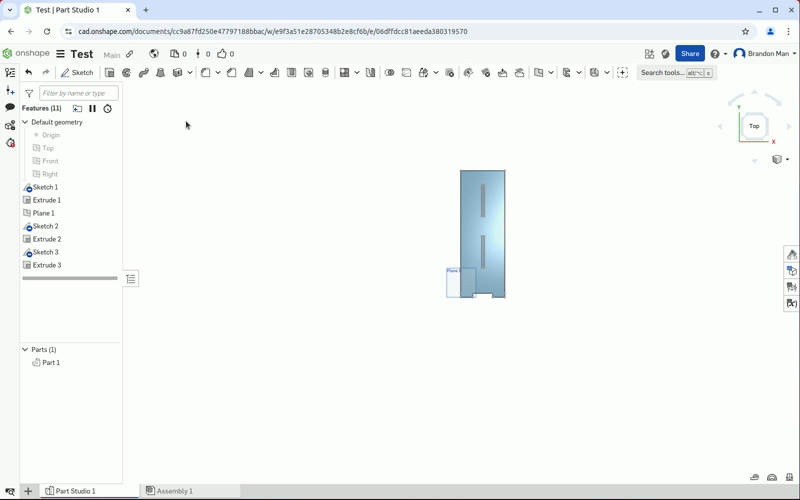
key(up, 3)
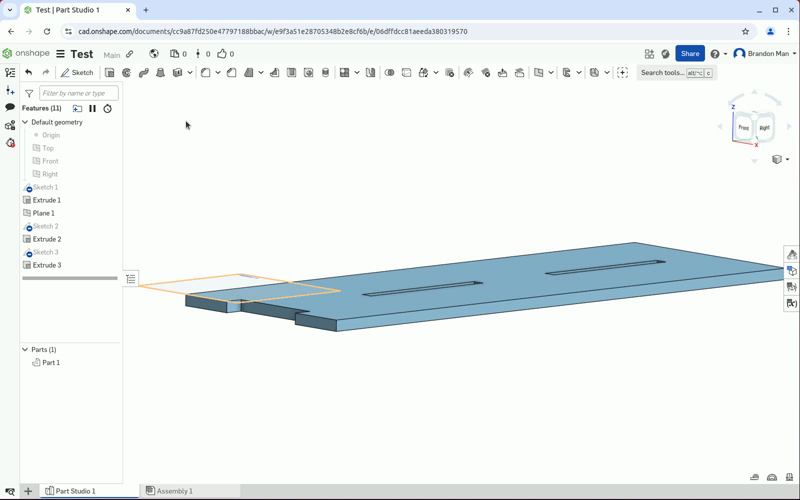
key(left, 3)
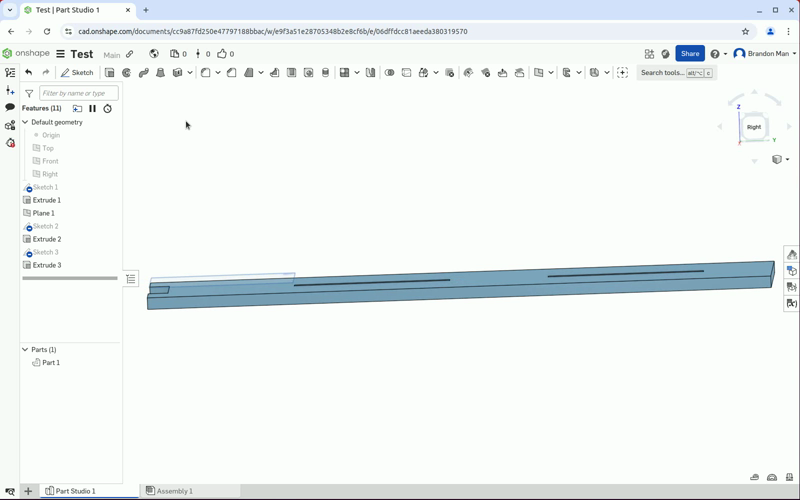
key(right, 3)
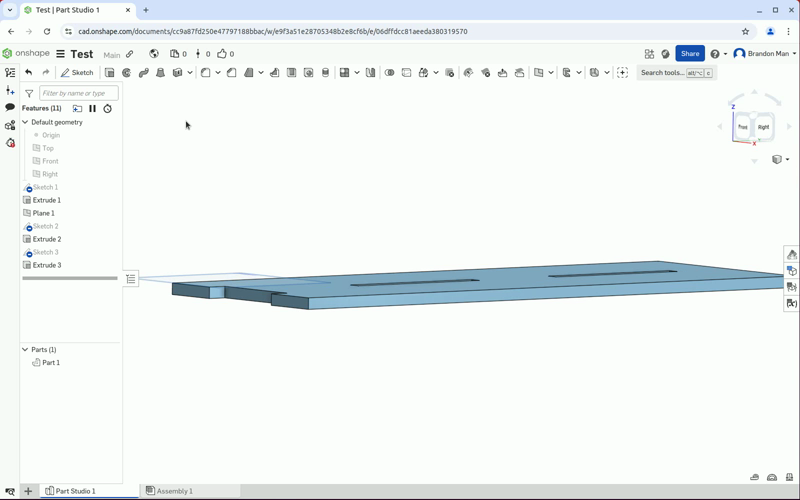
key(down, 3)
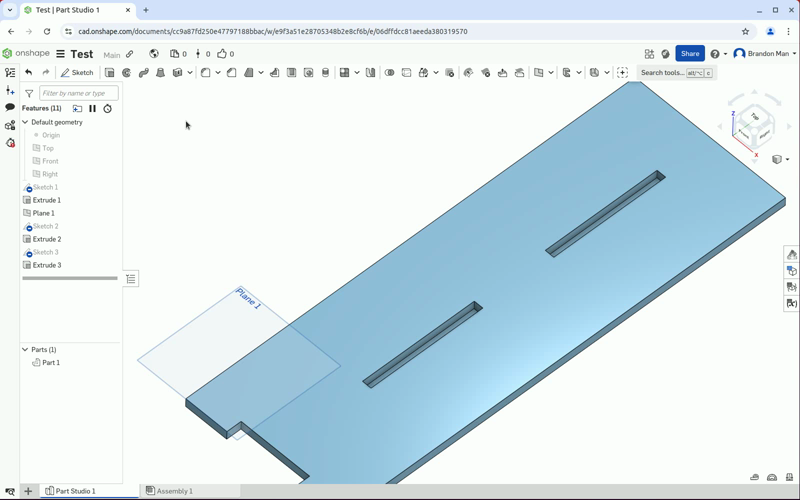
mouse_move(73, 189)
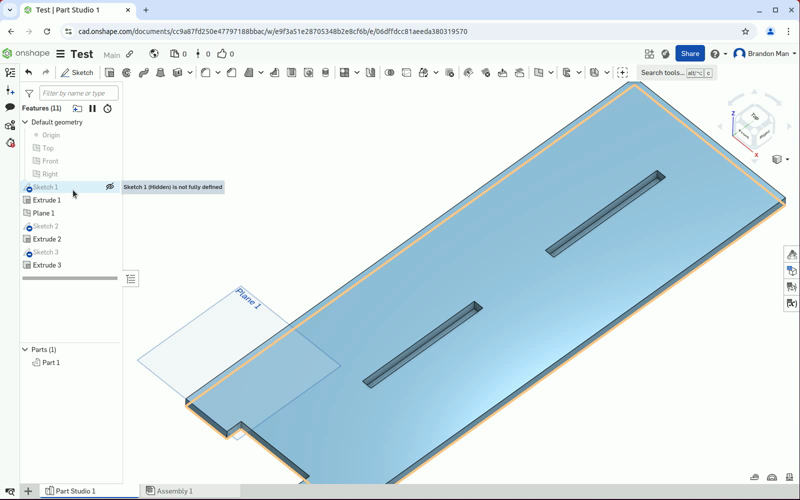
click(73, 189)